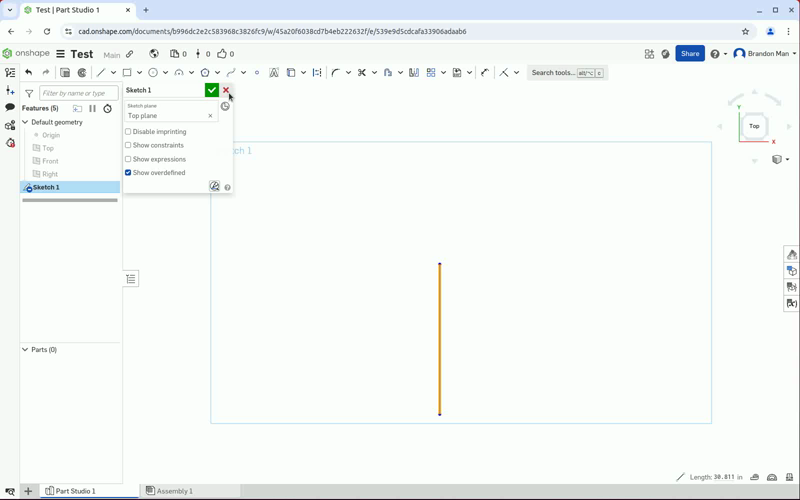
key(shift+h)
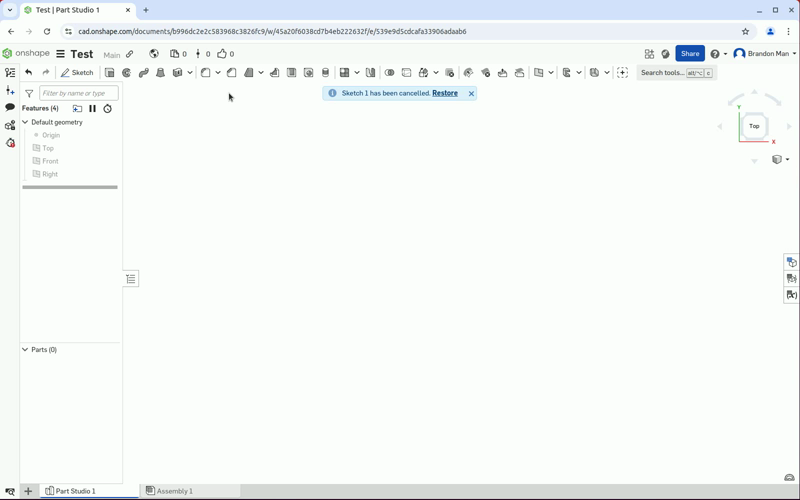
mouse_move(73, 352)
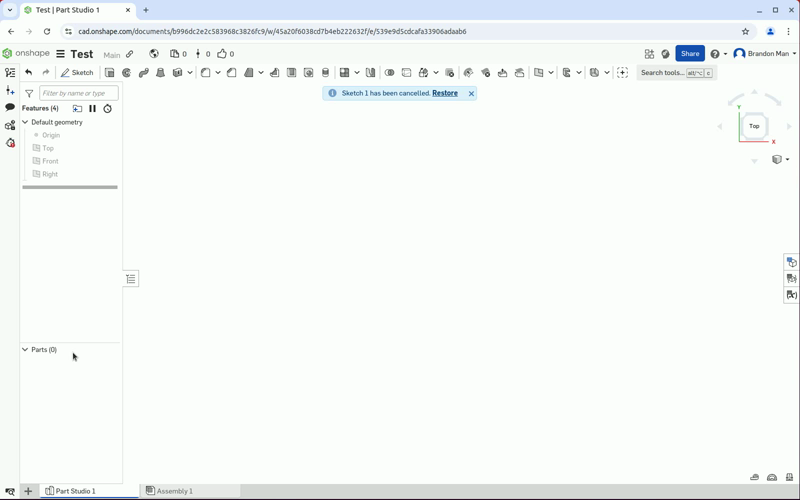
key(y)
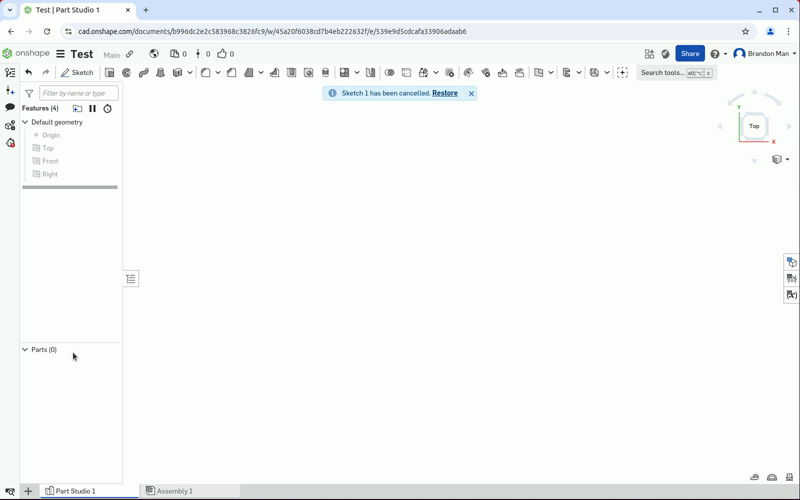
key(shift+p)
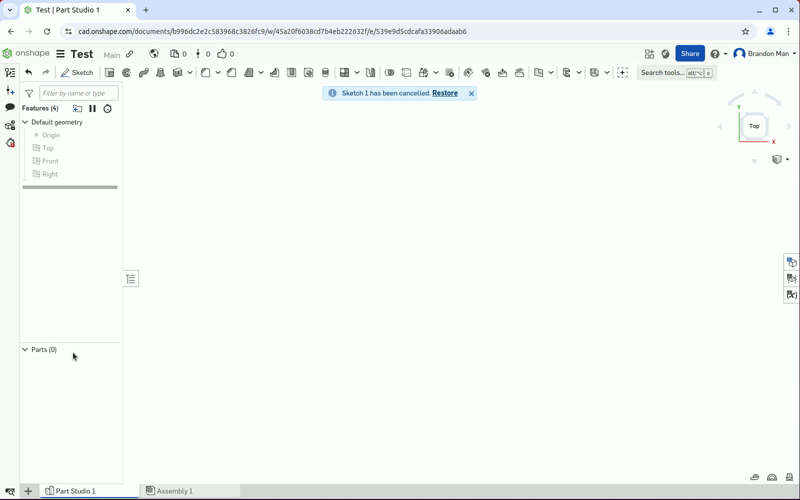
key(space)
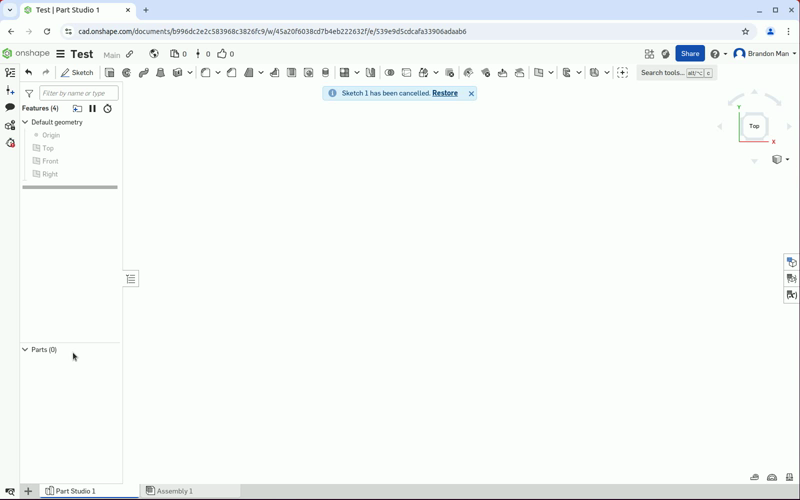
key_down(shift)
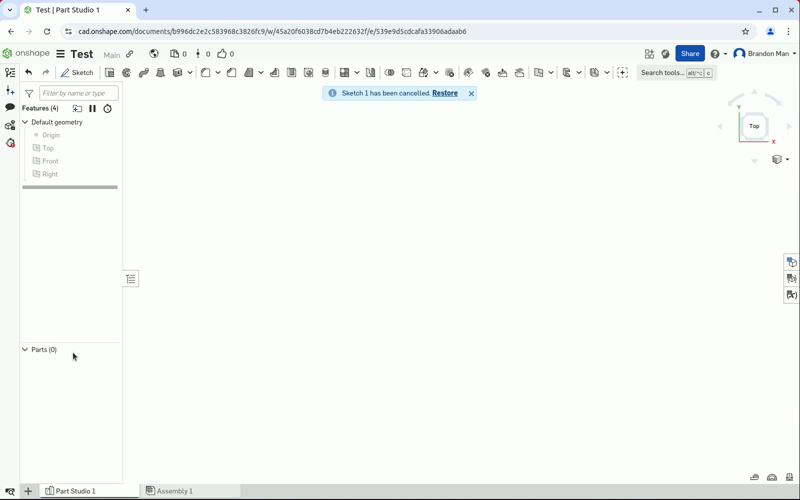
key(up)
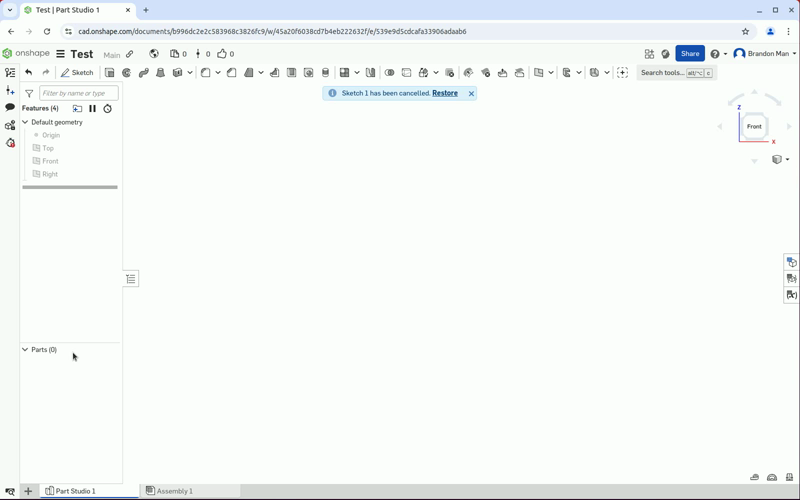
key_up(shift)
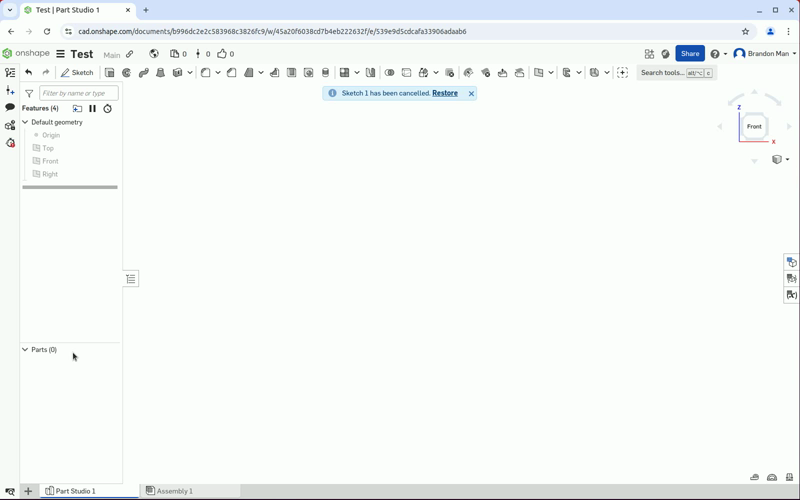
mouse_move(73, 352)
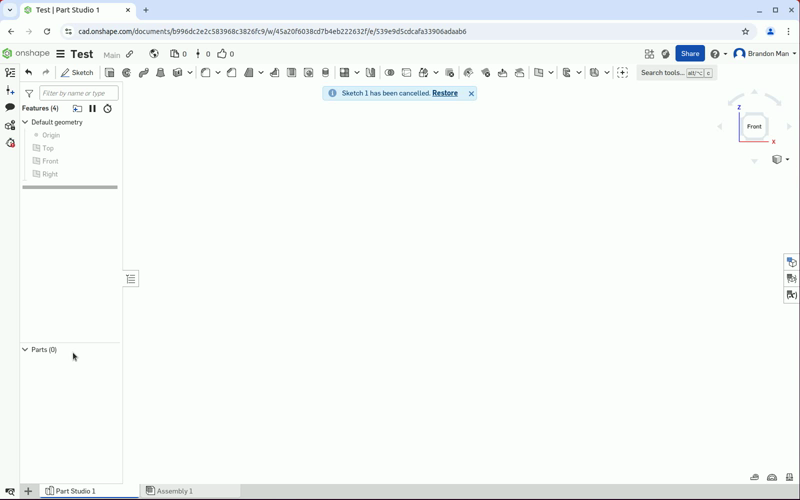
key(shift+y)
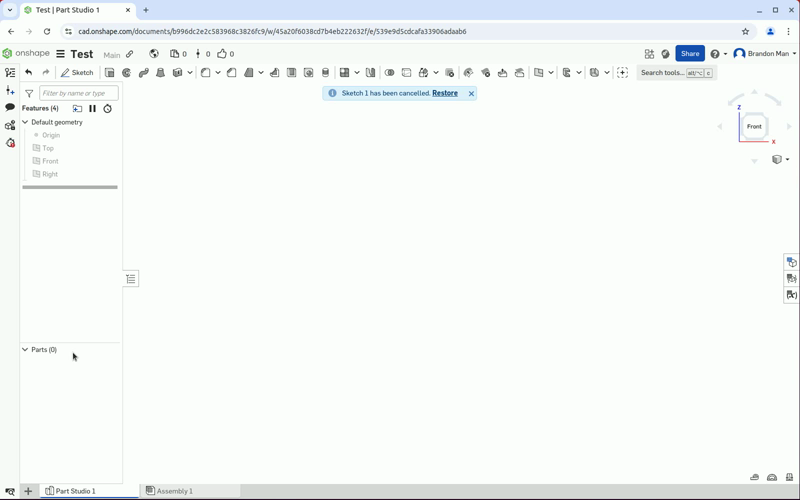
key(shift+s)
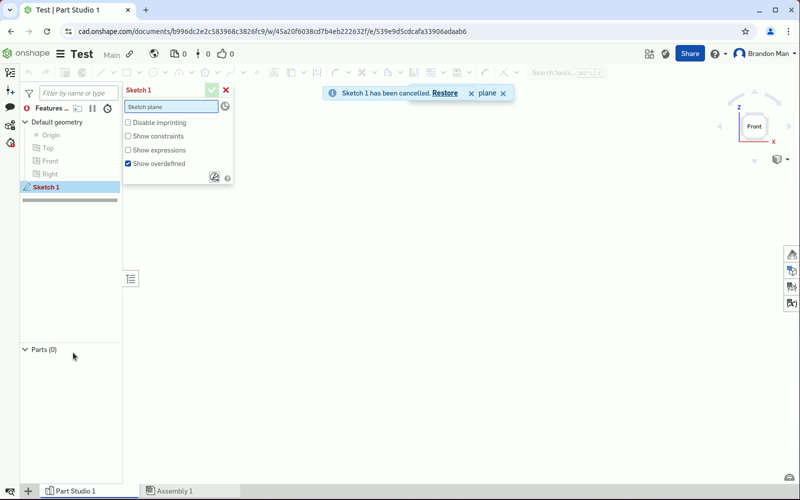
mouse_move(73, 163)
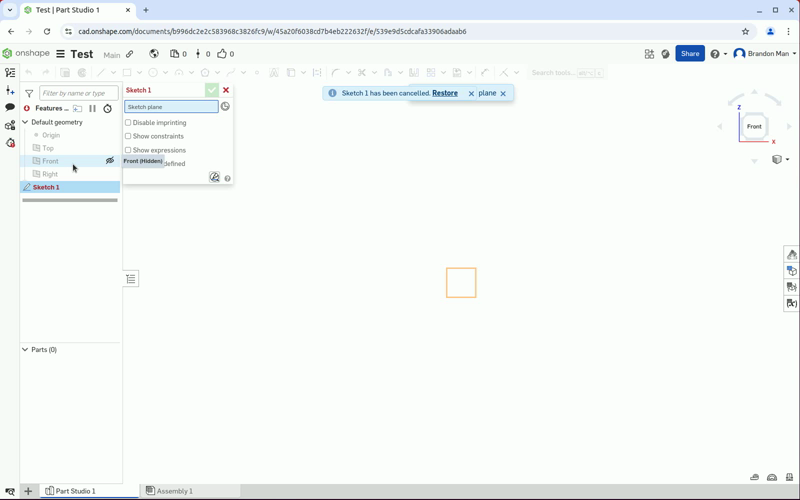
click(73, 163)
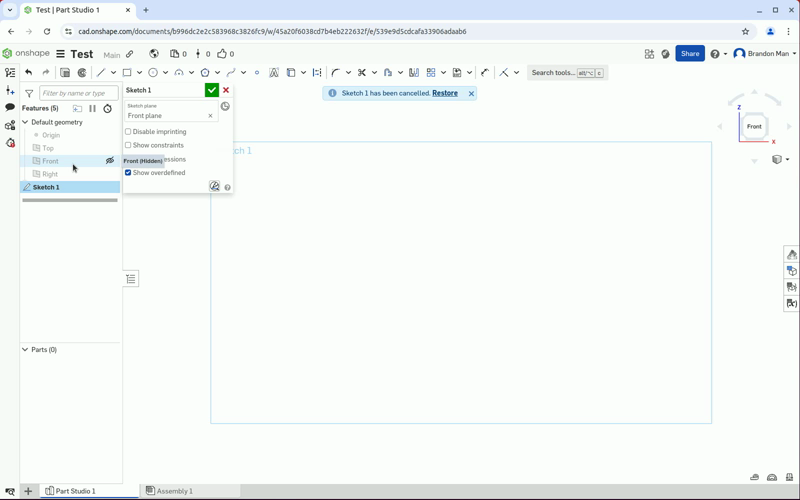
mouse_move(73, 352)
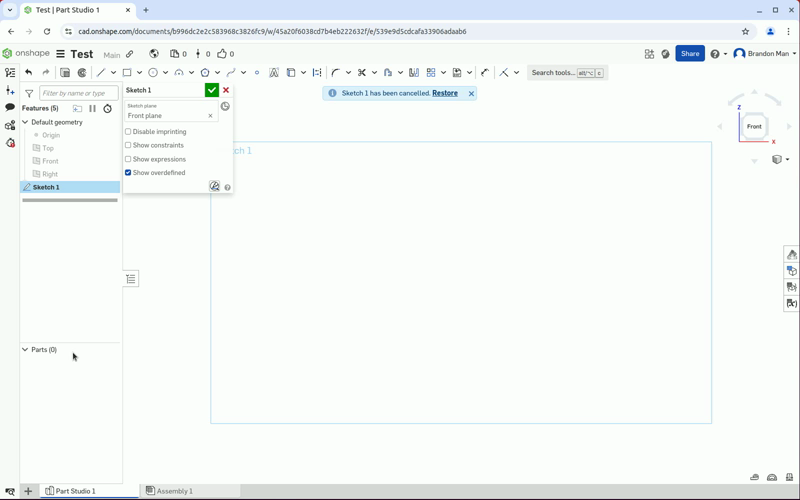
key(y)
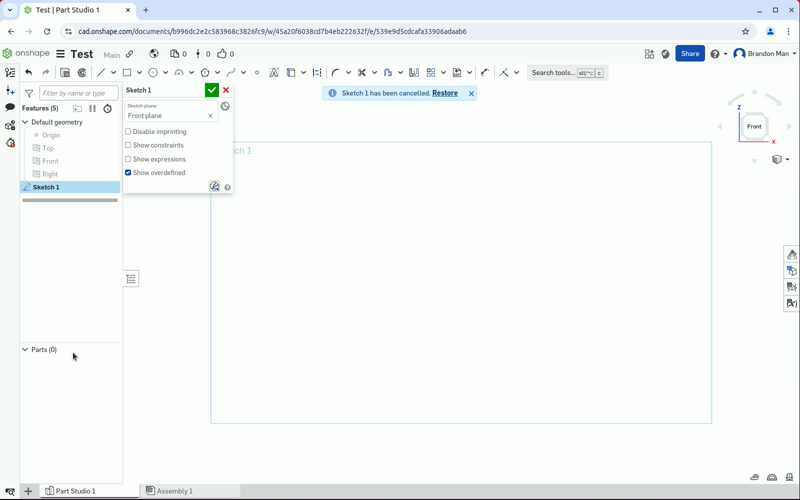
key(a)
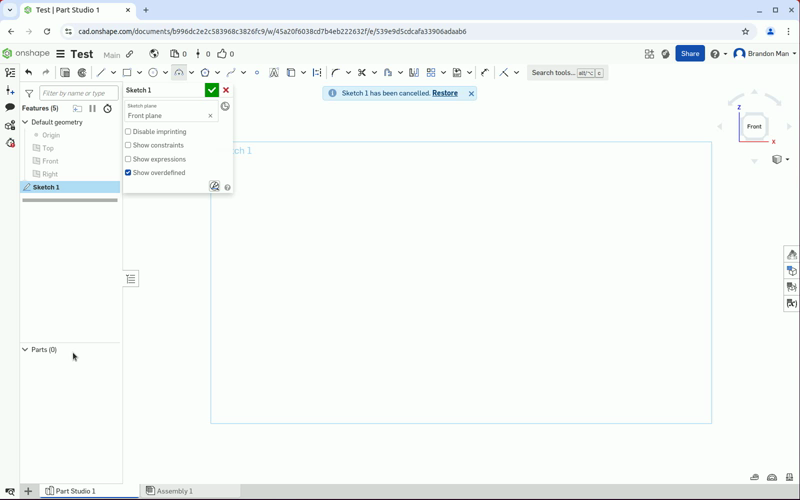
key_down(shift)
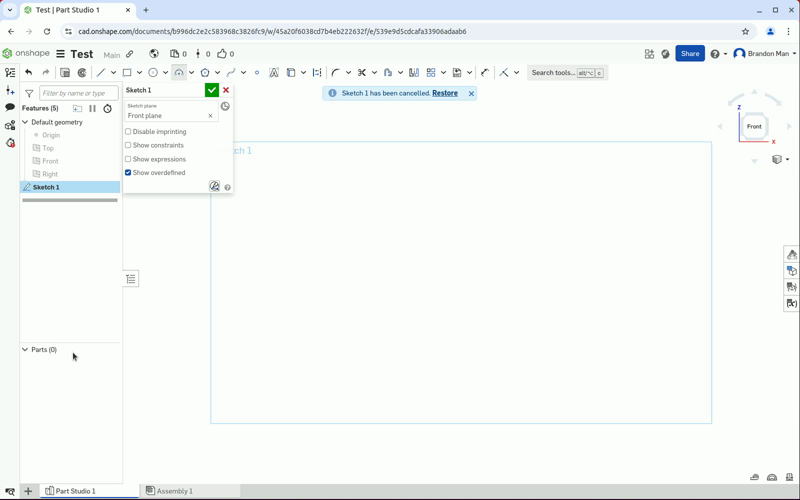
mouse_move(406, 333)
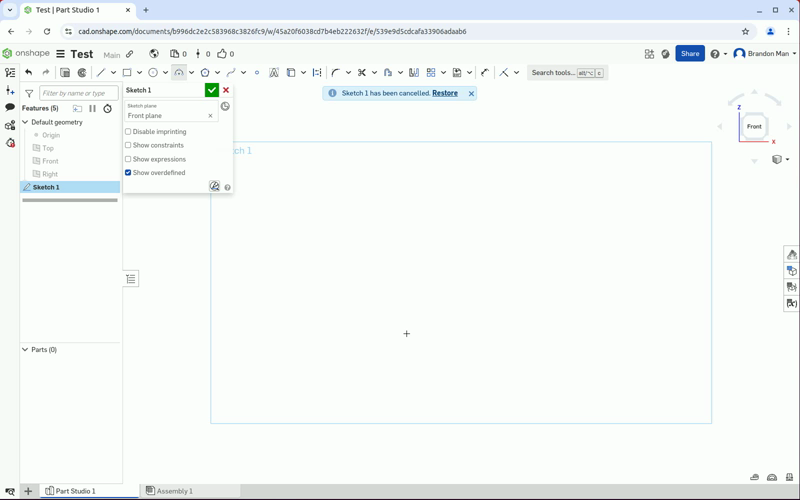
click(406, 333)
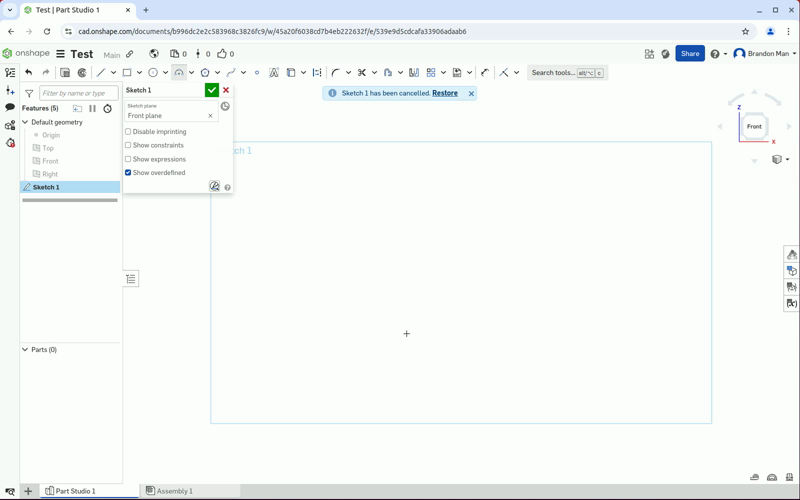
key_up(shift)
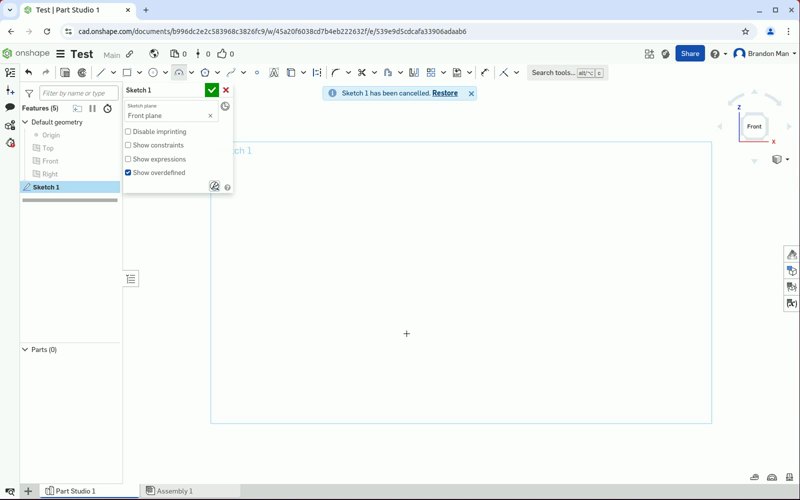
key_down(shift)
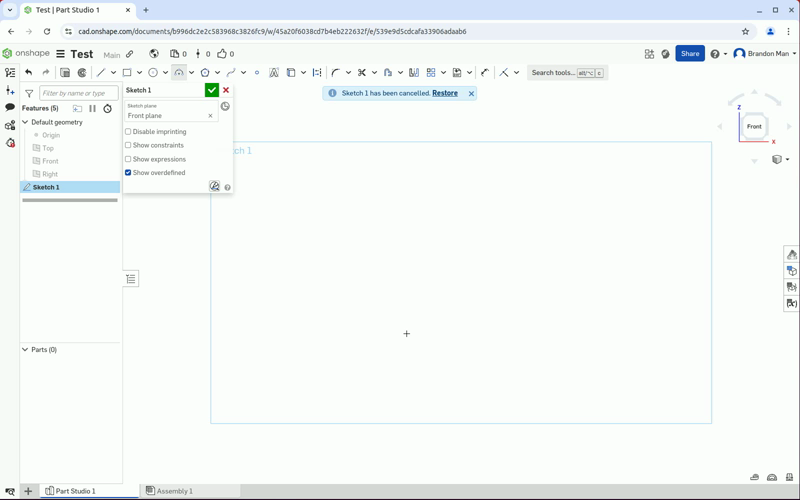
mouse_move(412, 333)
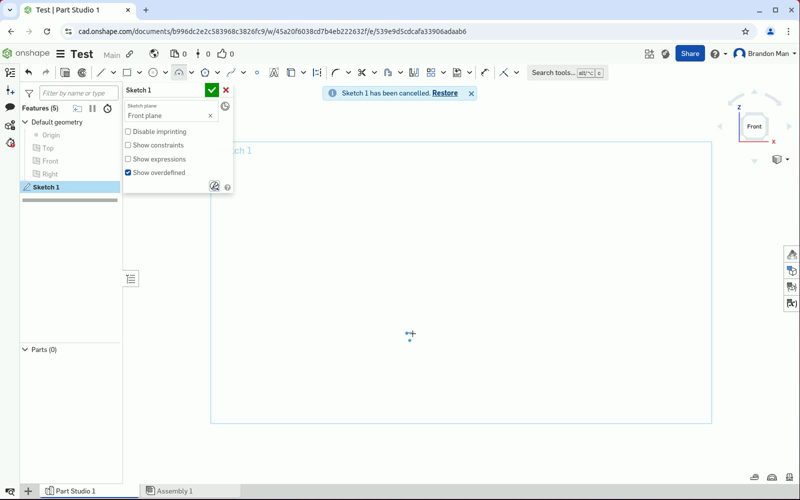
scroll(6)
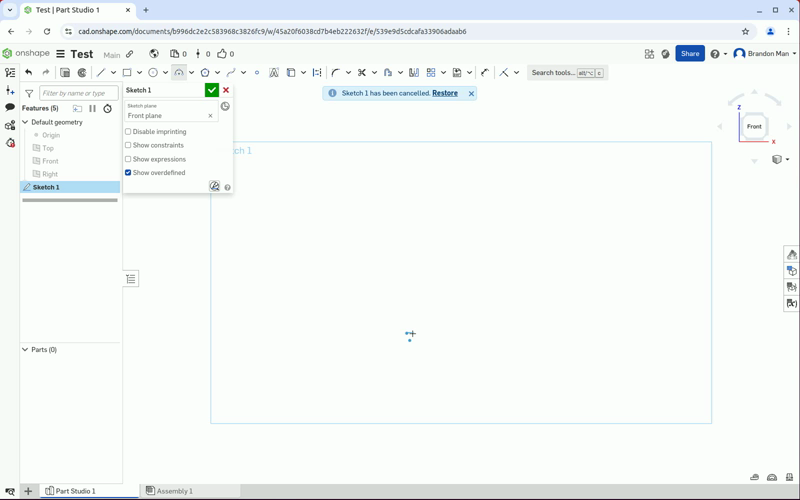
scroll(6)
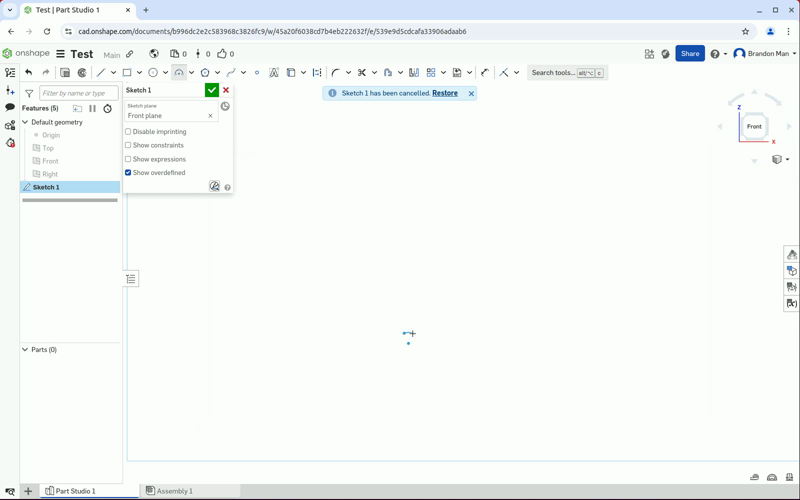
scroll(6)
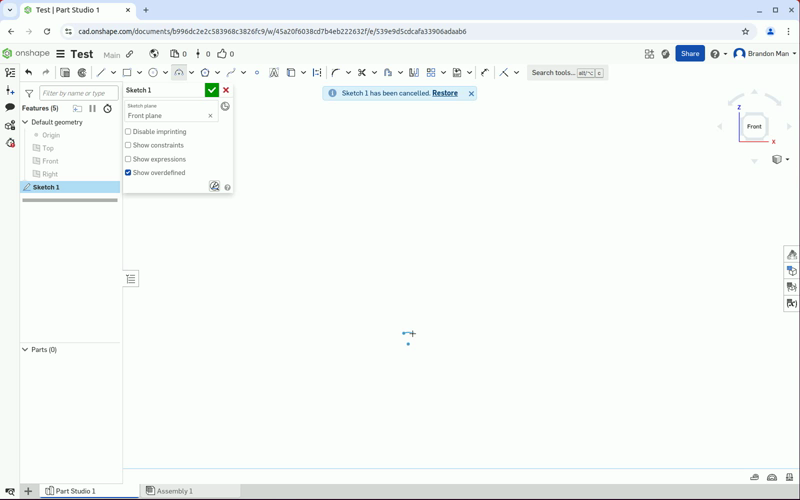
scroll(6)
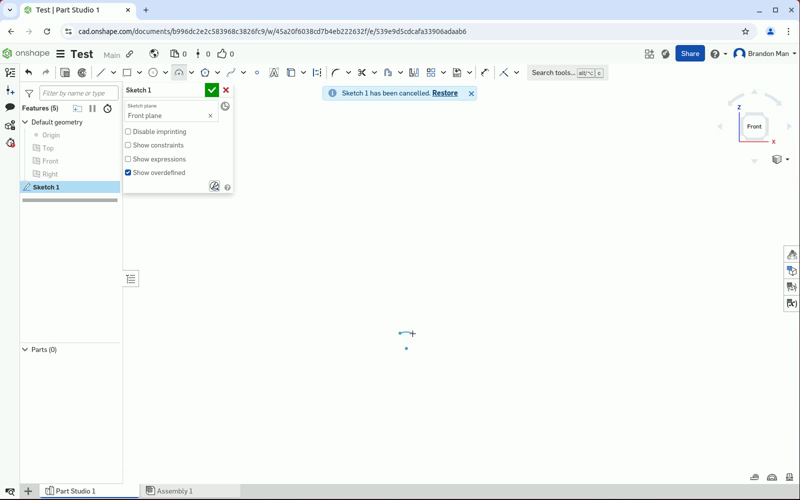
scroll(6)
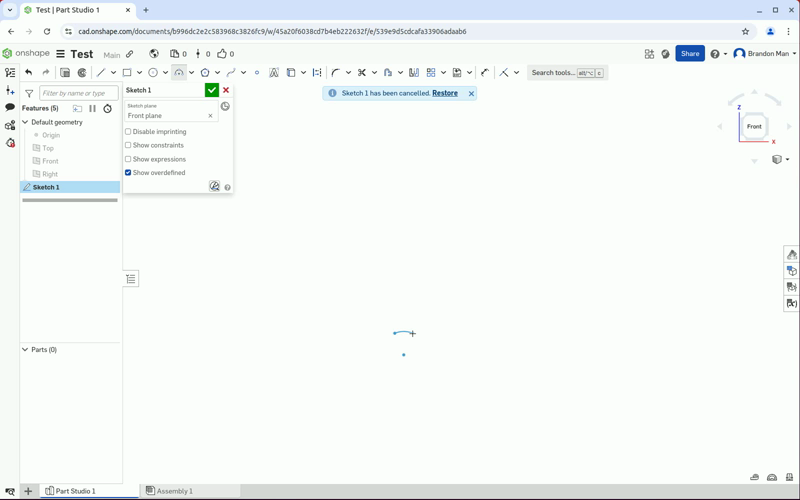
scroll(6)
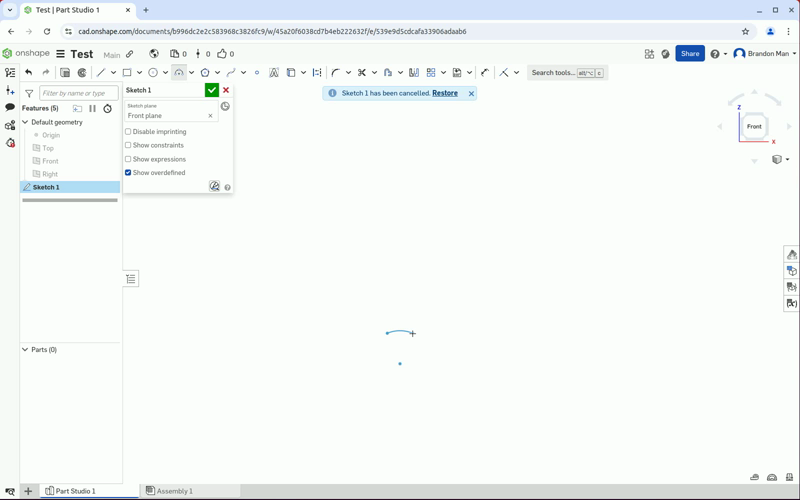
scroll(6)
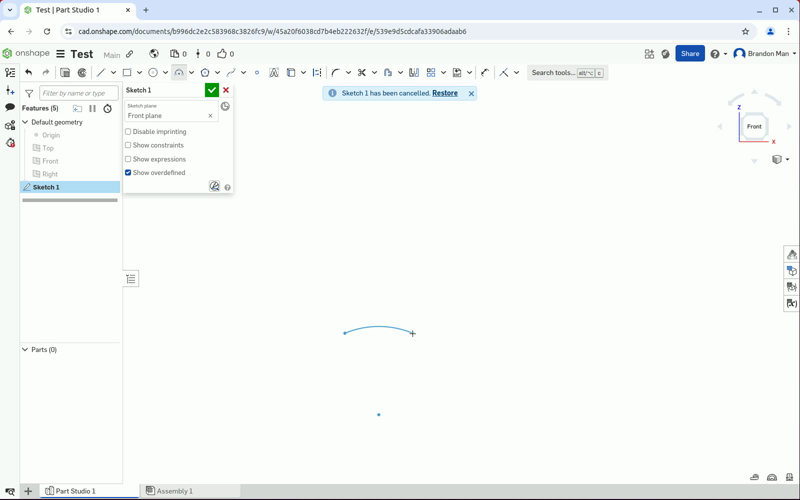
click(412, 333)
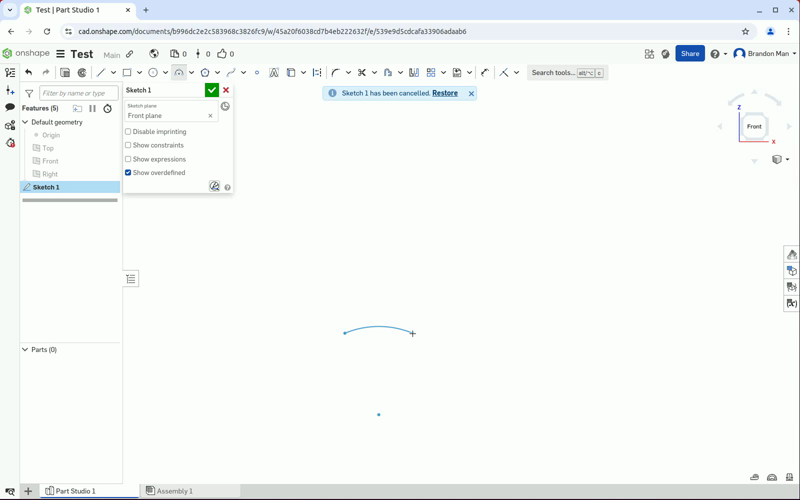
scroll(-6)
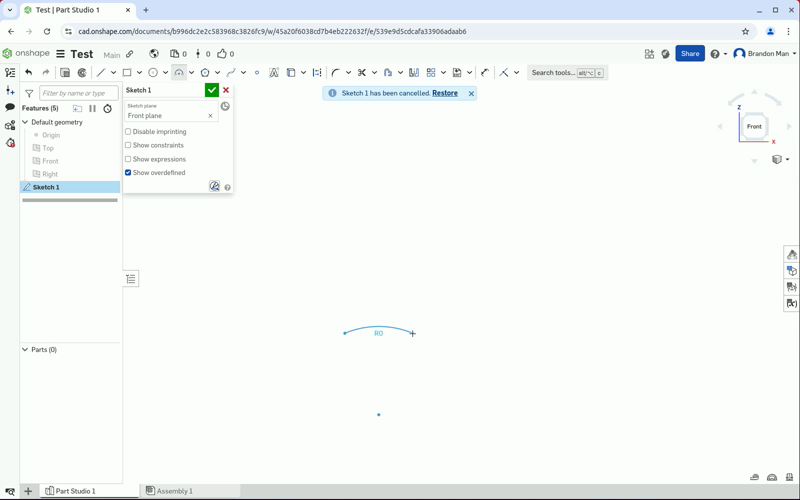
scroll(-6)
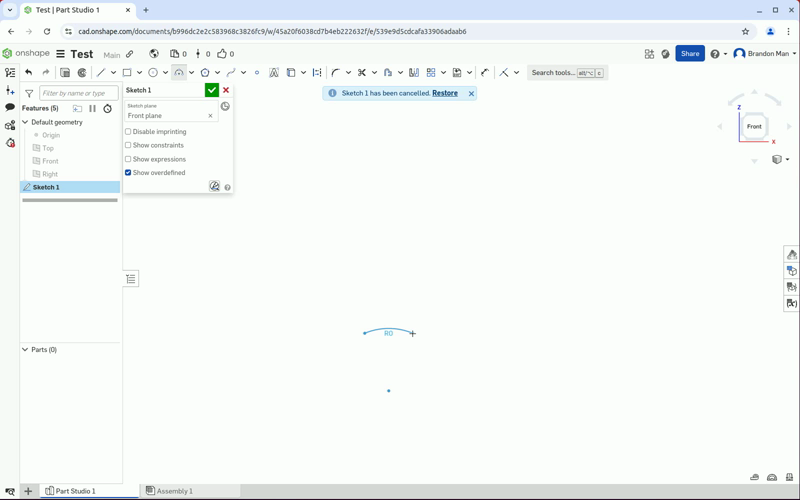
scroll(-6)
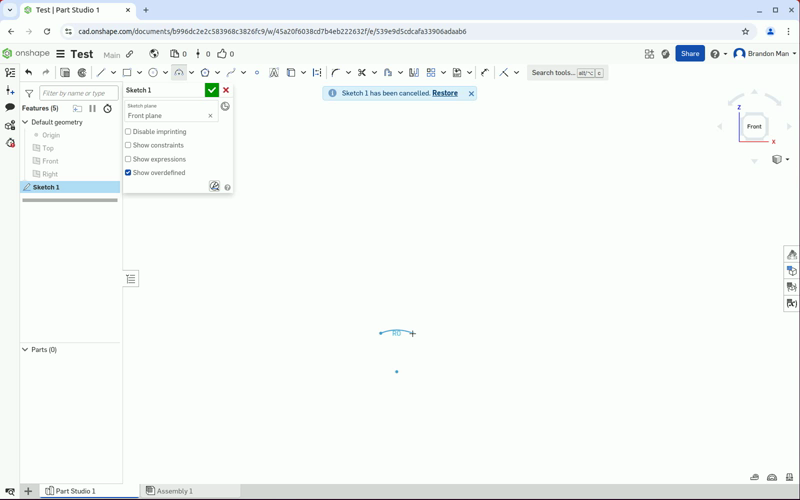
scroll(-6)
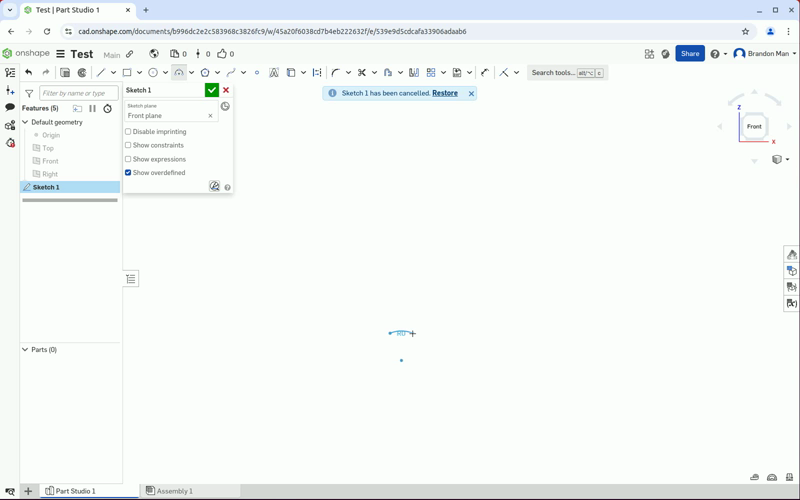
scroll(-6)
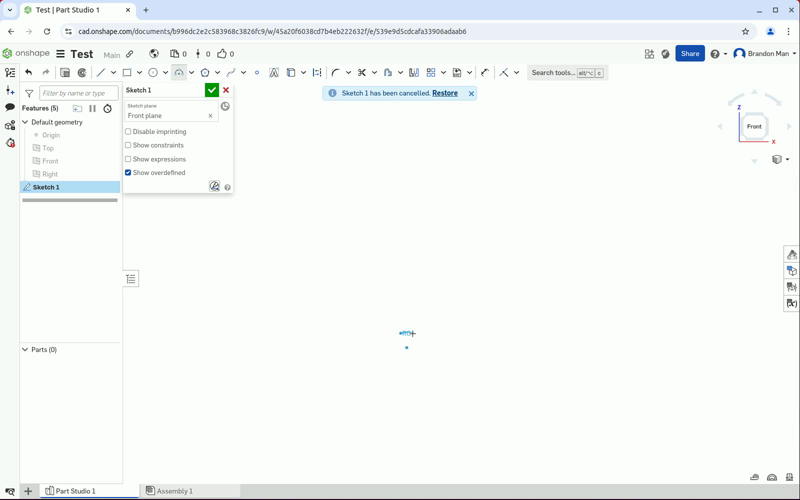
scroll(-6)
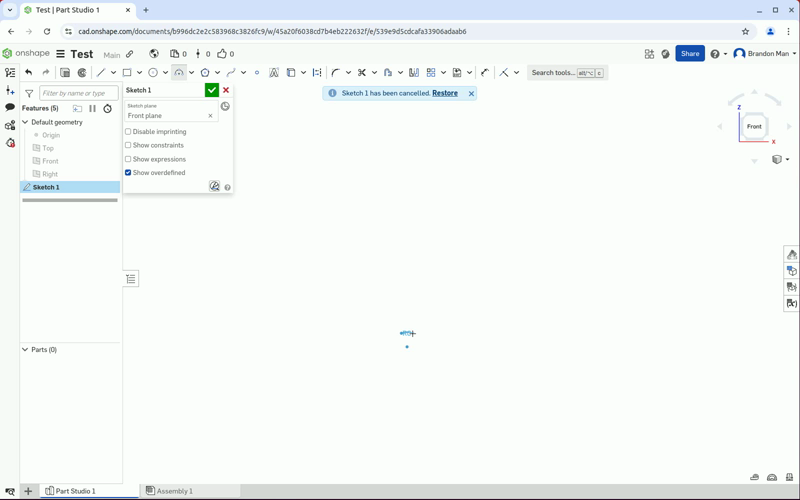
scroll(-6)
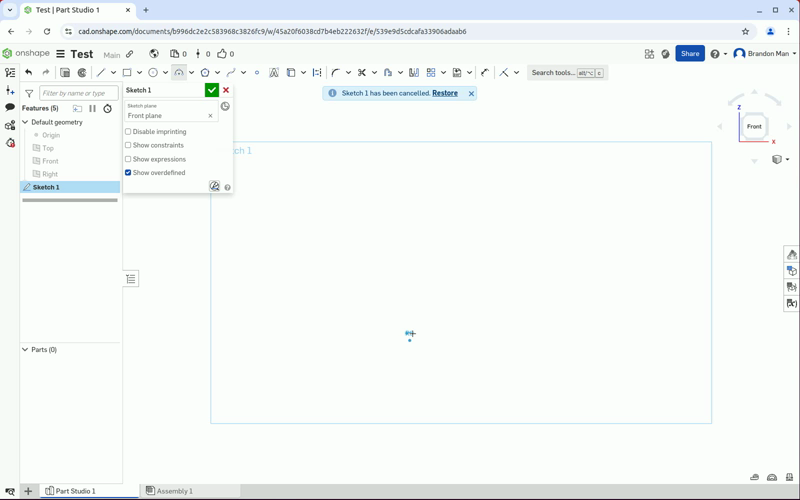
mouse_move(409, 333)
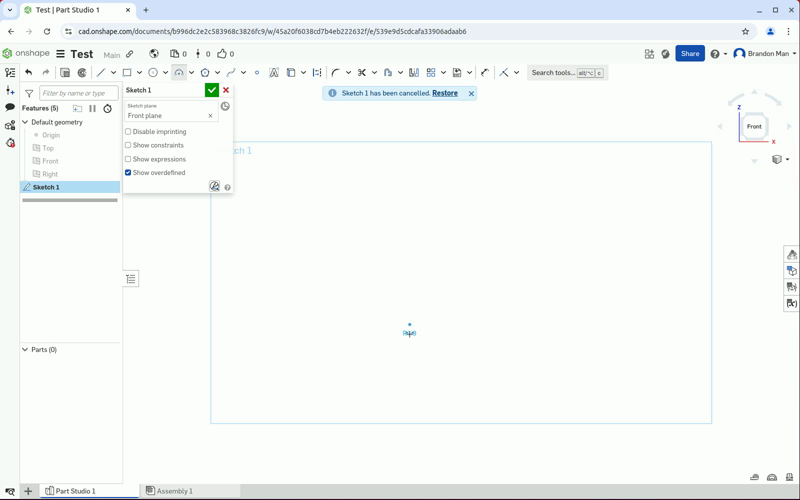
scroll(6)
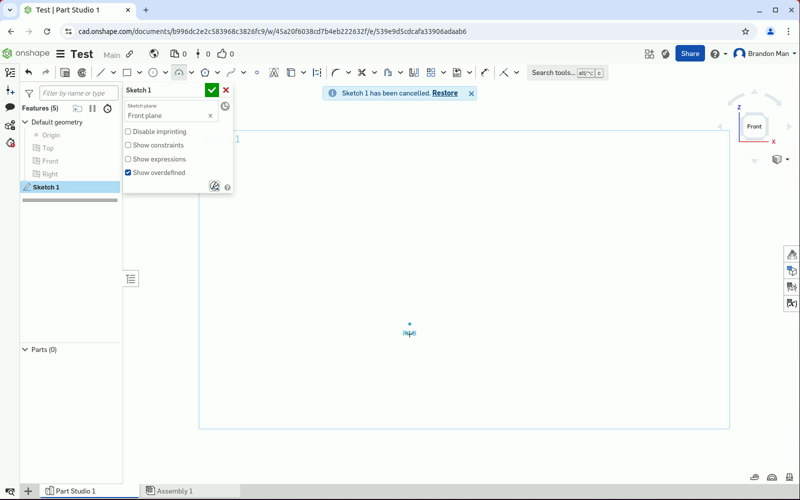
scroll(6)
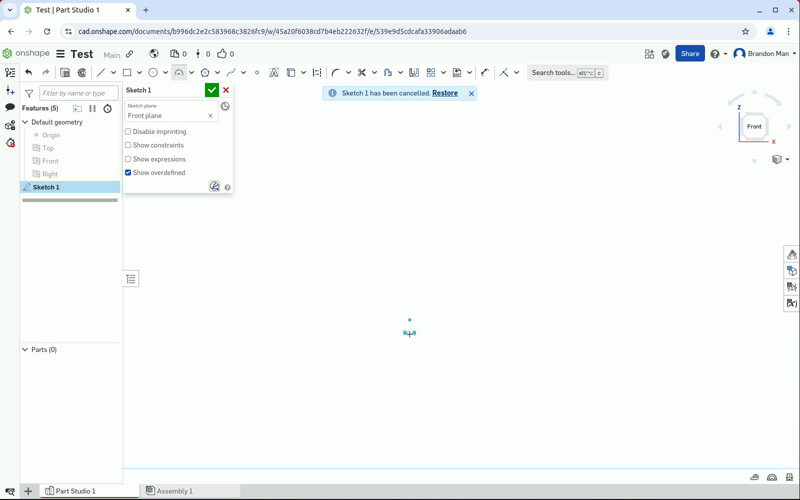
scroll(6)
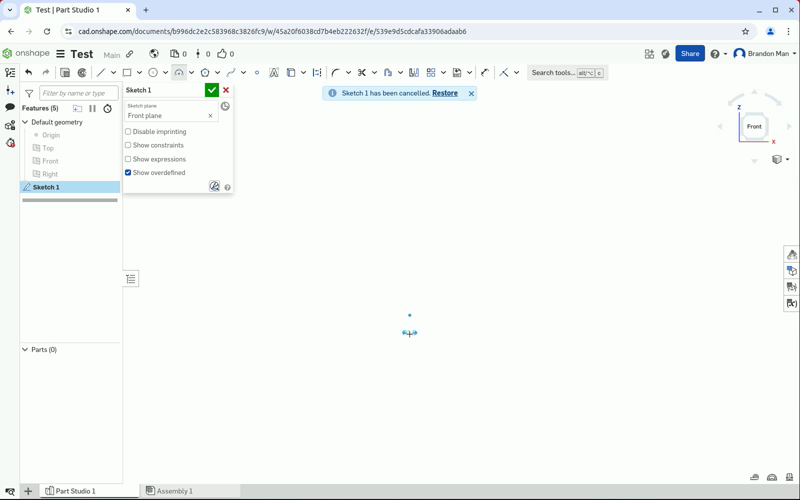
scroll(6)
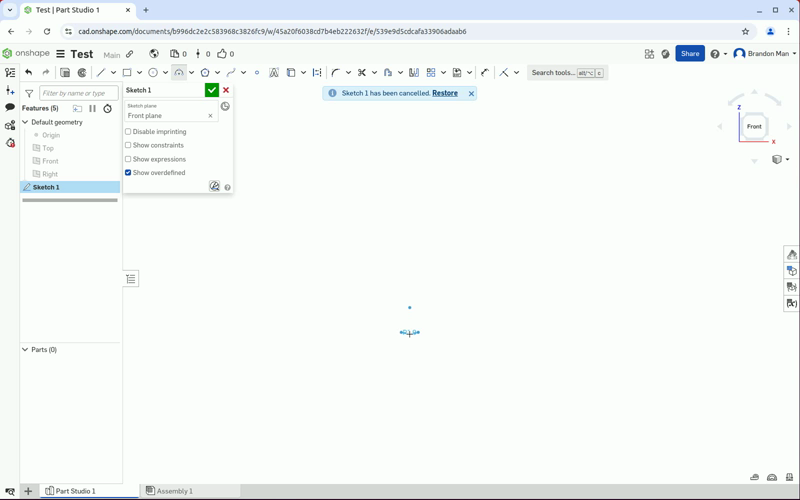
scroll(6)
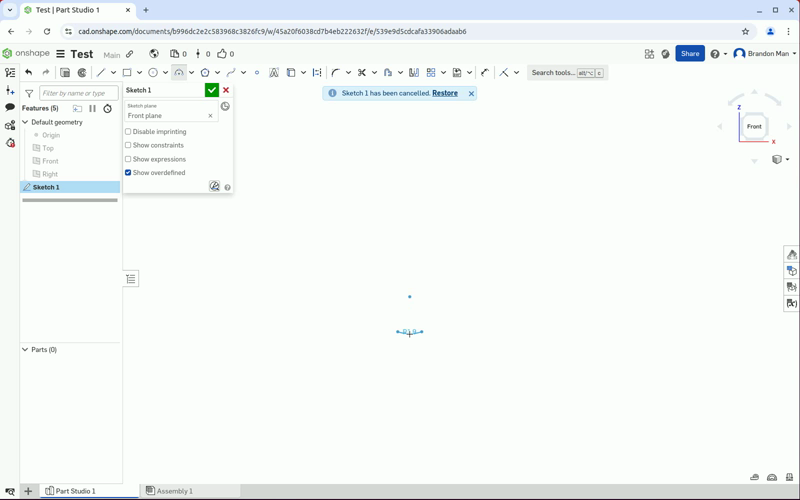
scroll(6)
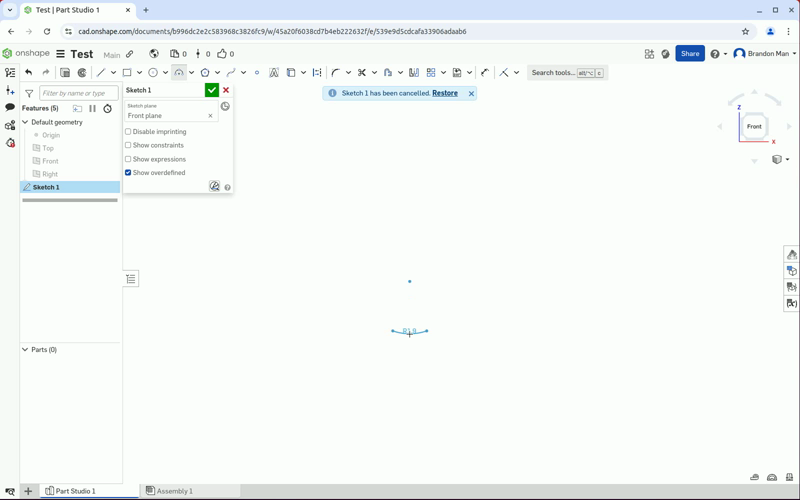
scroll(6)
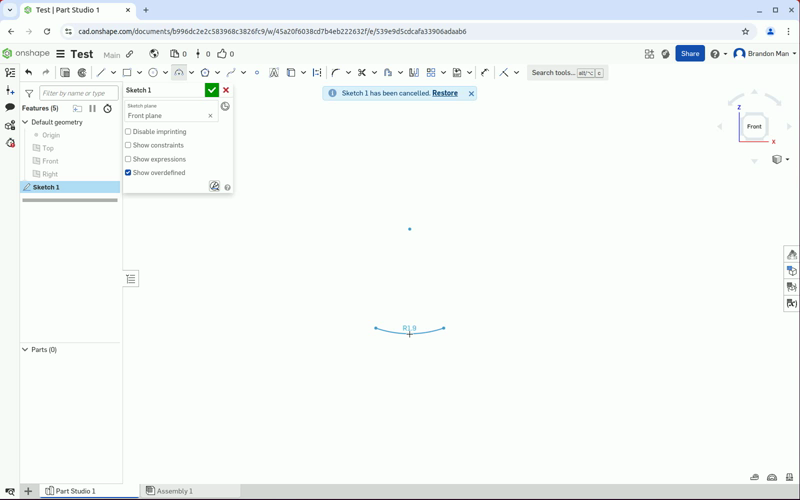
click(409, 333)
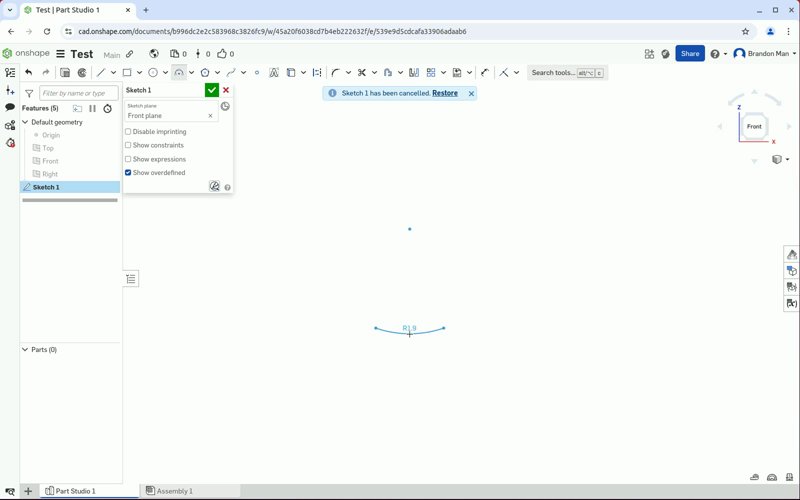
scroll(-6)
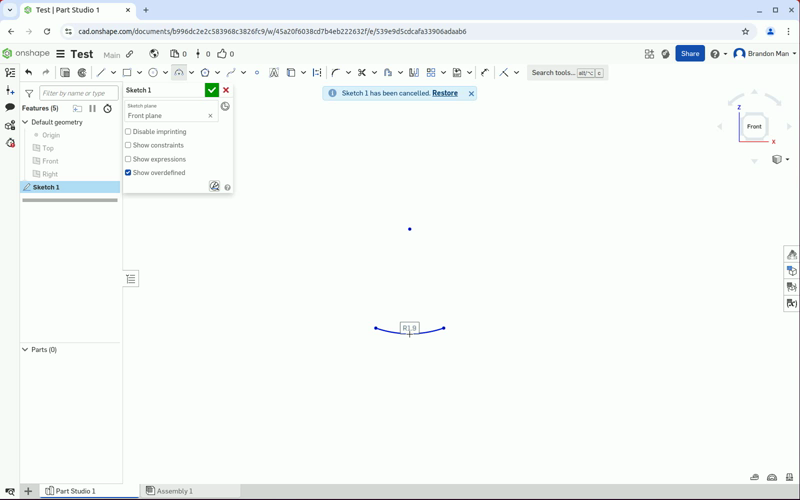
scroll(-6)
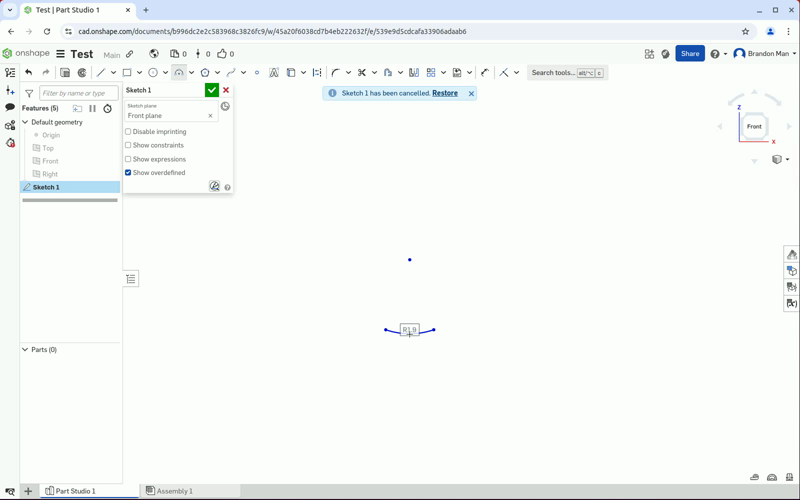
scroll(-6)
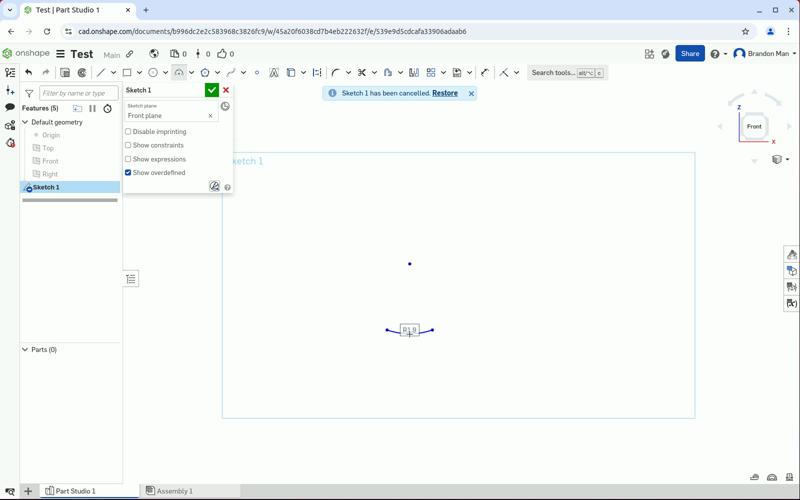
scroll(-6)
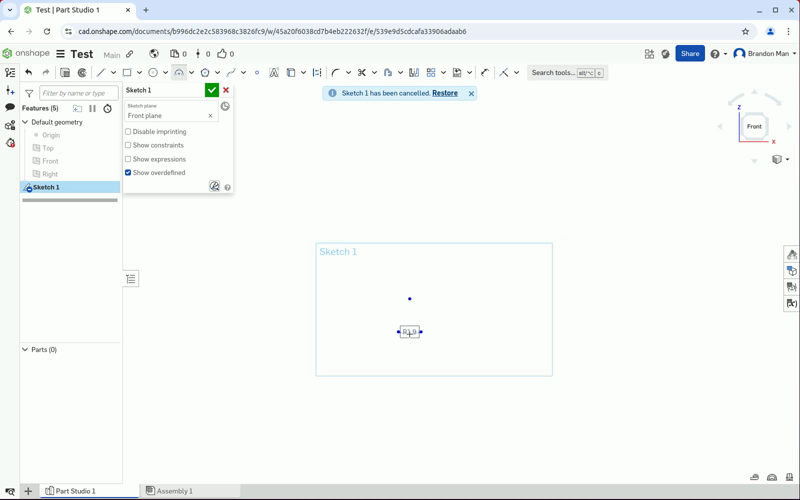
scroll(-6)
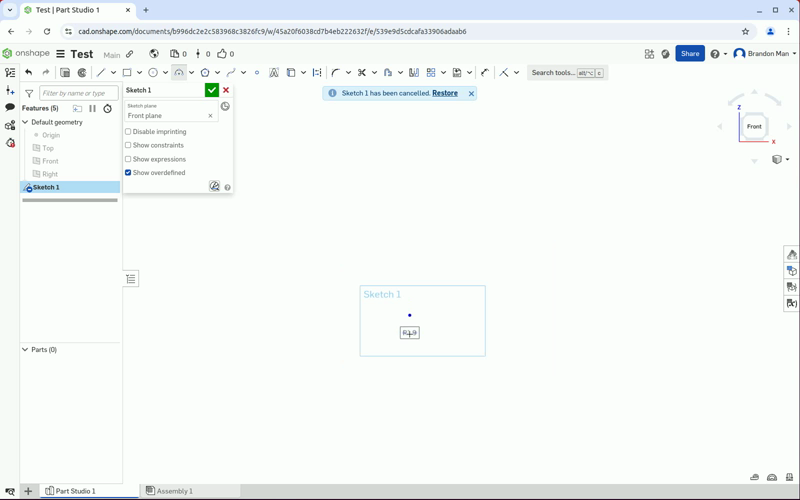
scroll(-6)
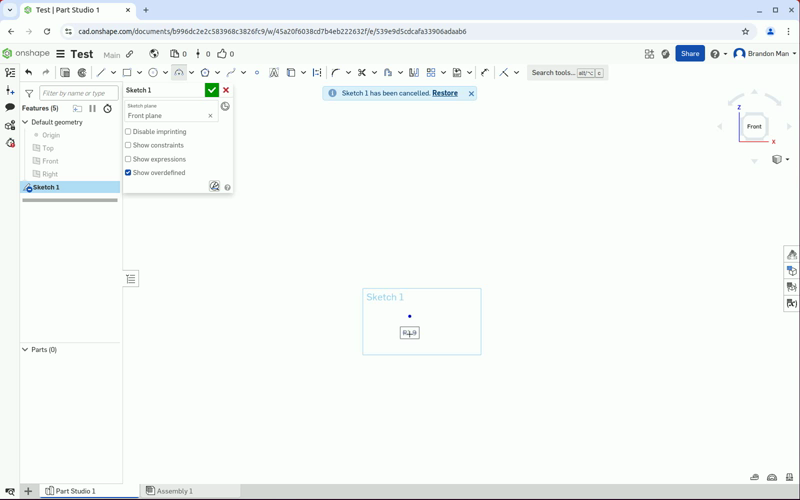
scroll(-6)
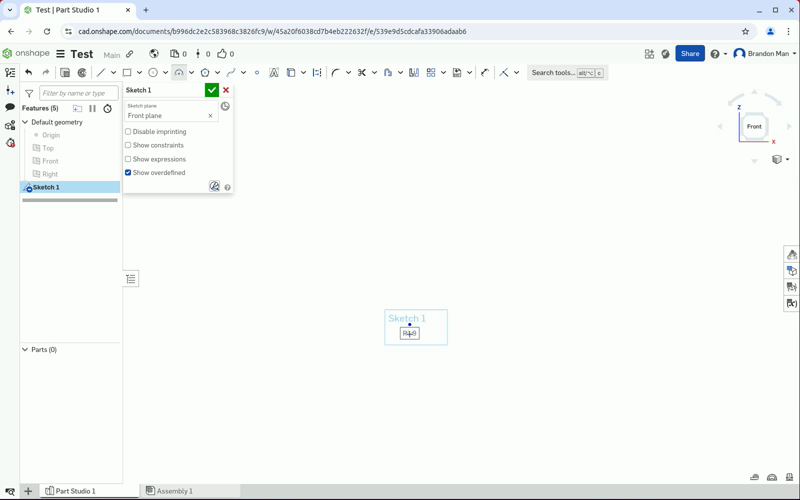
key_up(shift)
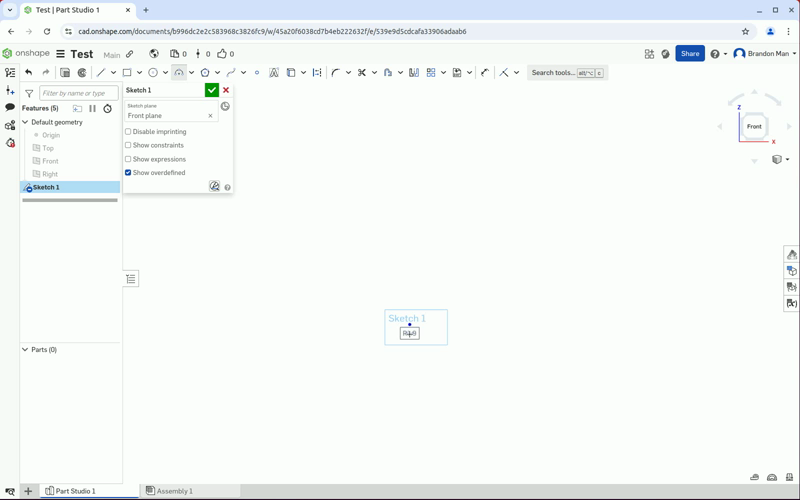
key(esc)
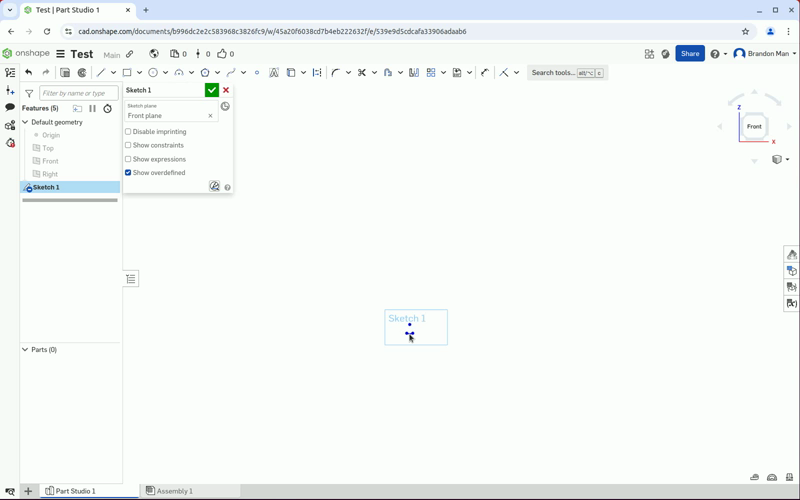
key(l)
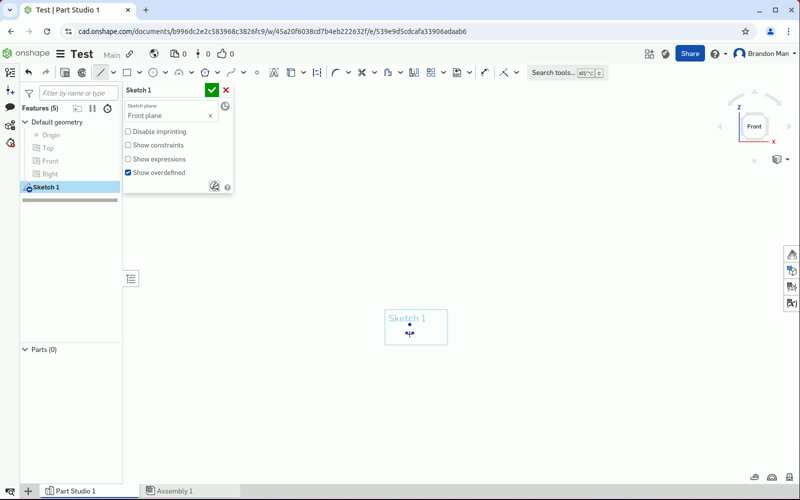
mouse_move(412, 333)
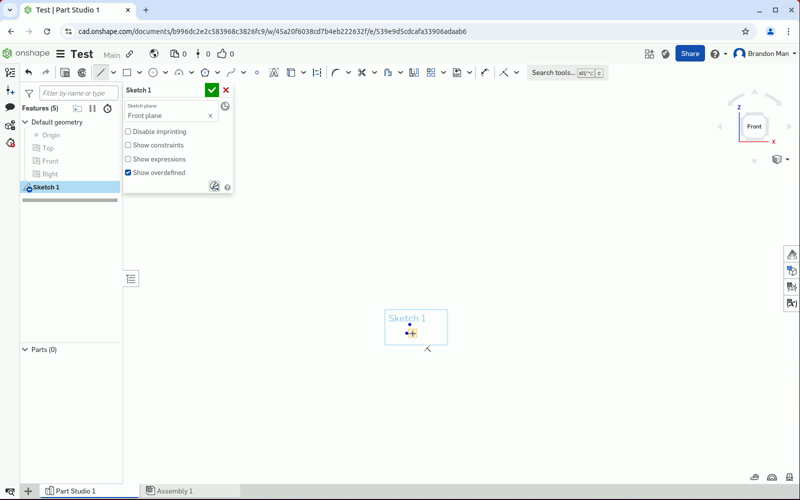
scroll(6)
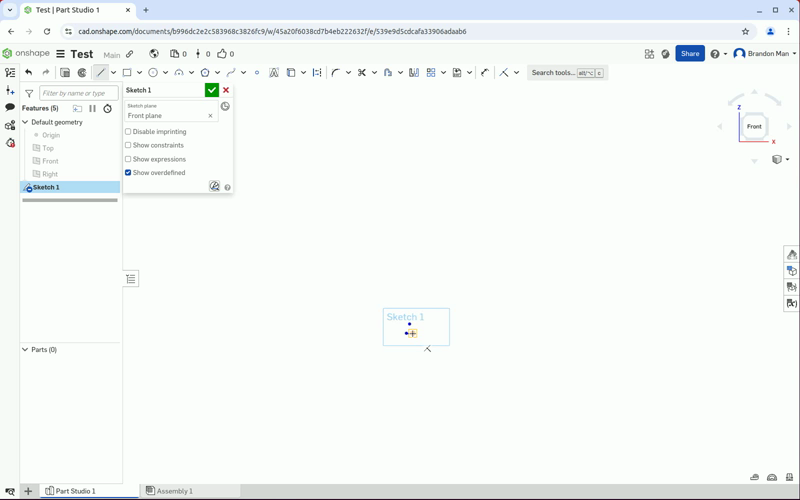
scroll(6)
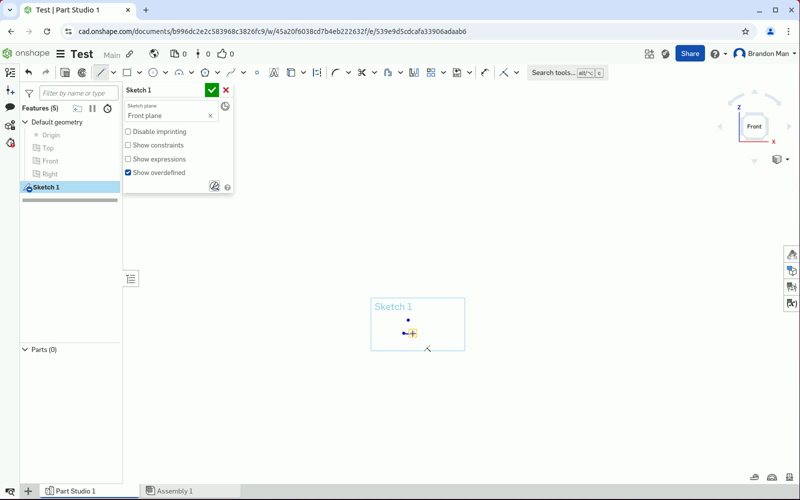
scroll(6)
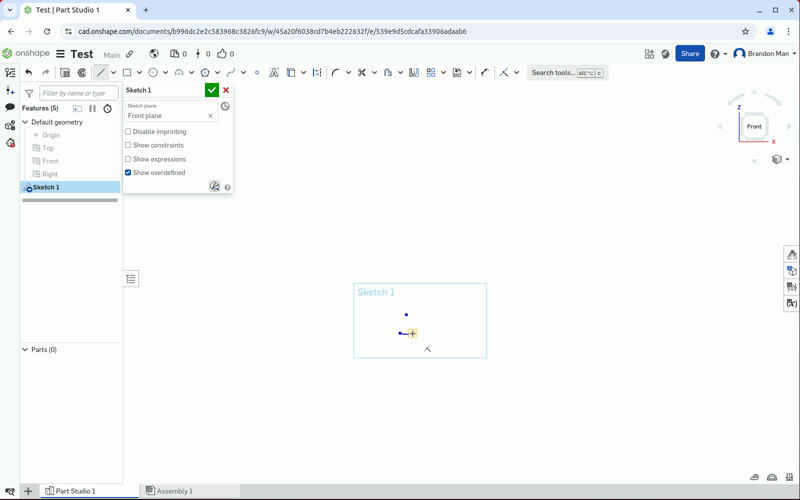
scroll(6)
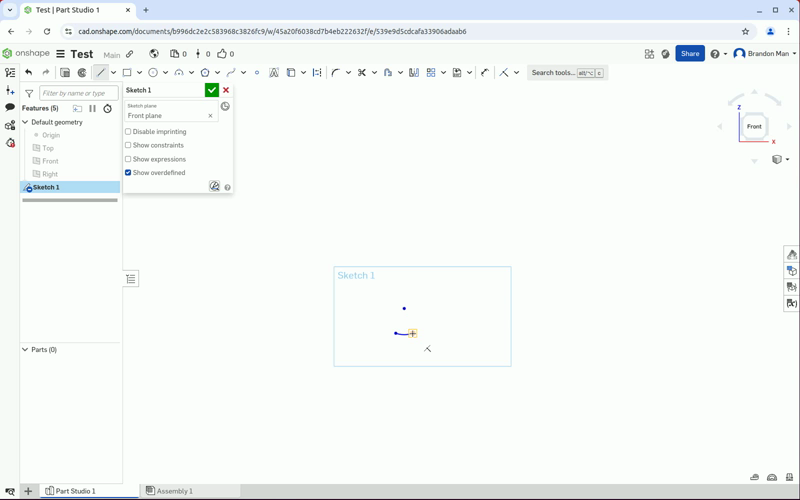
scroll(6)
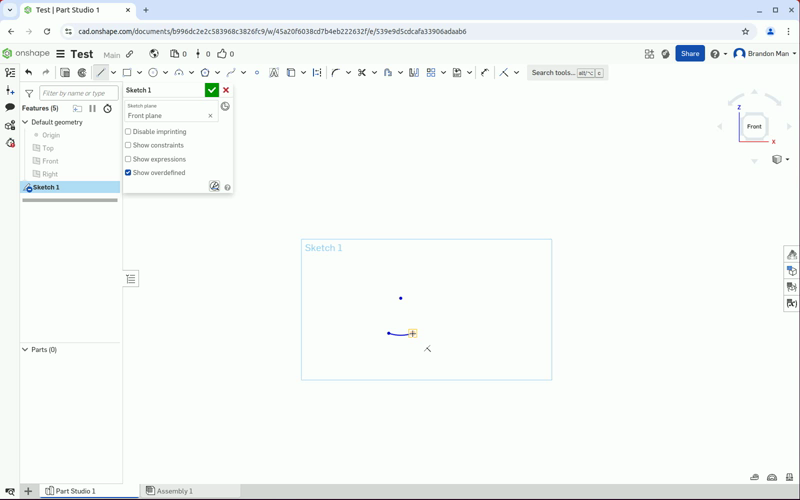
scroll(6)
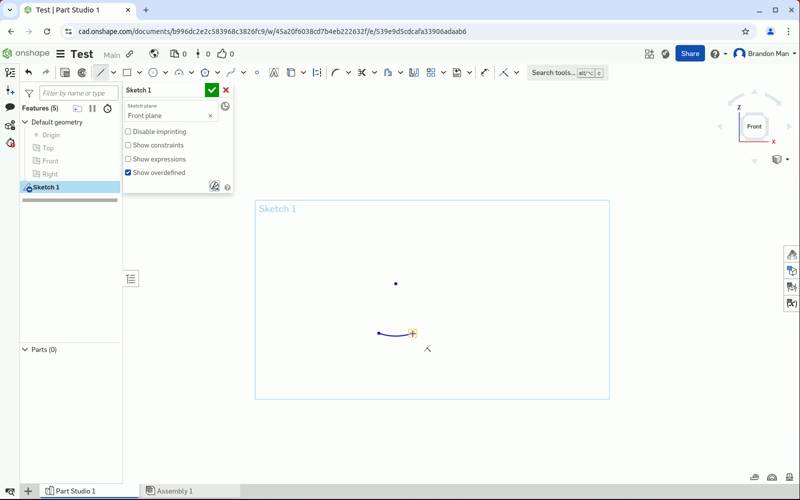
scroll(6)
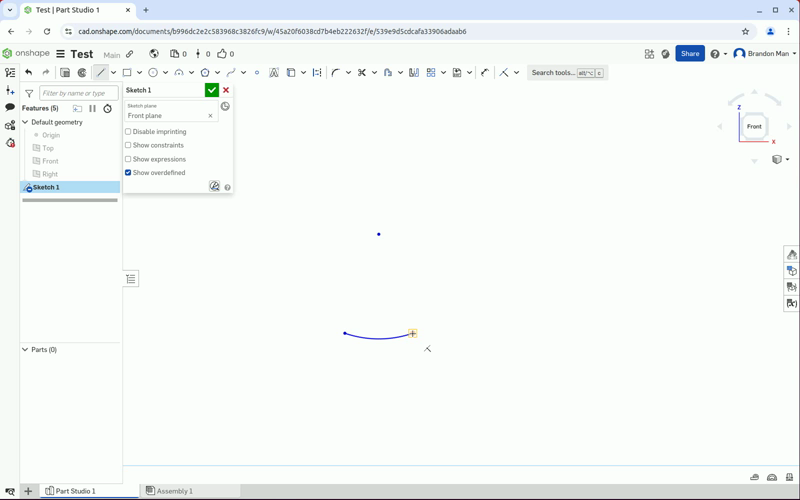
click(412, 333)
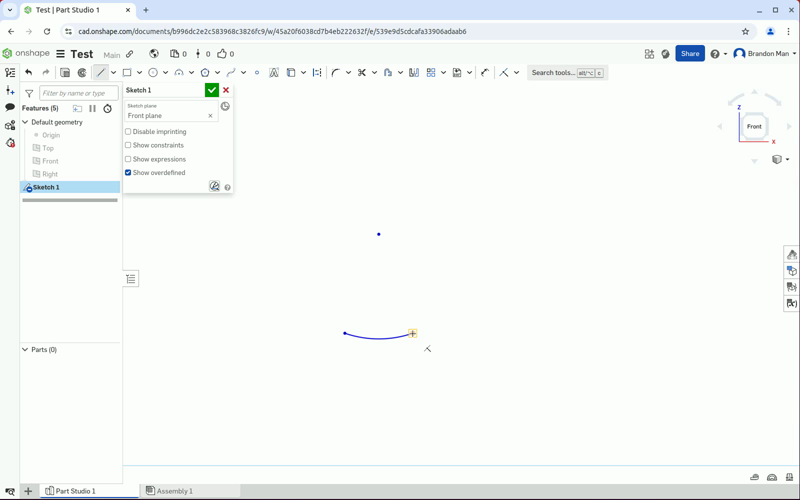
scroll(-6)
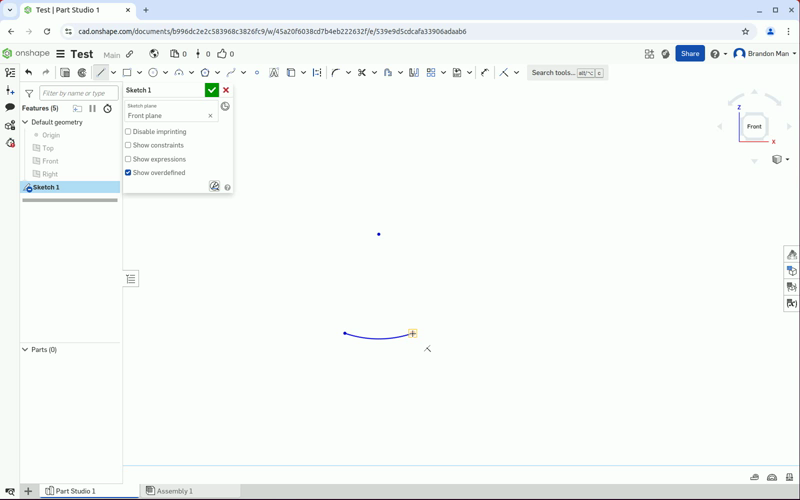
scroll(-6)
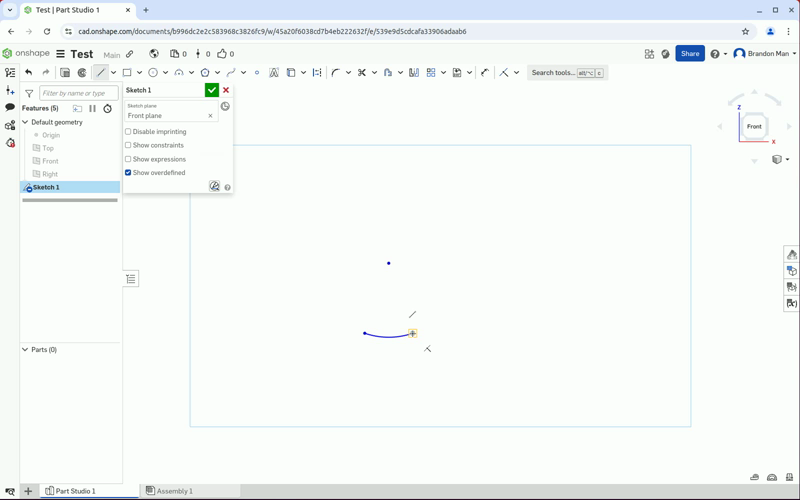
scroll(-6)
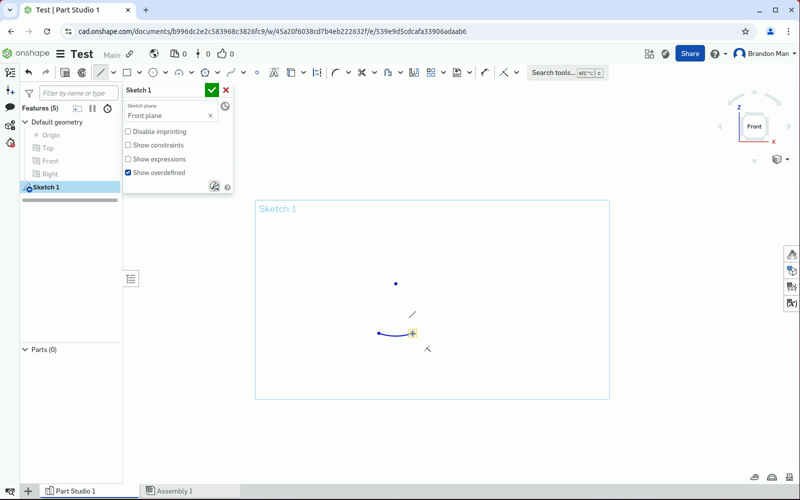
scroll(-6)
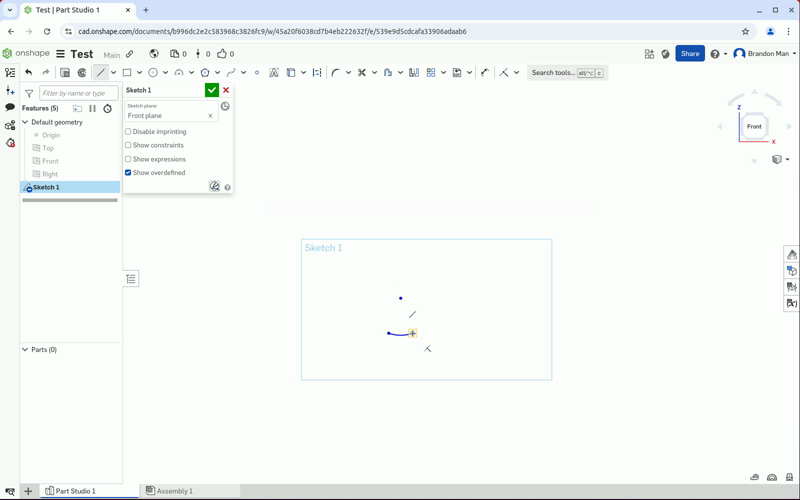
scroll(-6)
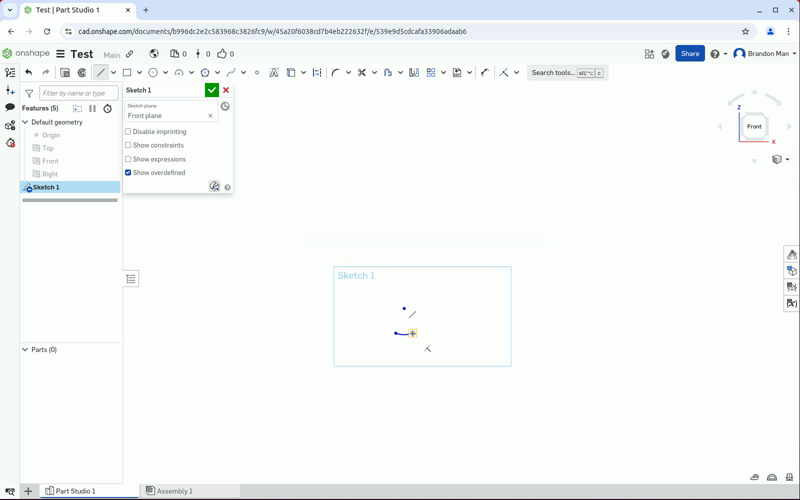
scroll(-6)
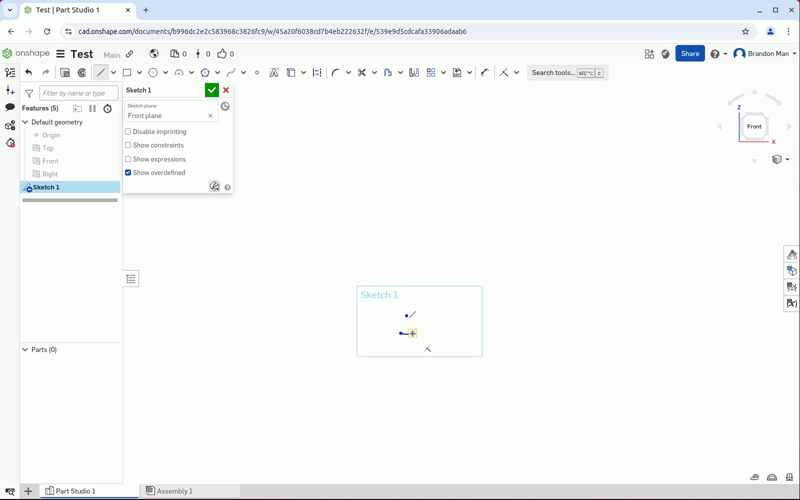
scroll(-6)
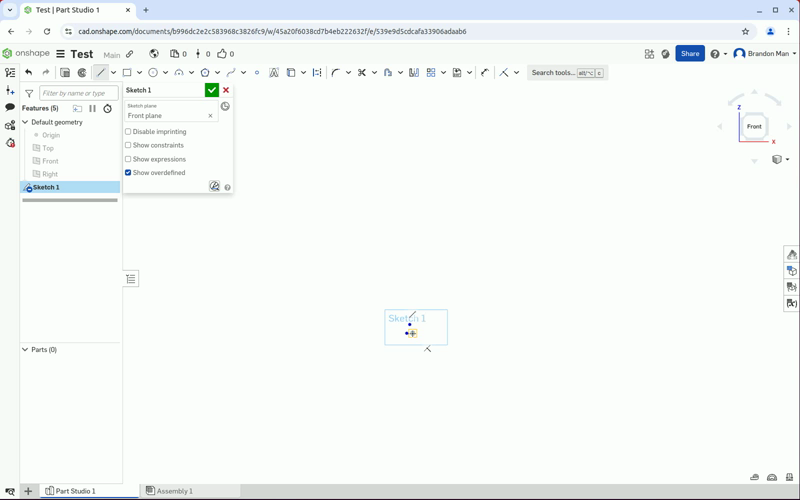
mouse_move(442, 333)
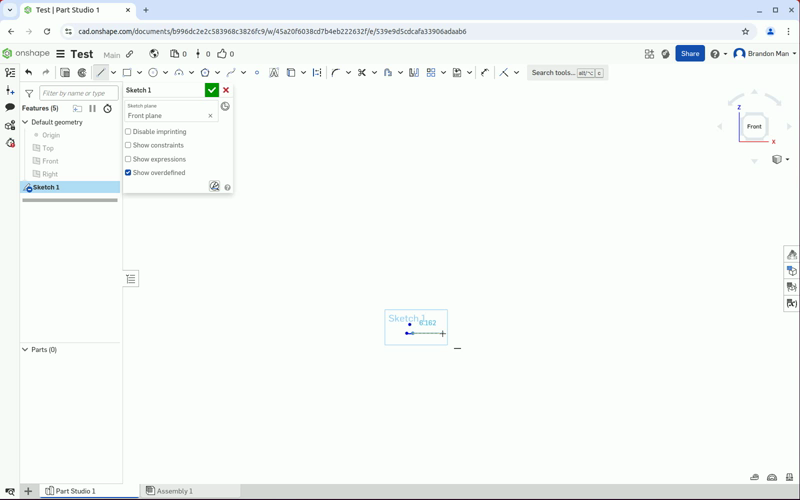
key_down(shift)
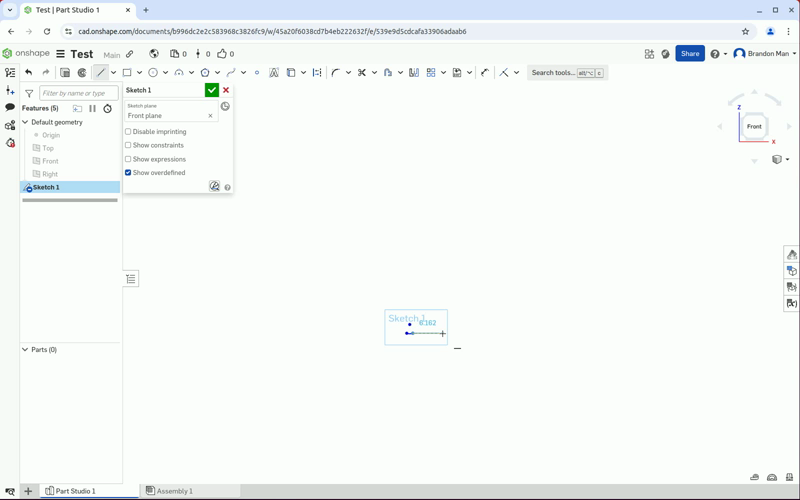
mouse_move(406, 333)
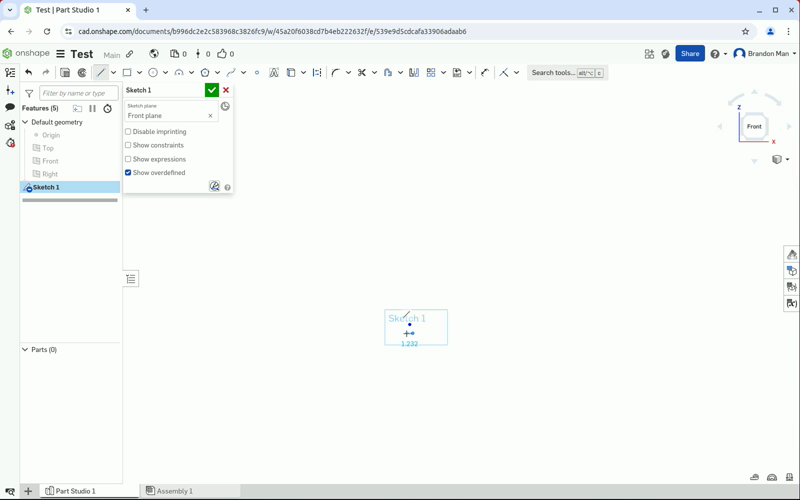
scroll(6)
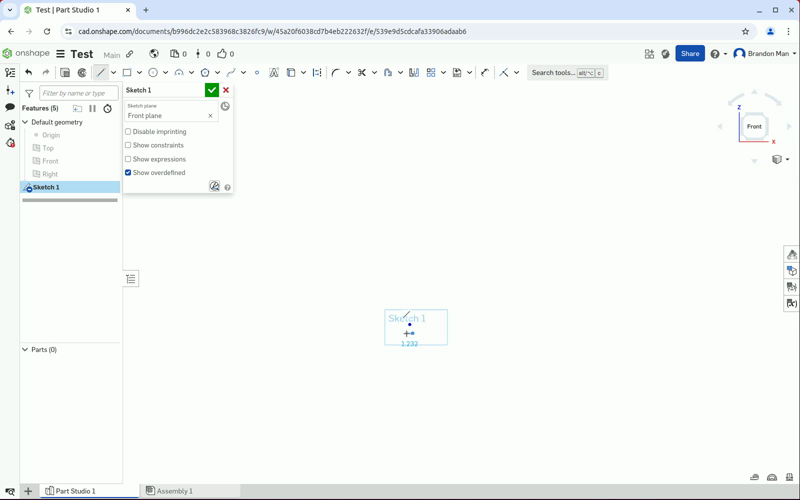
scroll(6)
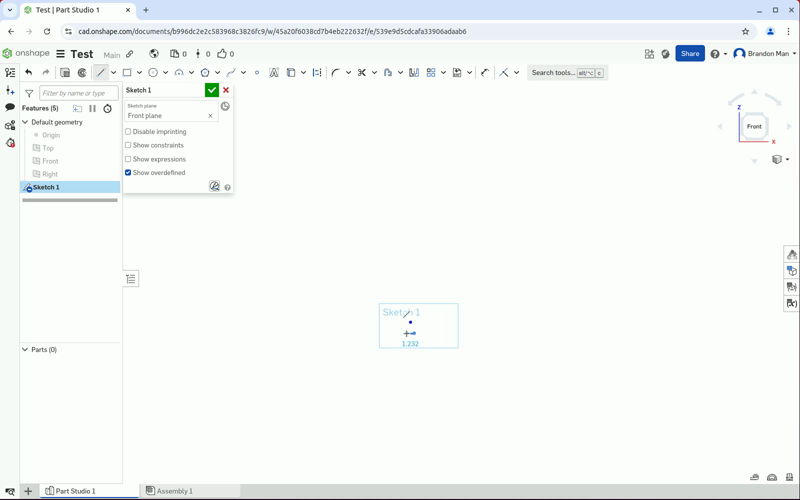
scroll(6)
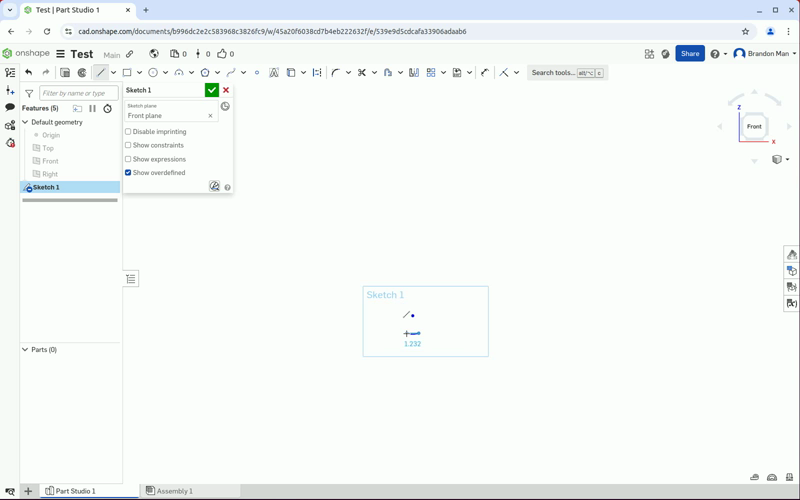
scroll(6)
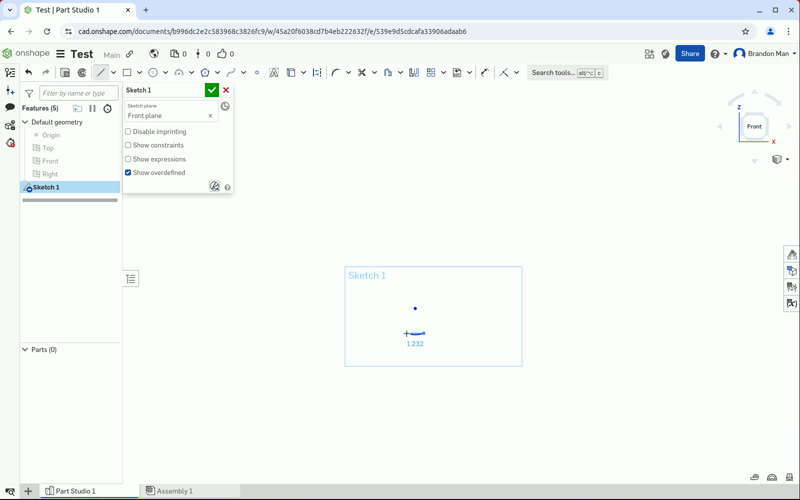
scroll(6)
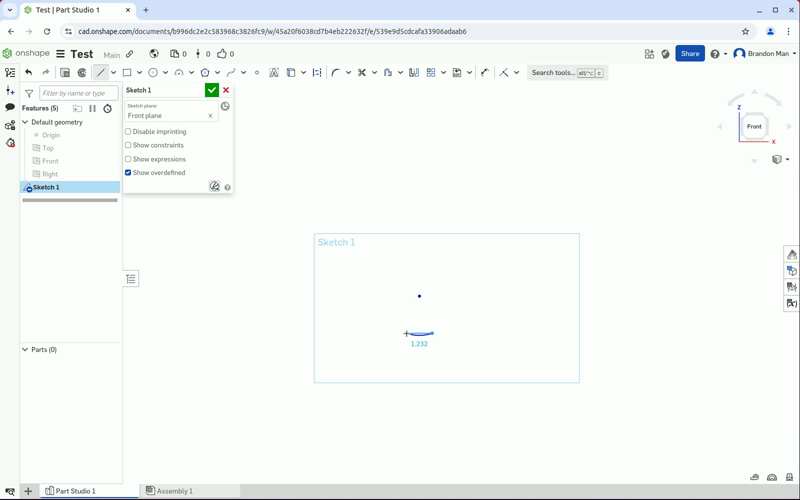
scroll(6)
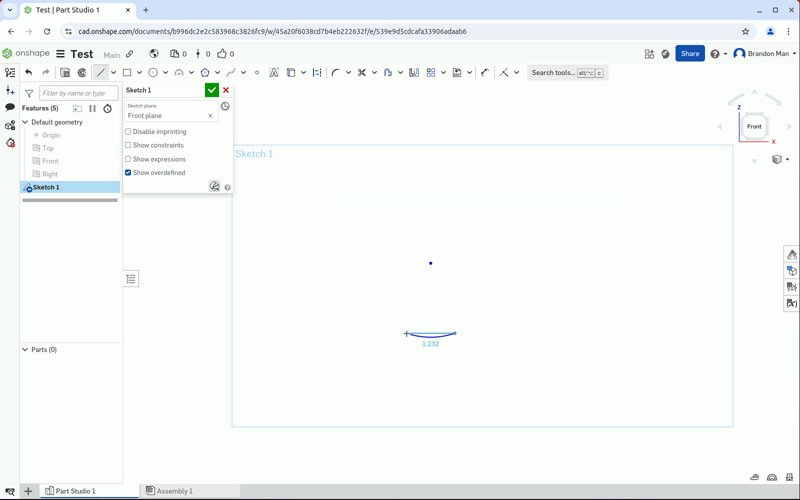
scroll(6)
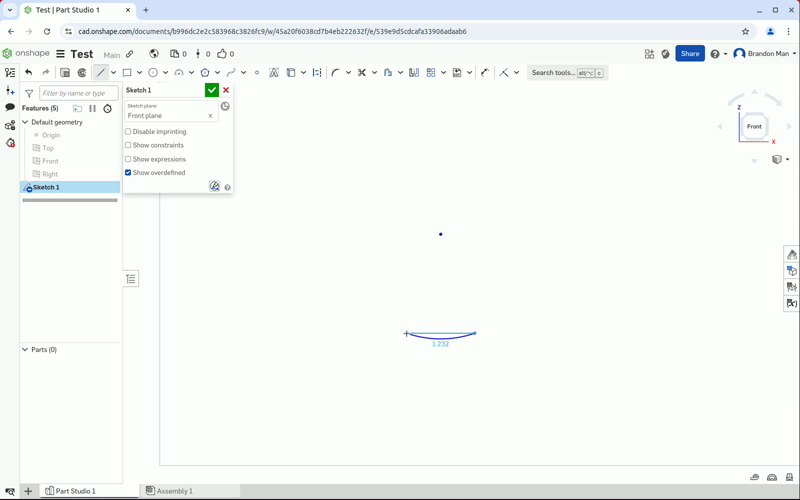
key_up(shift)
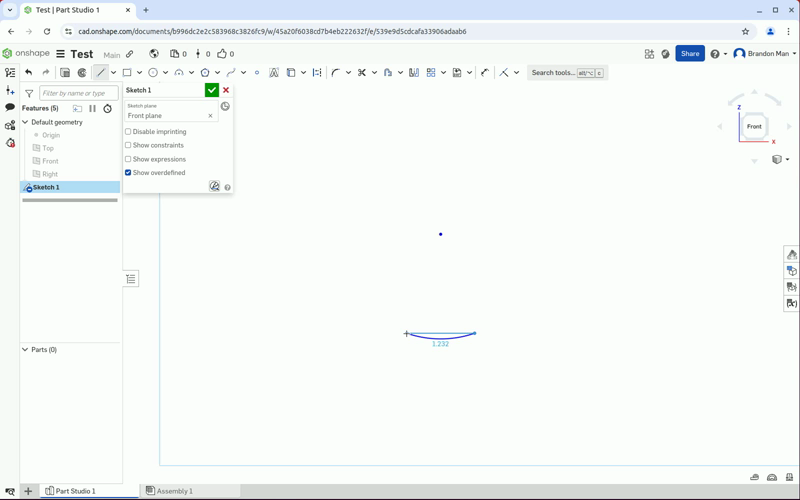
click(406, 333)
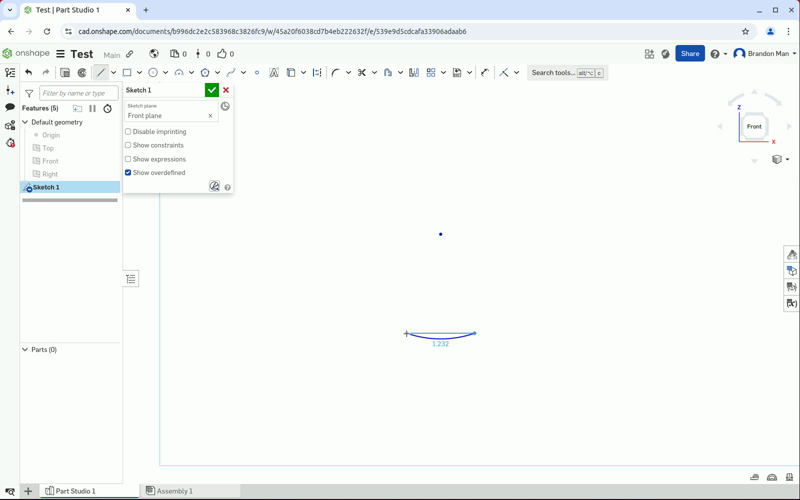
scroll(-6)
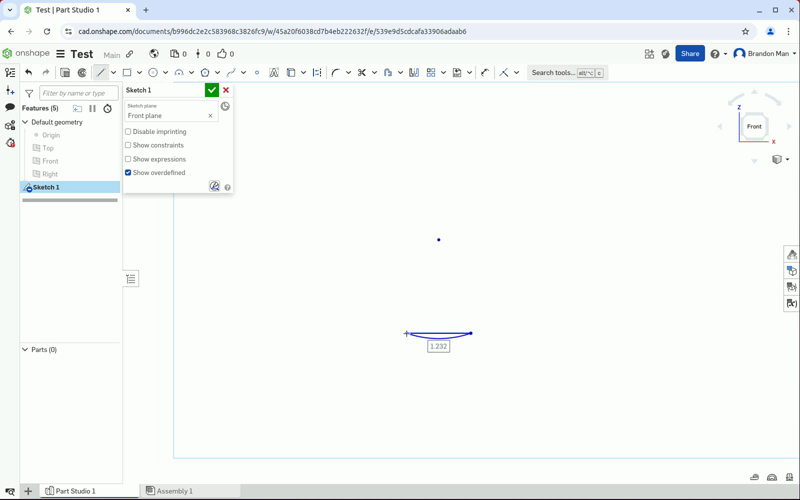
scroll(-6)
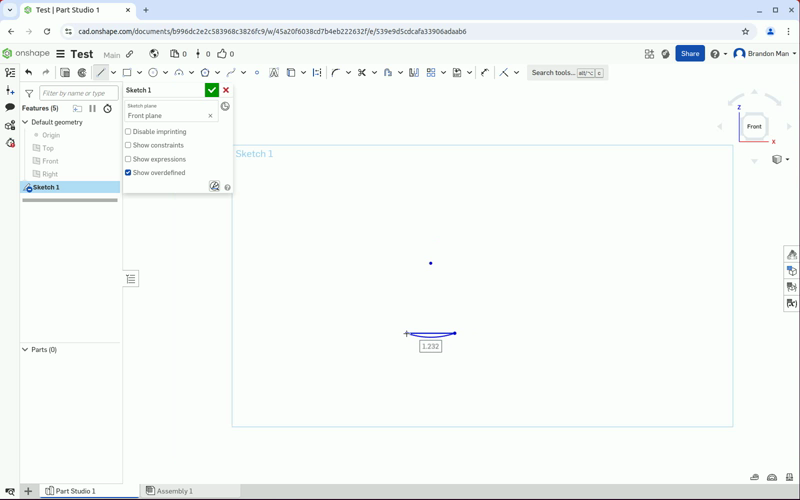
scroll(-6)
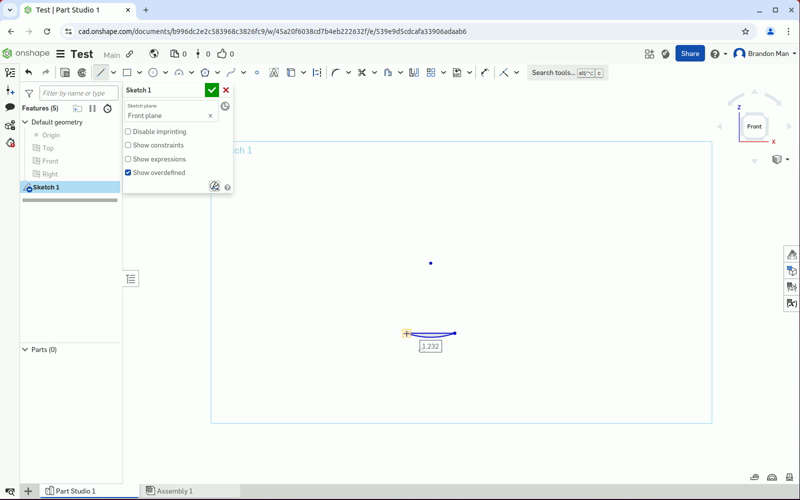
scroll(-6)
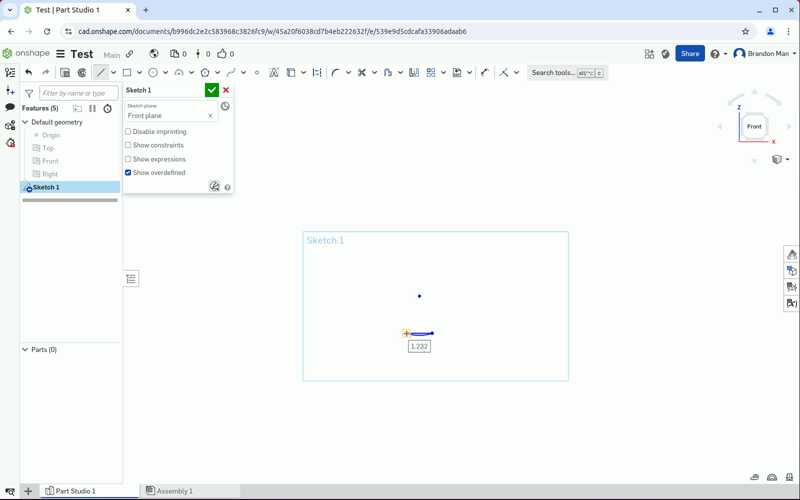
scroll(-6)
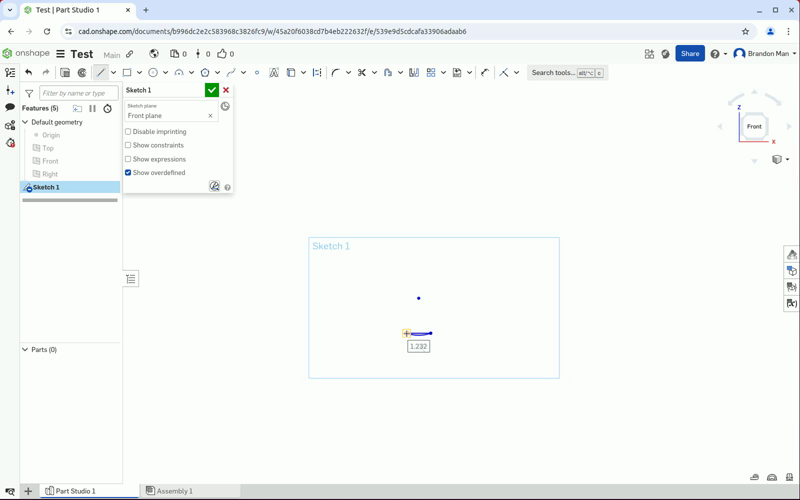
scroll(-6)
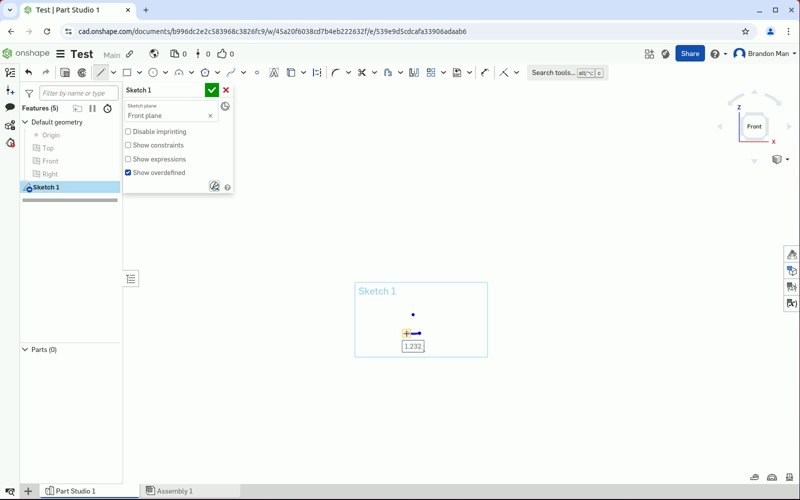
scroll(-6)
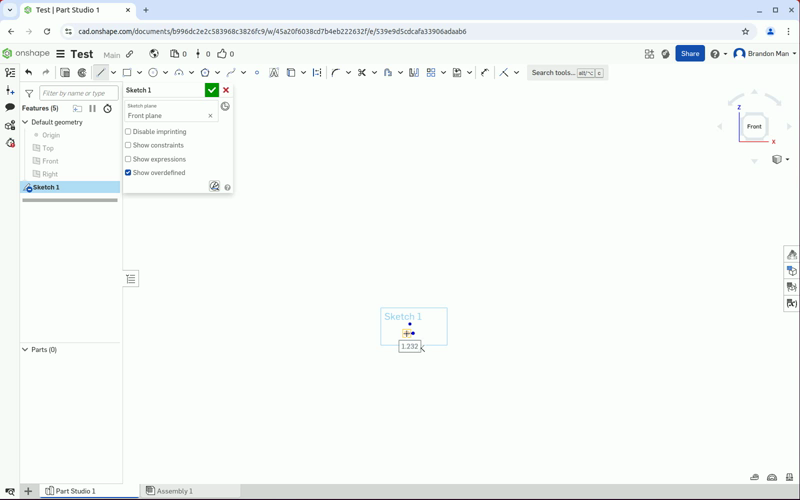
key(esc)
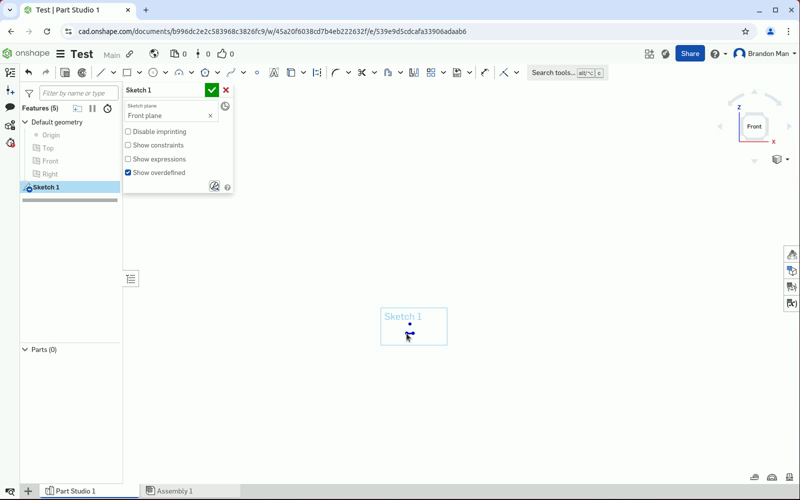
mouse_move(407, 333)
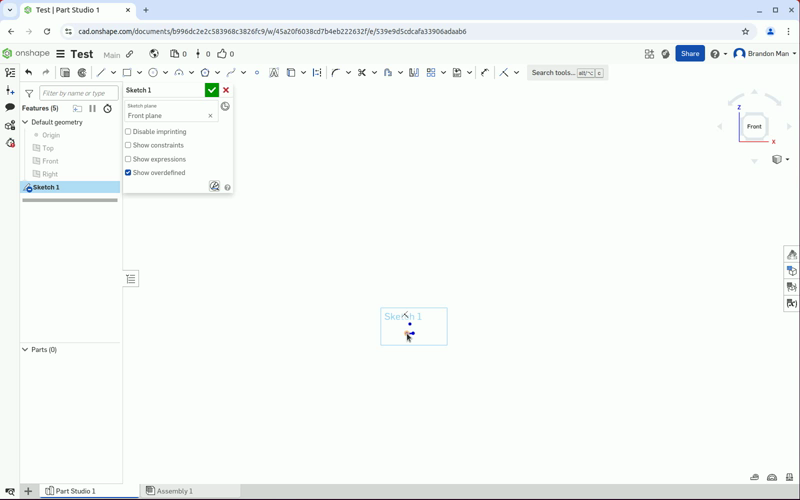
scroll(6)
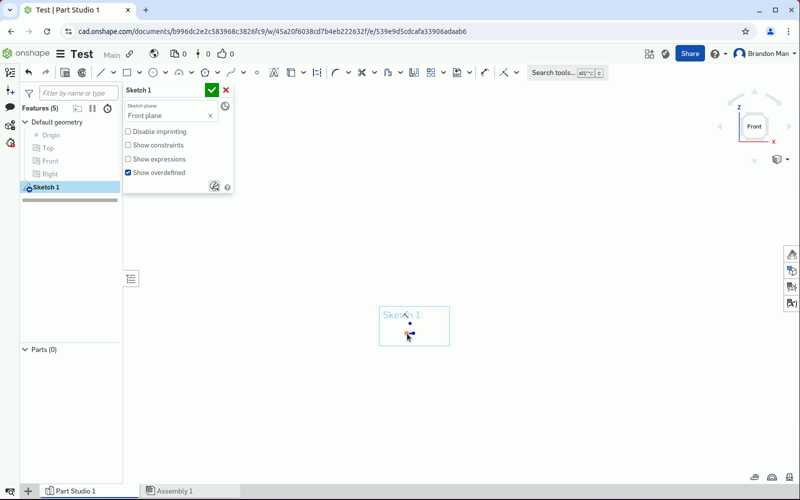
scroll(6)
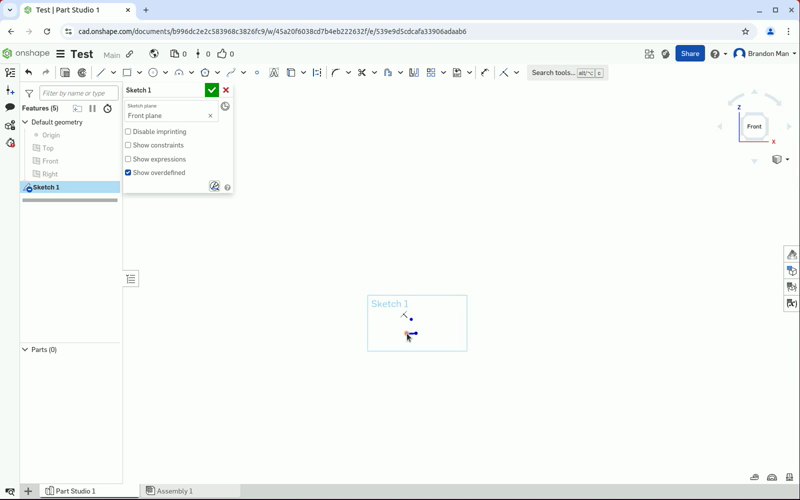
scroll(6)
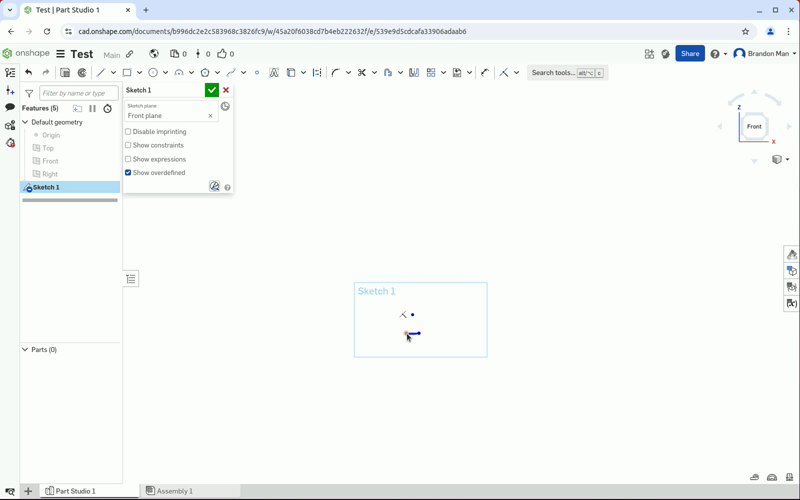
scroll(6)
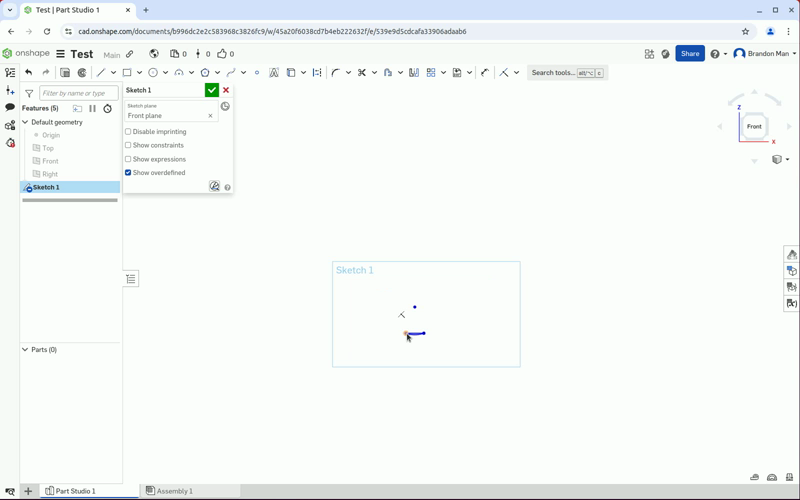
scroll(6)
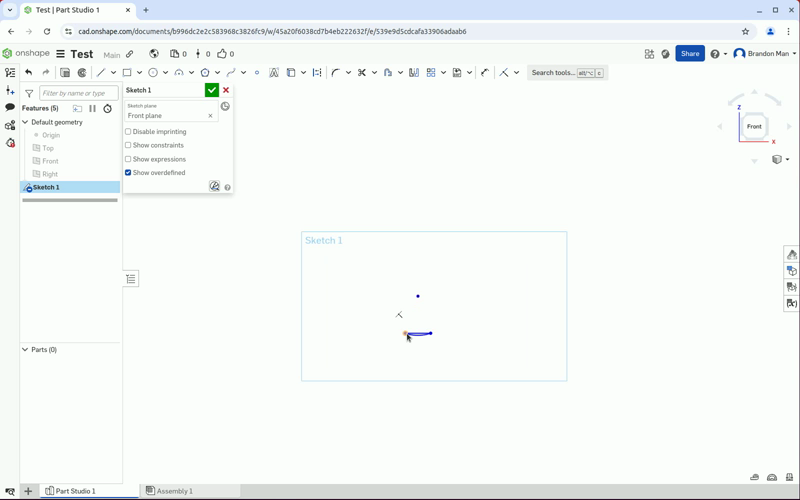
scroll(6)
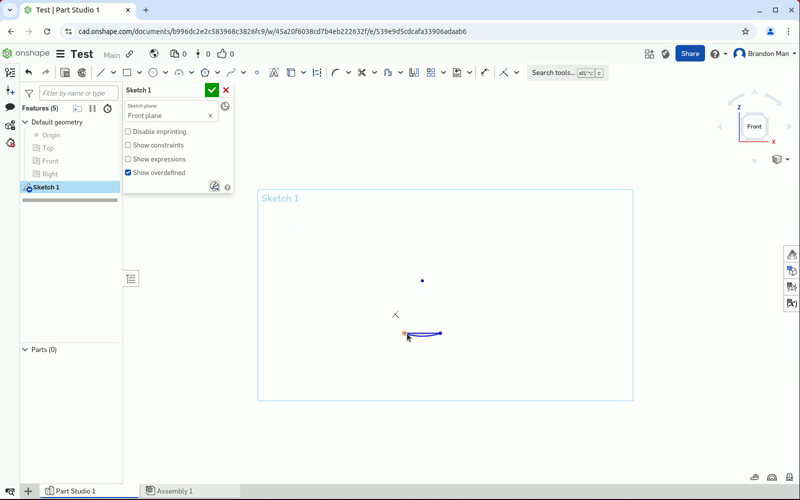
scroll(6)
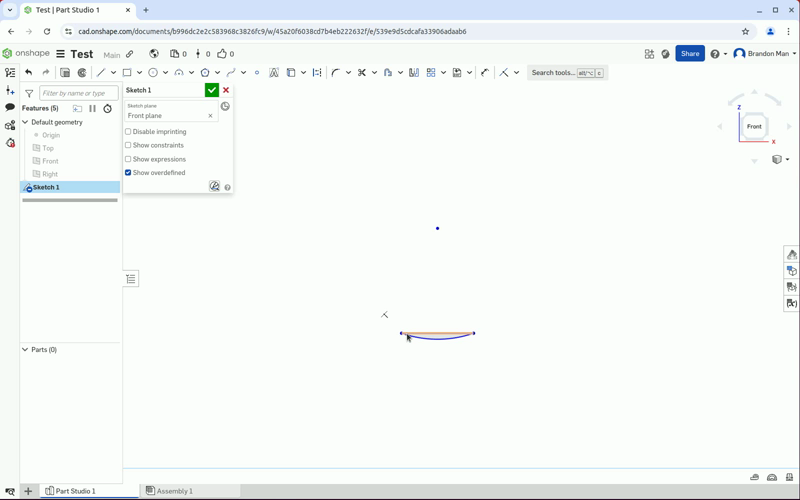
click(407, 333)
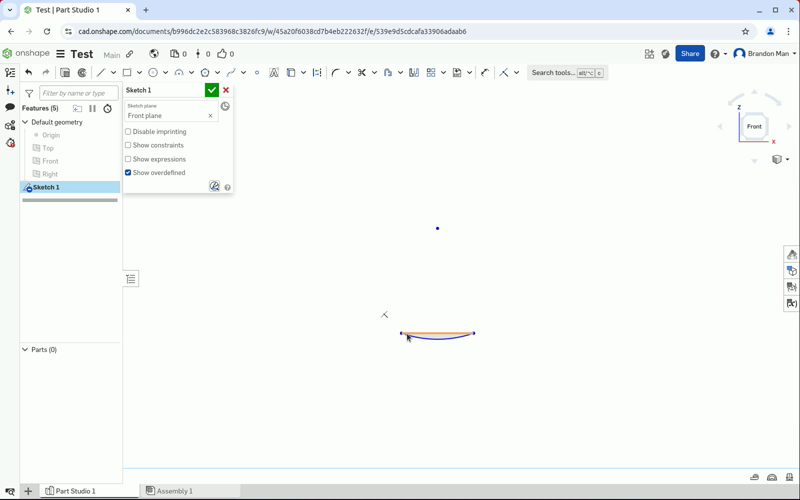
scroll(-6)
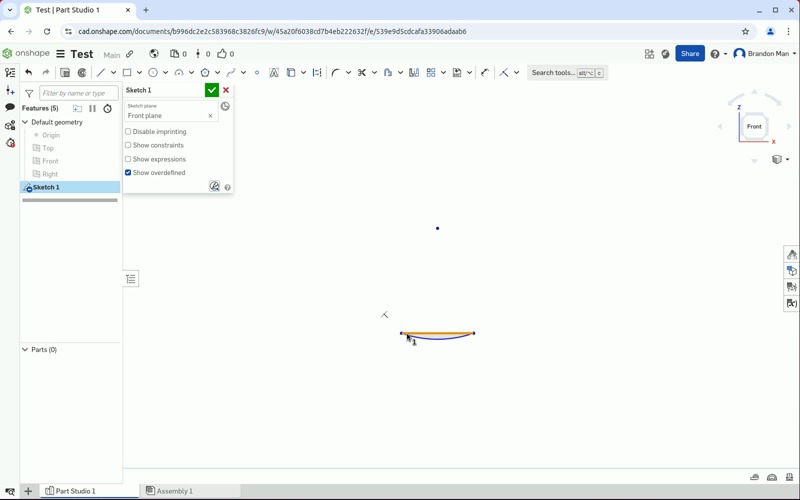
scroll(-6)
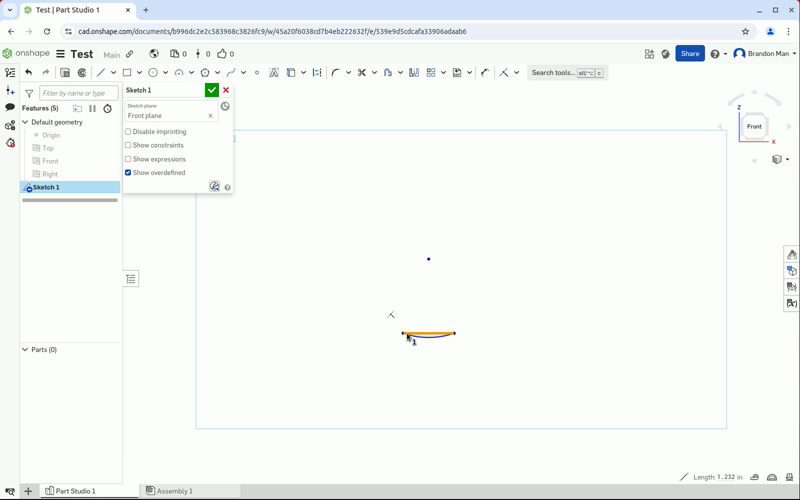
scroll(-6)
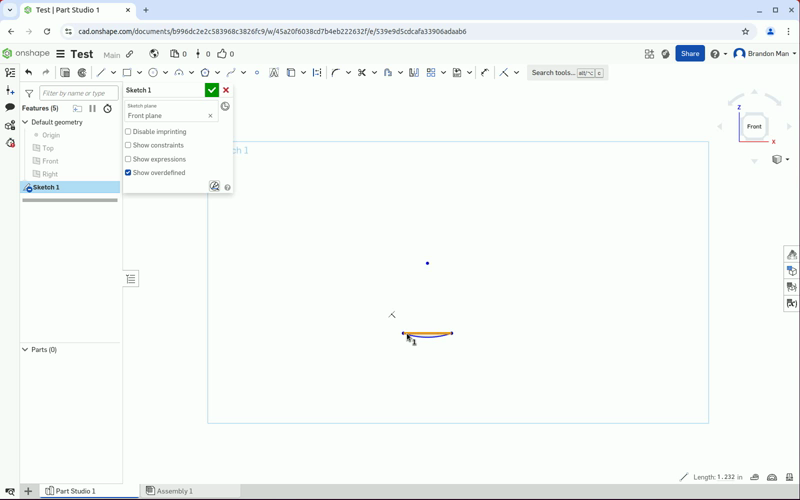
scroll(-6)
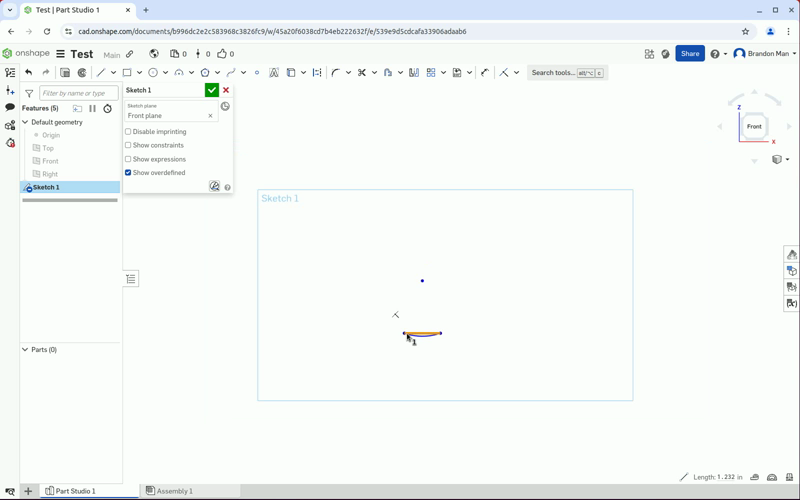
scroll(-6)
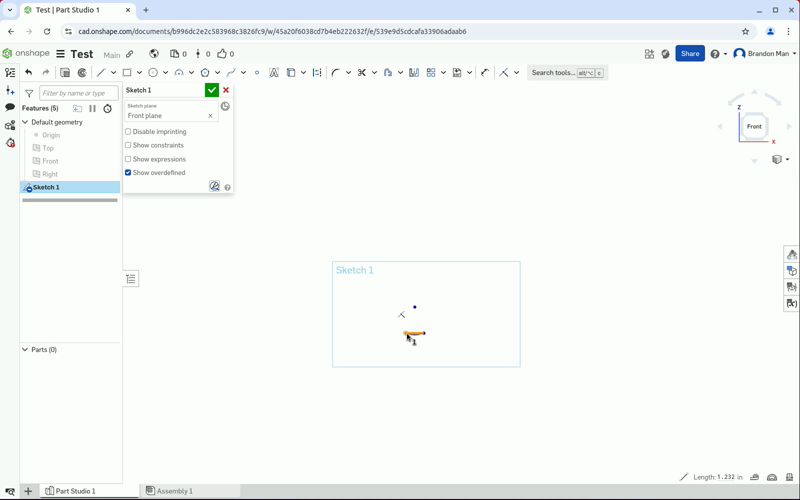
scroll(-6)
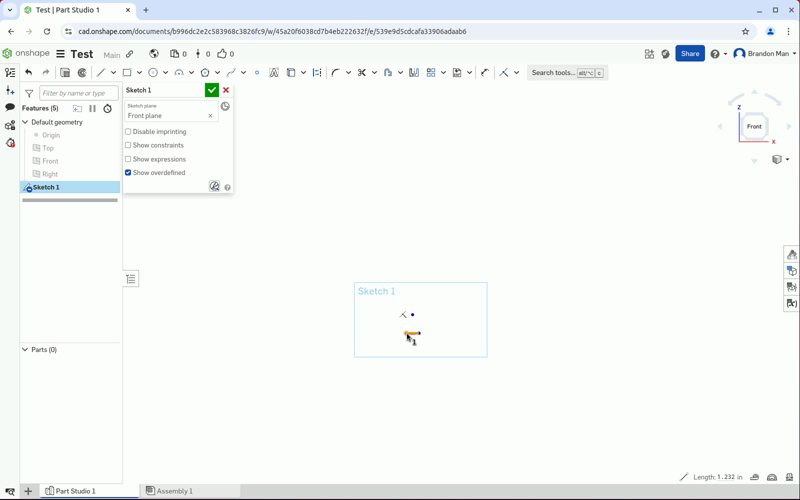
scroll(-6)
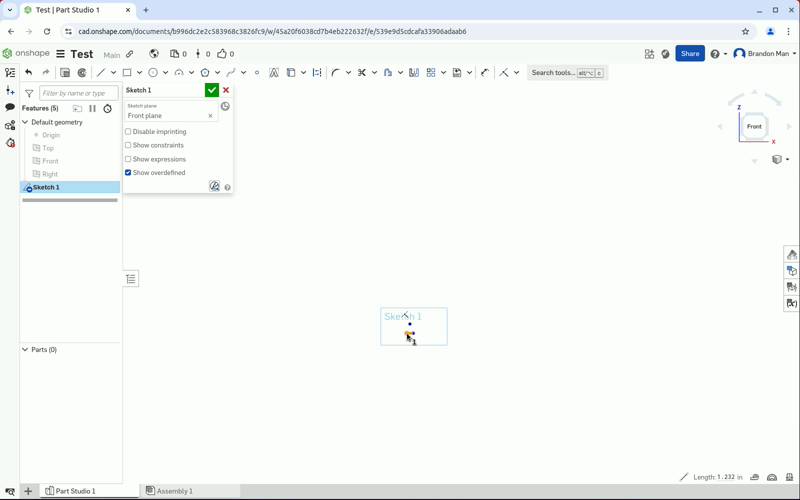
mouse_move(73, 352)
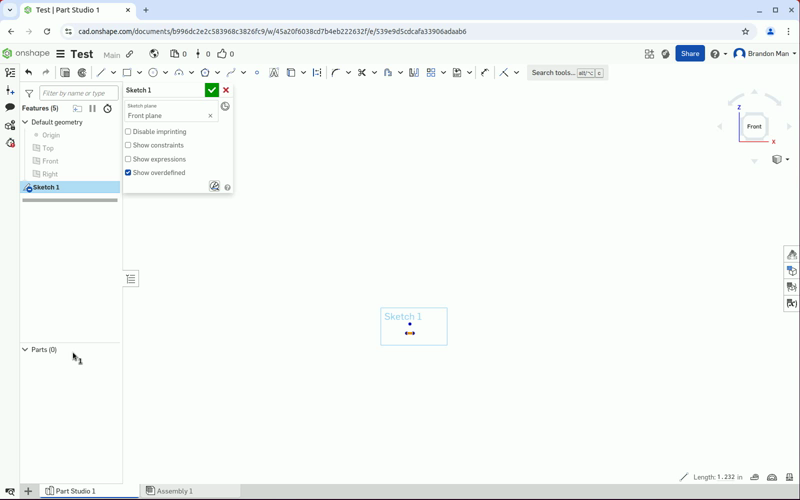
key(shift+y)
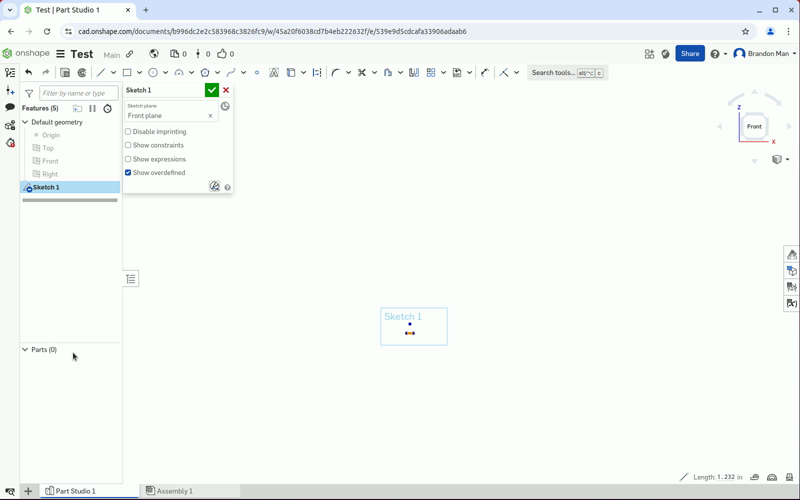
key(shift+e)
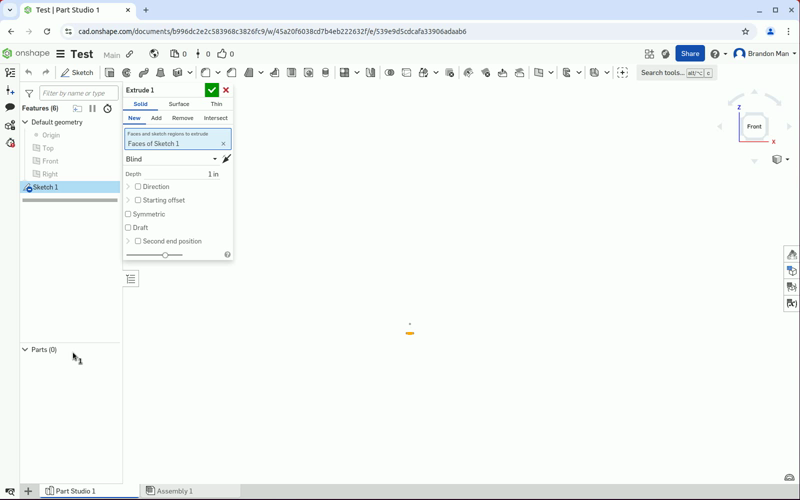
mouse_move(143, 106)
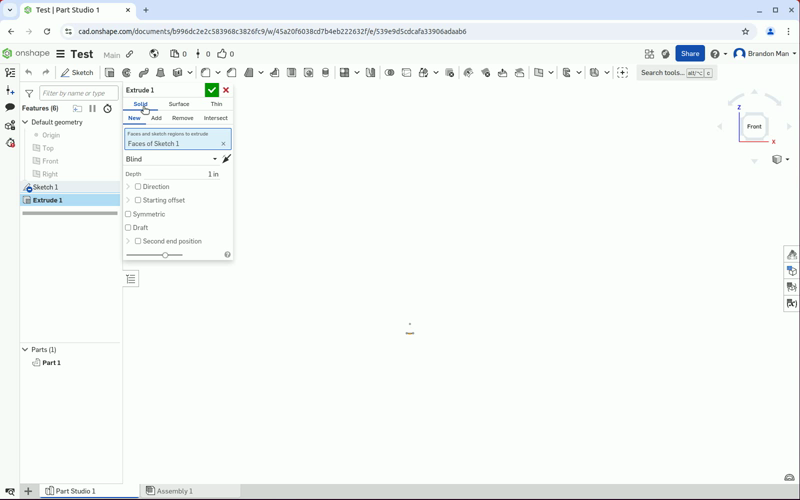
click(143, 106)
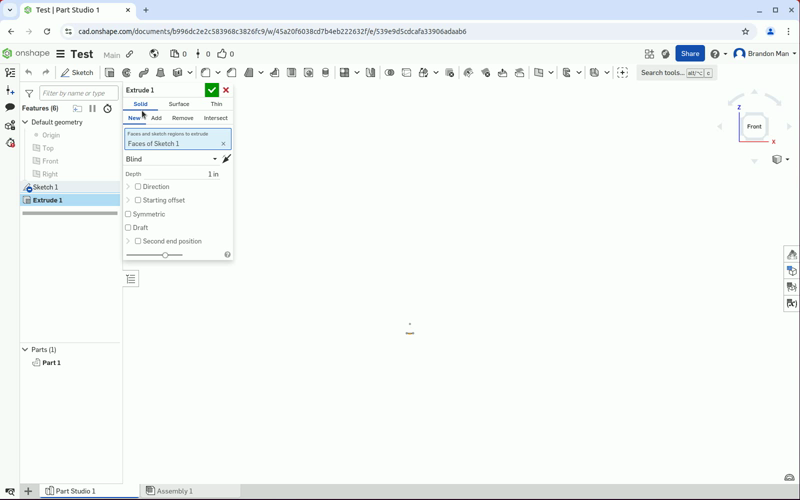
mouse_move(137, 120)
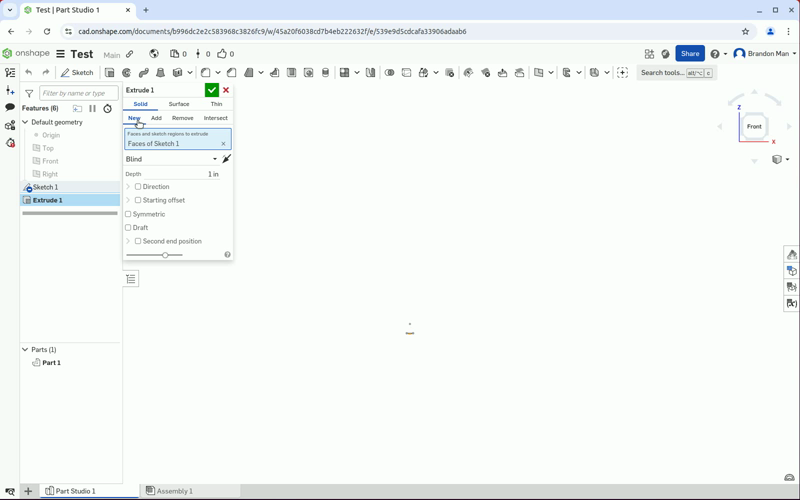
click(137, 120)
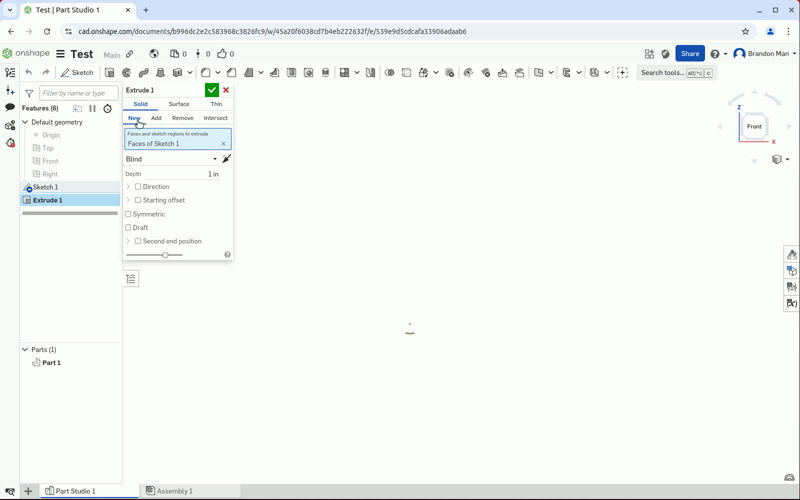
key(tab, 4)
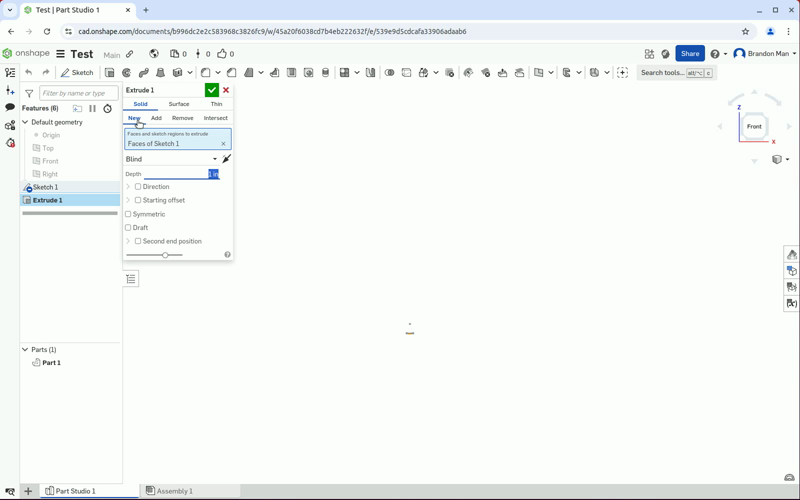
text(18.535)
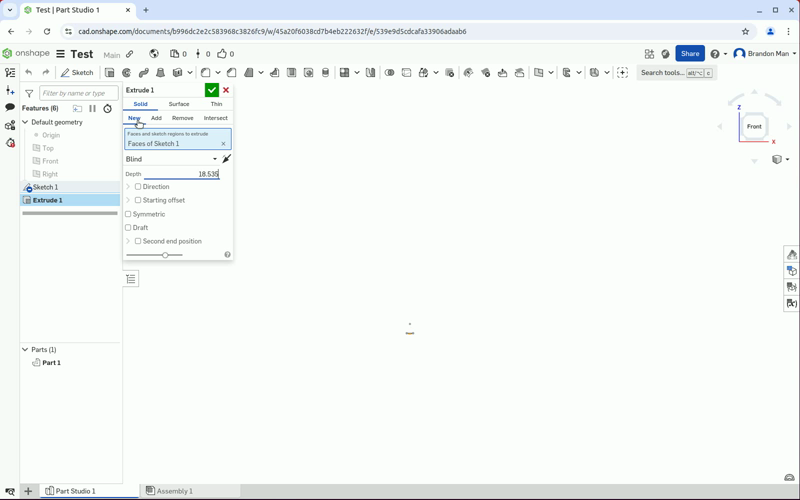
key(enter)
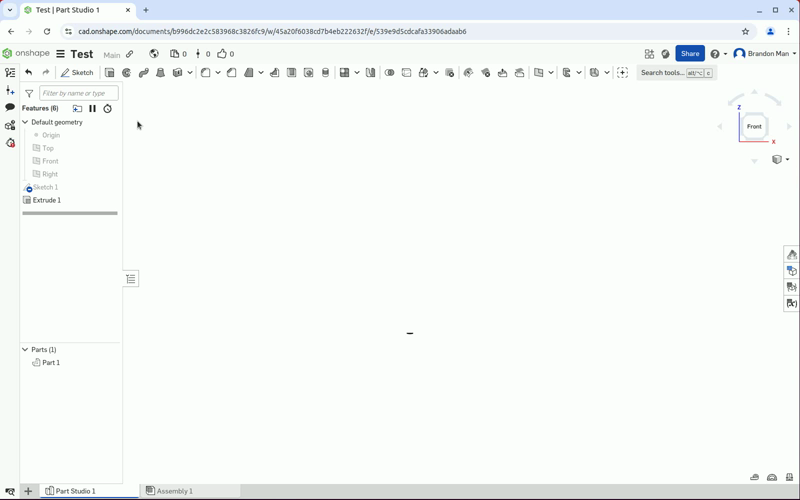
key(shift+h)
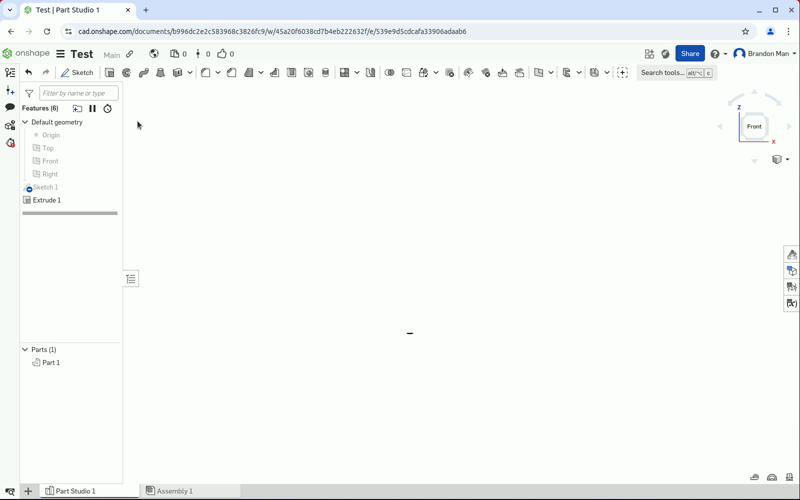
key(shift+h)
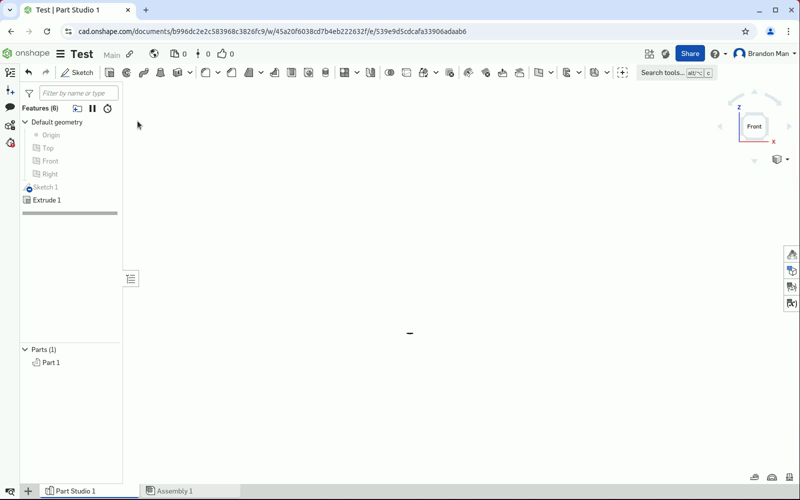
mouse_move(73, 189)
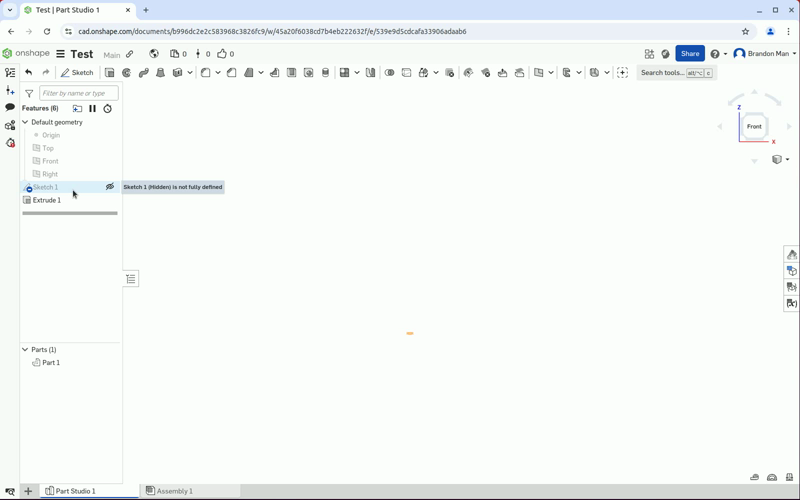
click(73, 189)
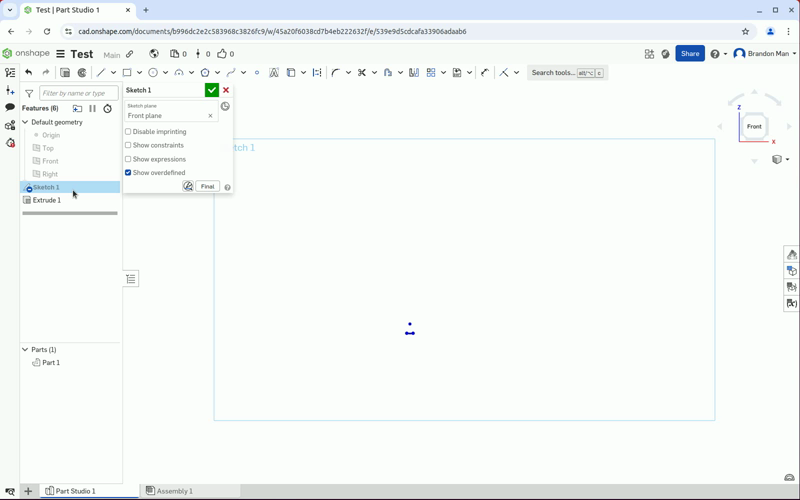
mouse_move(229, 92)
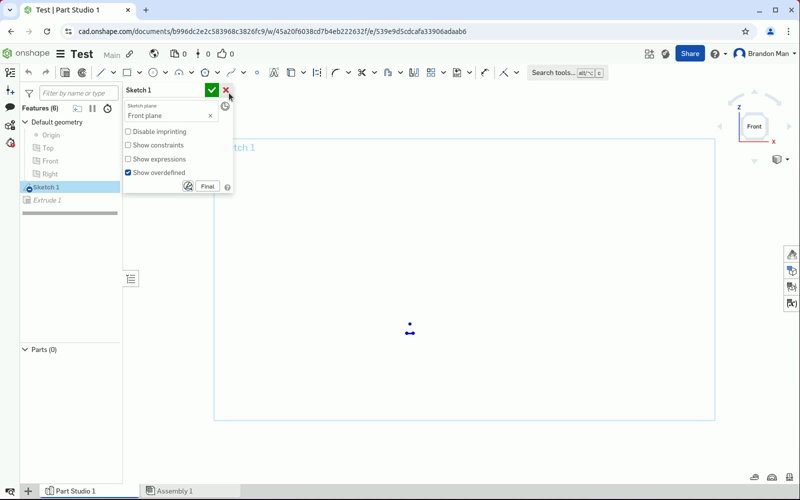
click(229, 92)
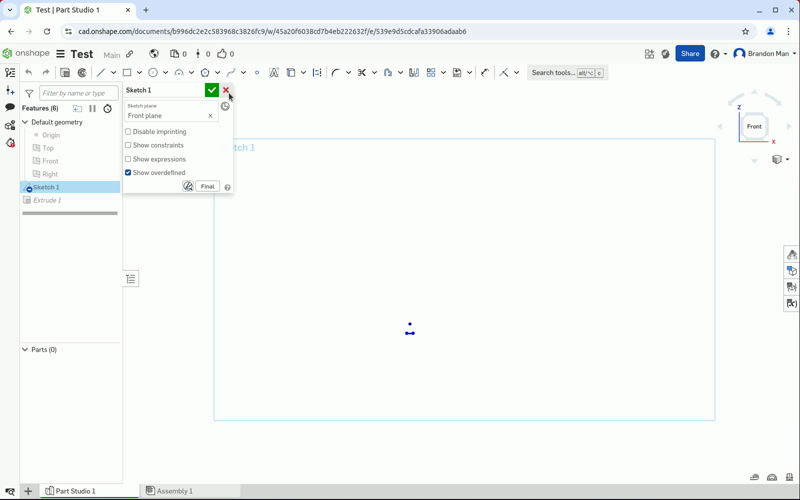
key(shift+s)
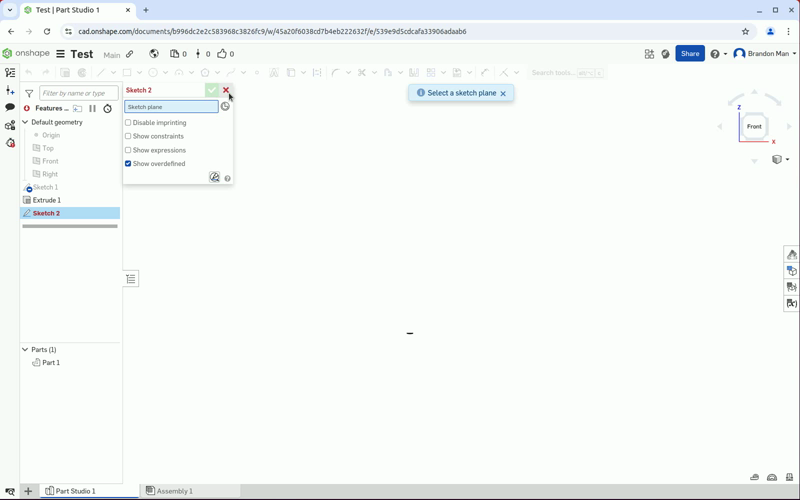
mouse_move(73, 163)
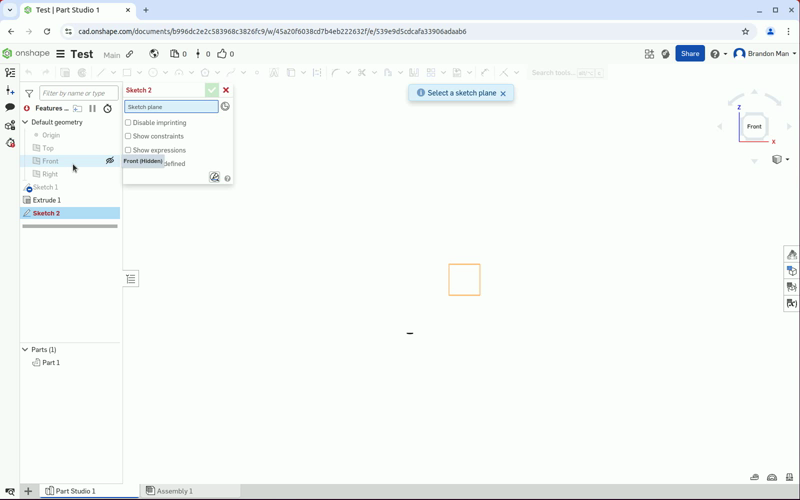
click(73, 163)
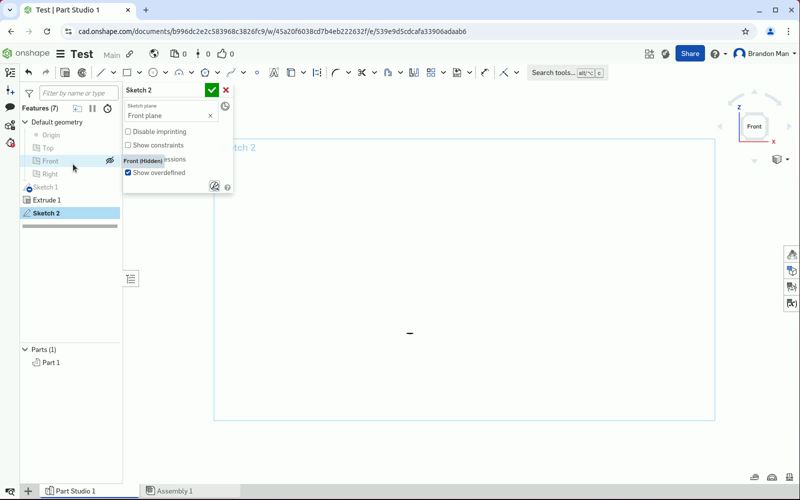
mouse_move(73, 352)
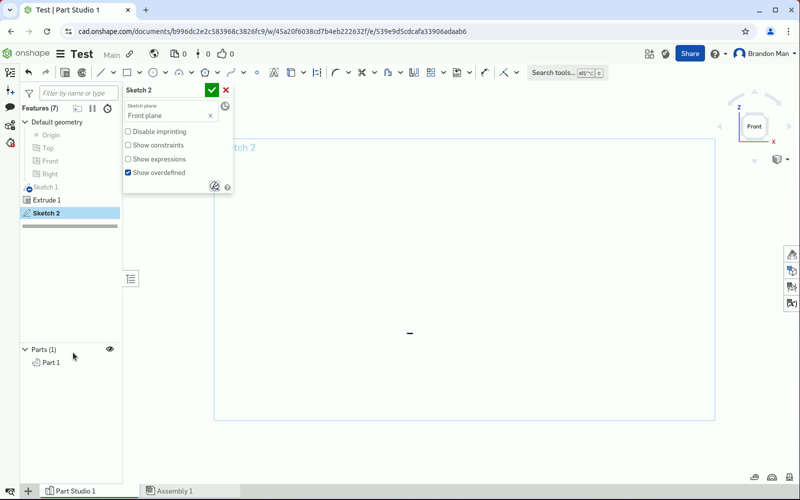
key(y)
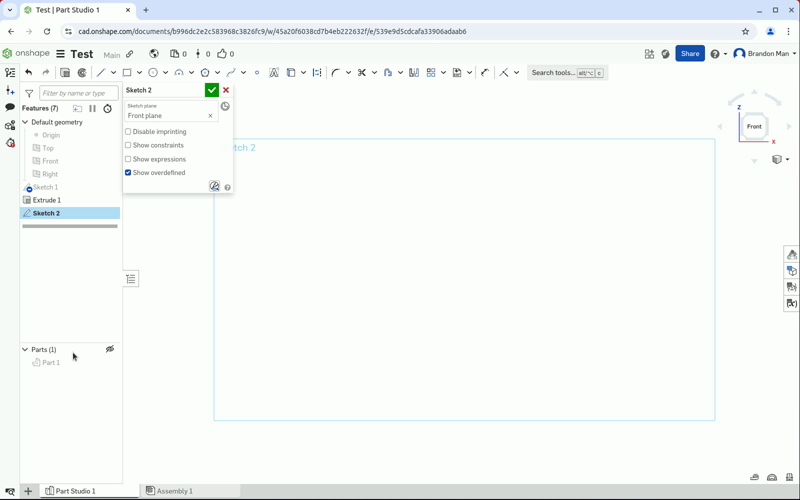
key(a)
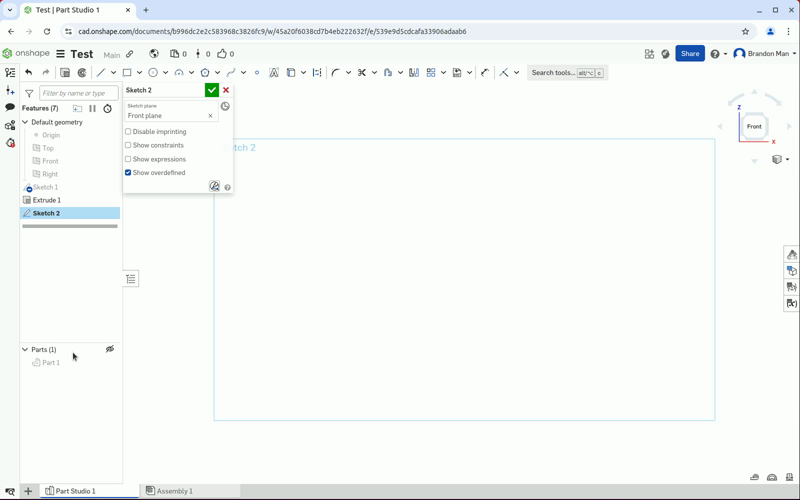
key_down(shift)
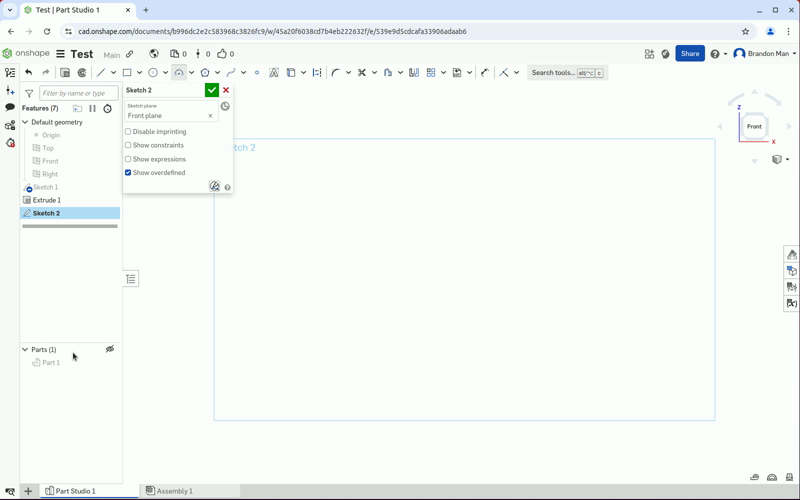
mouse_move(401, 233)
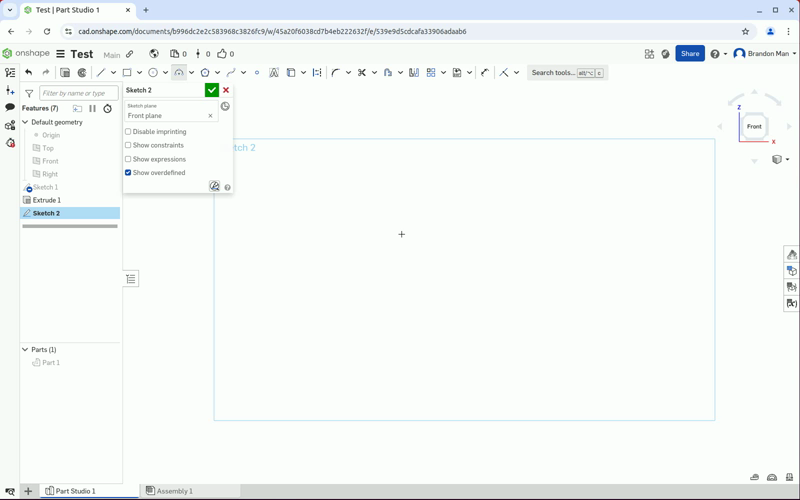
click(401, 233)
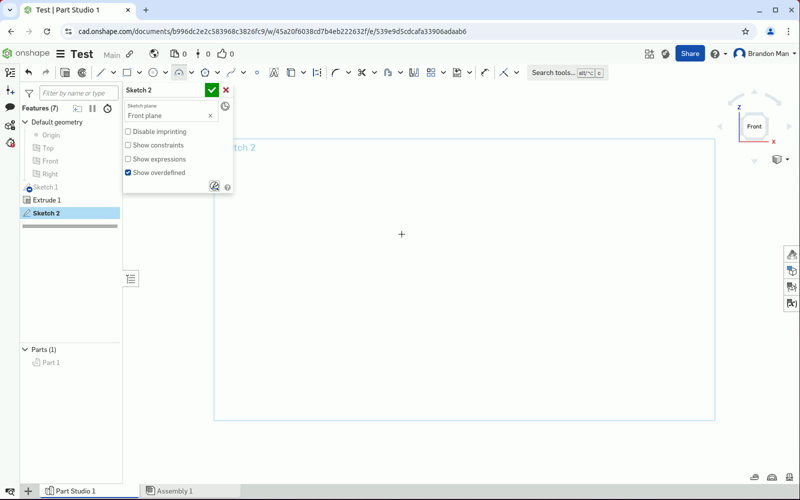
key_up(shift)
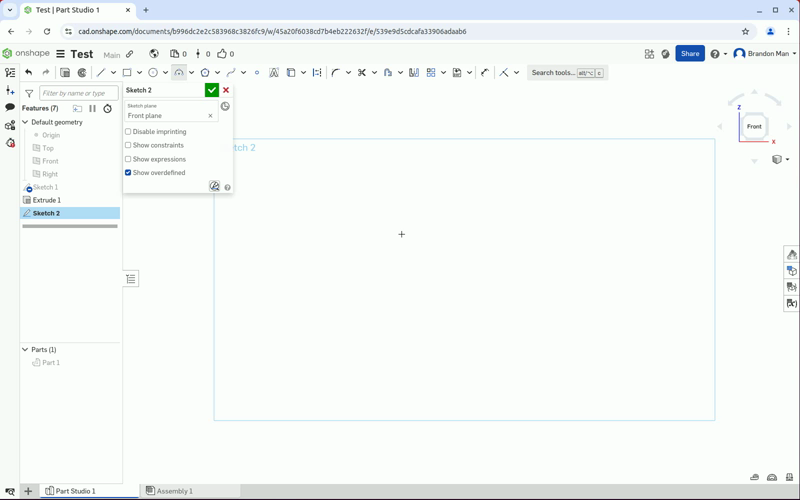
key_down(shift)
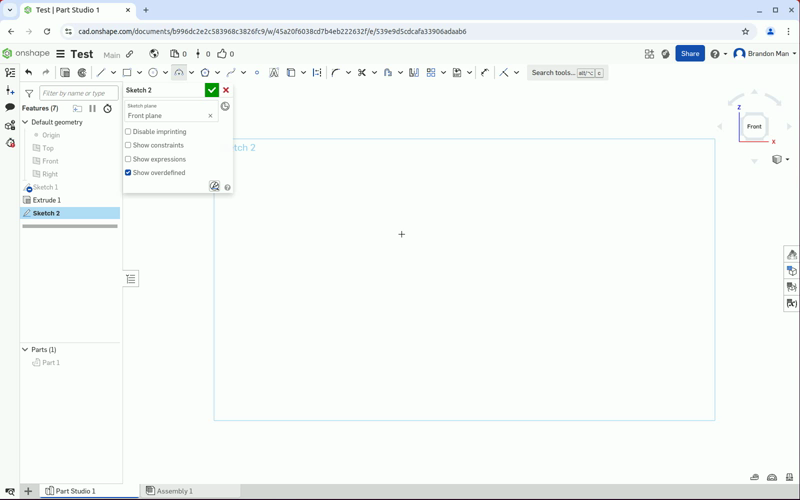
mouse_move(411, 333)
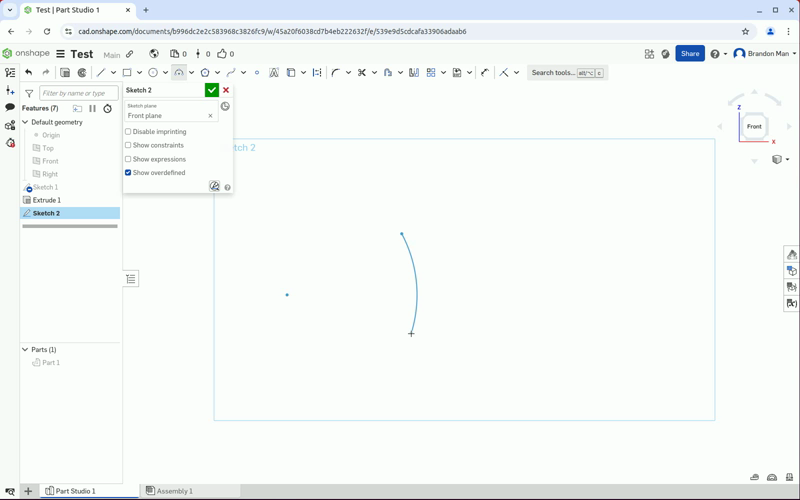
click(411, 333)
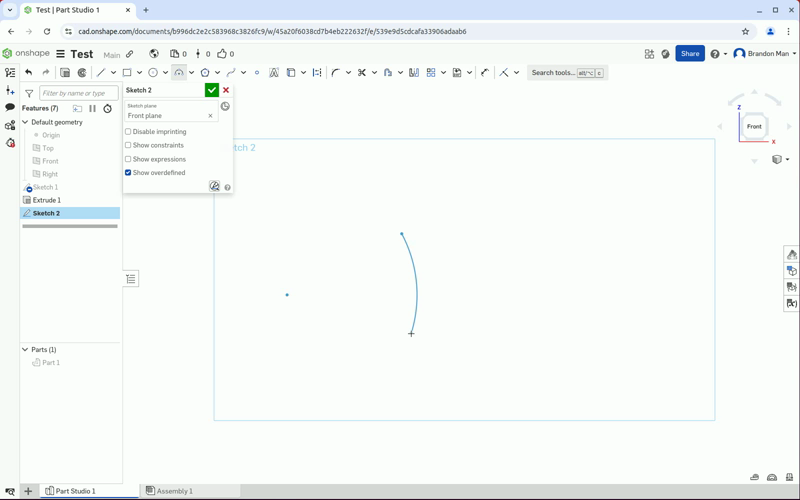
mouse_move(459, 278)
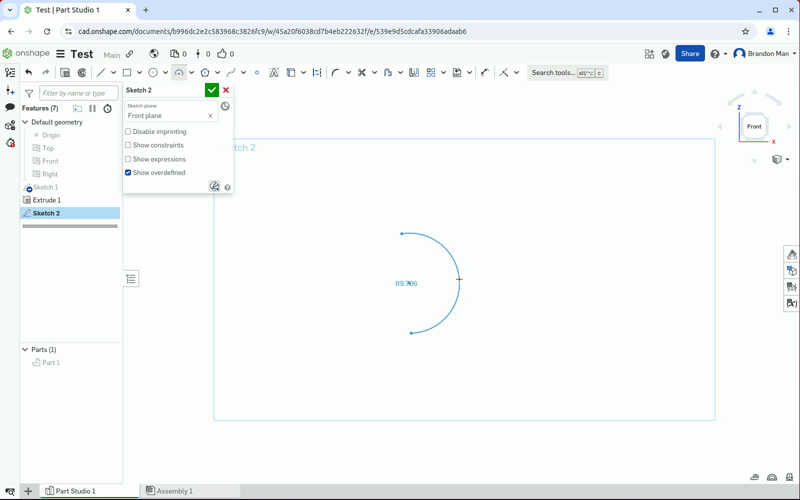
click(459, 278)
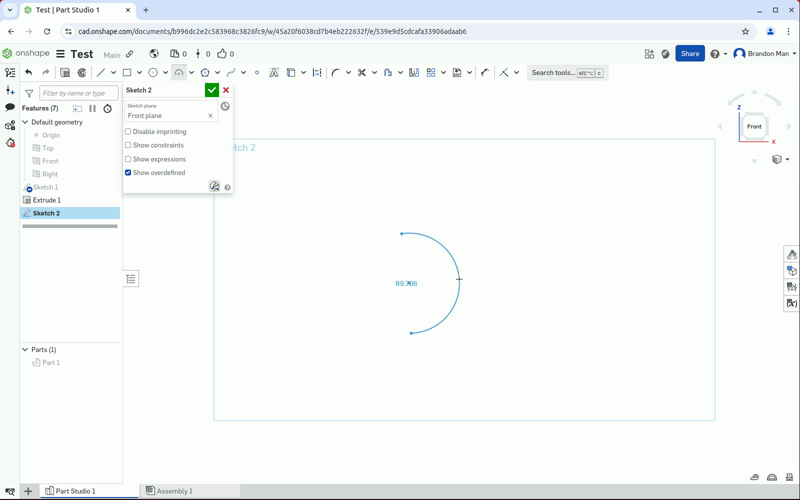
key_up(shift)
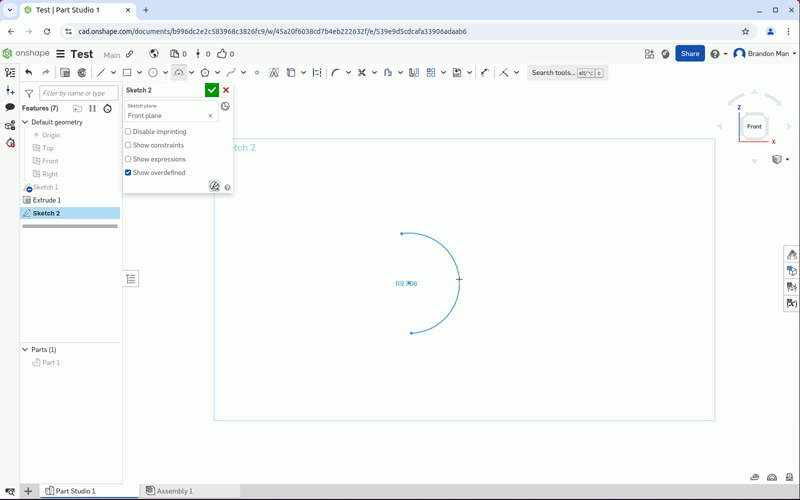
key(esc)
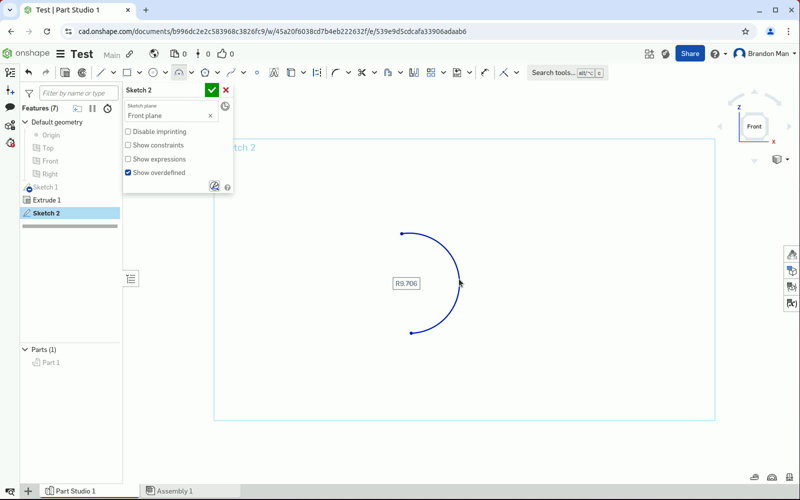
key(l)
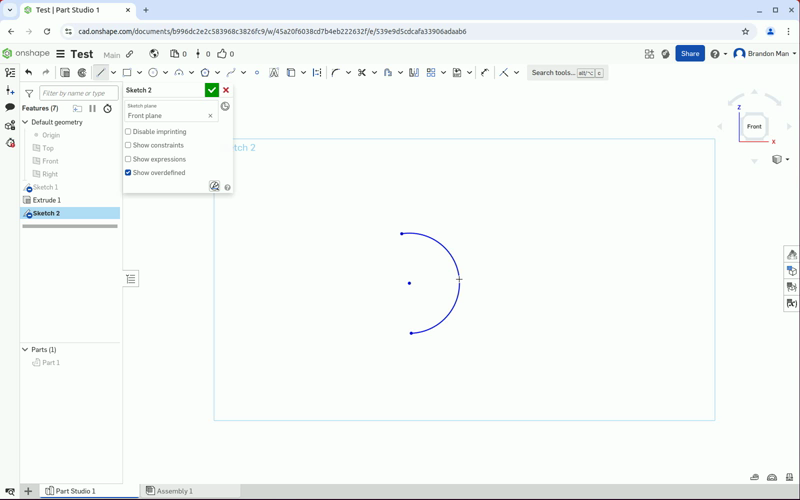
mouse_move(411, 333)
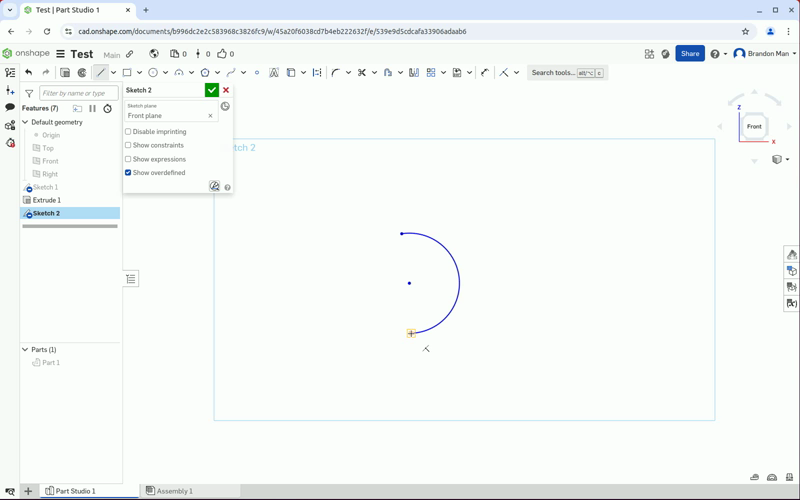
click(411, 333)
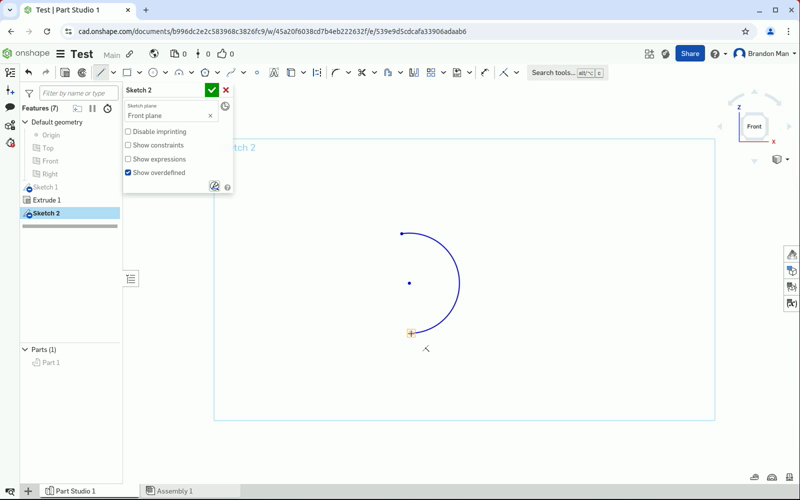
key_down(shift)
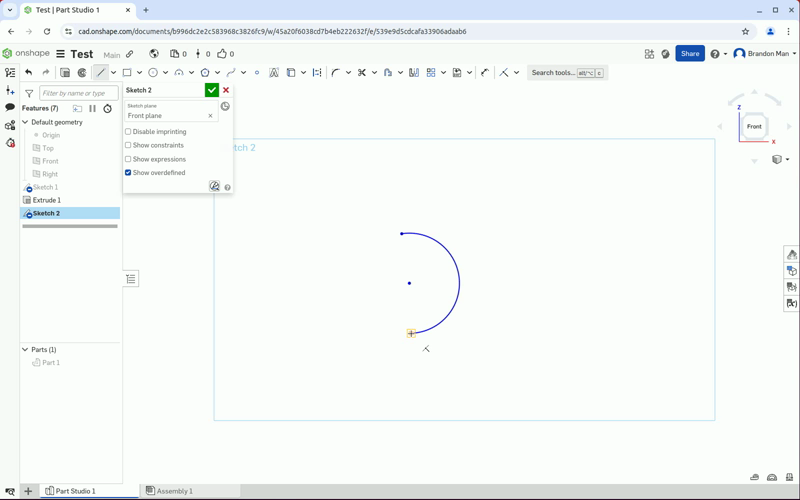
mouse_move(512, 333)
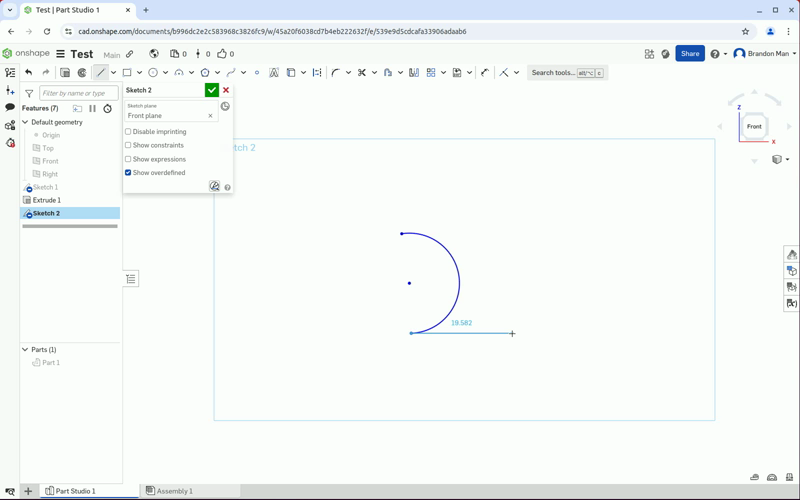
click(512, 333)
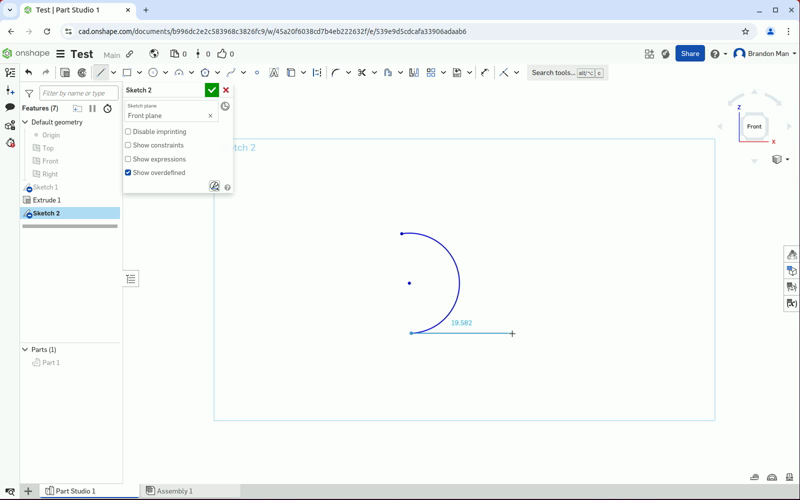
key_up(shift)
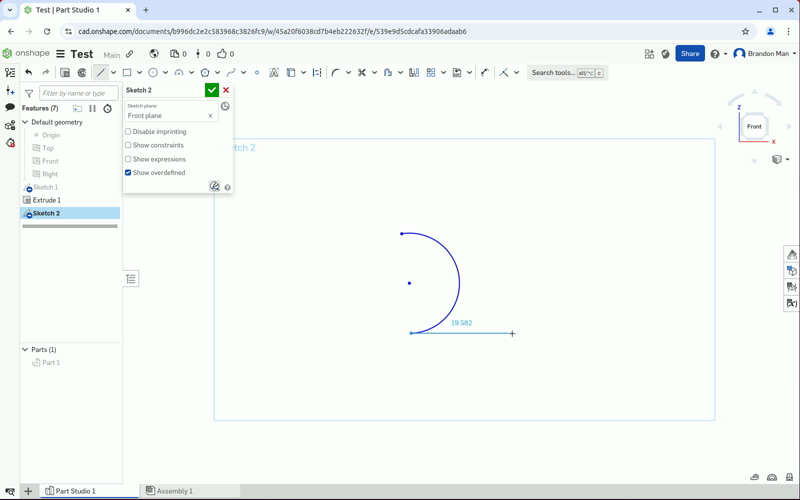
key_down(shift)
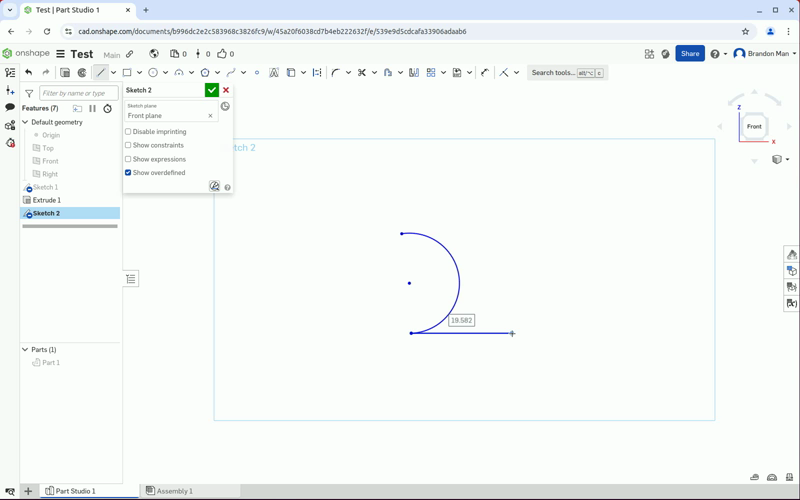
mouse_move(512, 261)
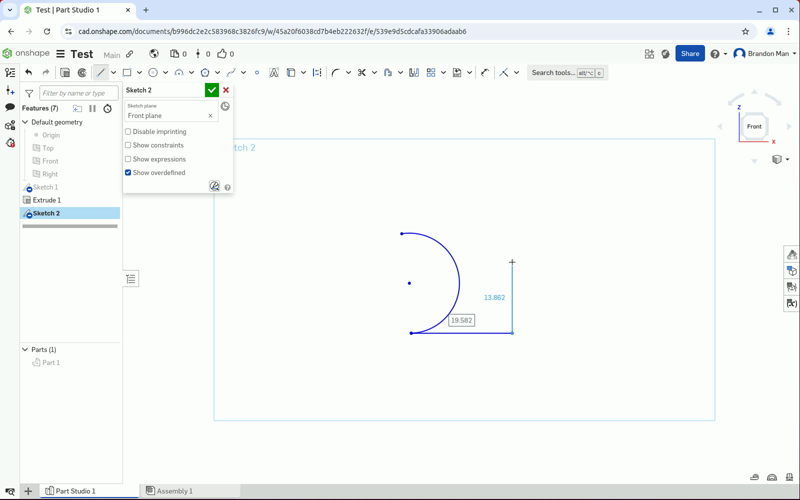
click(512, 261)
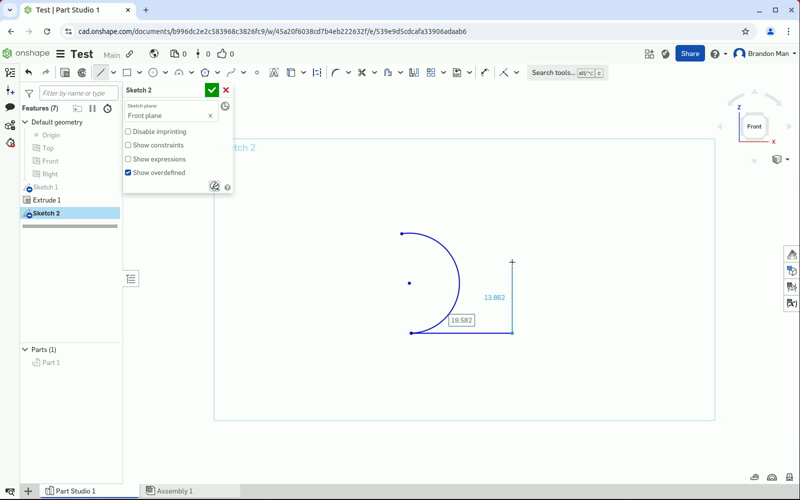
key_up(shift)
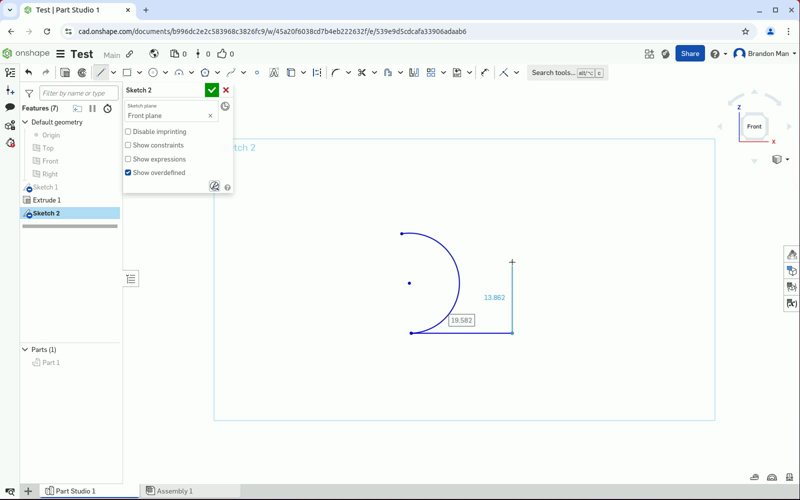
key_down(shift)
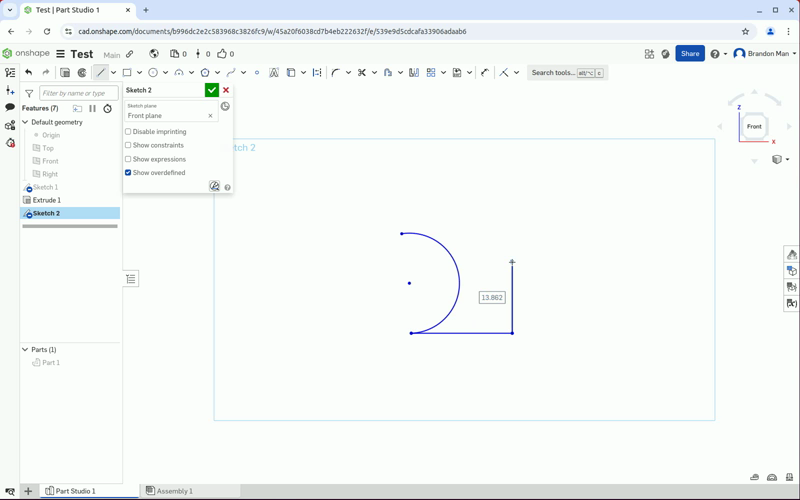
mouse_move(512, 189)
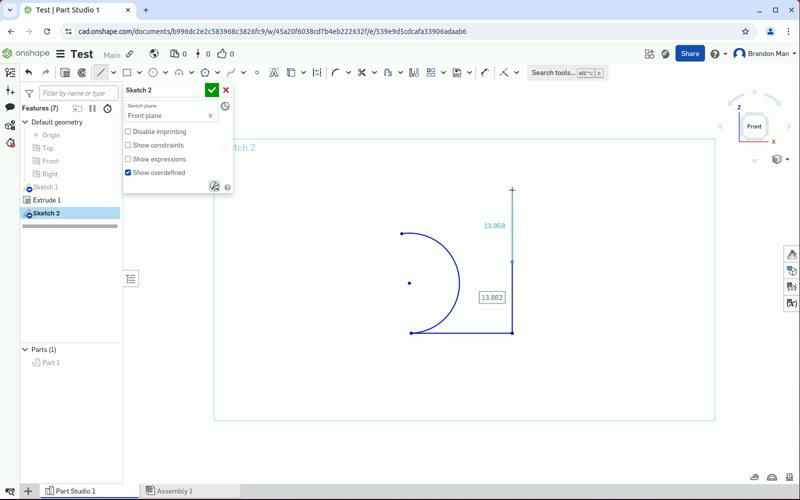
click(512, 189)
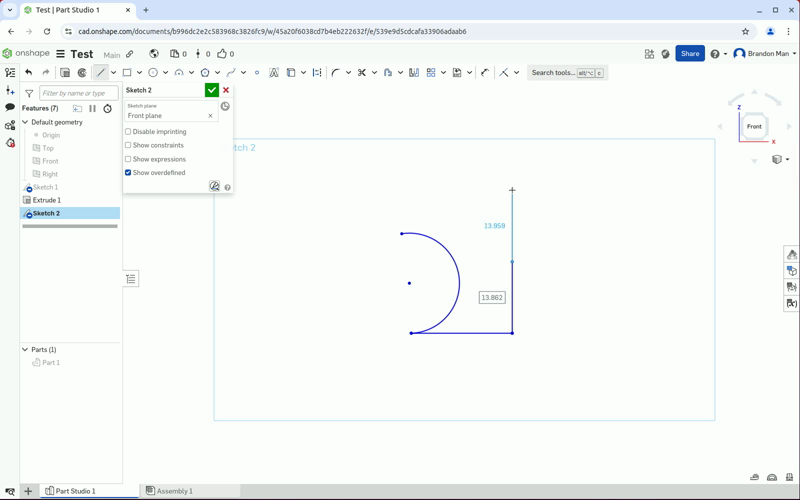
key_up(shift)
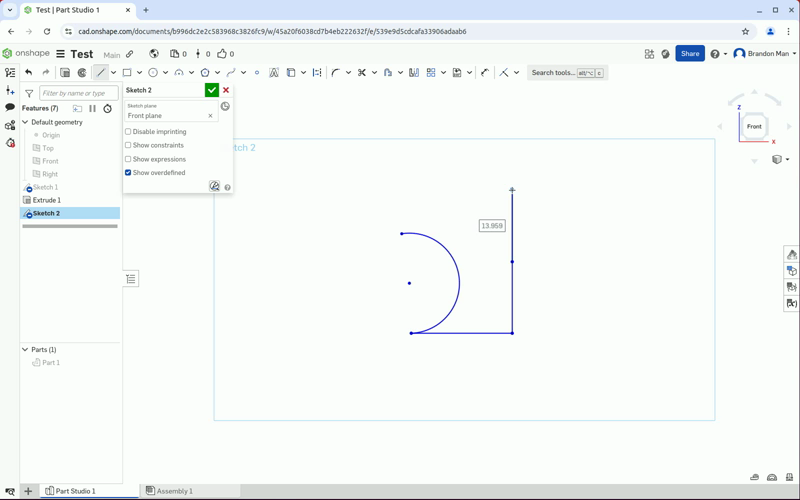
key_down(shift)
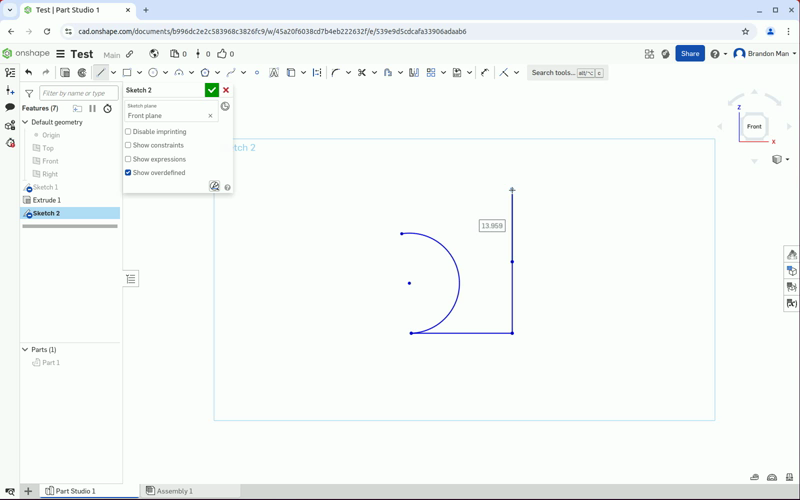
mouse_move(542, 189)
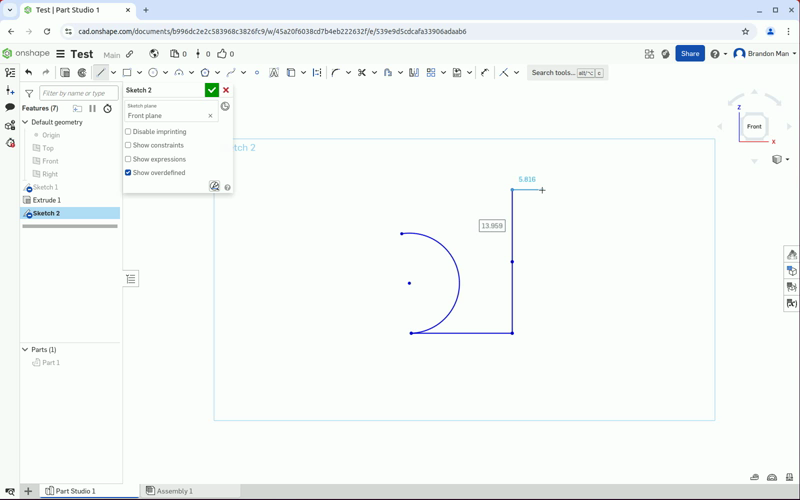
mouse_move(506, 170)
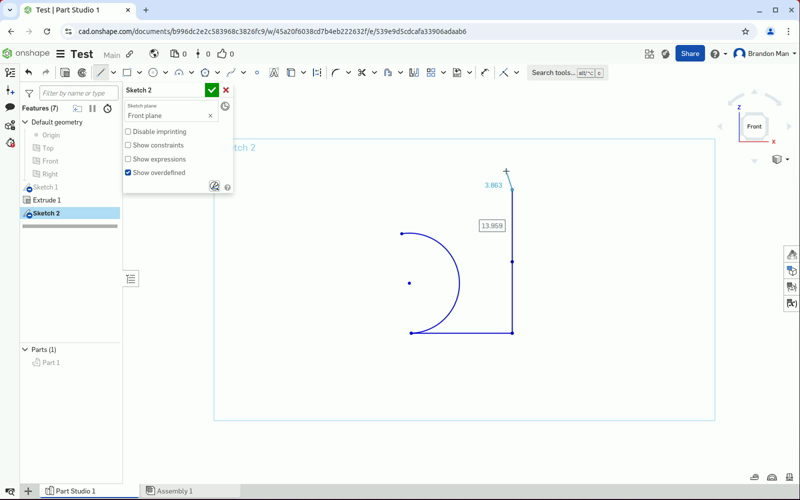
click(506, 170)
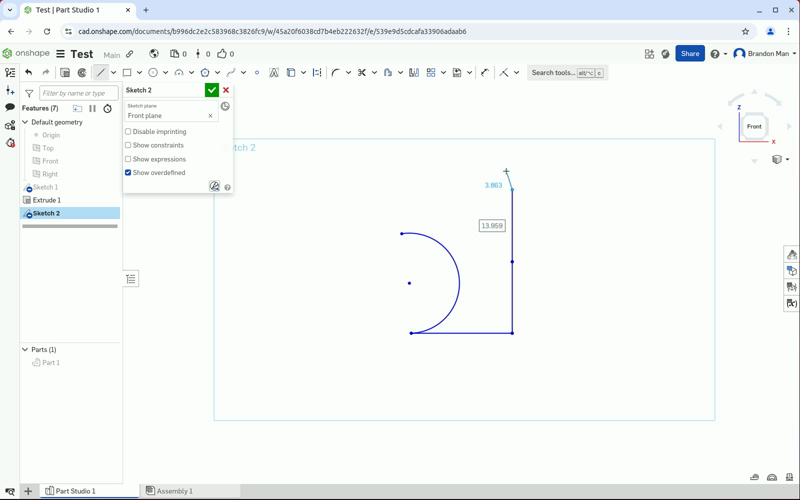
key_up(shift)
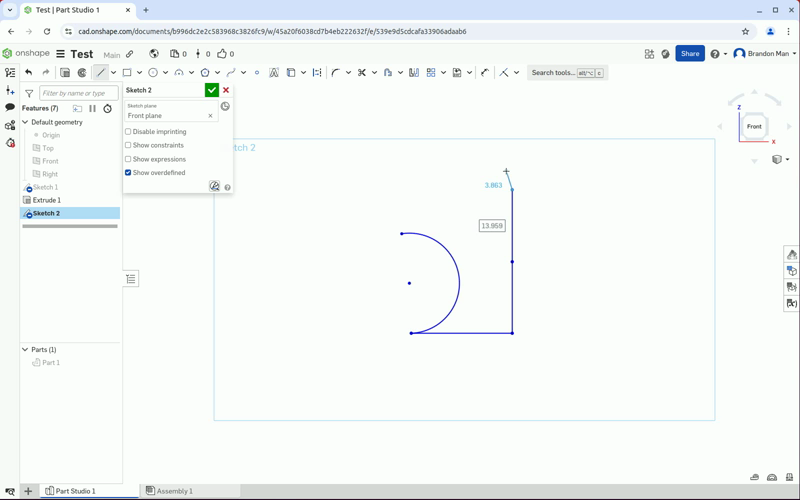
key_down(shift)
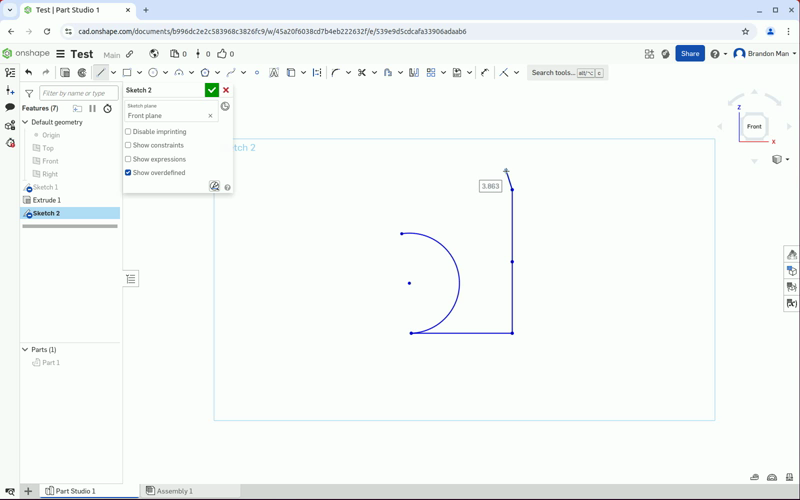
mouse_move(536, 170)
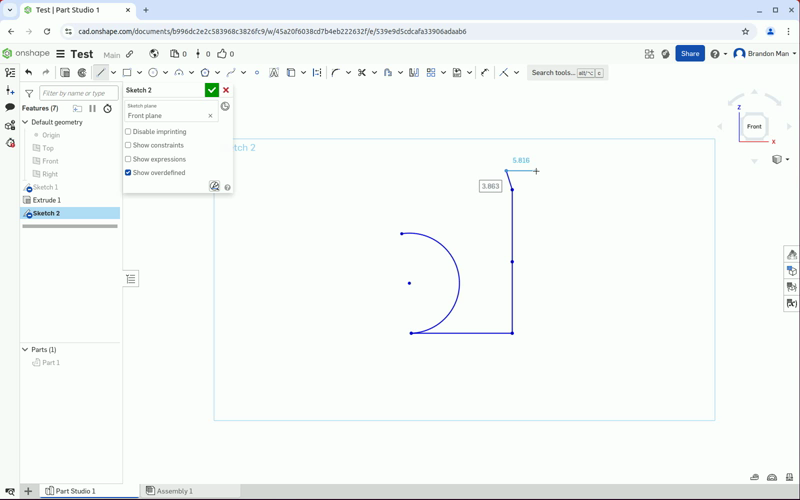
mouse_move(489, 170)
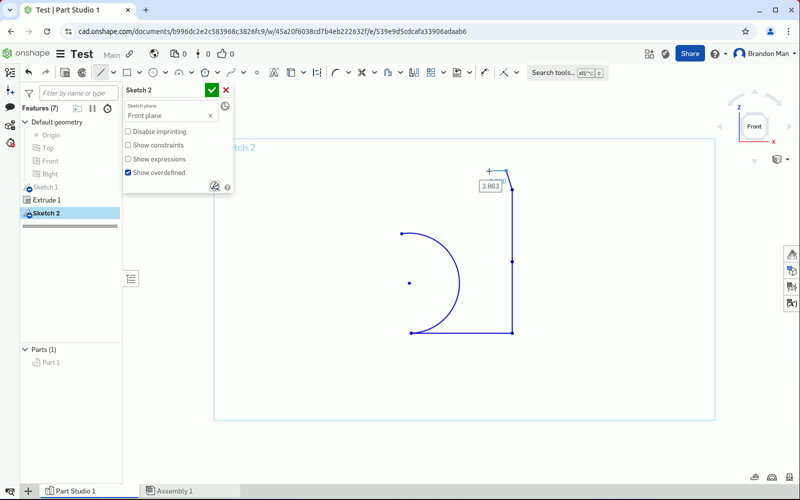
click(489, 170)
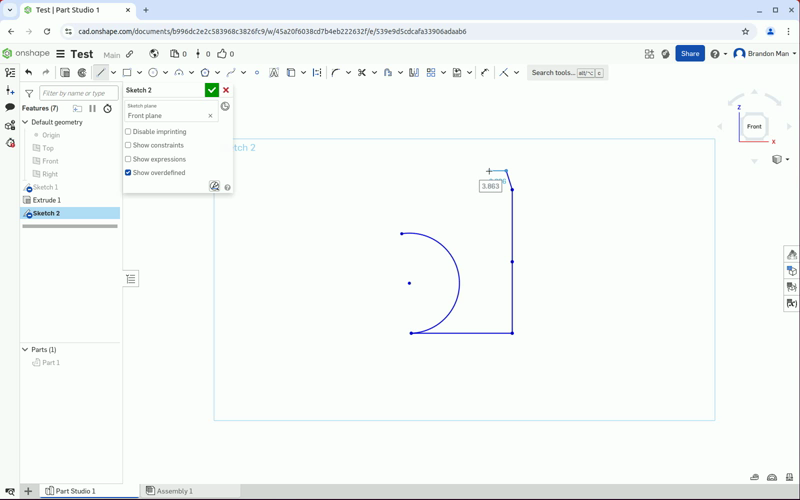
key_up(shift)
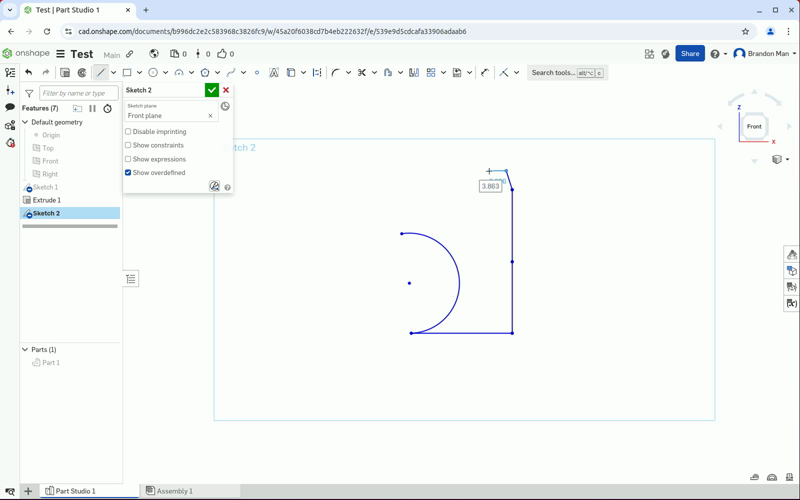
key_down(shift)
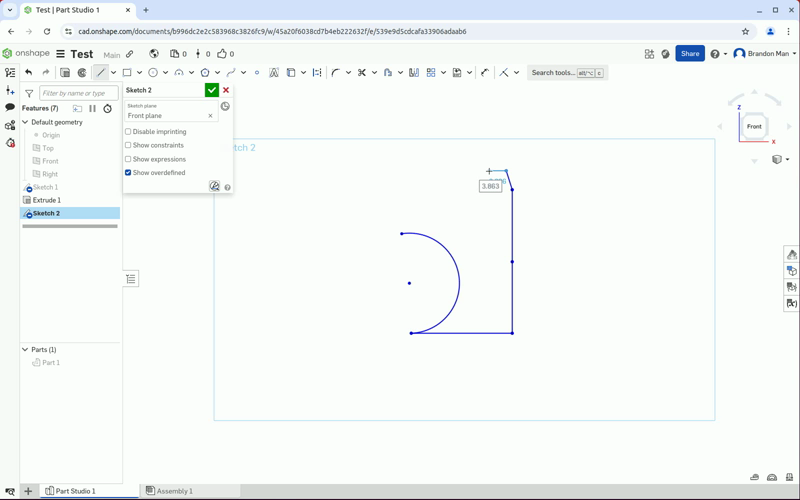
mouse_move(519, 170)
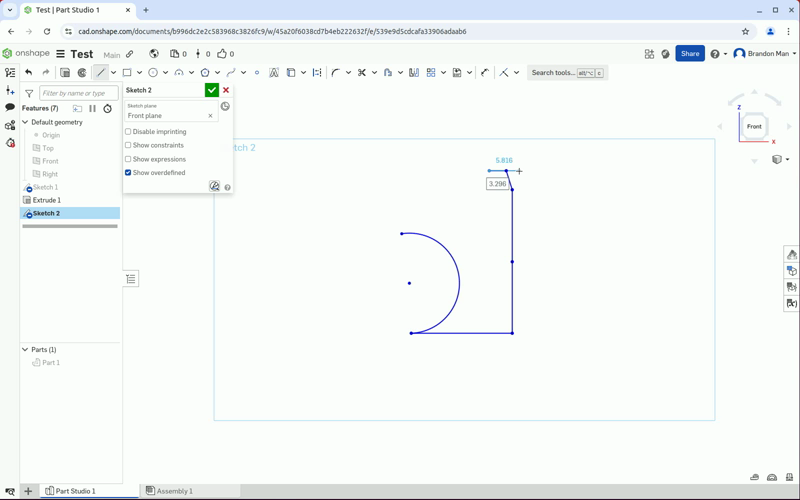
mouse_move(483, 192)
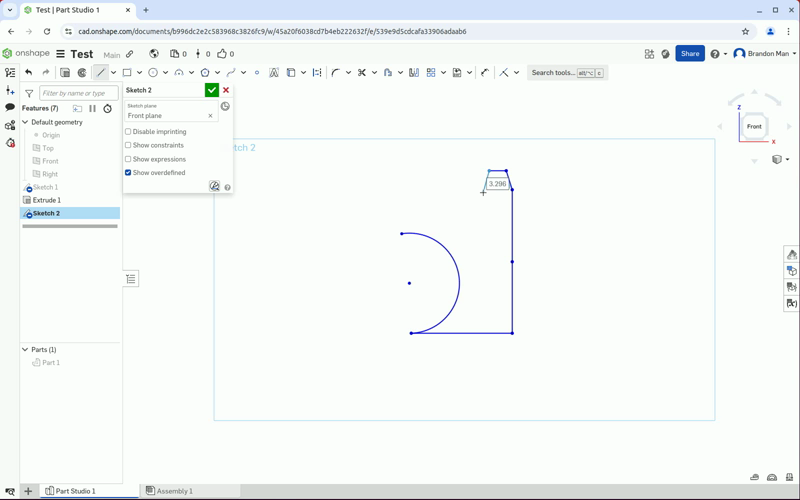
click(483, 192)
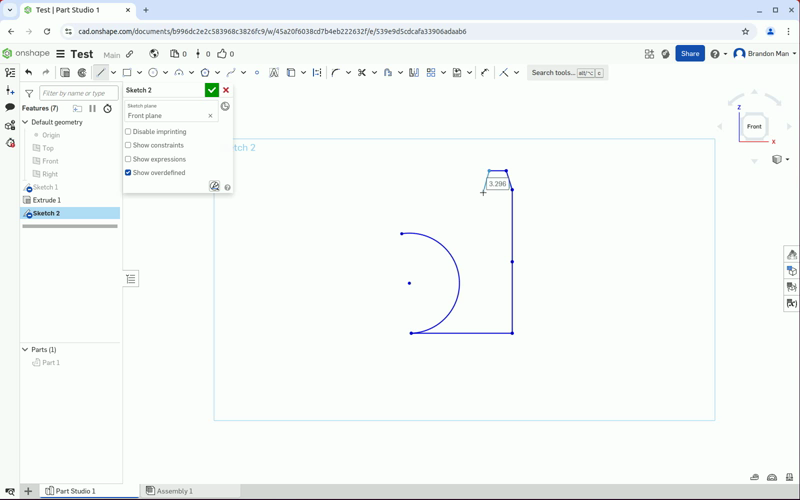
key_up(shift)
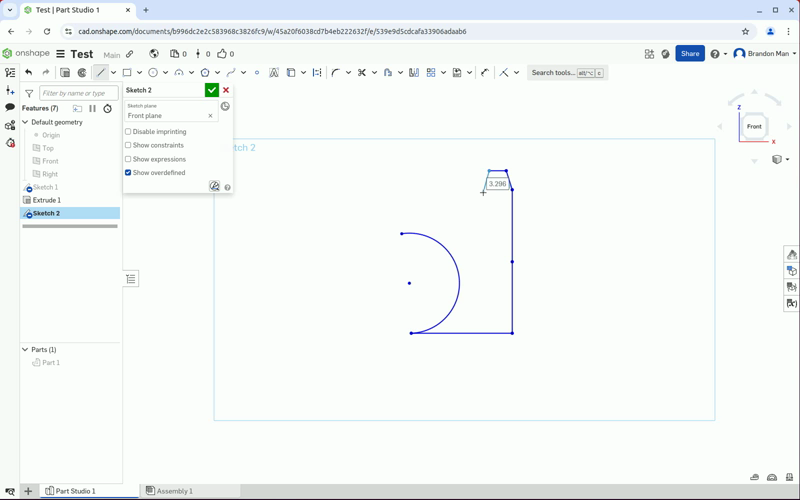
key_down(shift)
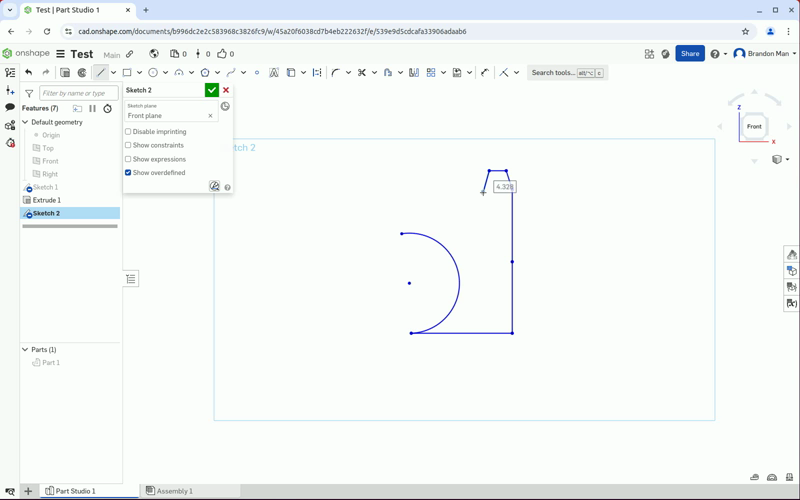
mouse_move(513, 192)
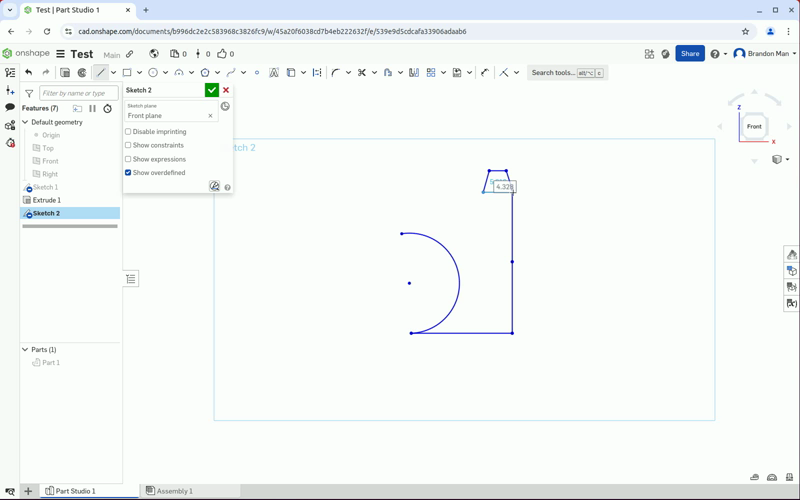
mouse_move(468, 192)
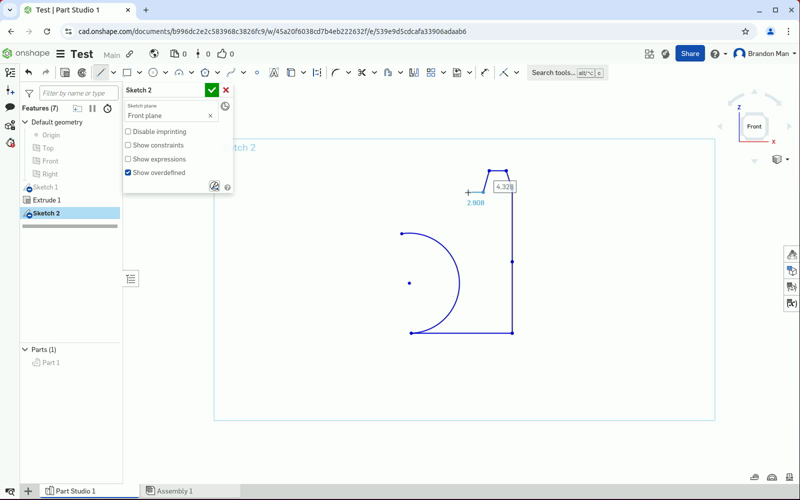
click(468, 192)
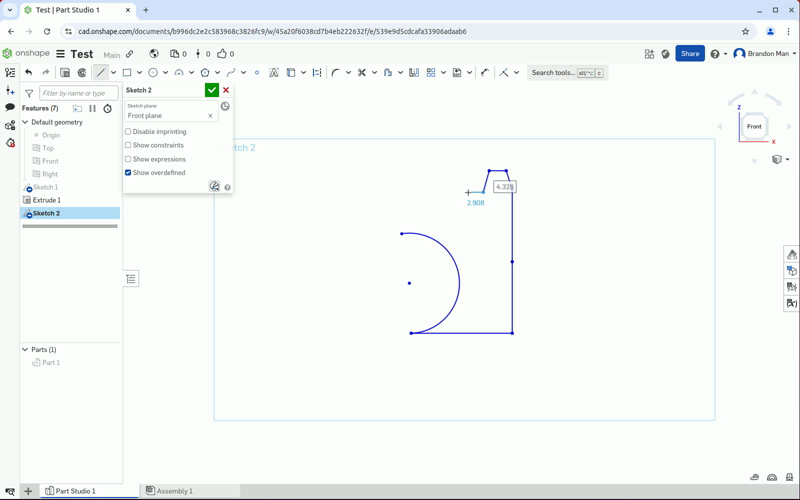
key_up(shift)
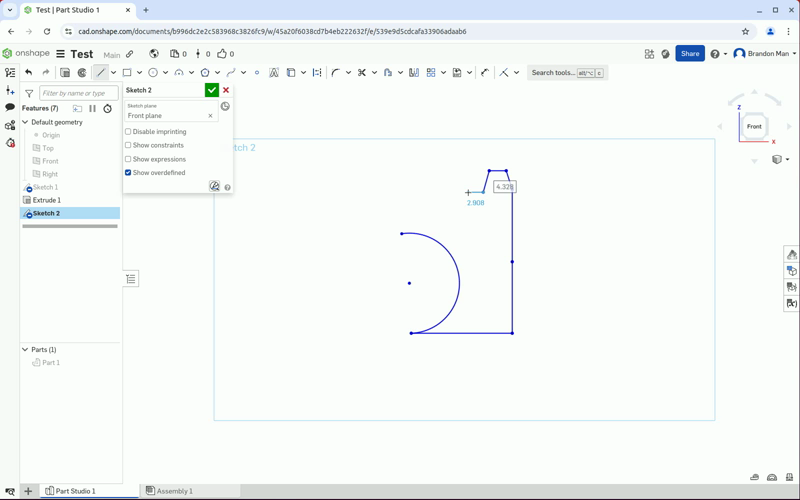
key_down(shift)
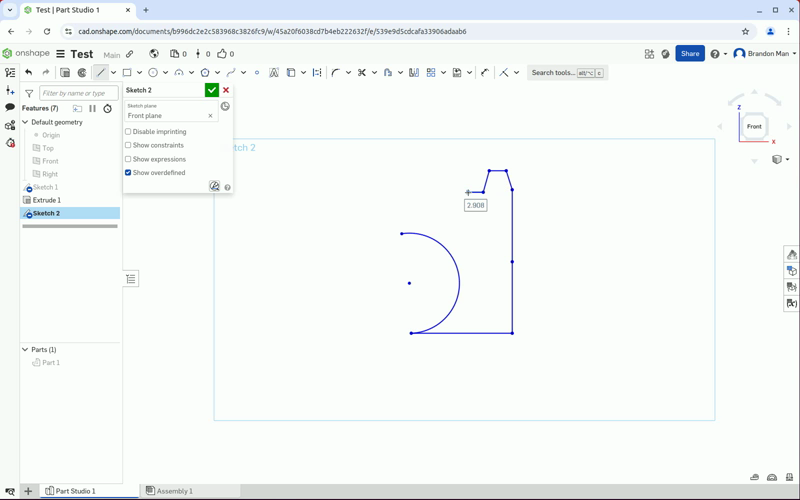
mouse_move(498, 192)
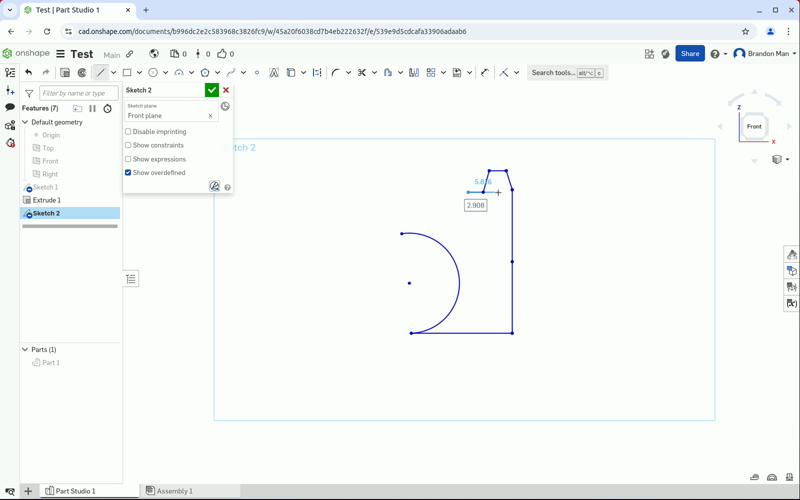
mouse_move(460, 175)
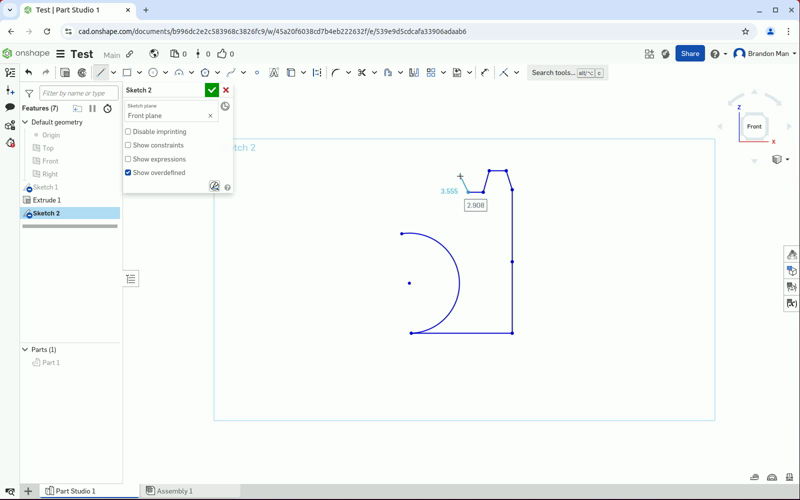
click(460, 175)
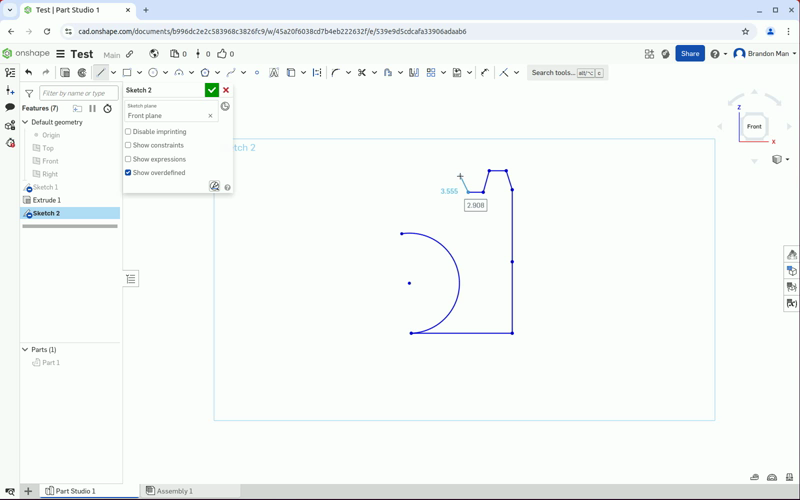
key_up(shift)
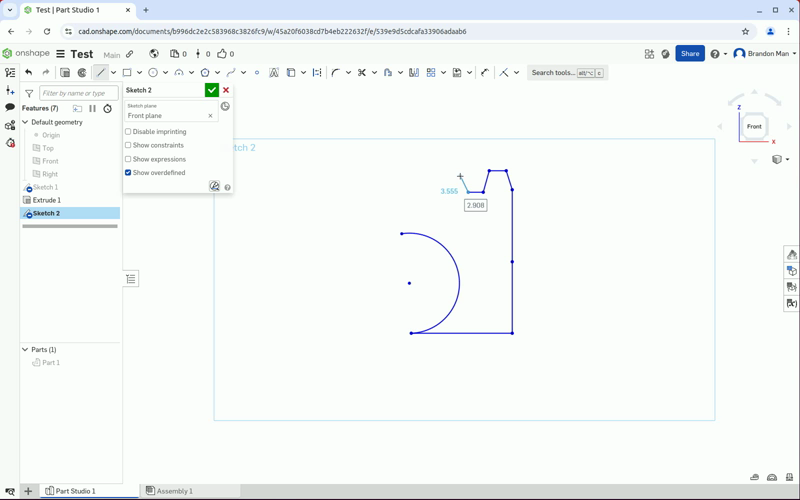
key_down(shift)
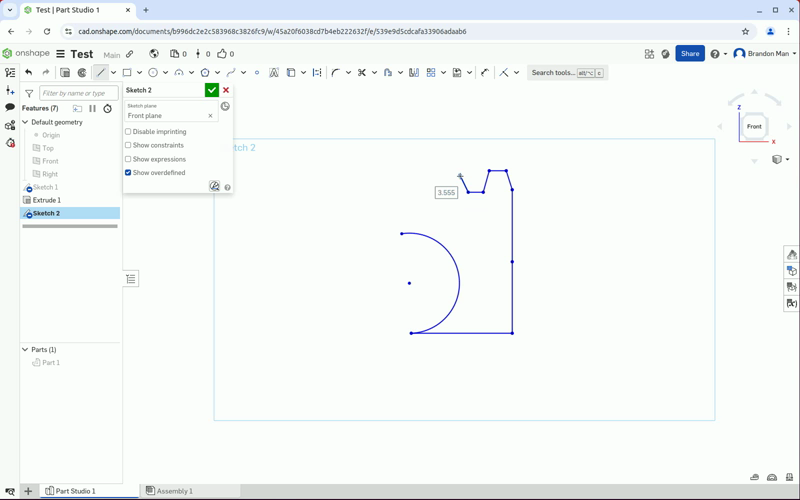
mouse_move(490, 175)
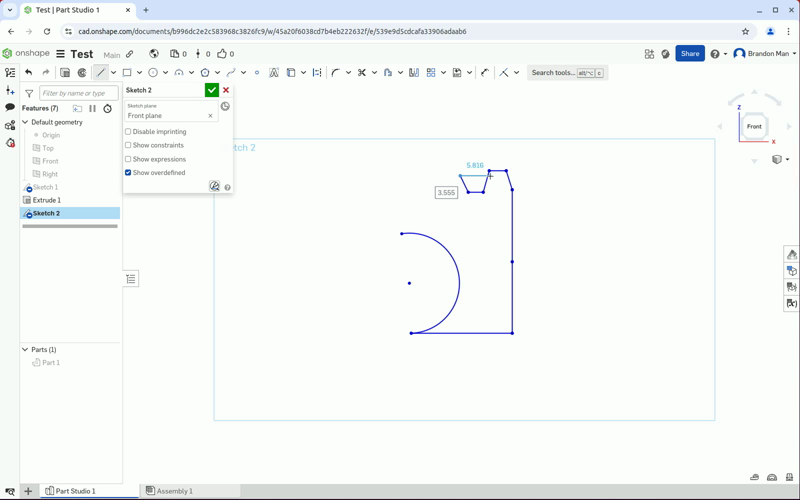
mouse_move(442, 175)
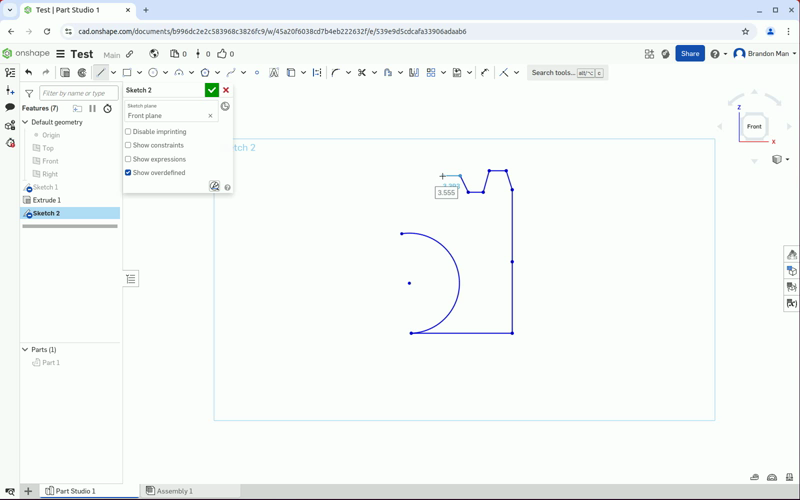
click(442, 175)
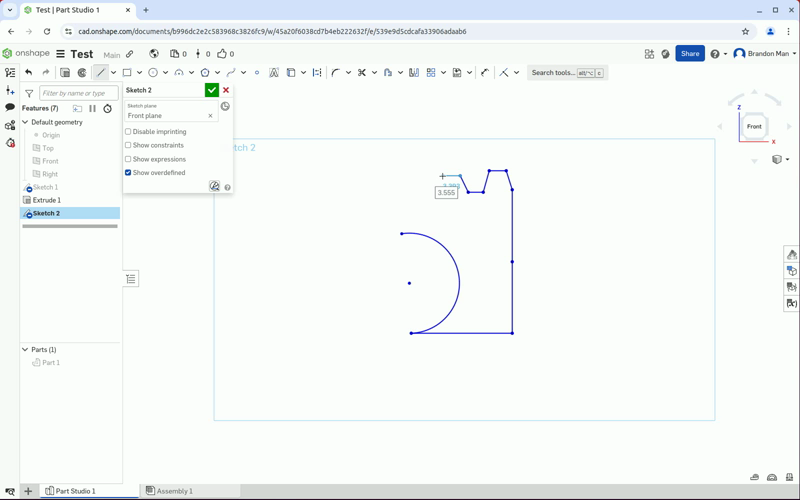
key_up(shift)
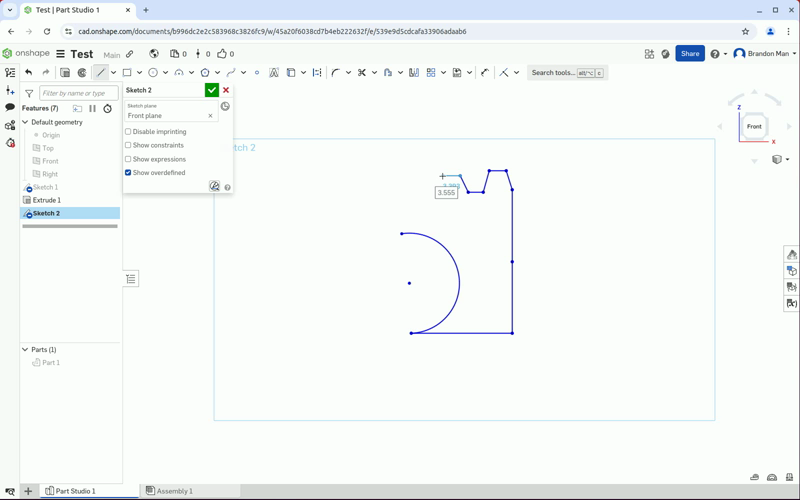
key_down(shift)
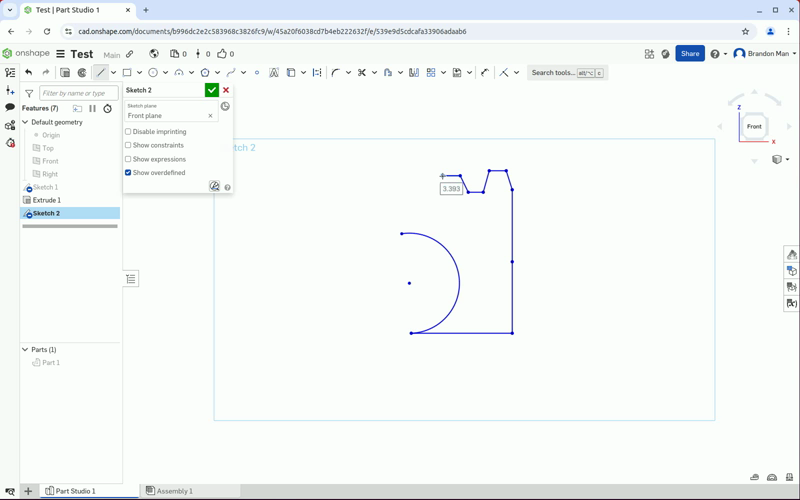
mouse_move(472, 175)
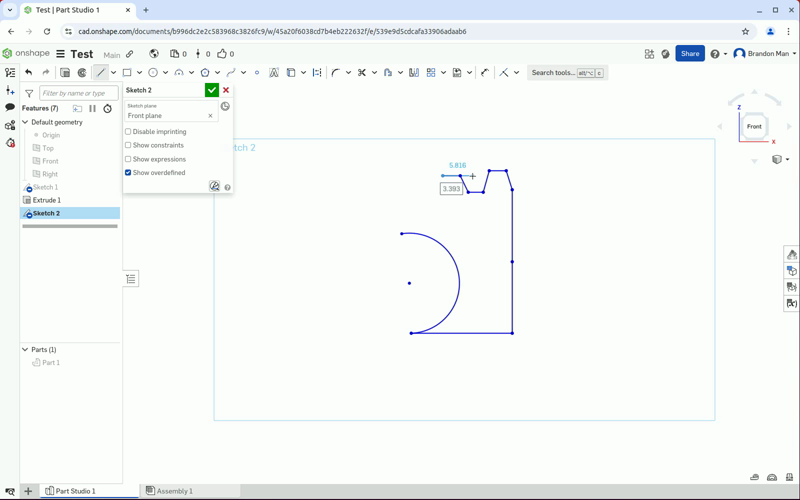
mouse_move(435, 195)
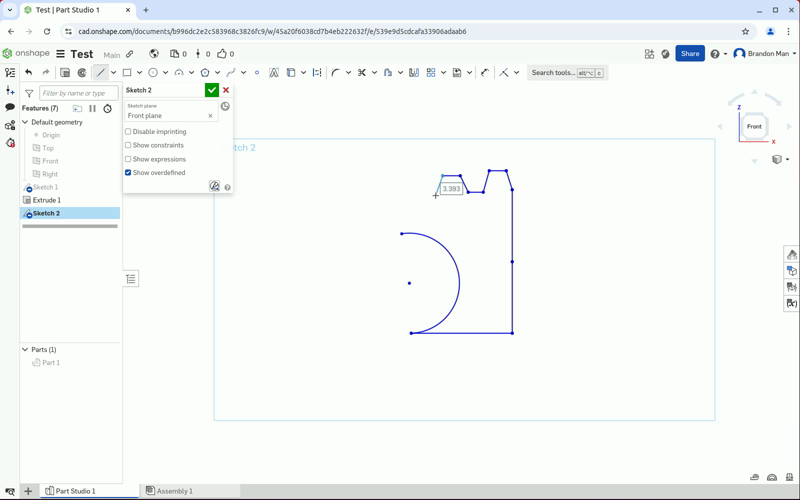
click(435, 195)
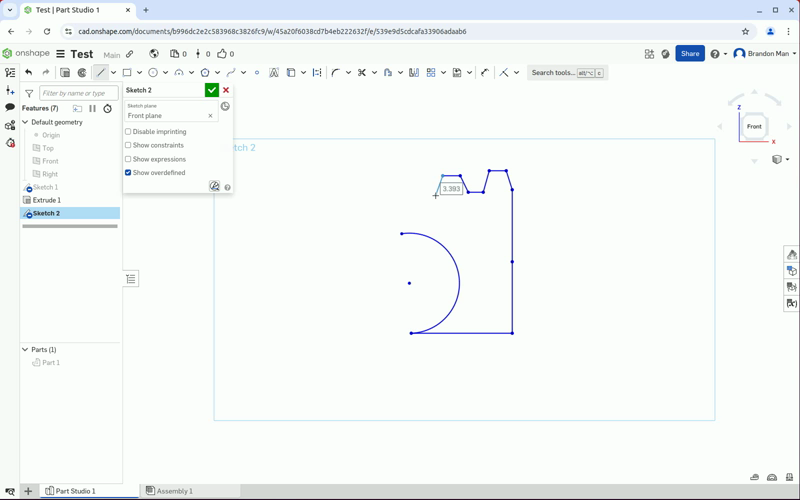
key_up(shift)
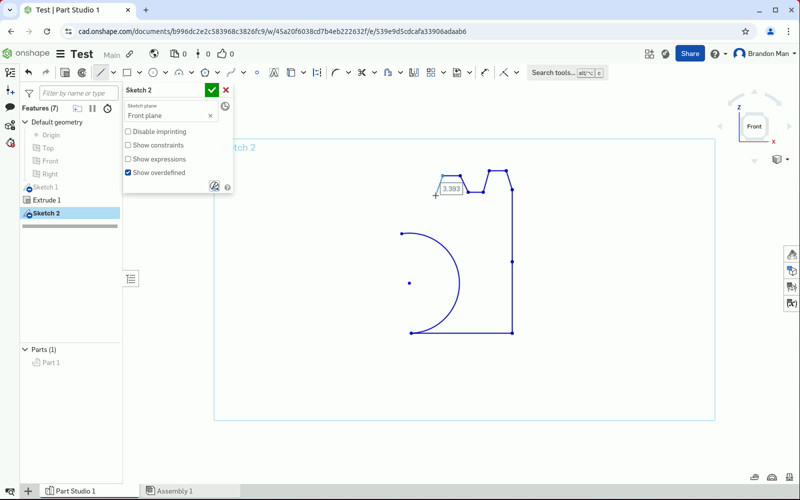
key(esc)
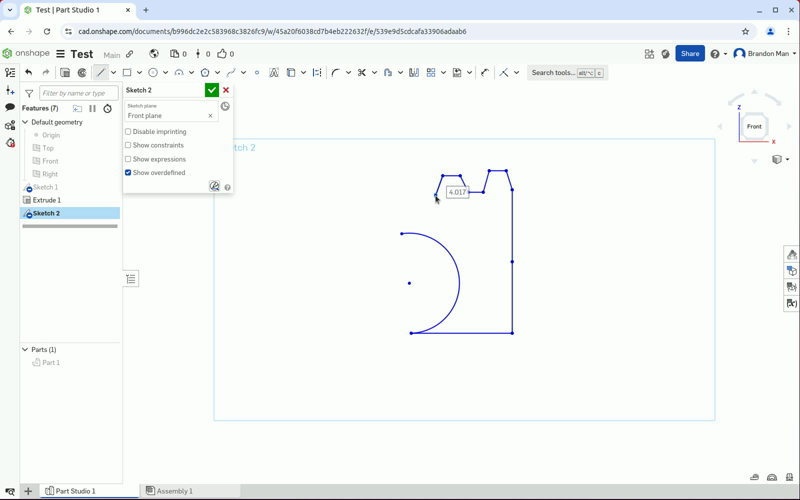
key(a)
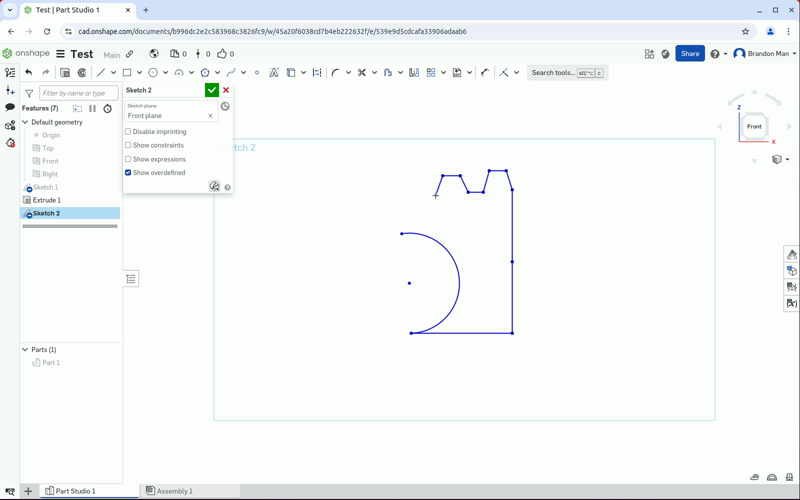
mouse_move(435, 195)
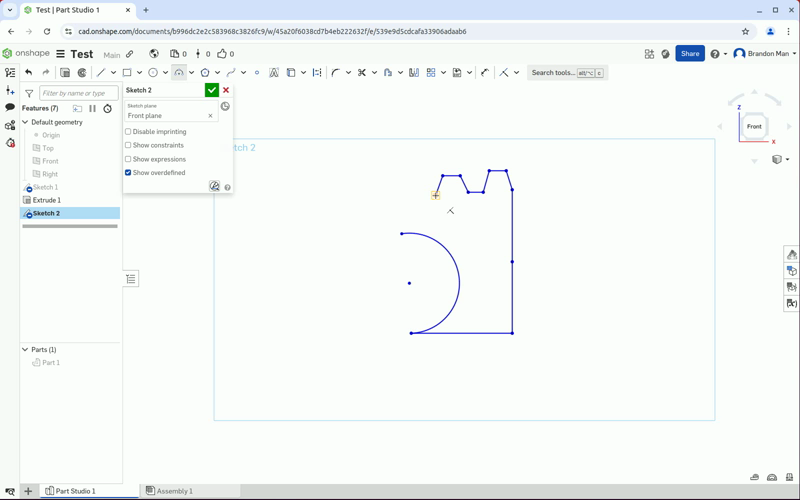
click(435, 195)
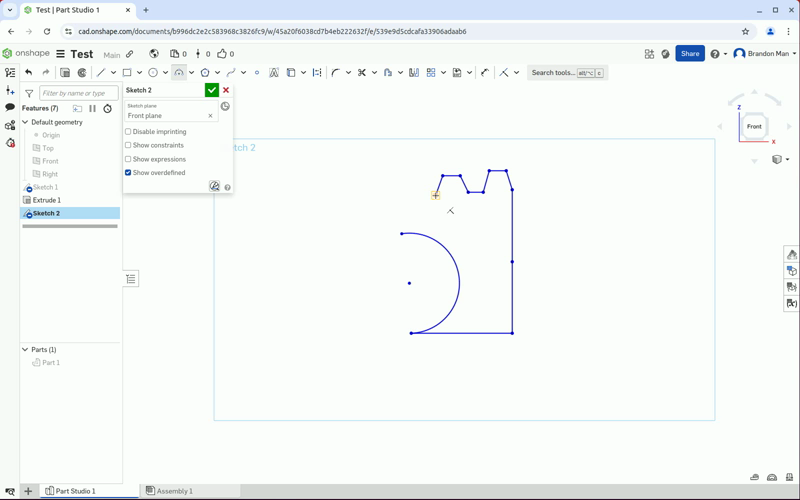
mouse_move(401, 233)
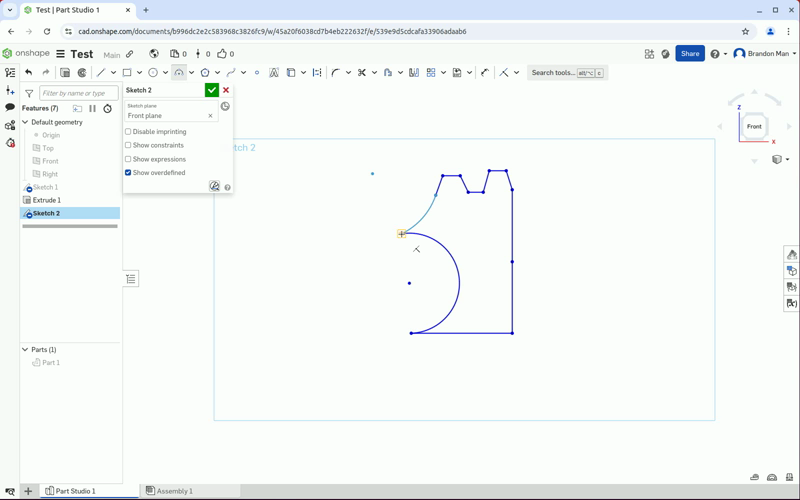
click(401, 233)
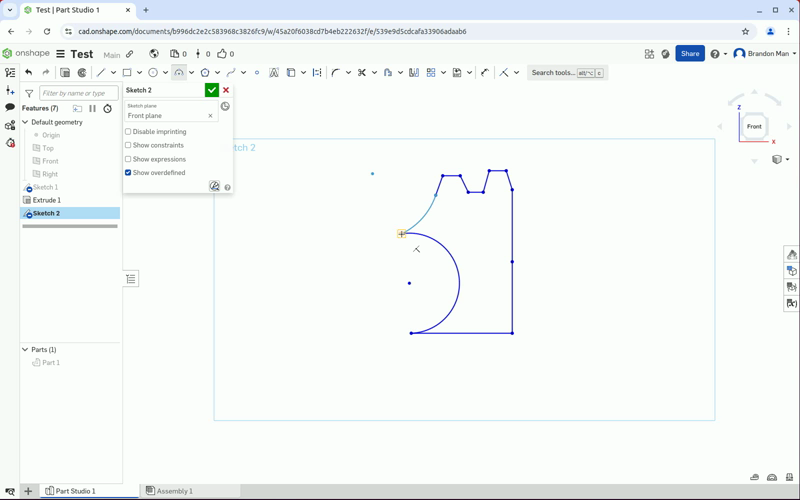
key_down(shift)
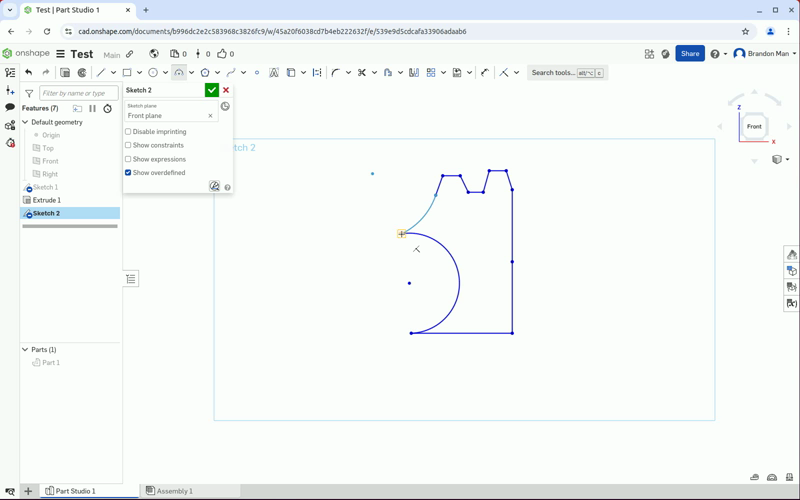
mouse_move(409, 206)
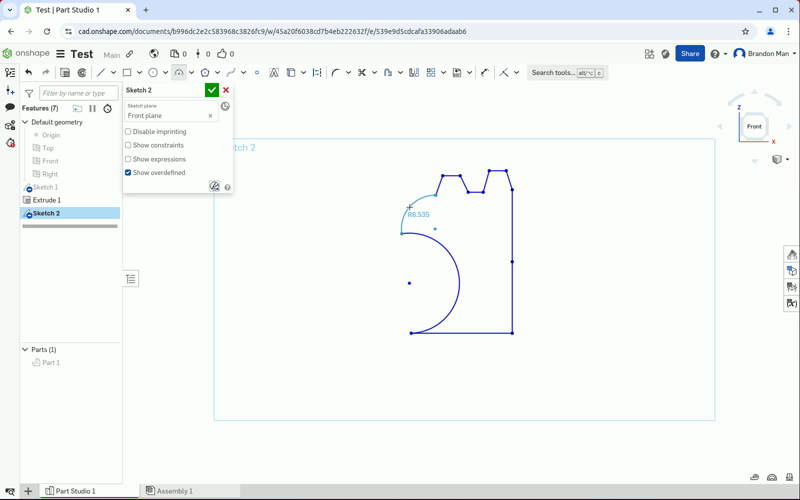
click(409, 206)
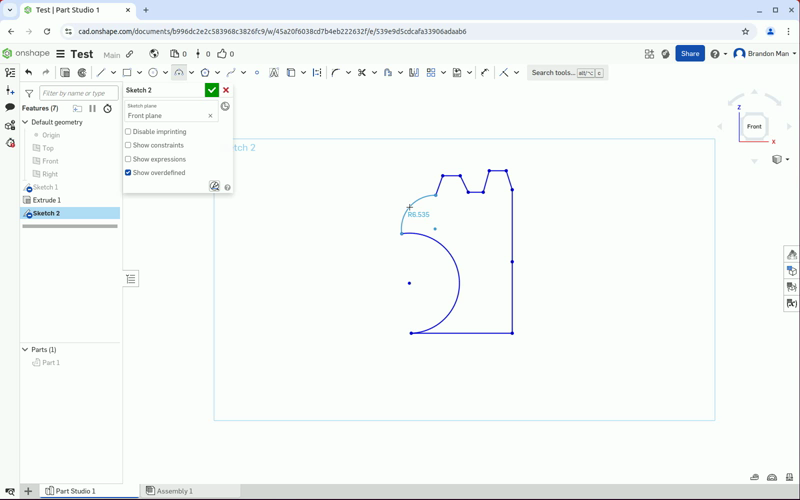
key_up(shift)
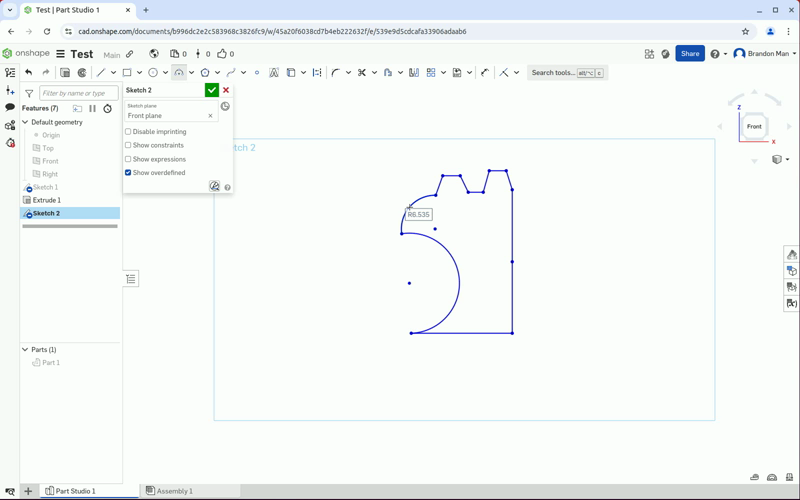
key(esc)
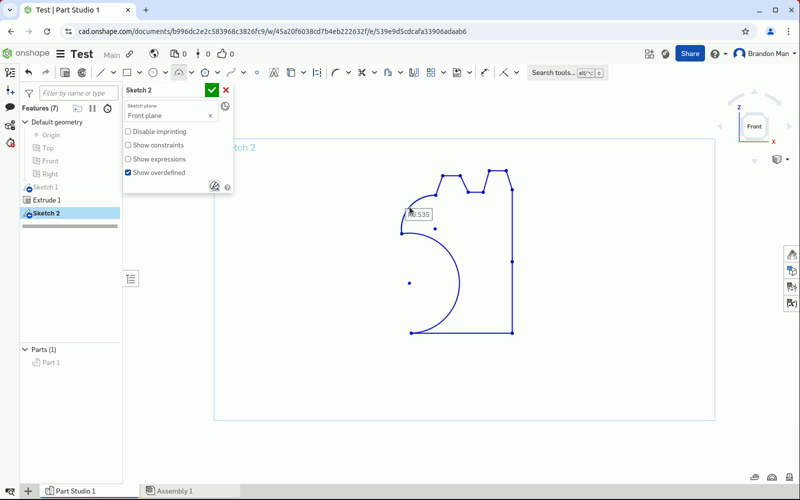
mouse_move(460, 199)
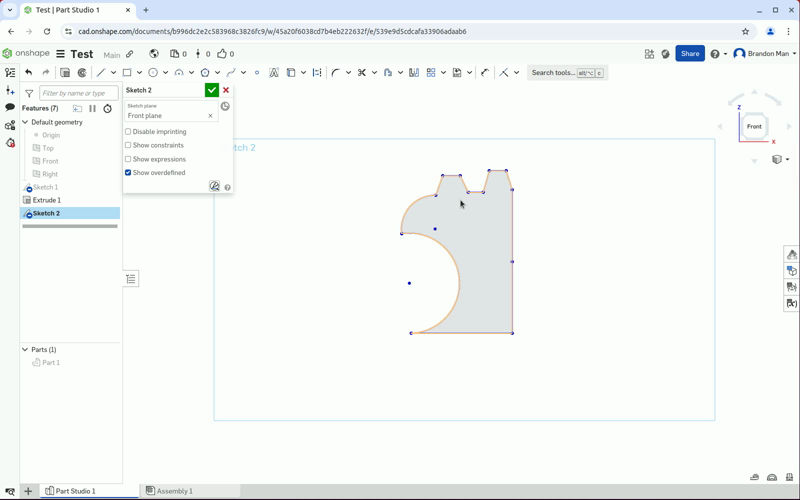
click(460, 199)
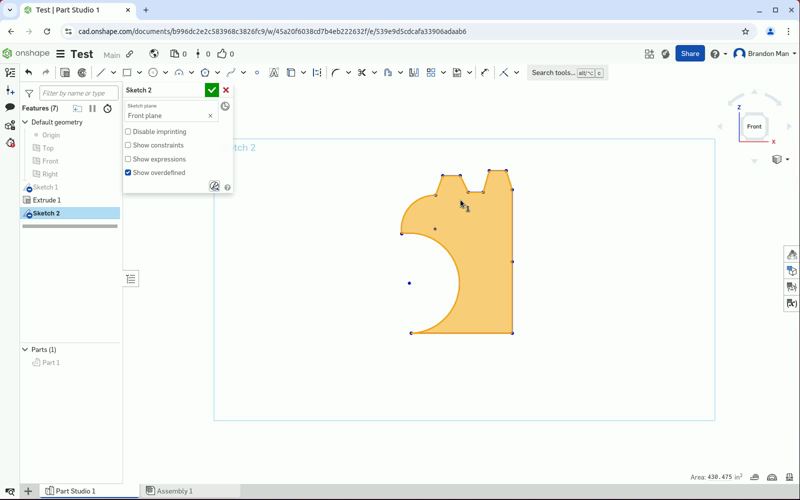
mouse_move(73, 352)
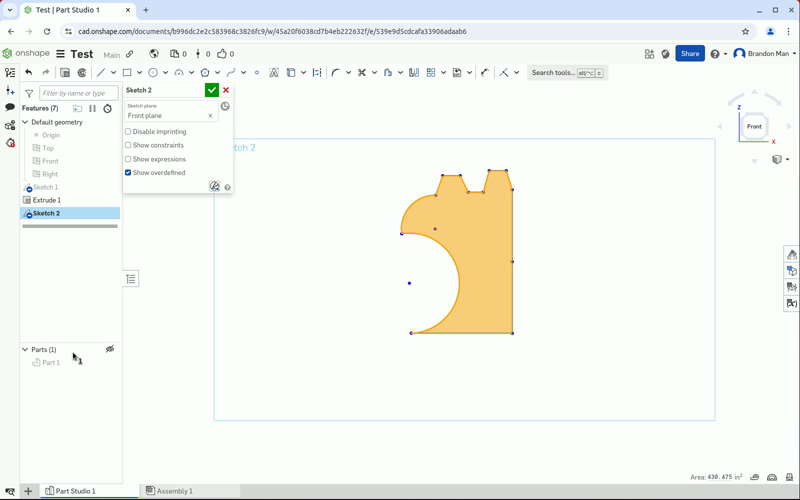
key(shift+y)
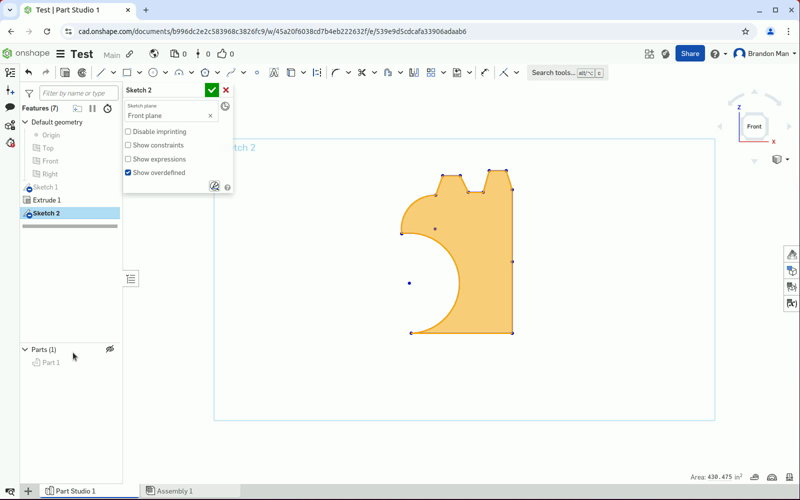
key(shift+e)
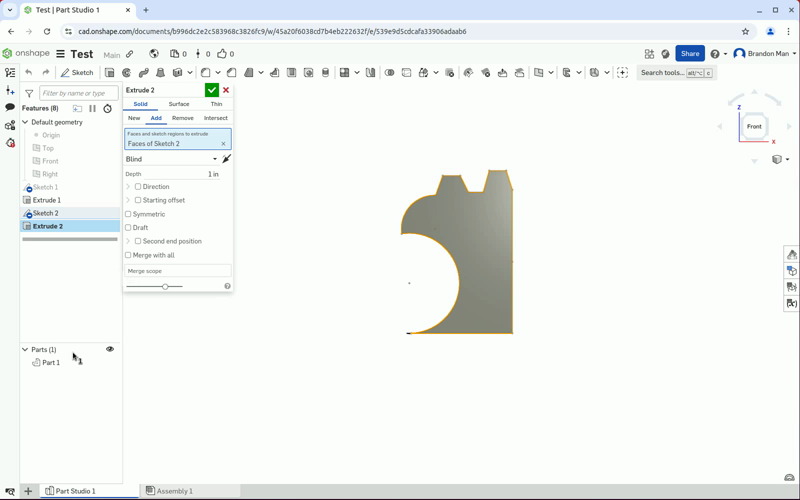
mouse_move(143, 106)
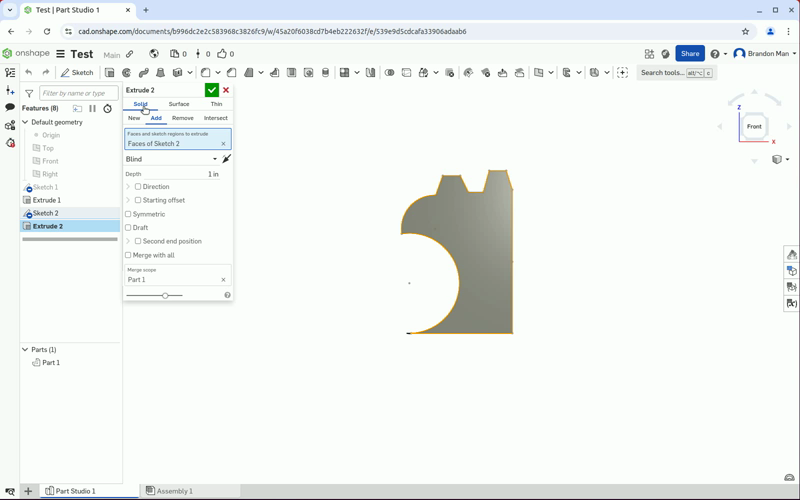
click(143, 106)
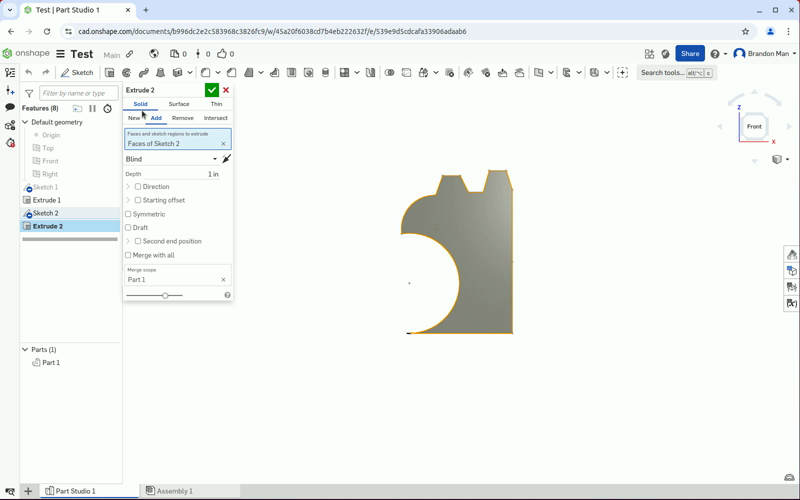
mouse_move(137, 120)
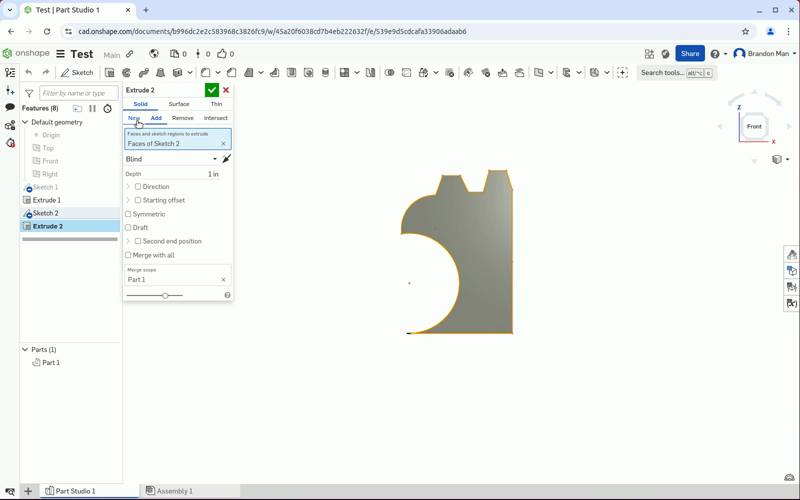
click(137, 120)
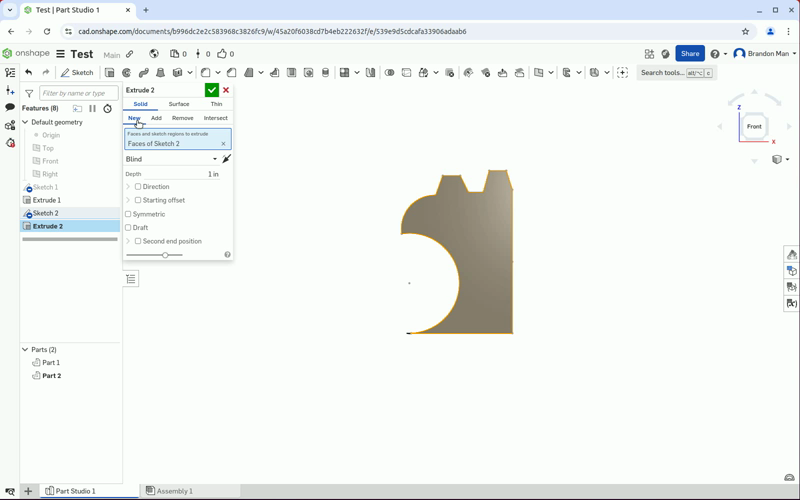
key(tab, 4)
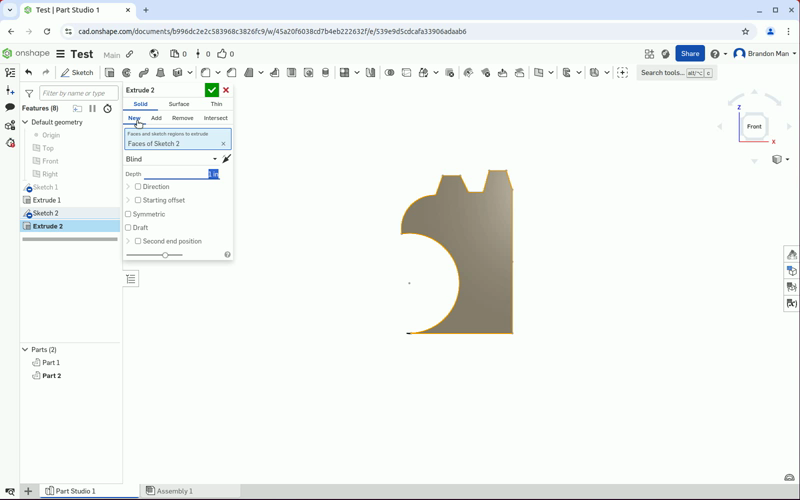
text(18.535)
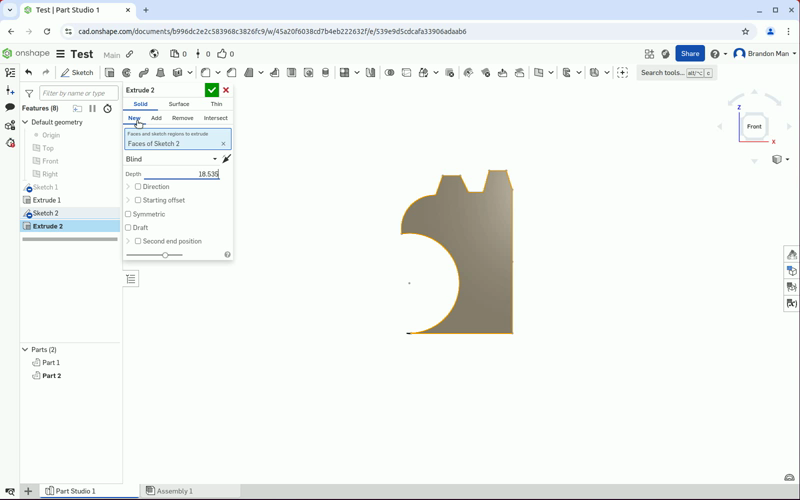
key(enter)
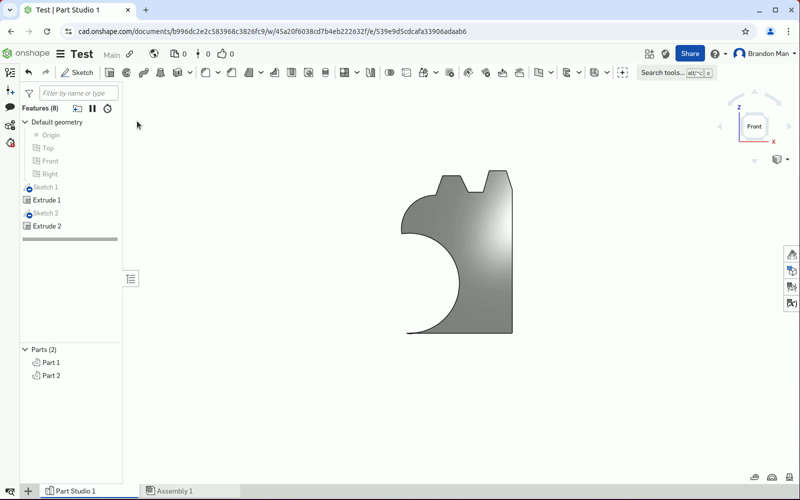
key(shift+h)
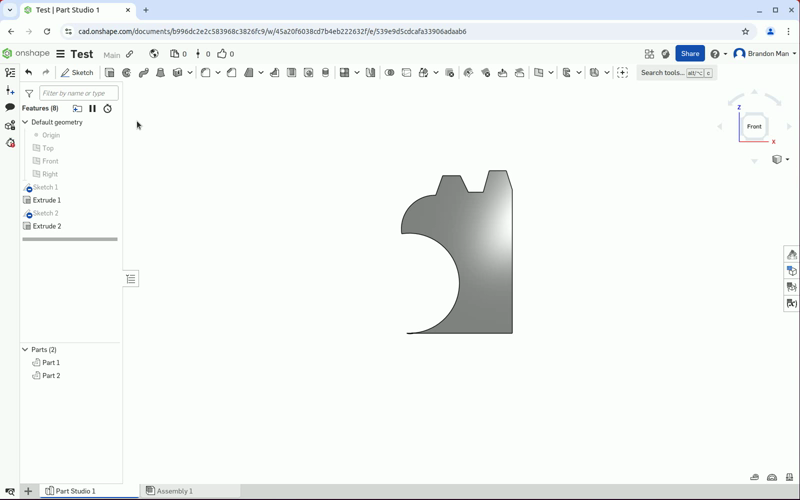
key(shift+h)
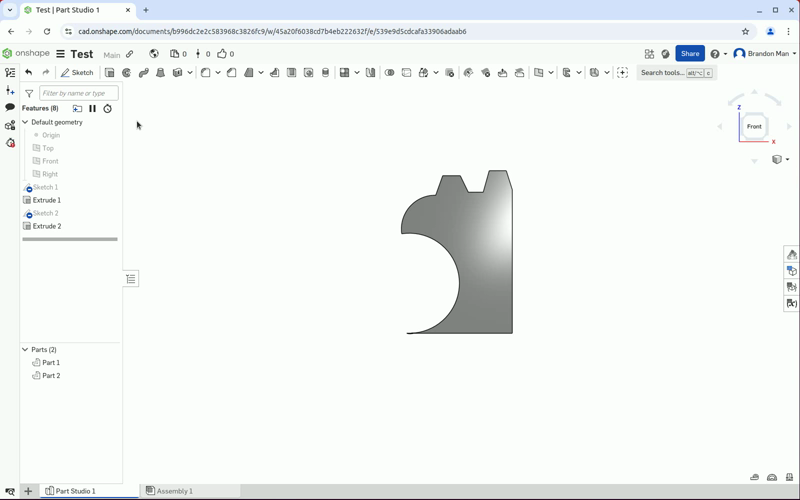
mouse_move(73, 189)
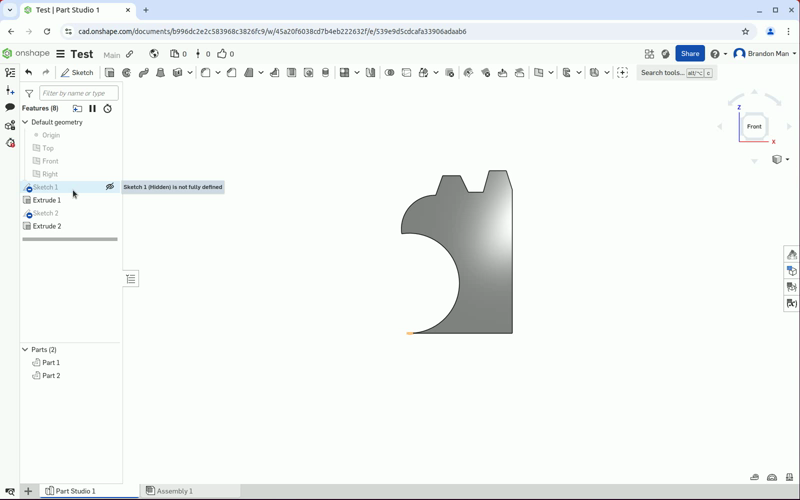
click(73, 189)
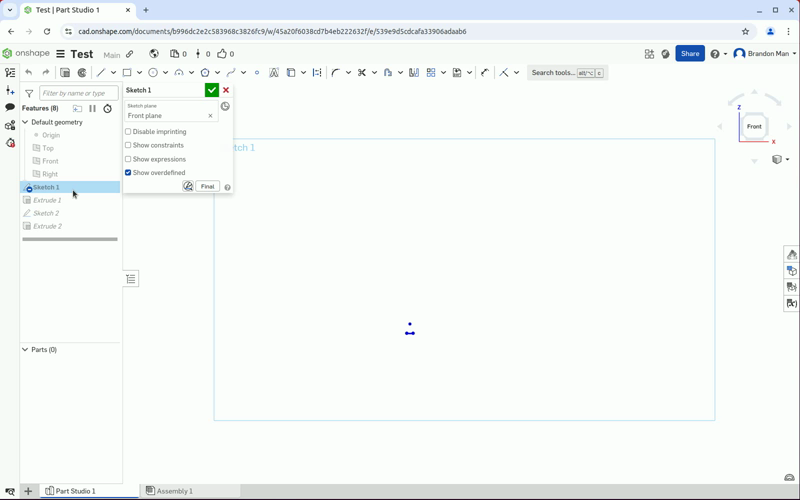
mouse_move(229, 92)
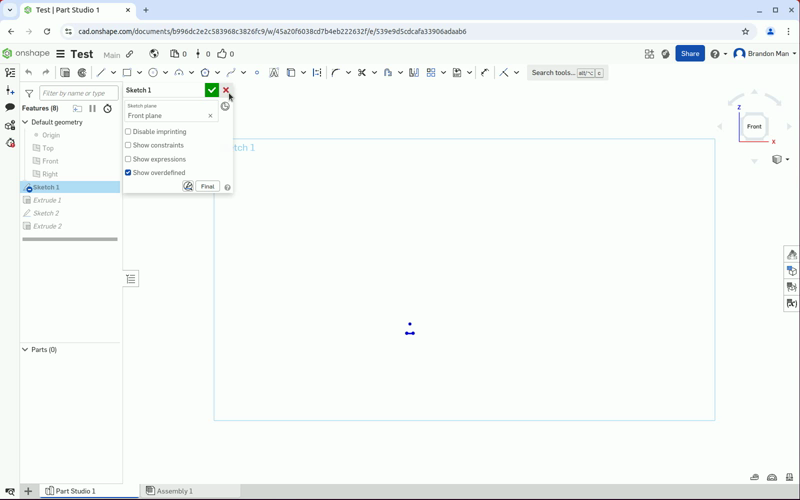
click(229, 92)
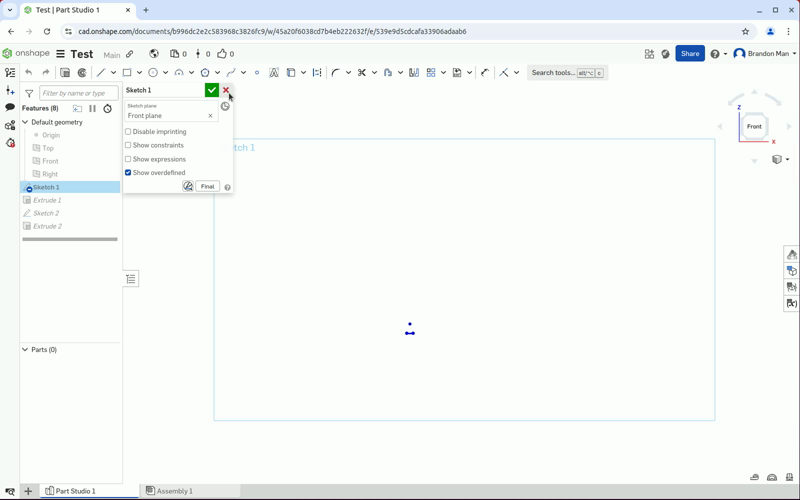
key(shift+s)
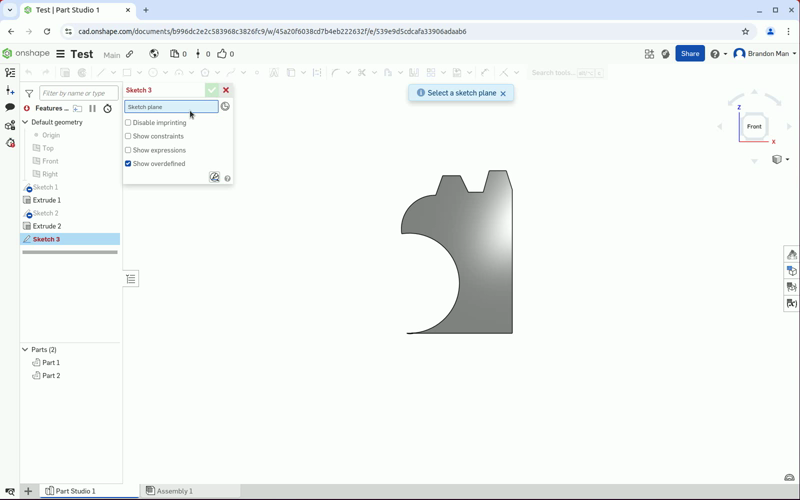
mouse_move(73, 163)
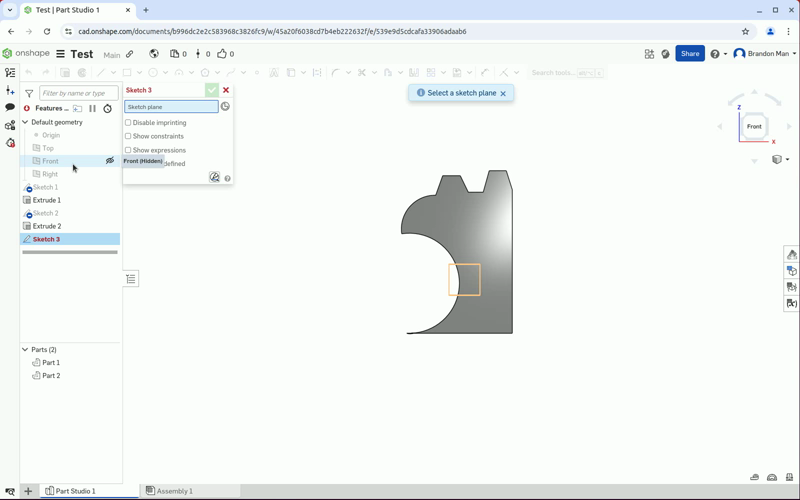
click(73, 163)
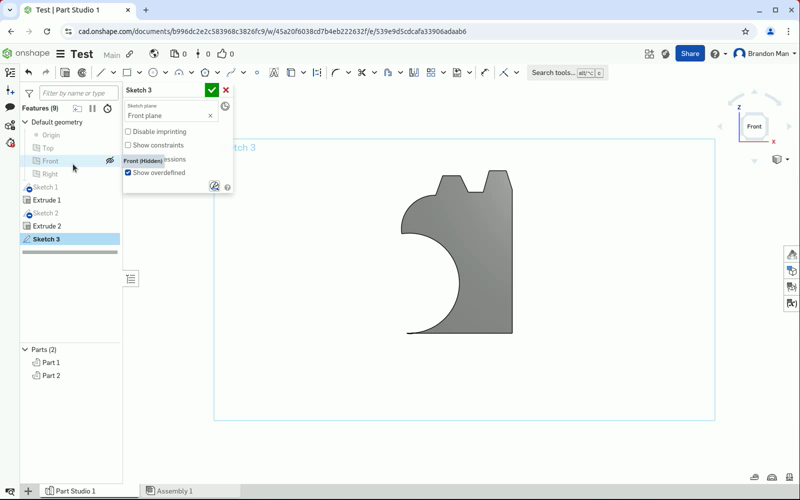
mouse_move(73, 352)
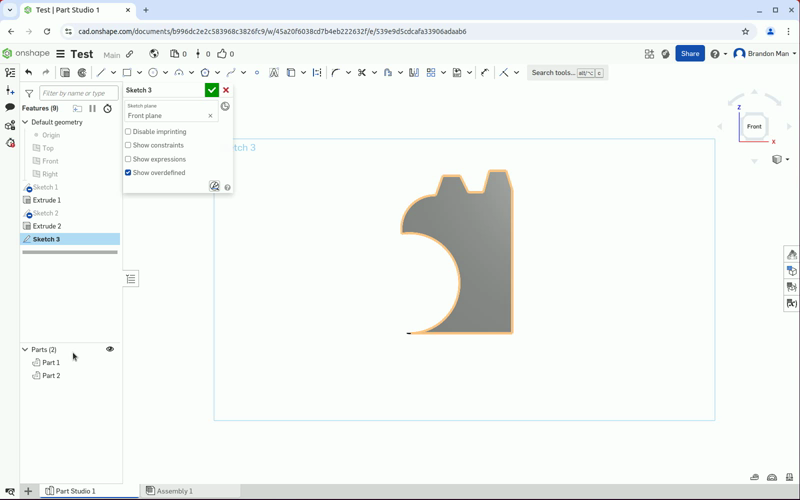
key(y)
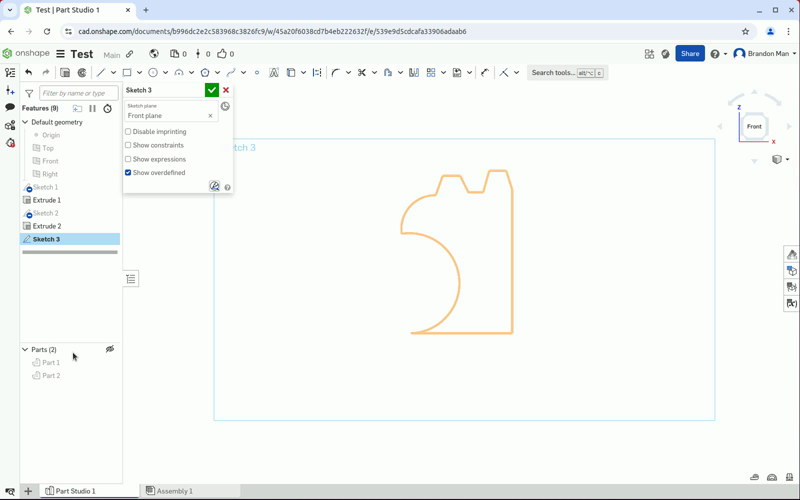
key(l)
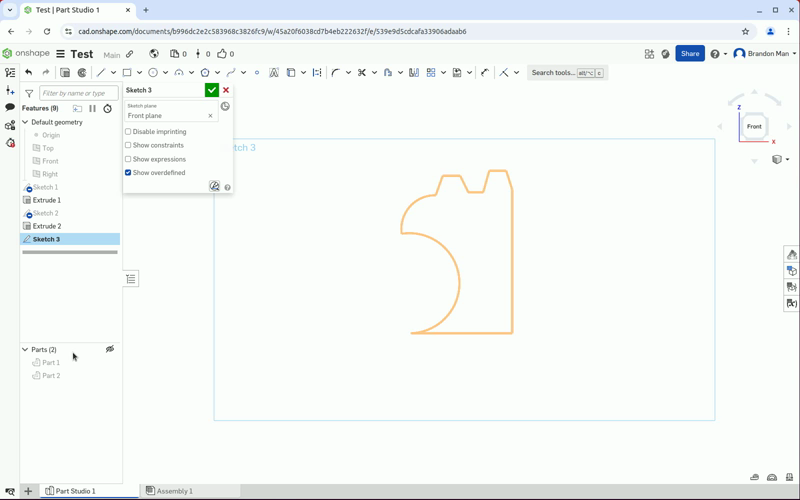
key_down(shift)
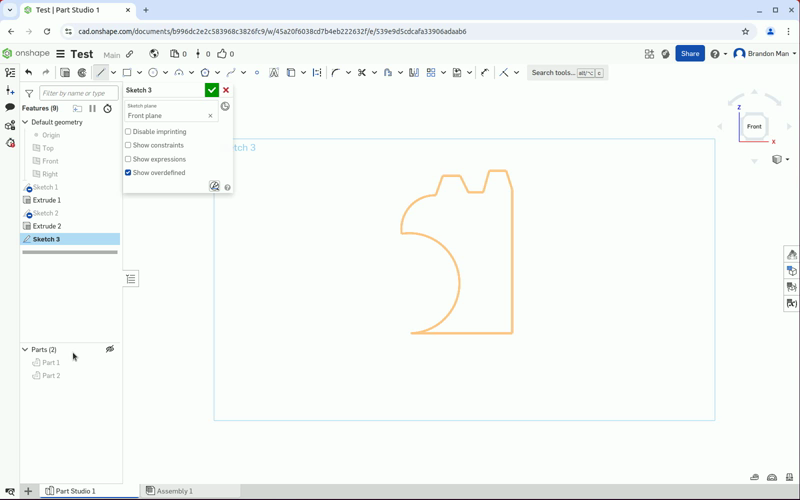
mouse_move(406, 333)
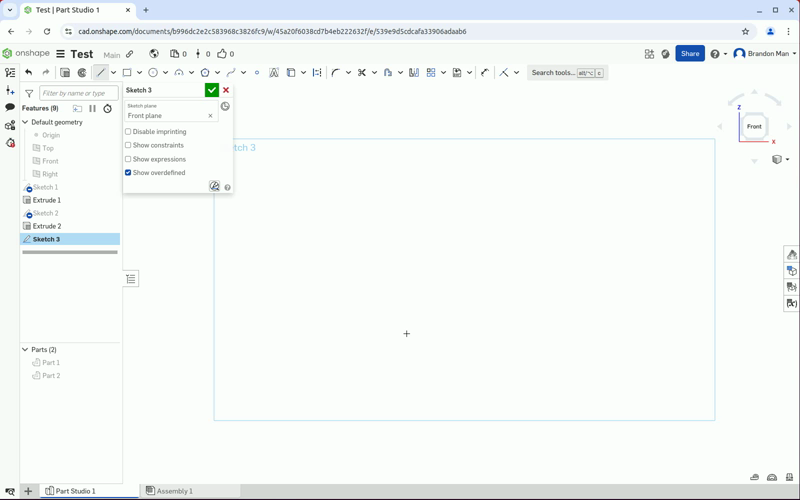
click(406, 333)
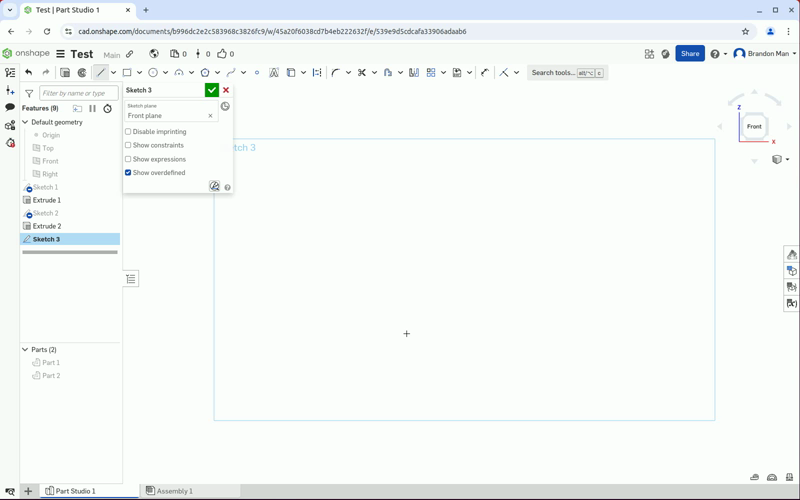
key_up(shift)
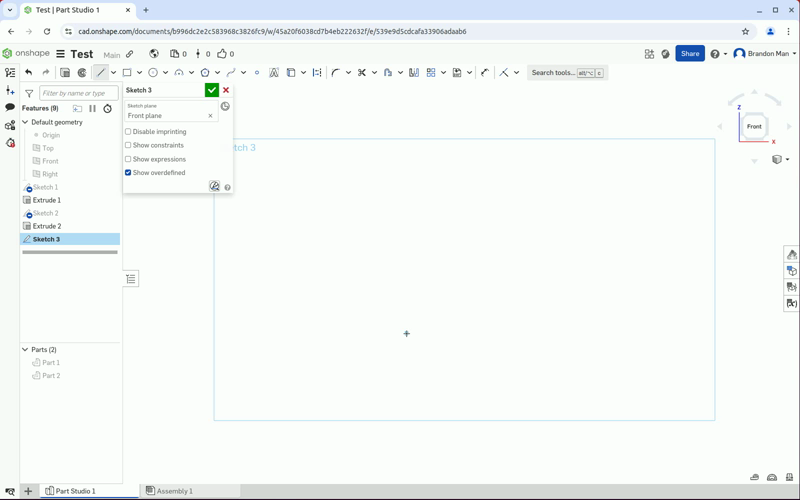
key_down(shift)
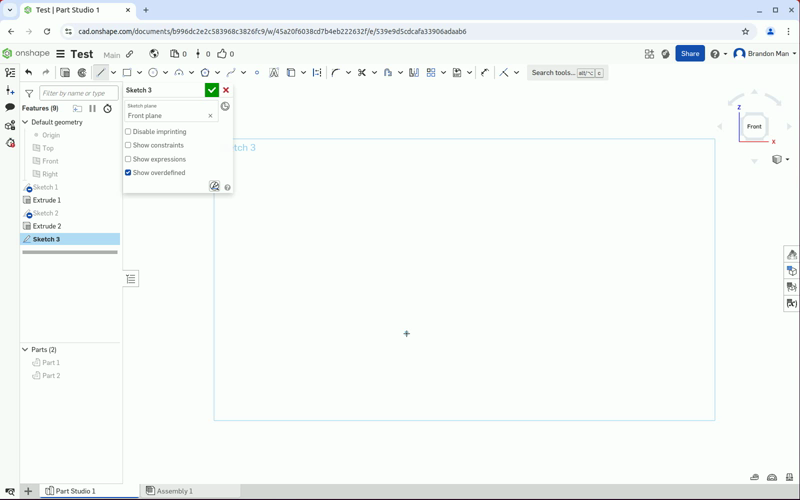
mouse_move(436, 333)
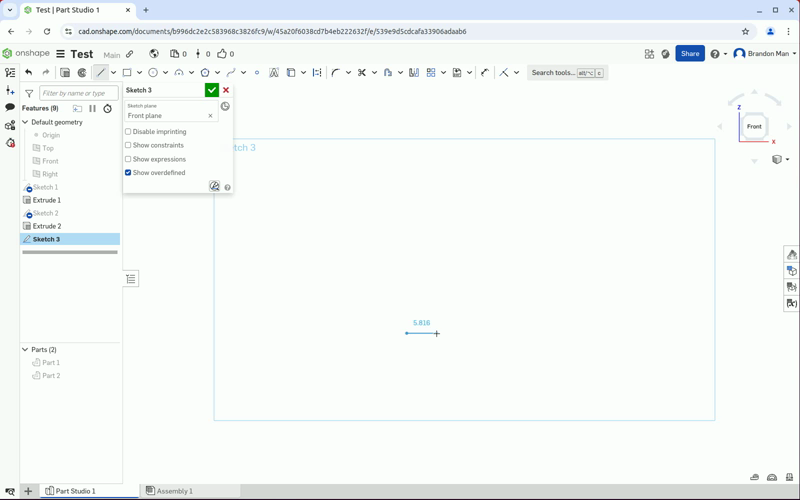
mouse_move(410, 333)
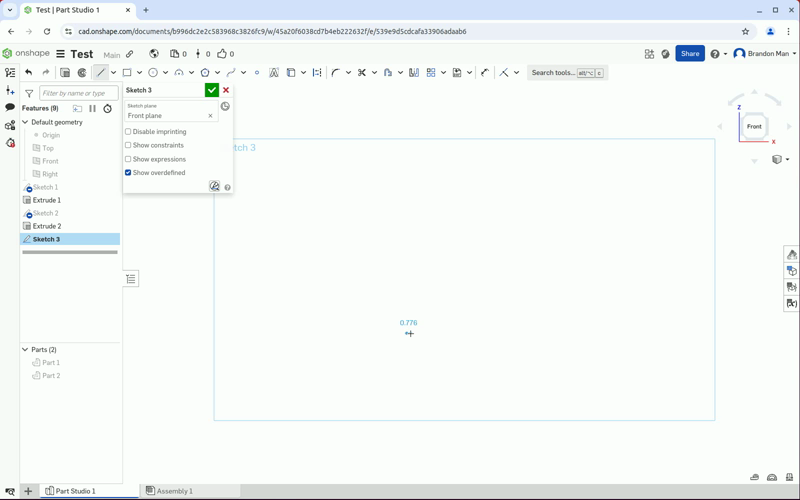
scroll(6)
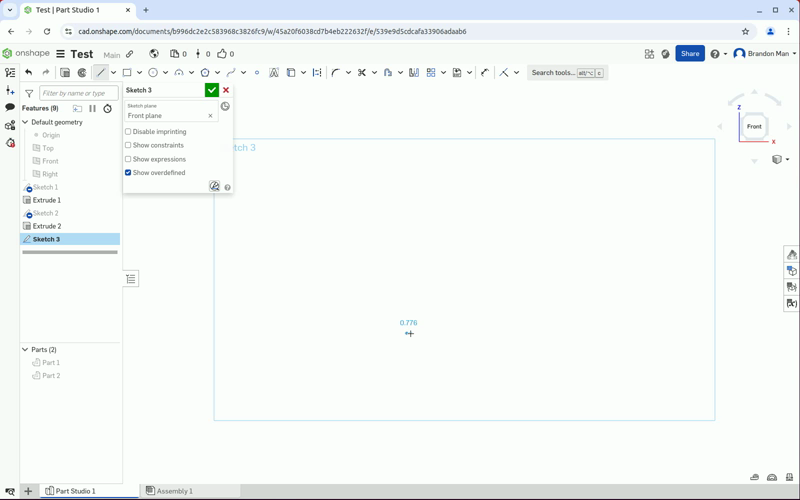
scroll(6)
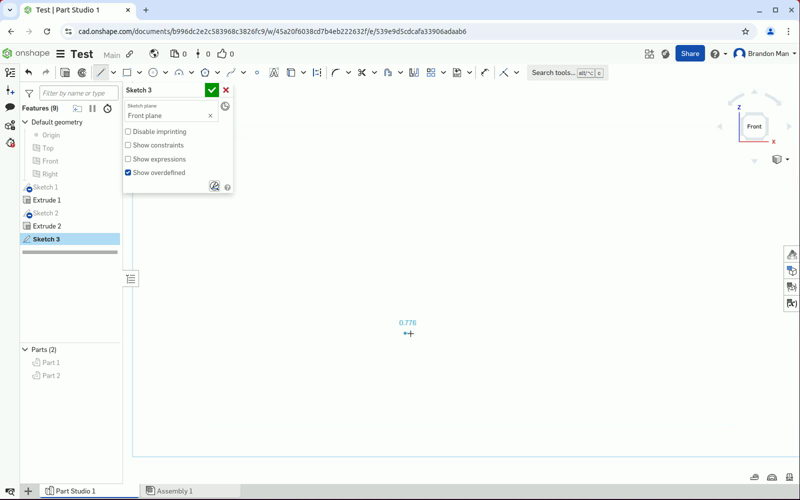
scroll(6)
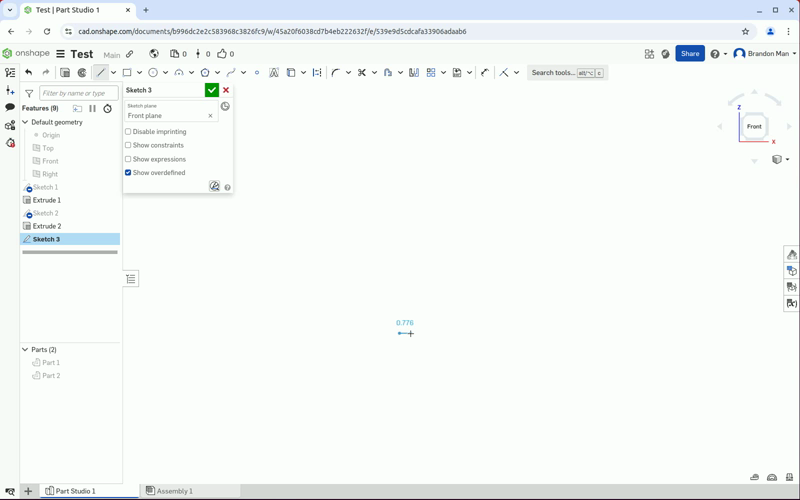
scroll(6)
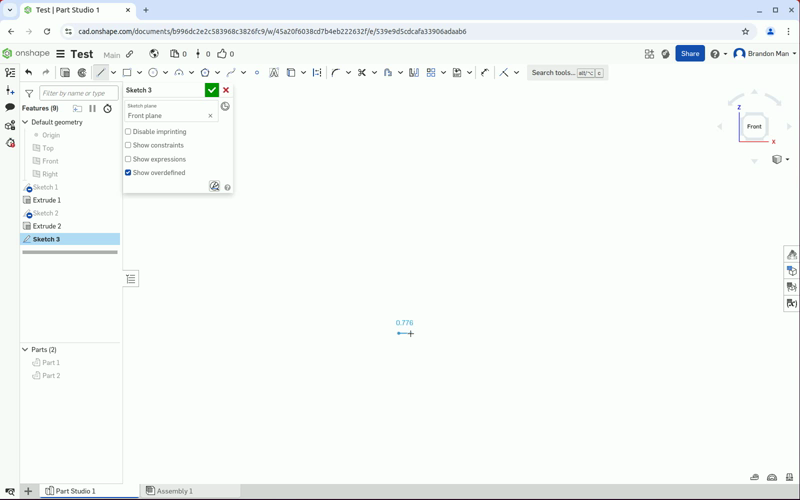
scroll(6)
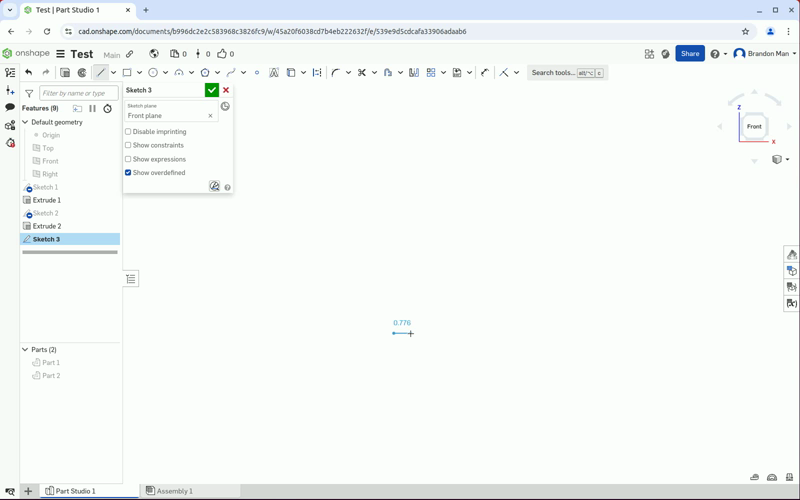
scroll(6)
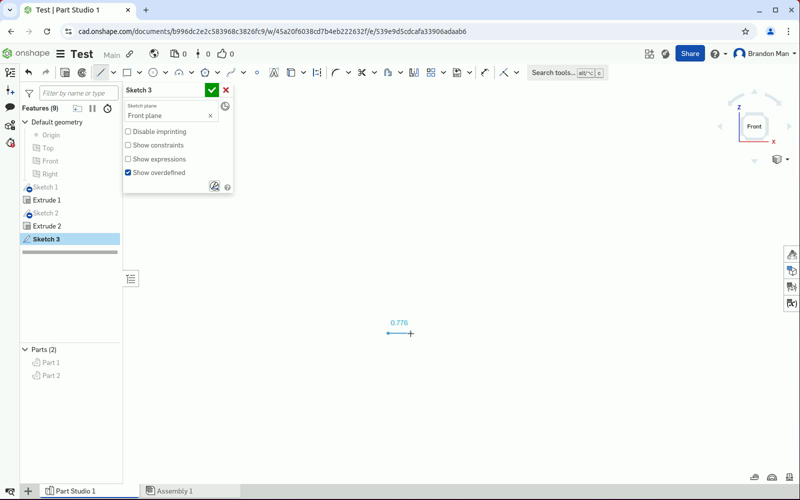
scroll(6)
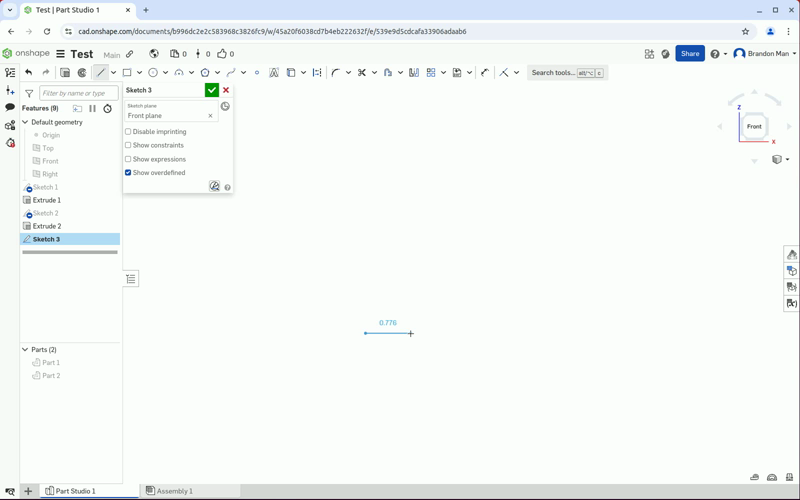
click(410, 333)
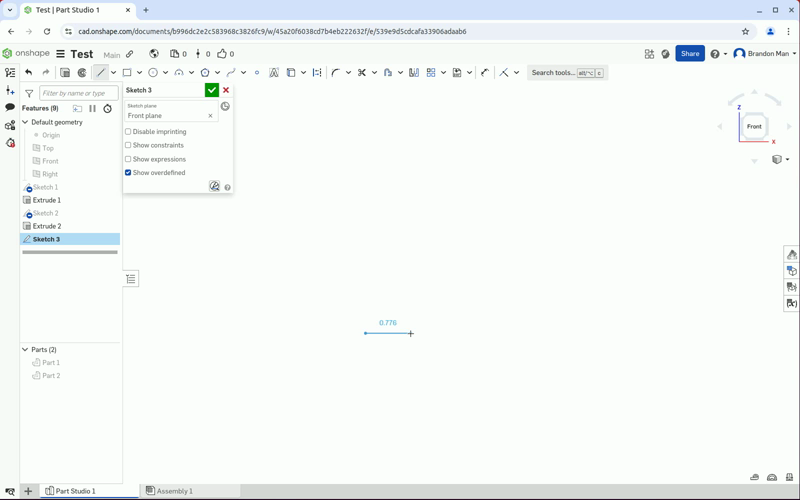
scroll(-6)
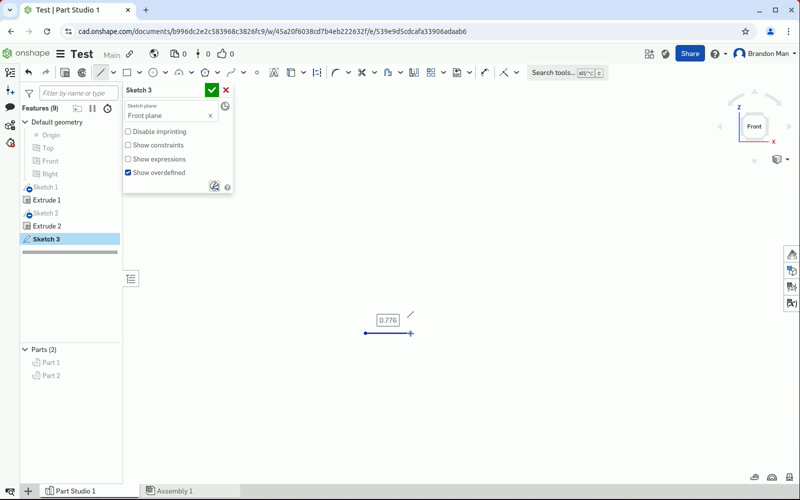
scroll(-6)
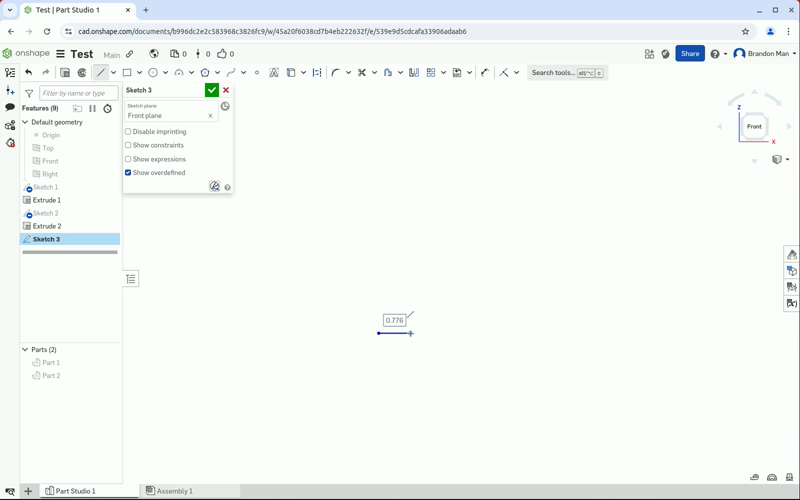
scroll(-6)
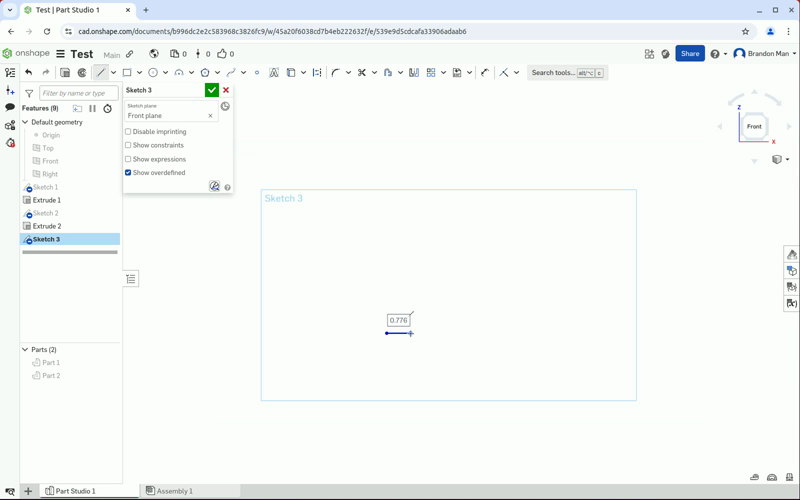
scroll(-6)
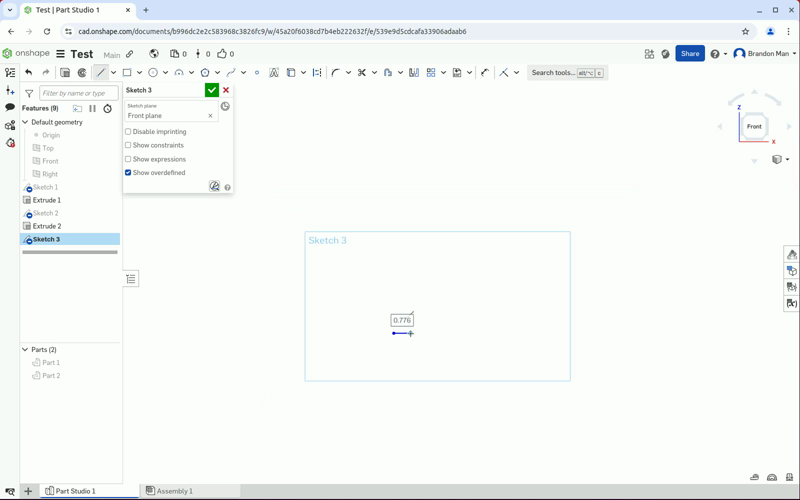
scroll(-6)
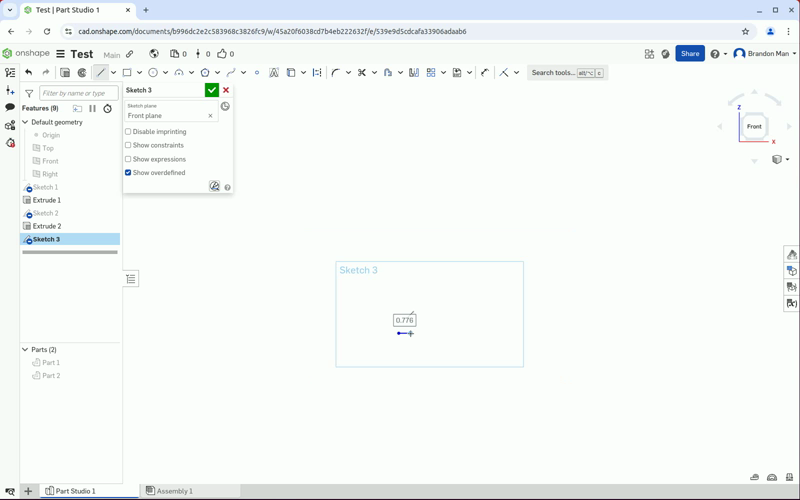
scroll(-6)
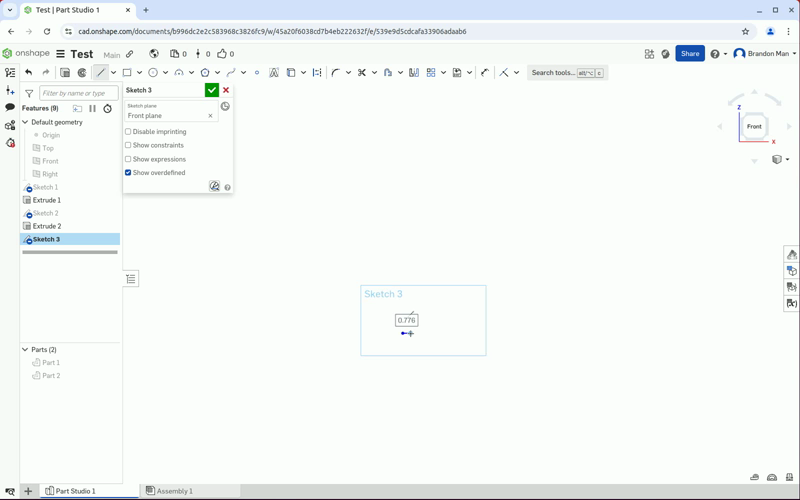
scroll(-6)
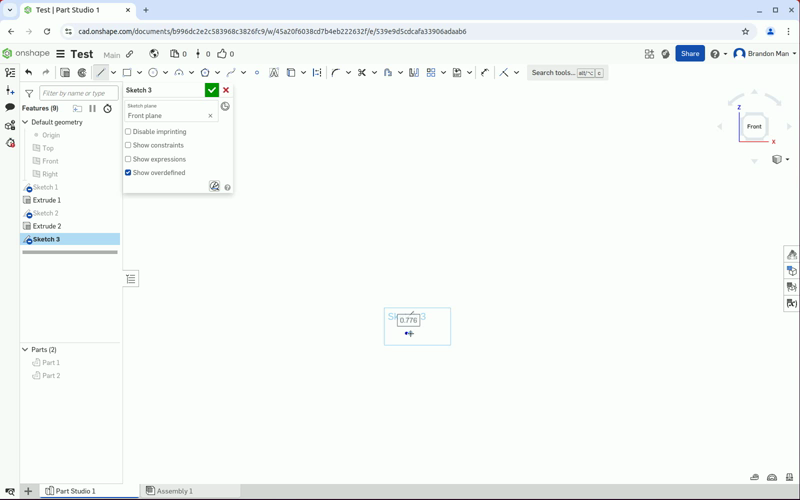
key_up(shift)
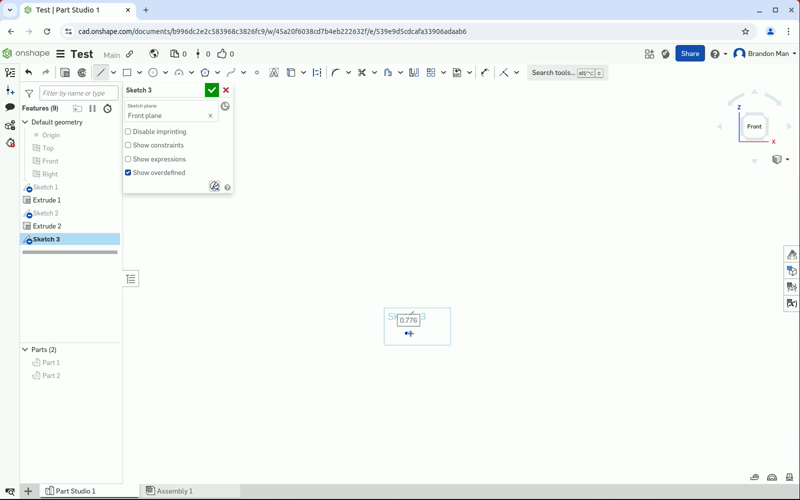
key(esc)
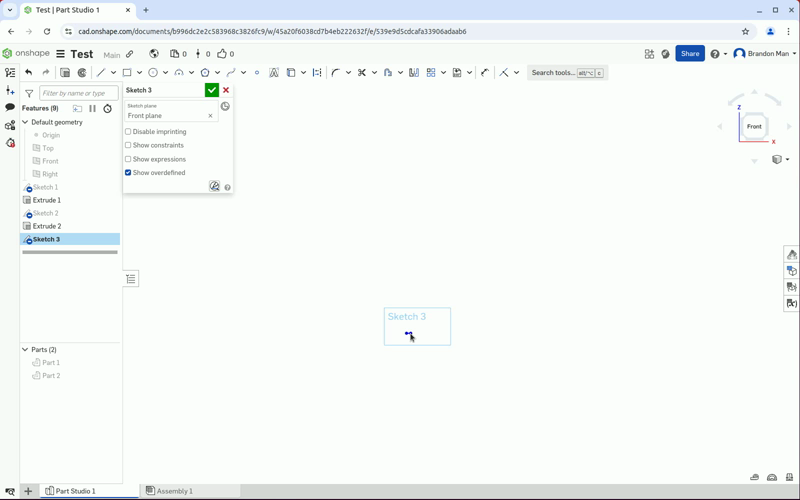
key(a)
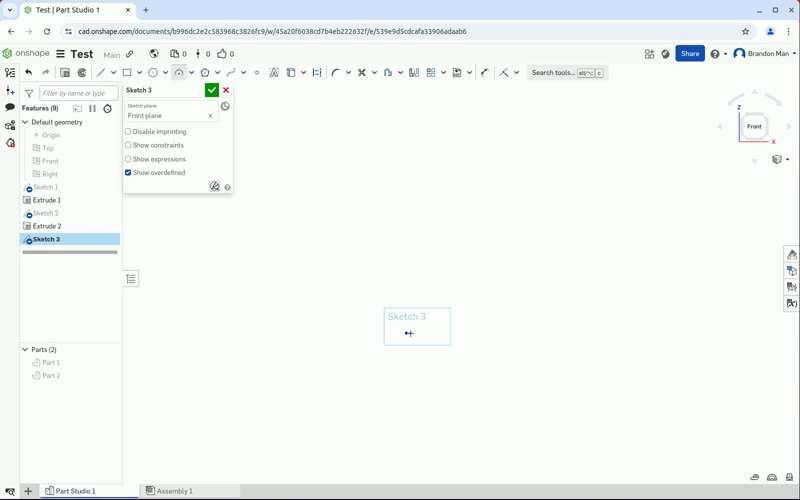
mouse_move(410, 333)
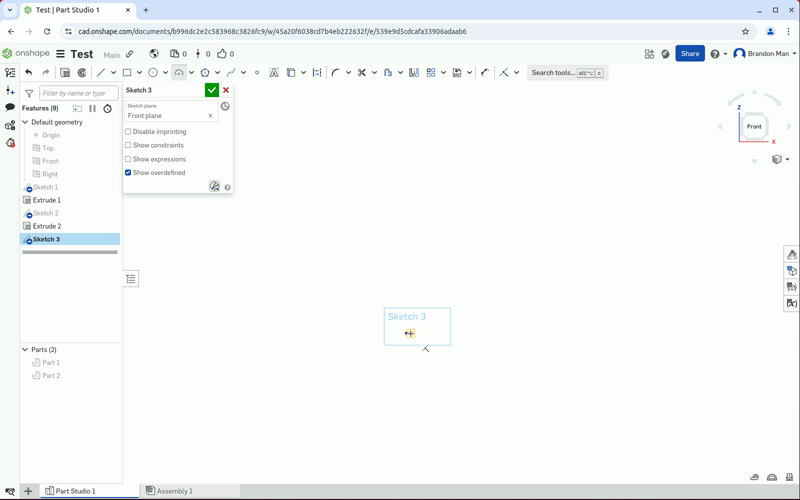
scroll(6)
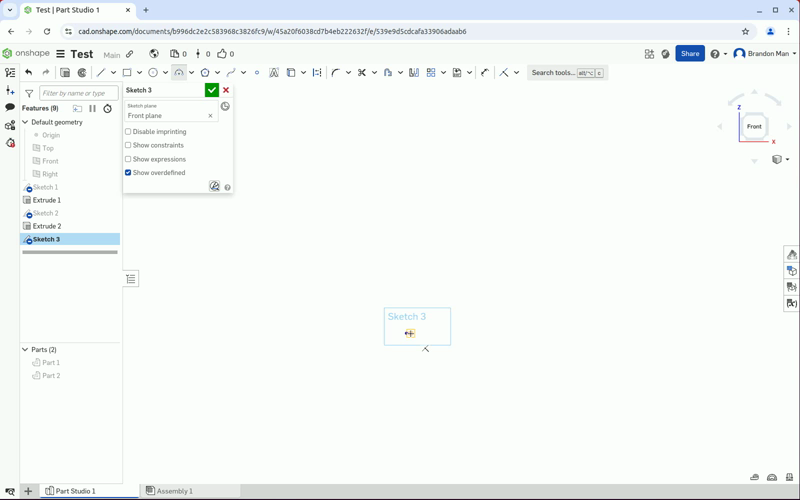
scroll(6)
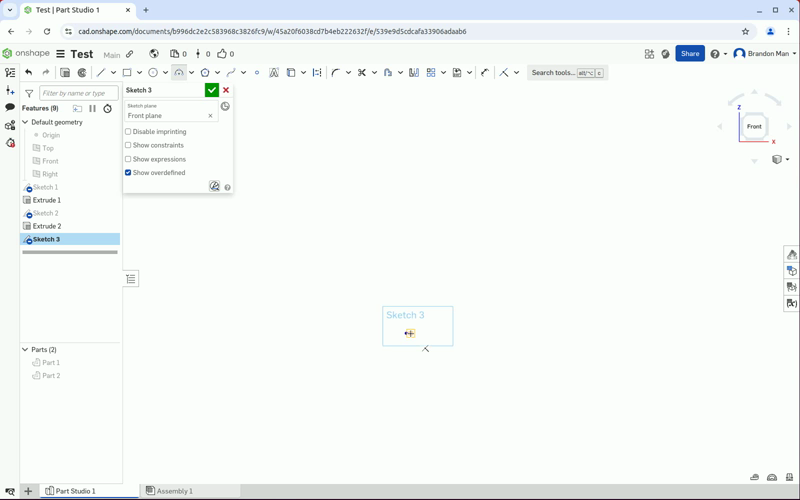
scroll(6)
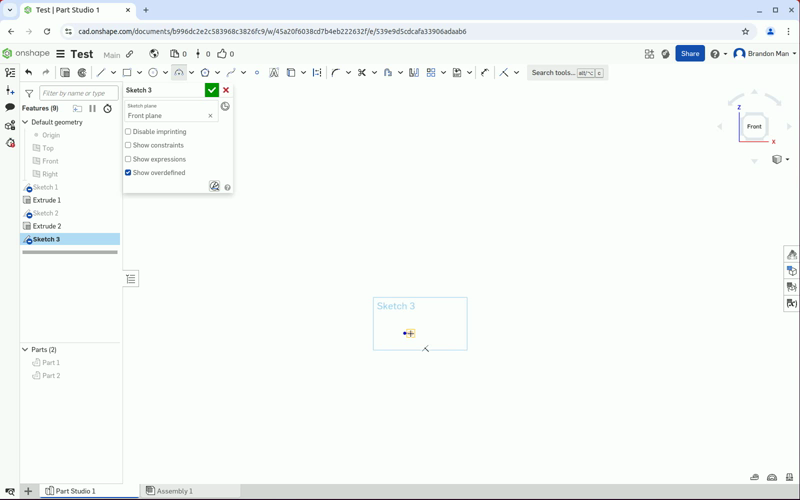
scroll(6)
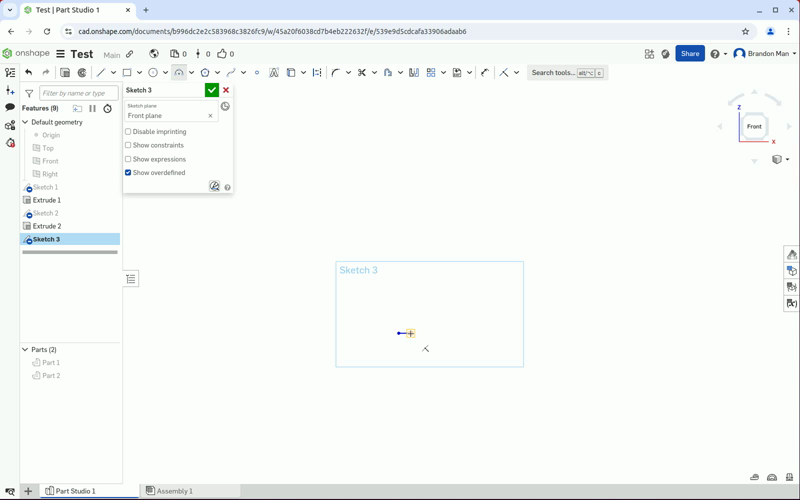
scroll(6)
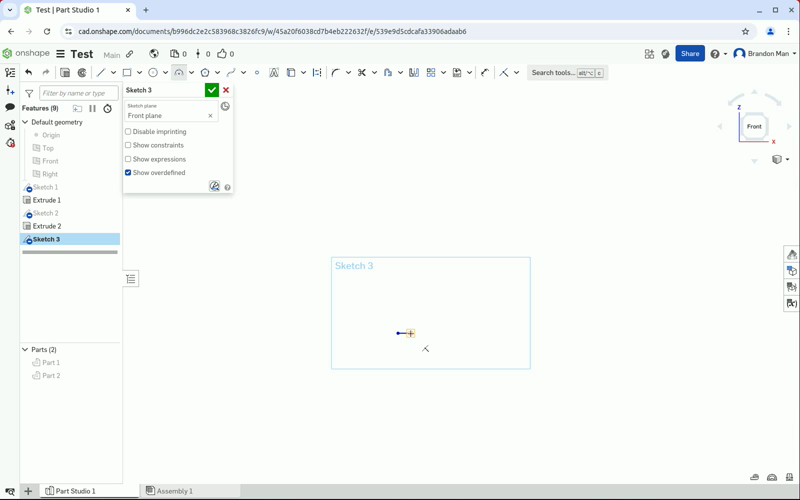
scroll(6)
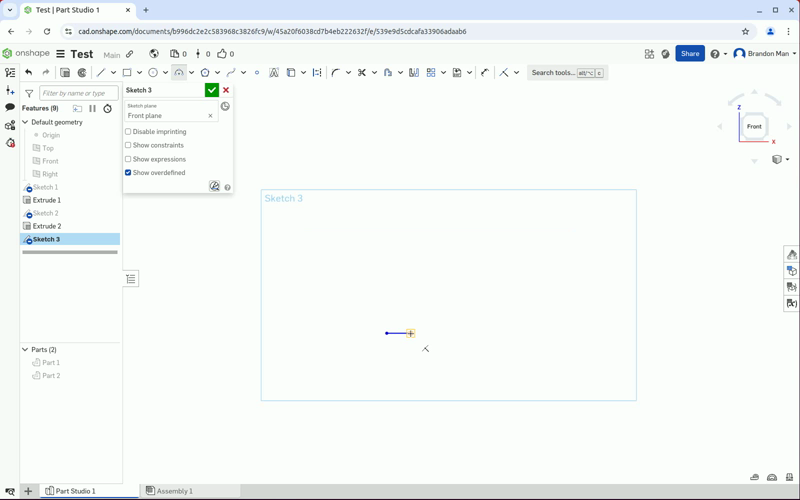
scroll(6)
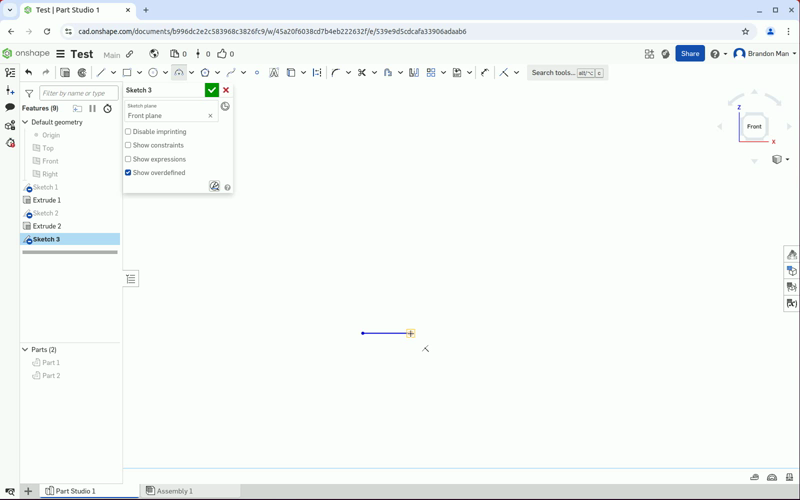
click(410, 333)
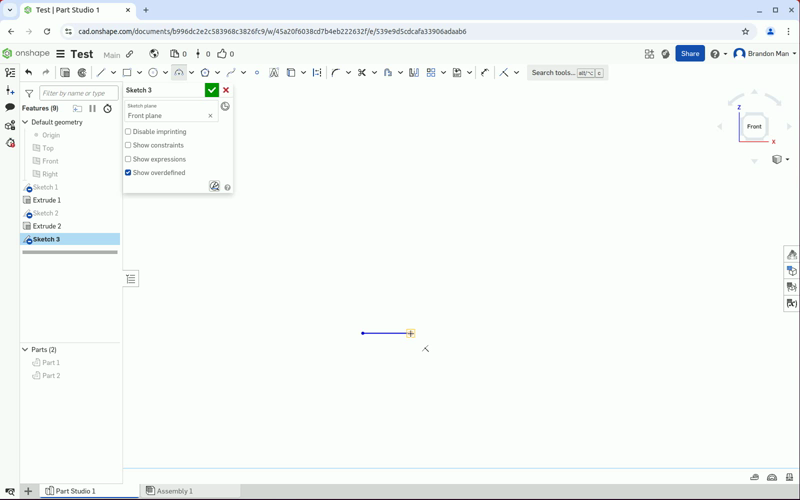
scroll(-6)
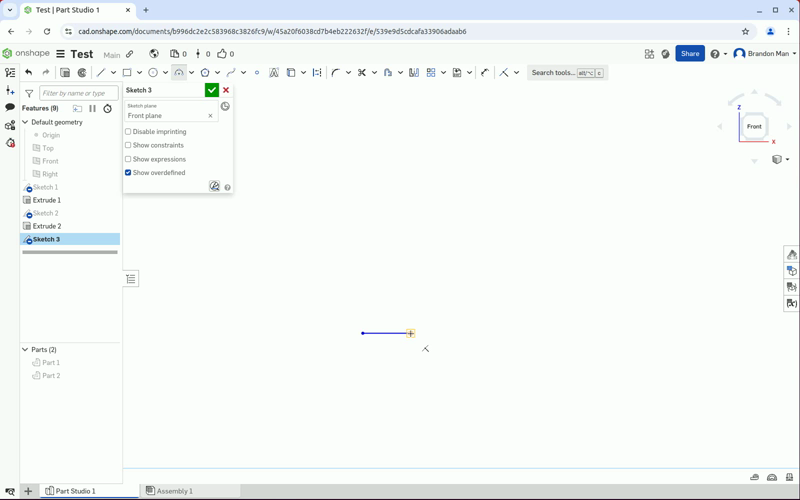
scroll(-6)
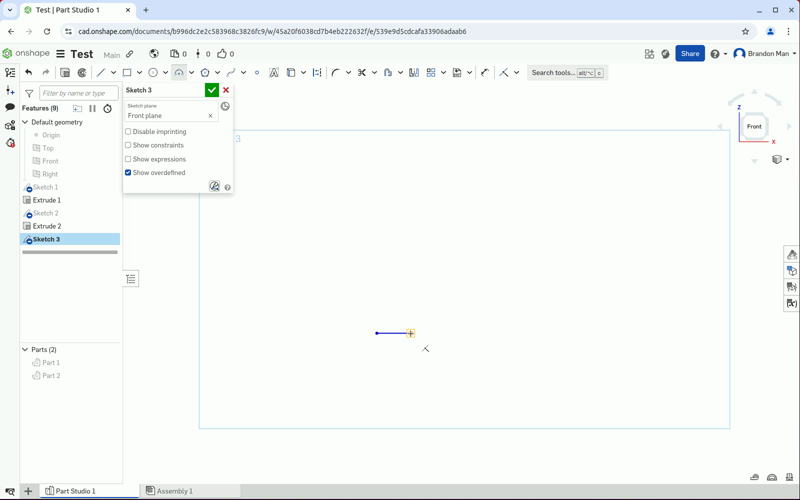
scroll(-6)
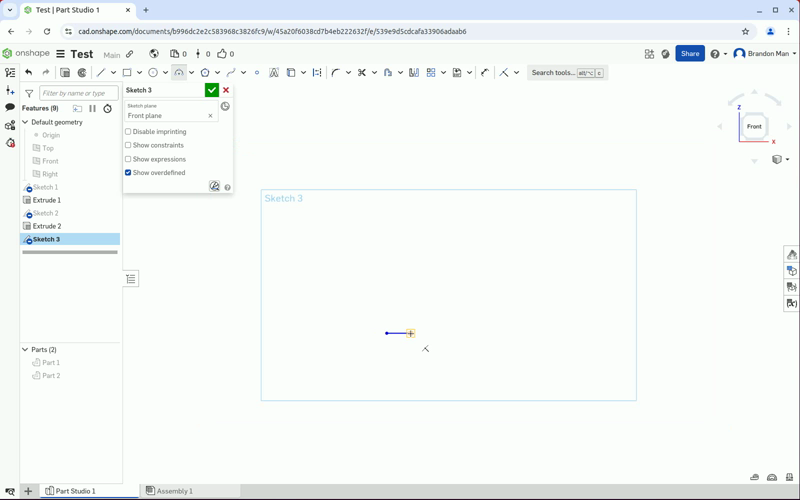
scroll(-6)
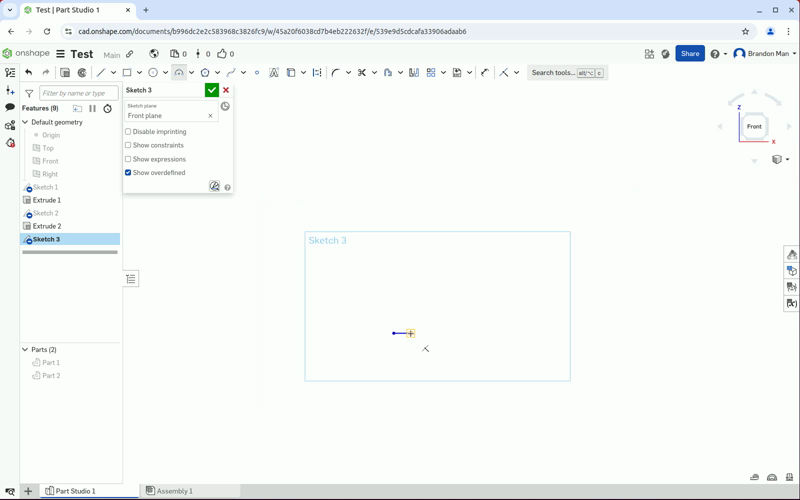
scroll(-6)
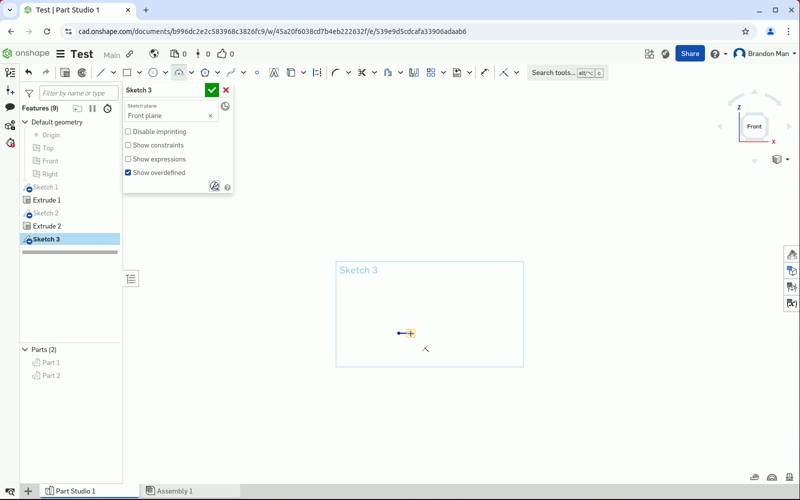
scroll(-6)
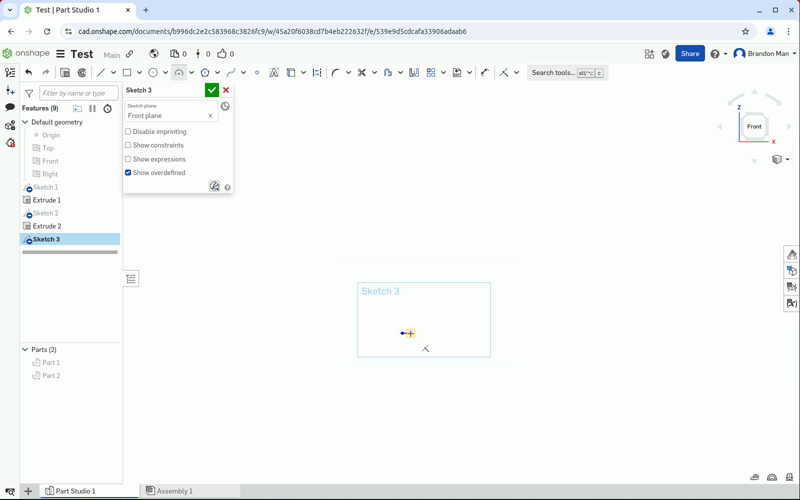
scroll(-6)
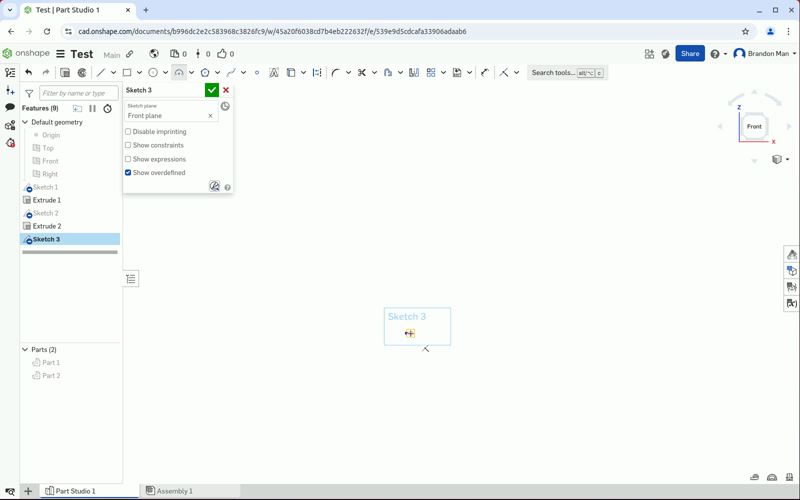
mouse_move(406, 333)
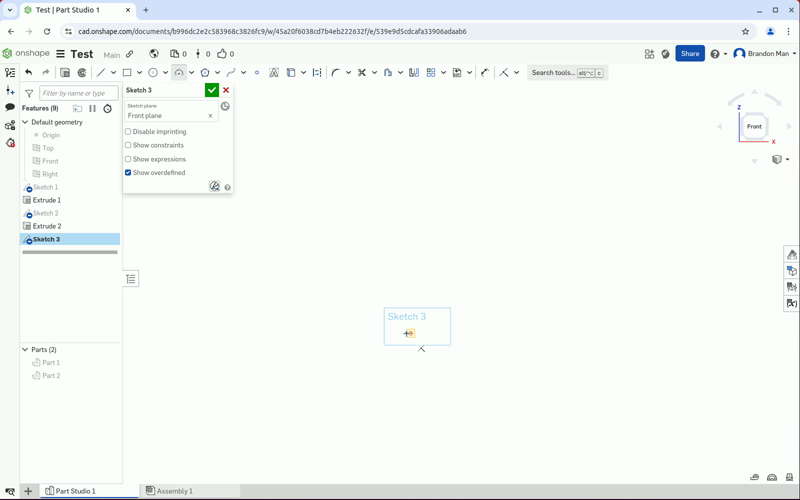
scroll(6)
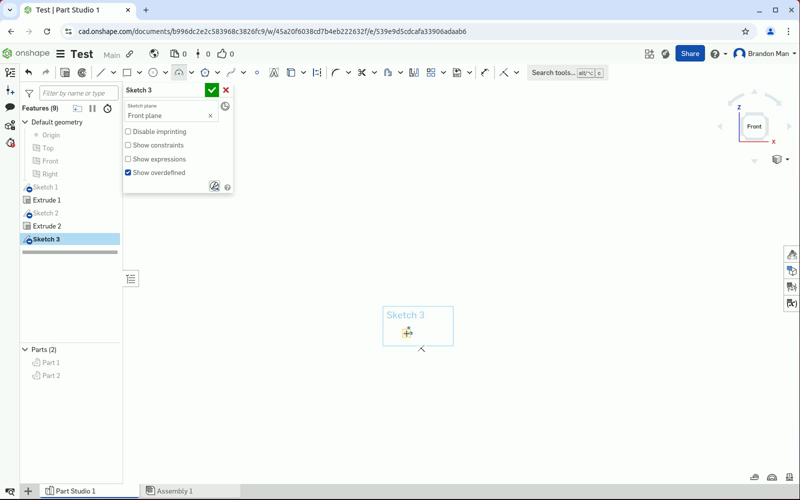
scroll(6)
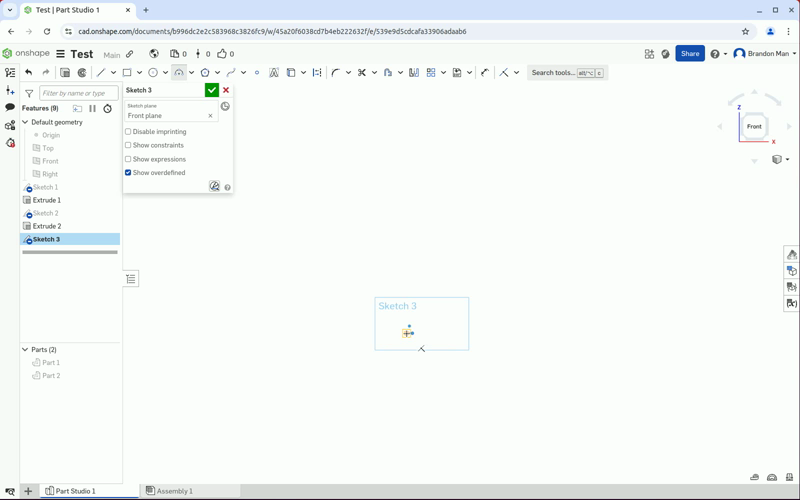
scroll(6)
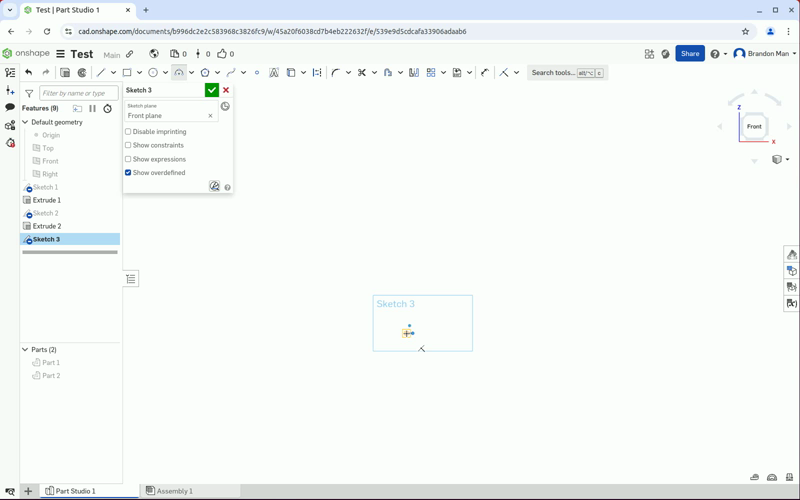
scroll(6)
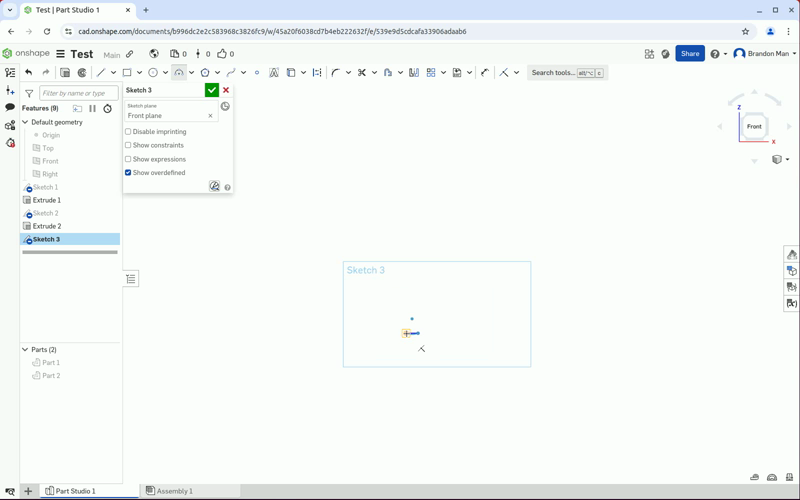
scroll(6)
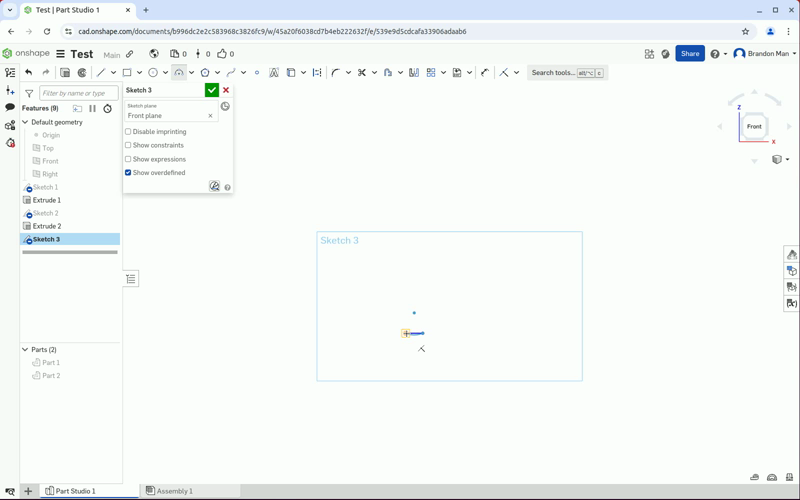
scroll(6)
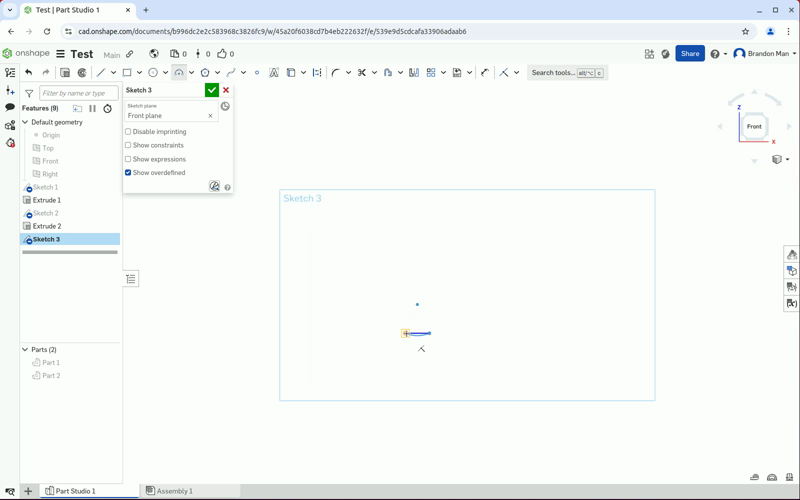
scroll(6)
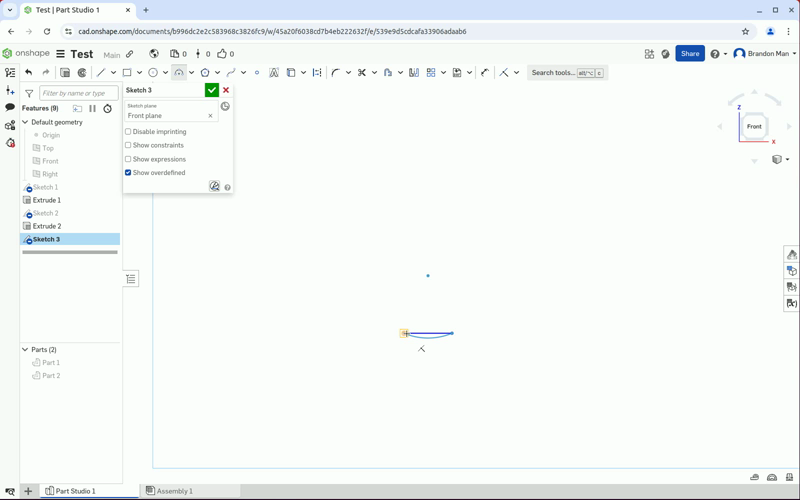
click(406, 333)
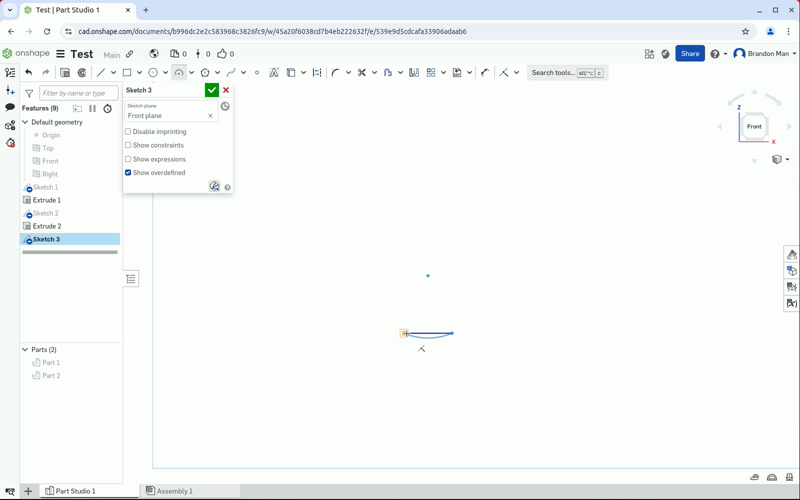
scroll(-6)
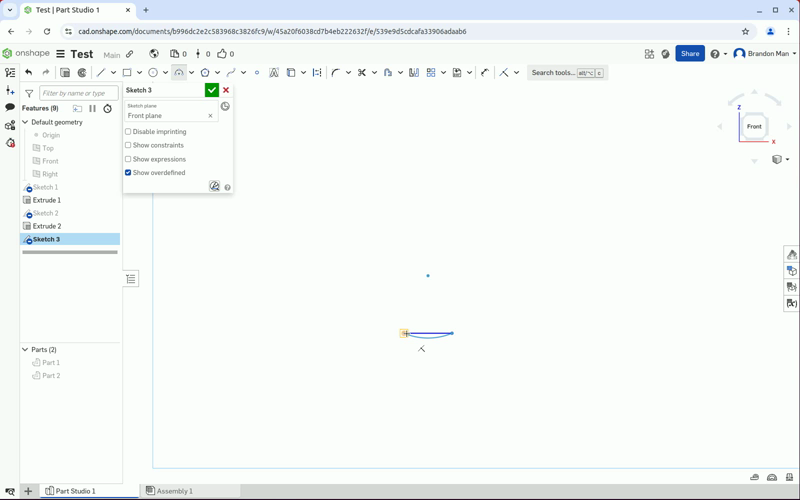
scroll(-6)
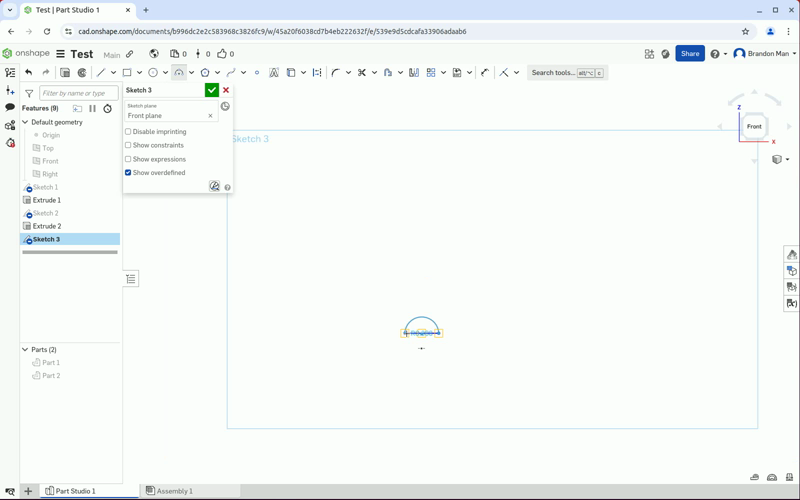
scroll(-6)
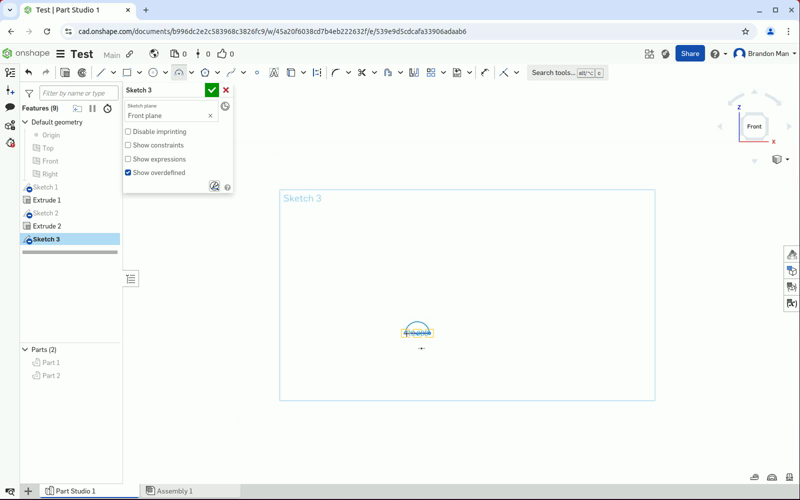
scroll(-6)
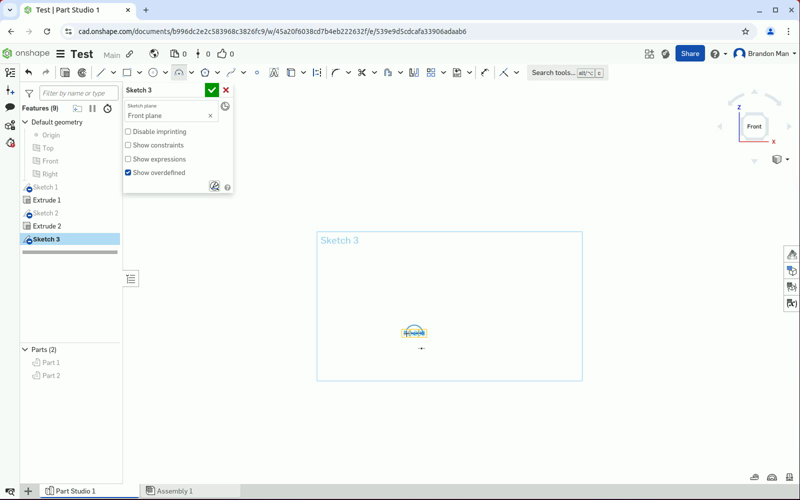
scroll(-6)
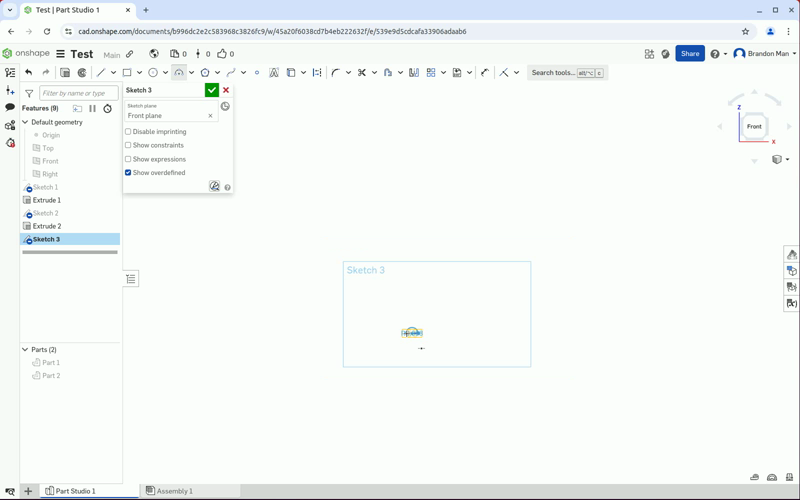
scroll(-6)
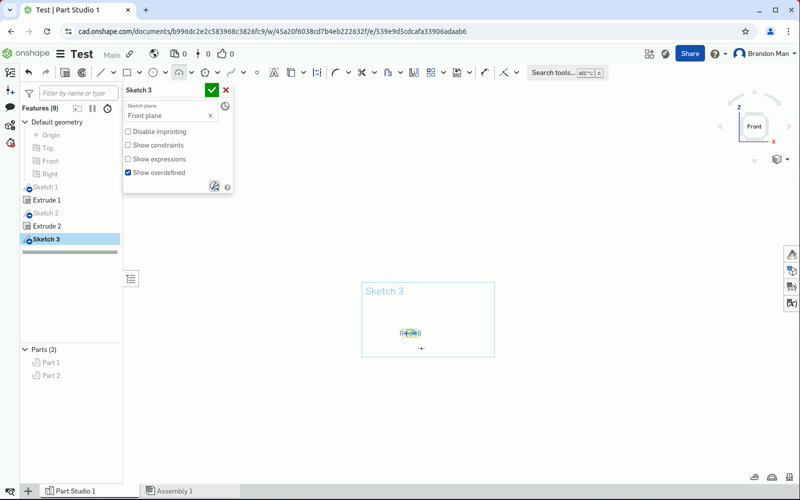
scroll(-6)
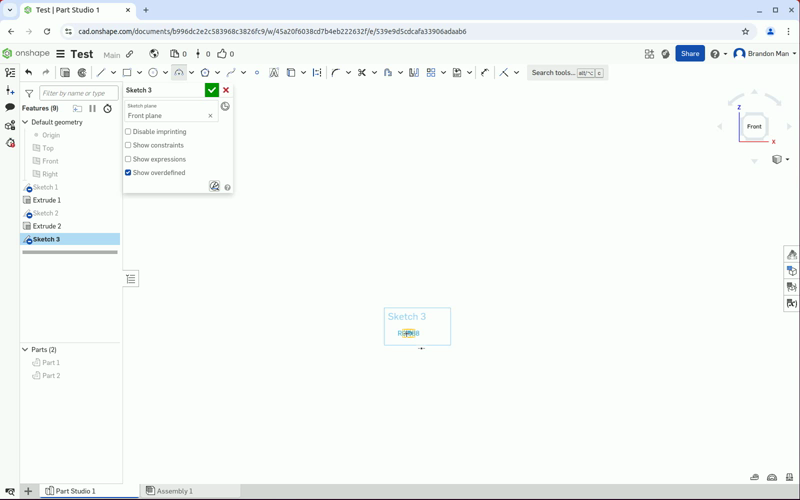
key_down(shift)
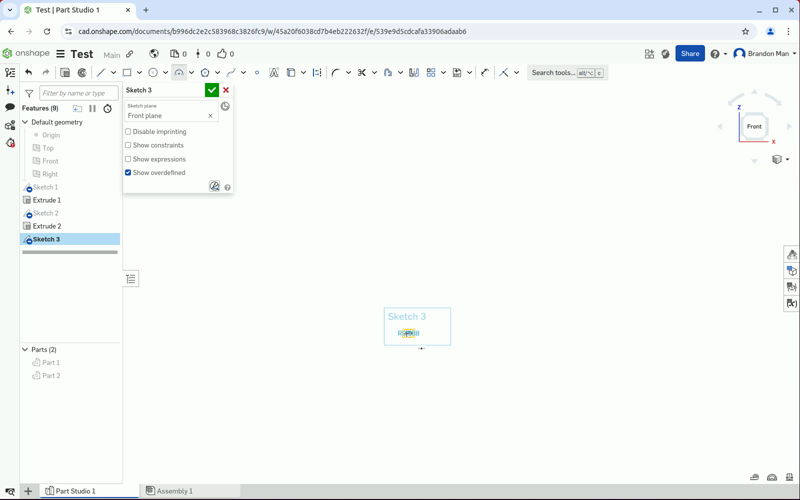
mouse_move(408, 219)
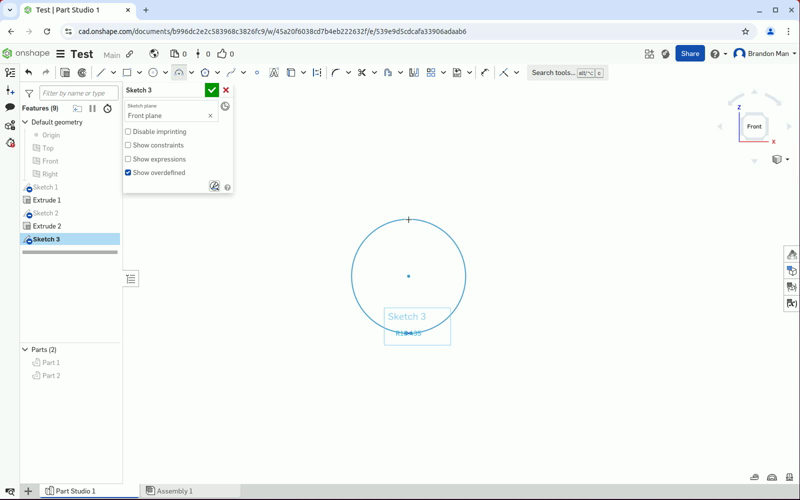
scroll(6)
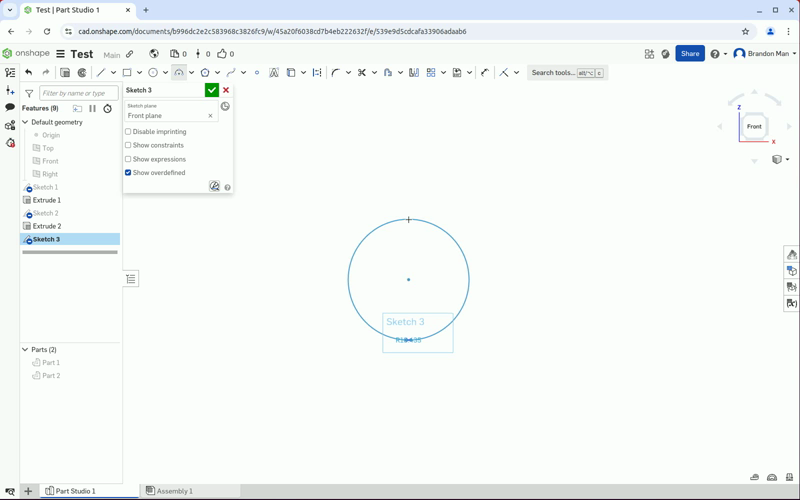
scroll(6)
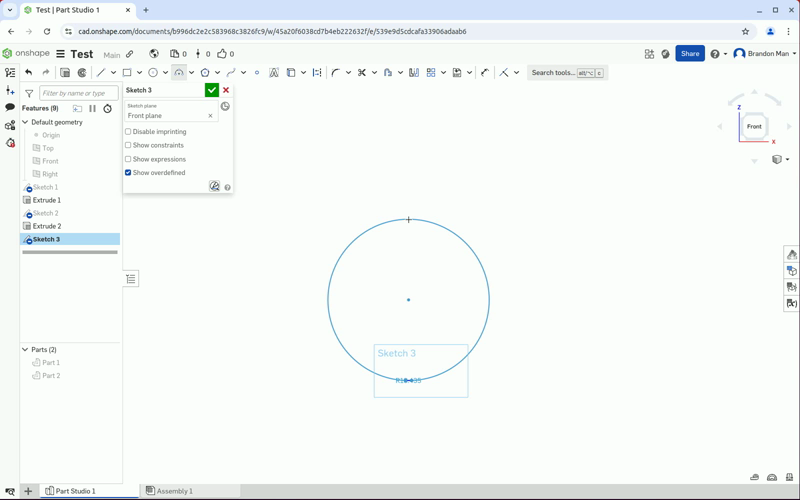
scroll(6)
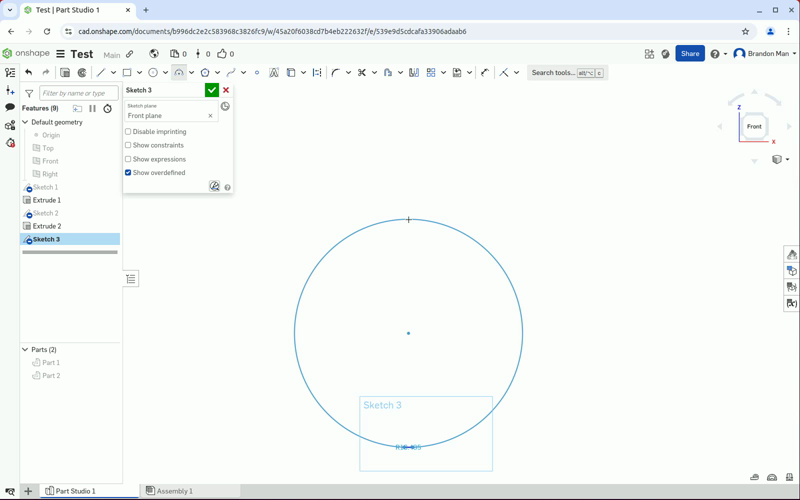
scroll(6)
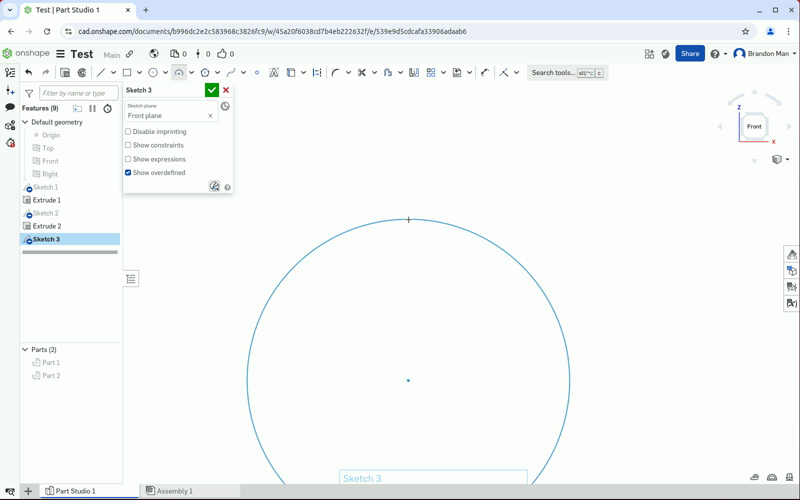
scroll(6)
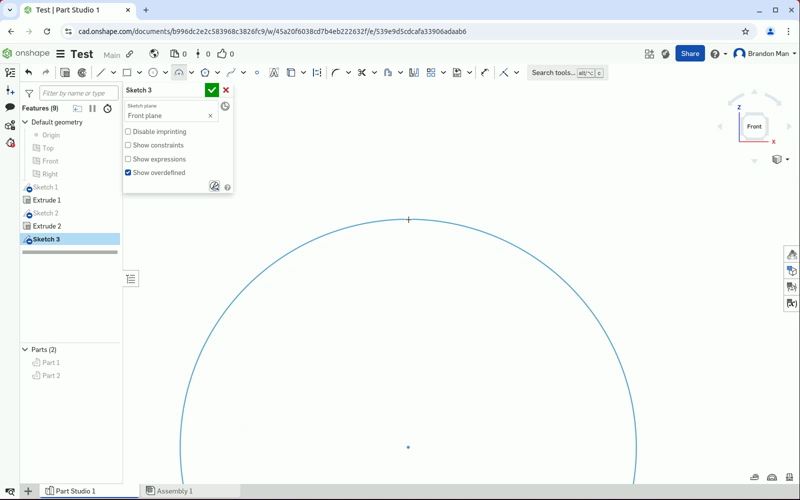
scroll(6)
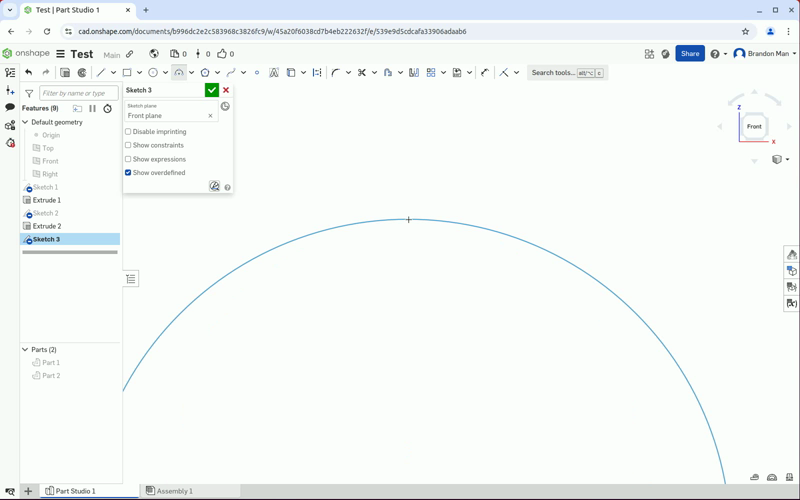
scroll(6)
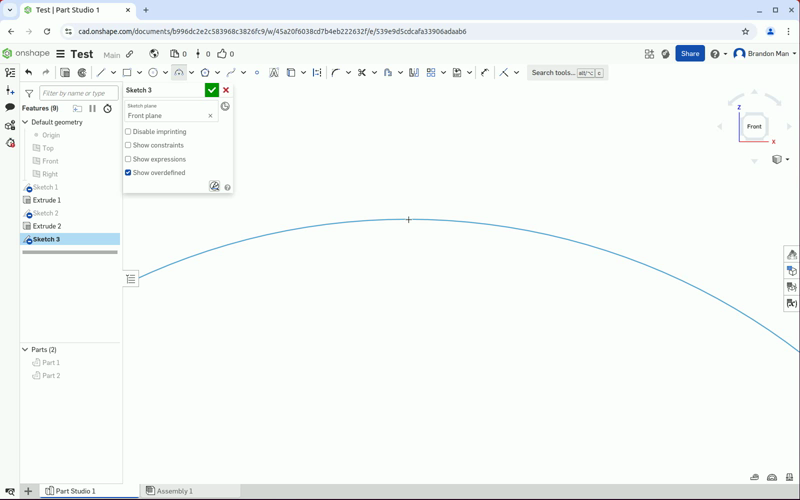
click(408, 219)
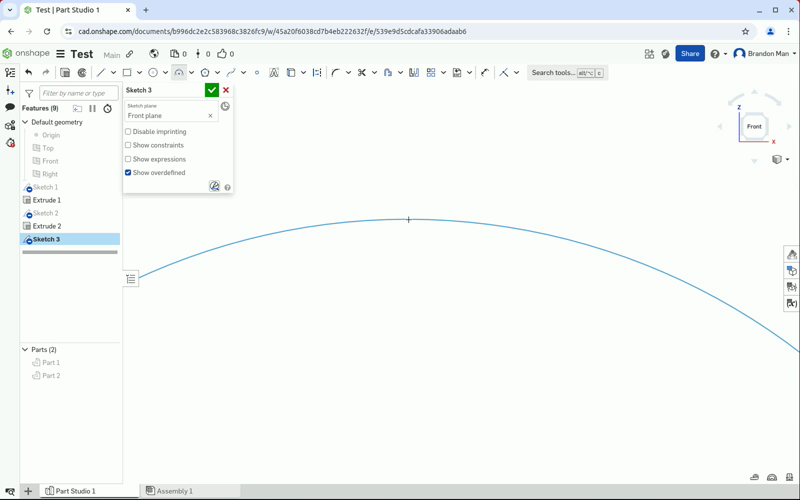
scroll(-6)
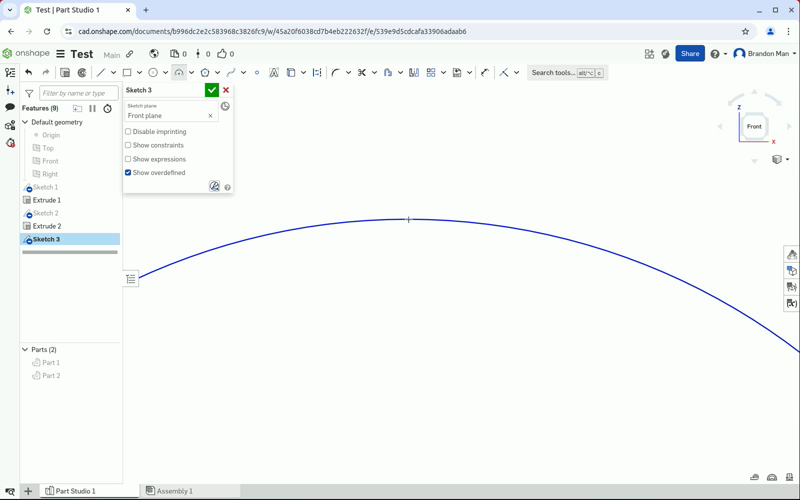
scroll(-6)
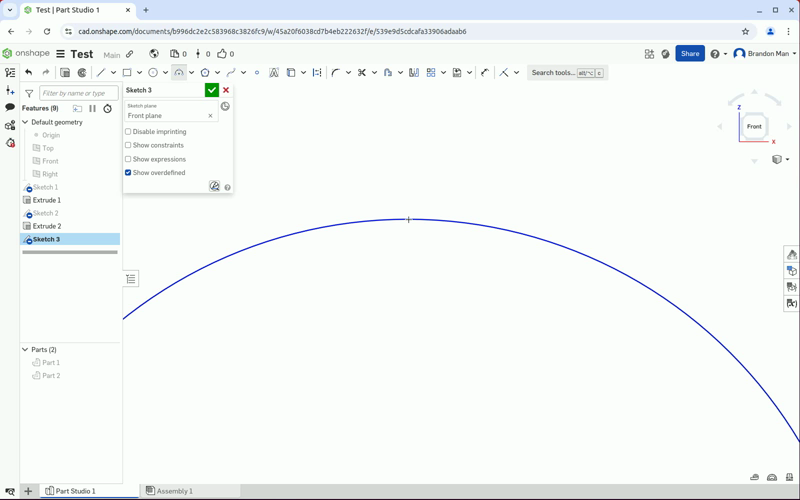
scroll(-6)
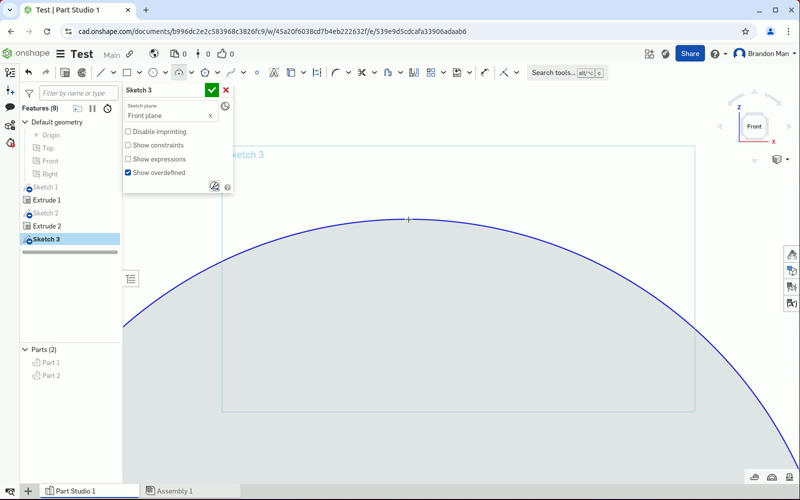
scroll(-6)
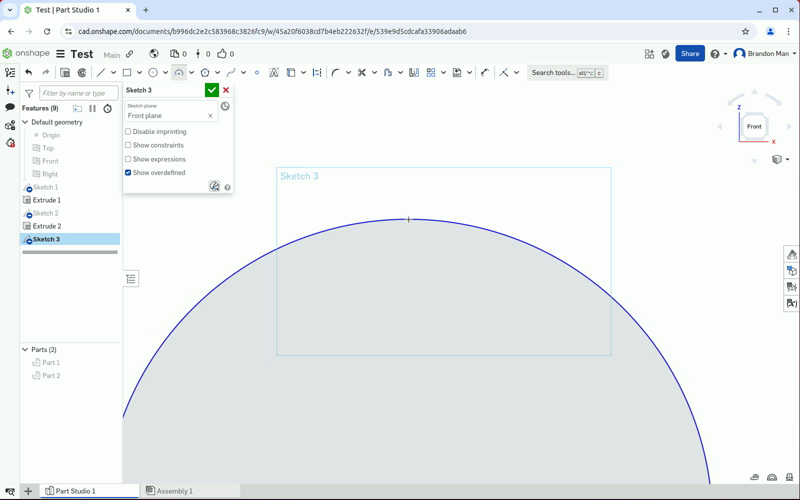
scroll(-6)
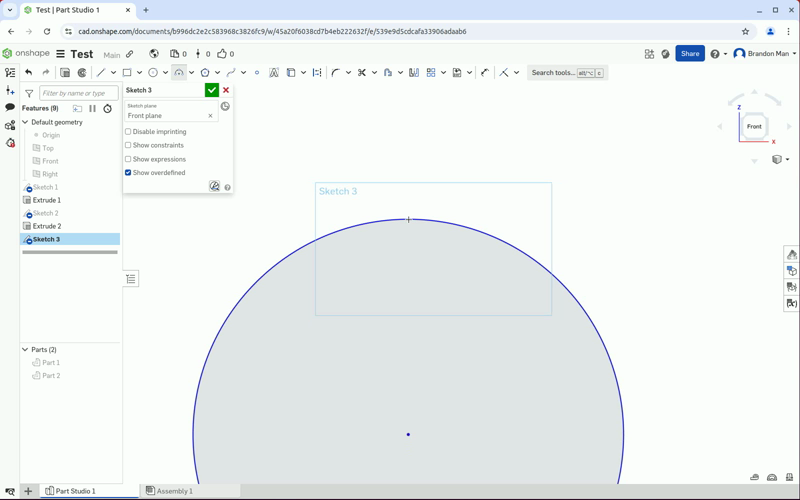
scroll(-6)
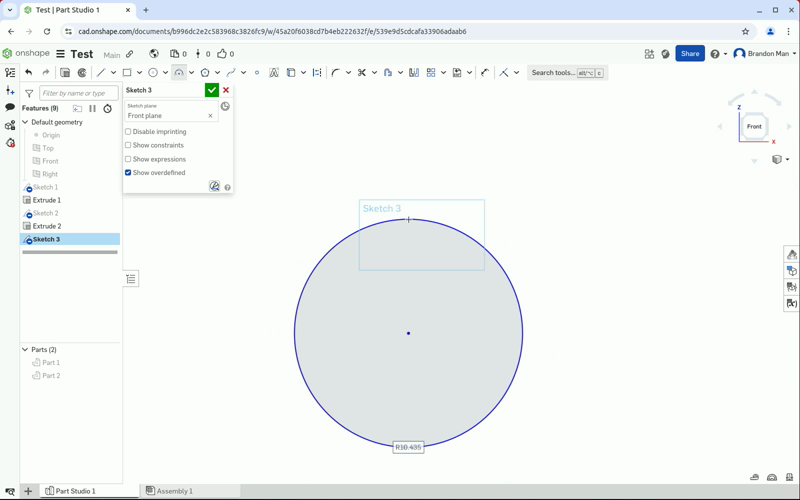
scroll(-6)
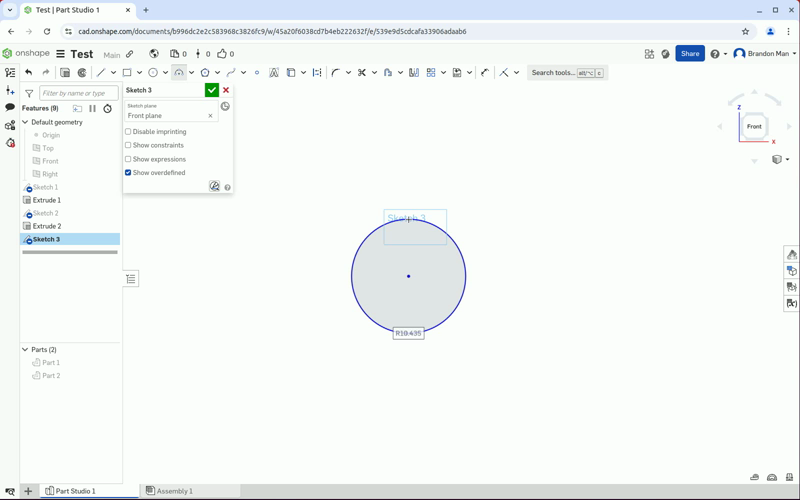
key_up(shift)
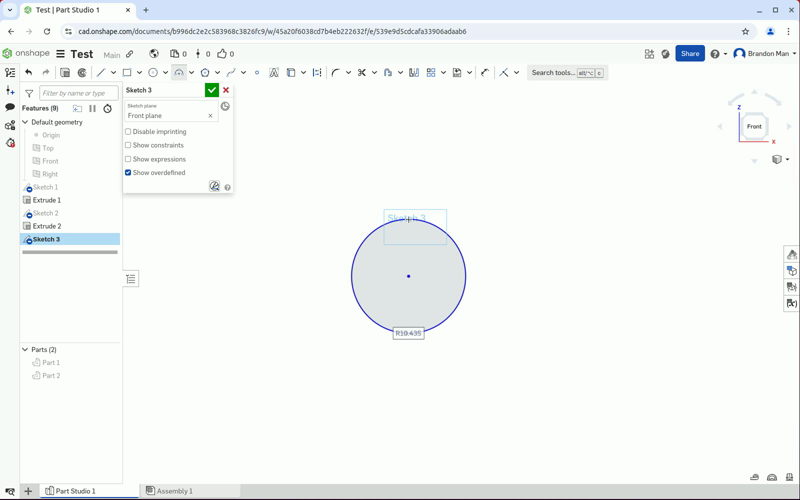
key(esc)
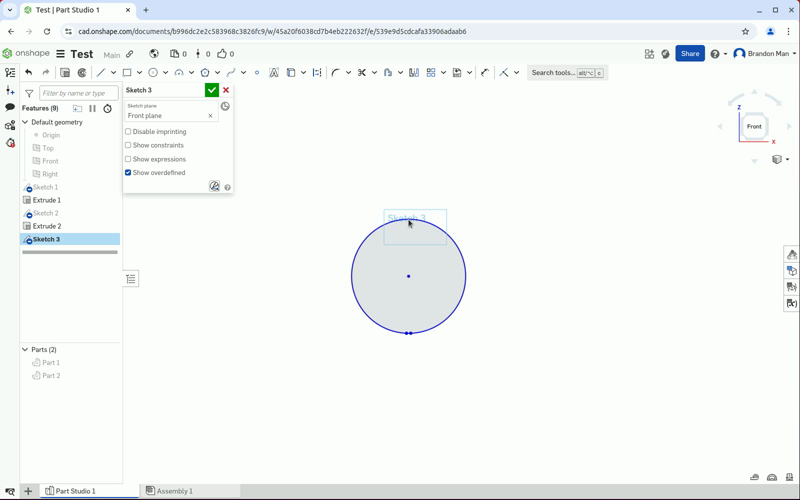
mouse_move(395, 284)
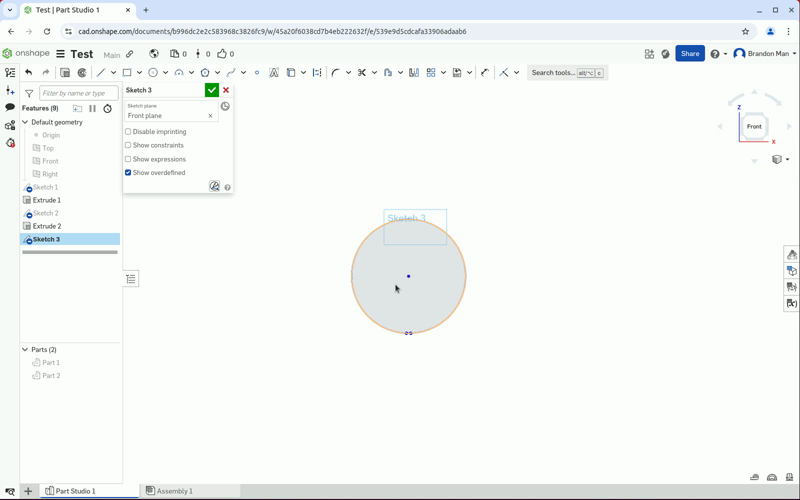
click(395, 284)
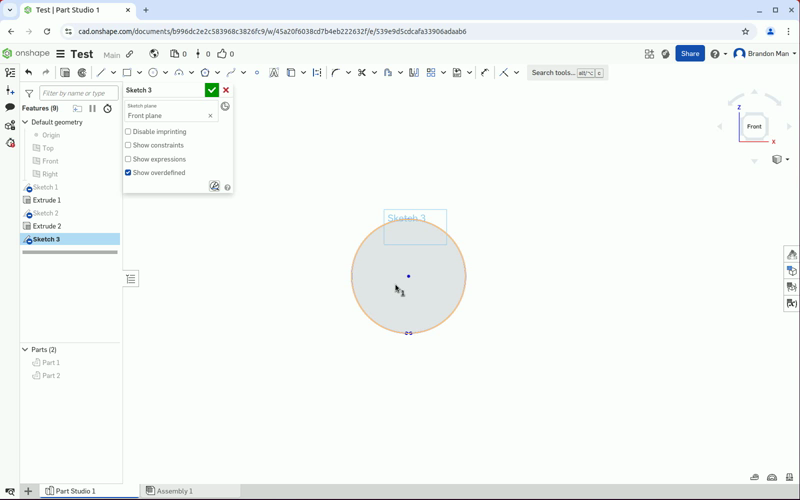
mouse_move(73, 352)
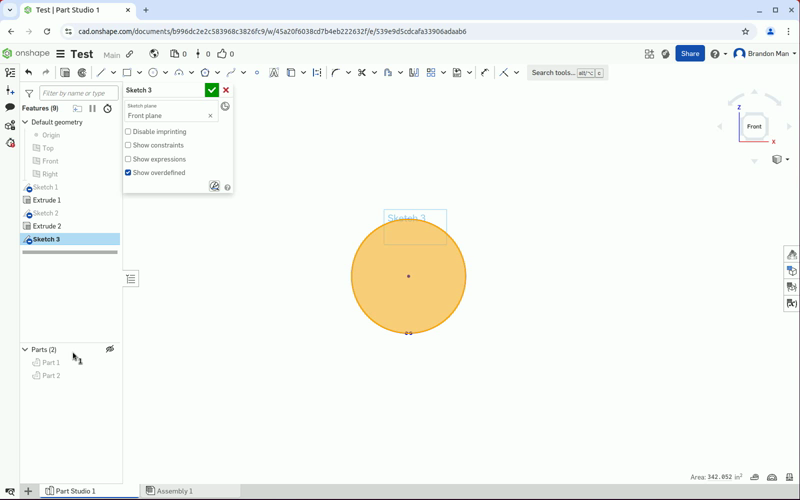
key(shift+y)
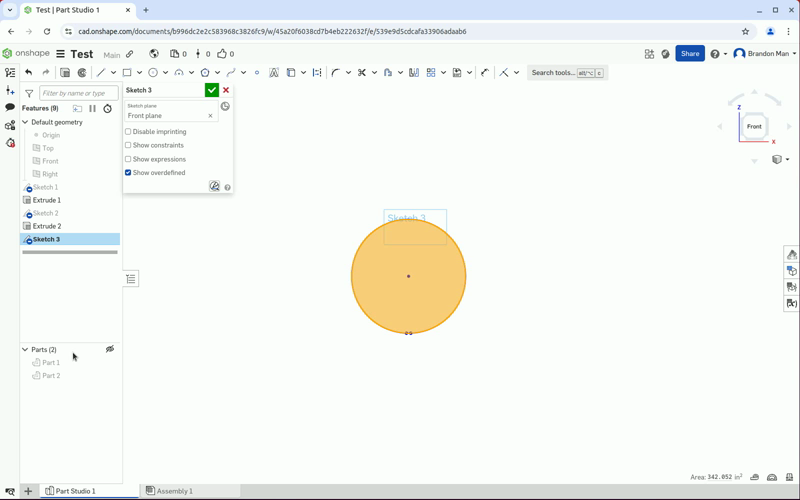
key(shift+e)
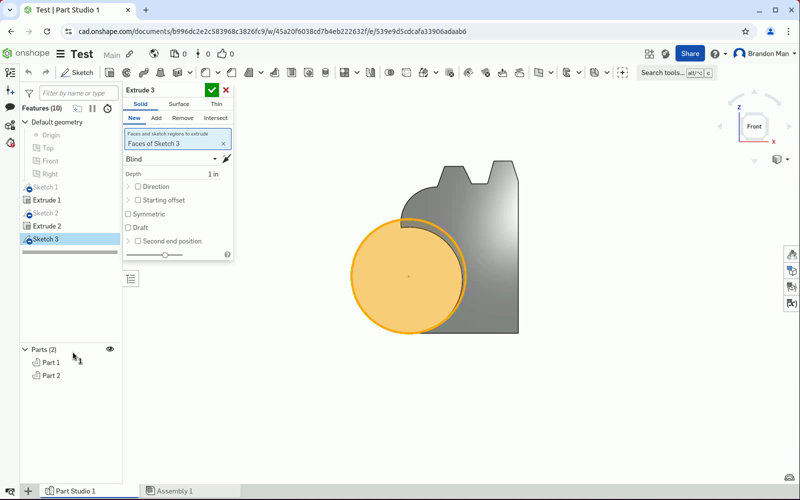
mouse_move(143, 106)
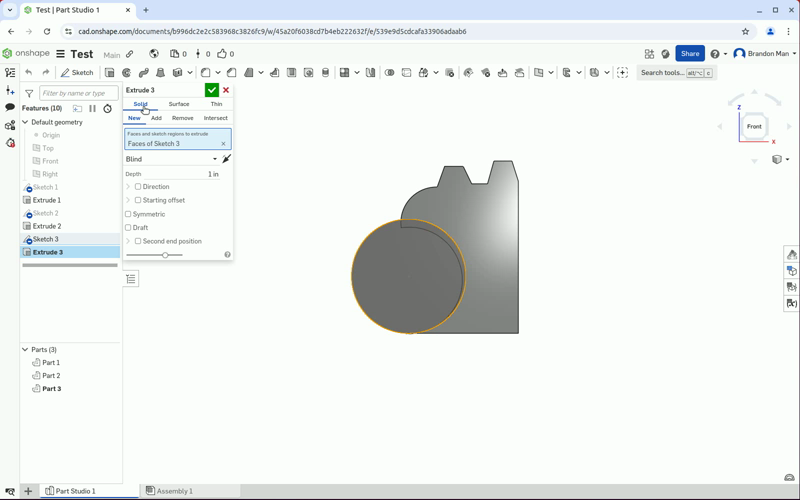
click(143, 106)
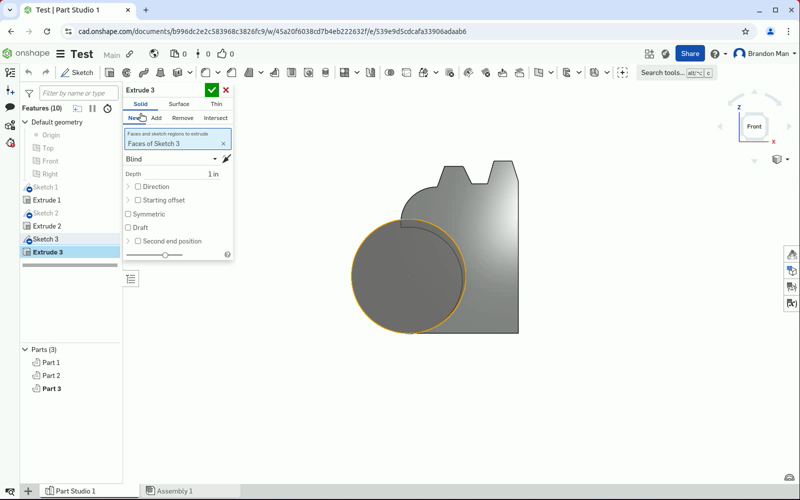
mouse_move(137, 120)
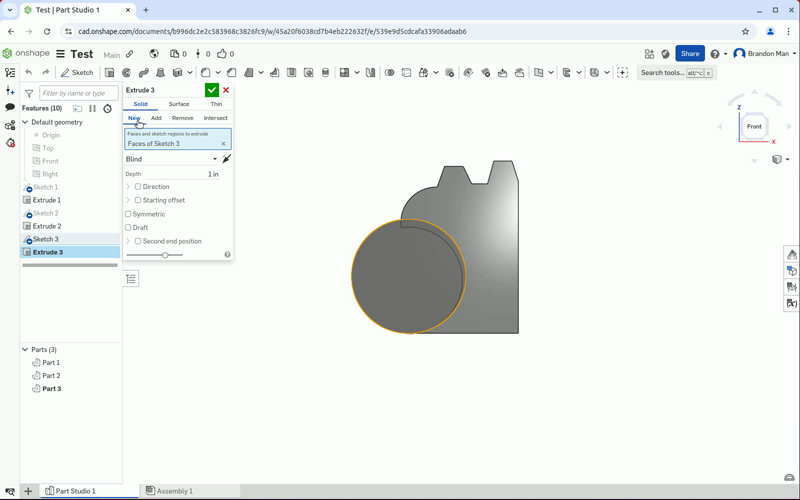
click(137, 120)
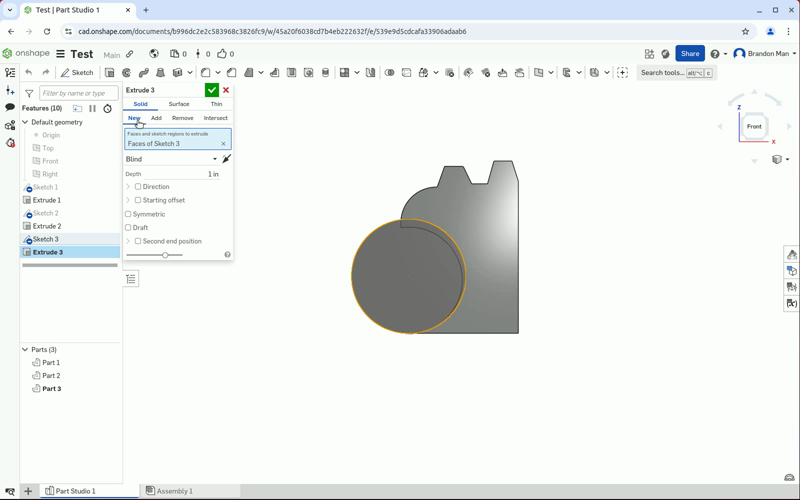
key(tab, 4)
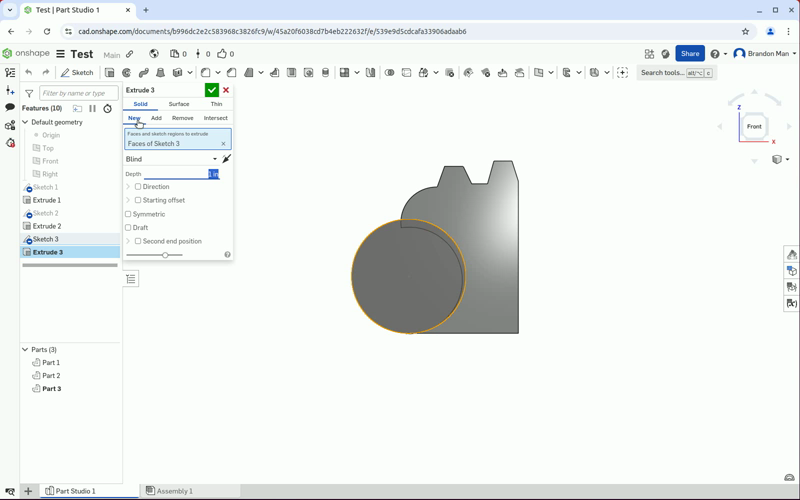
text(18.535)
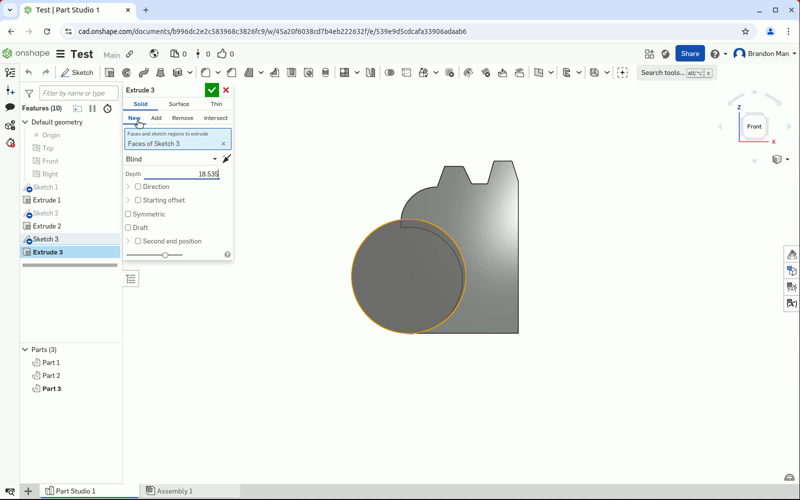
key(enter)
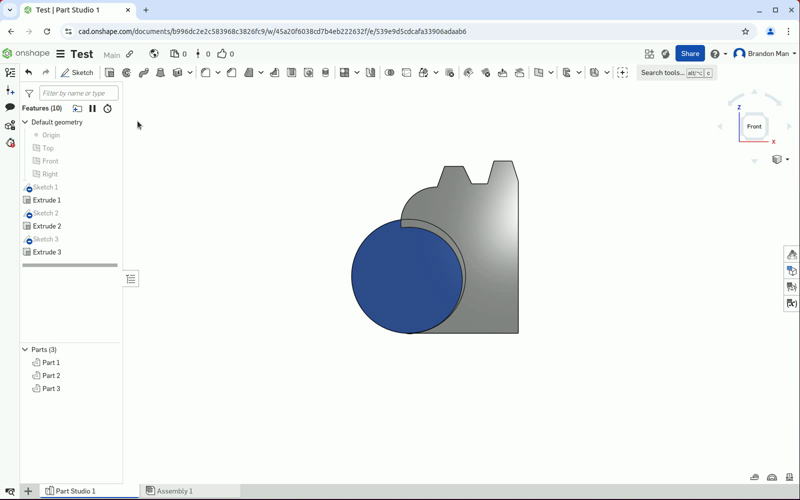
key(shift+h)
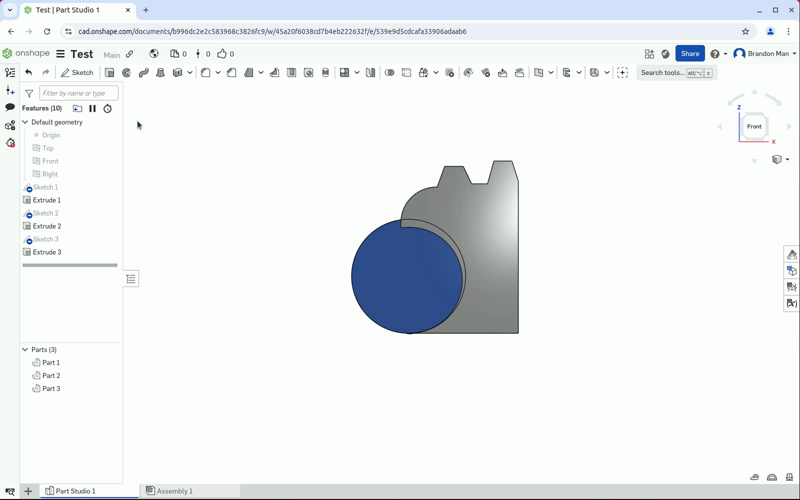
key(shift+h)
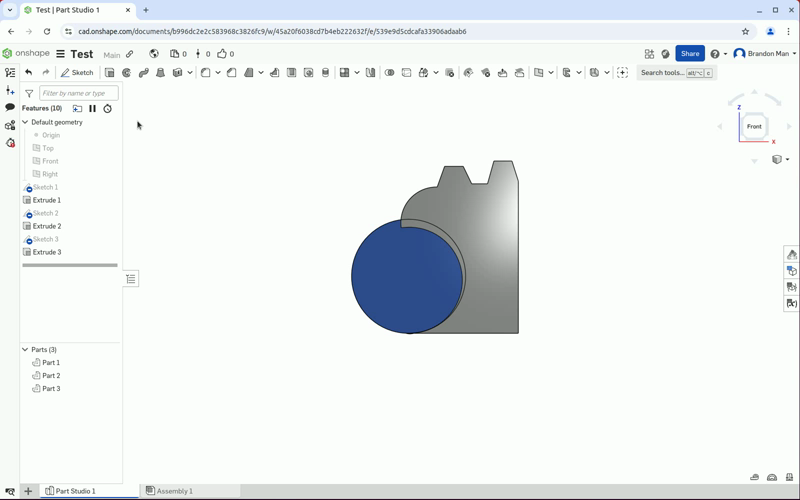
mouse_move(73, 189)
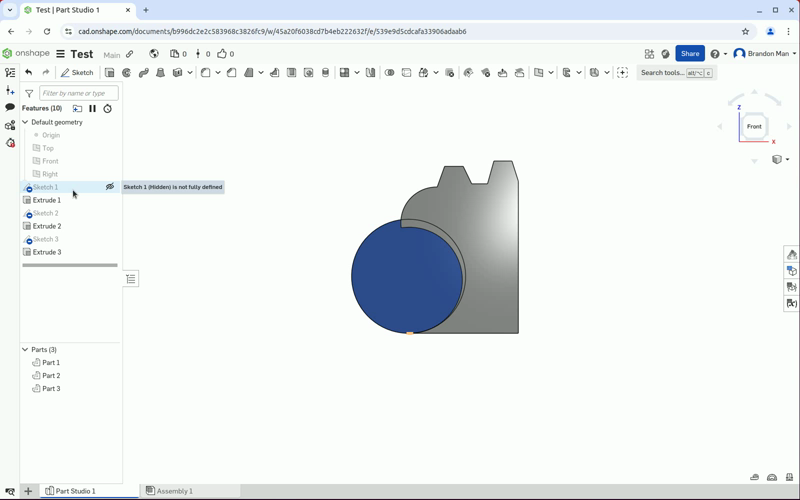
click(73, 189)
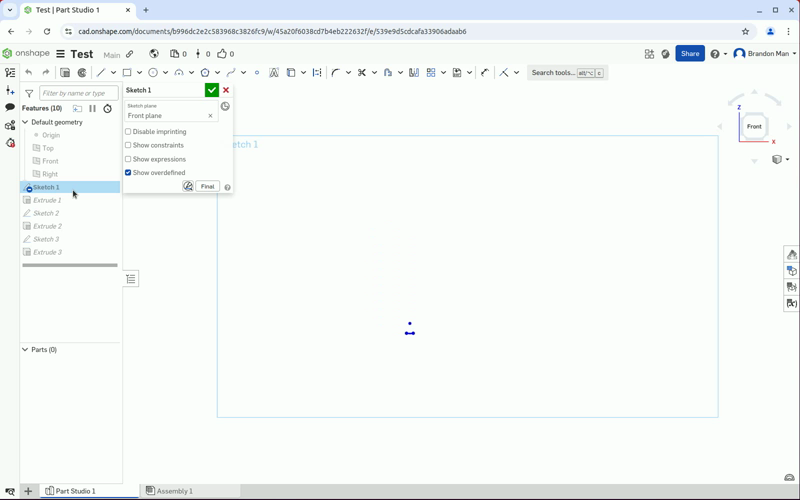
mouse_move(229, 92)
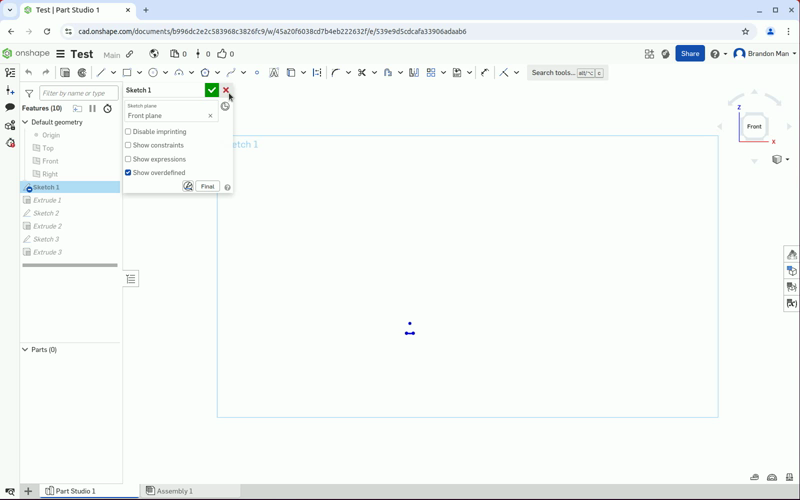
click(229, 92)
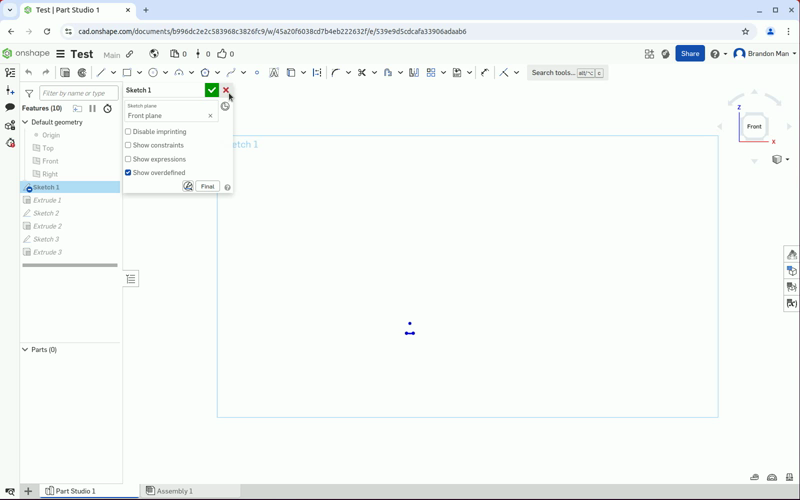
key(shift+s)
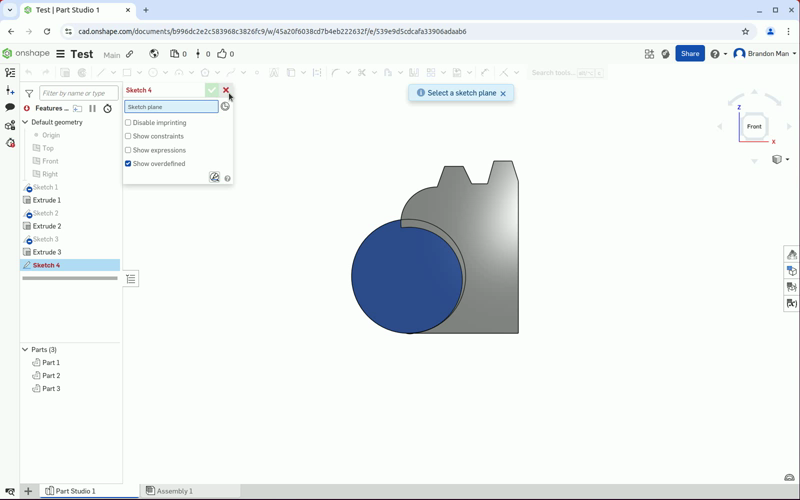
mouse_move(73, 163)
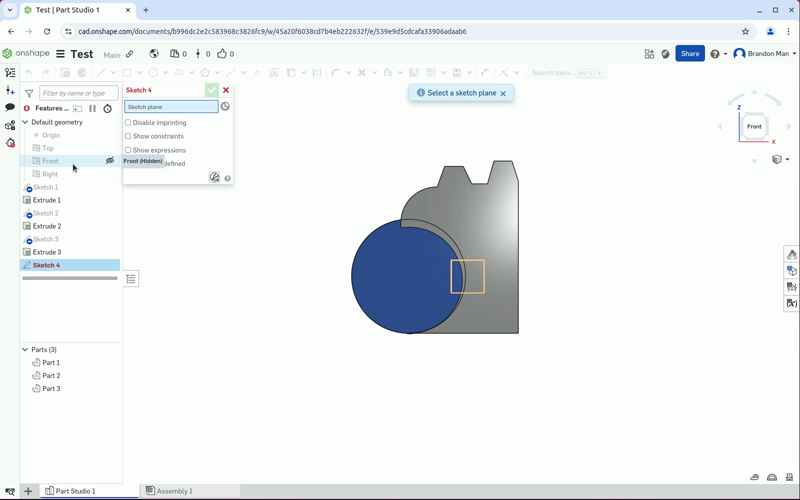
click(73, 163)
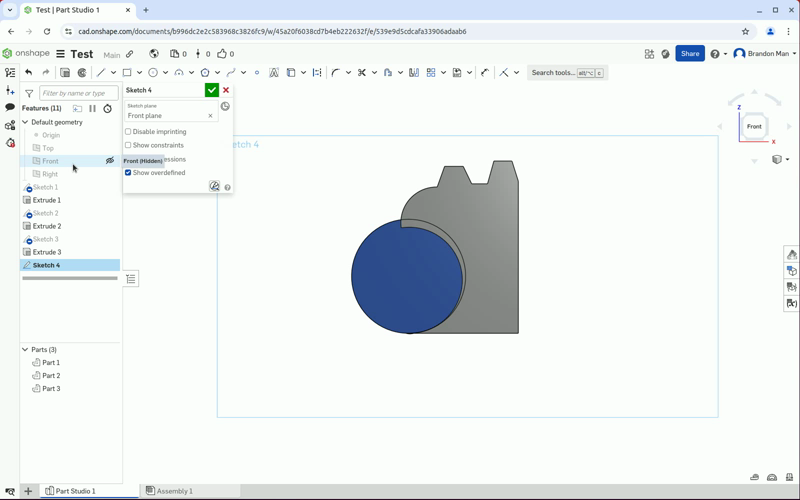
mouse_move(73, 352)
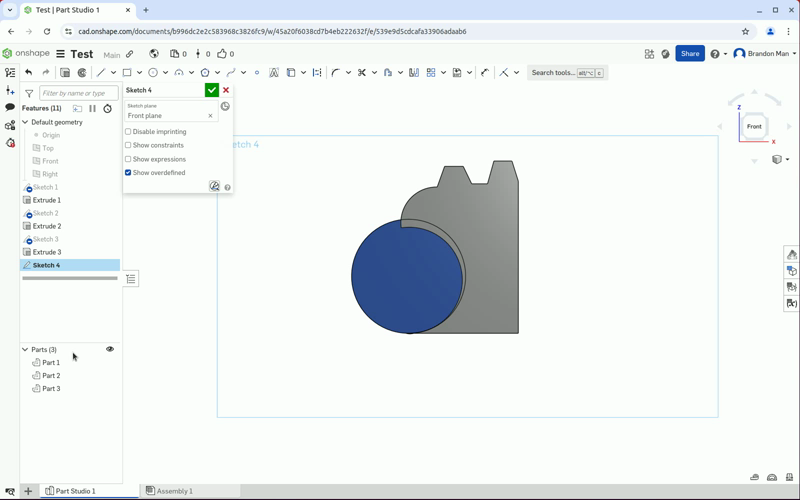
key(y)
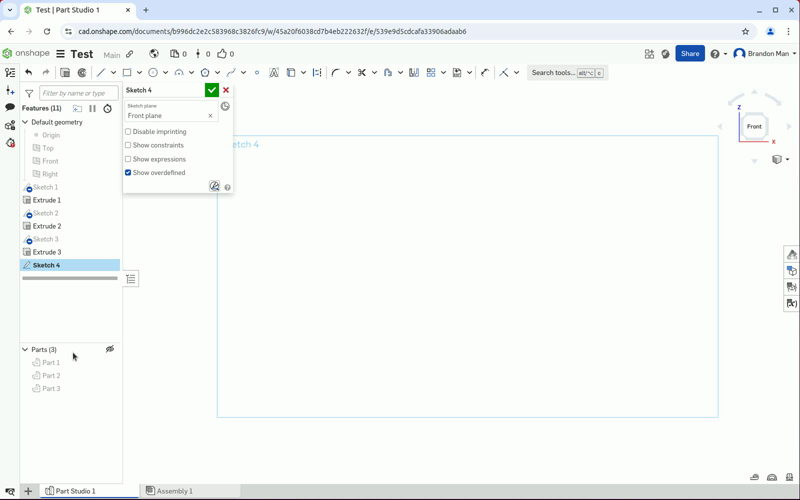
key(c)
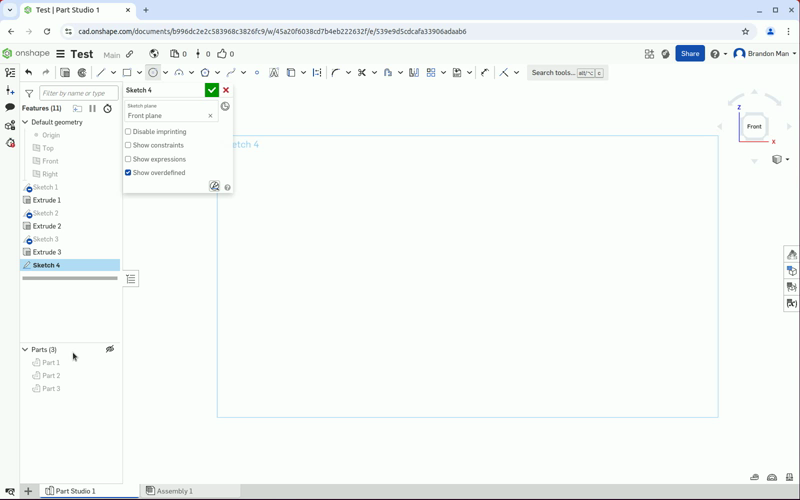
key_down(shift)
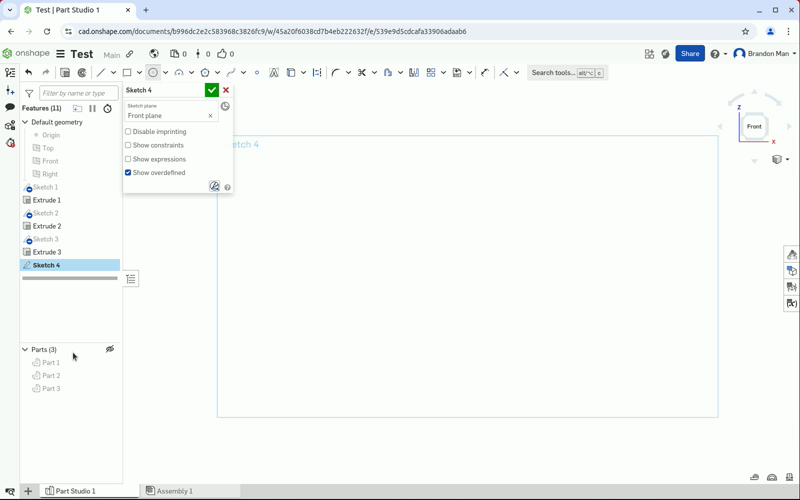
mouse_move(413, 232)
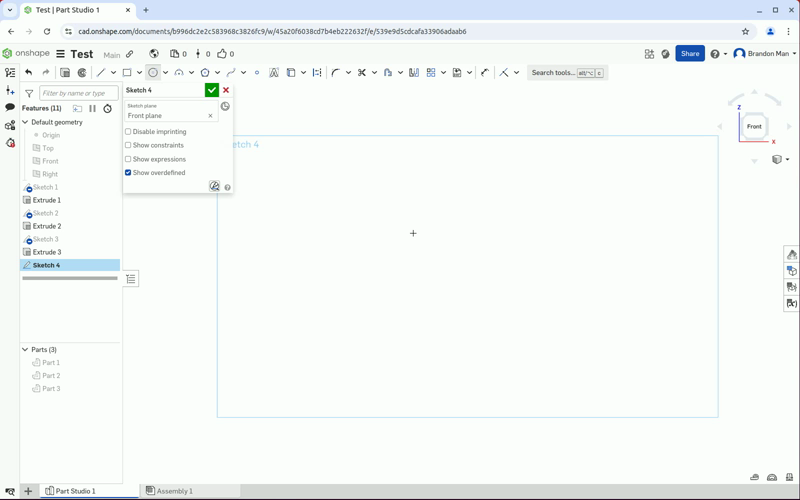
click(413, 232)
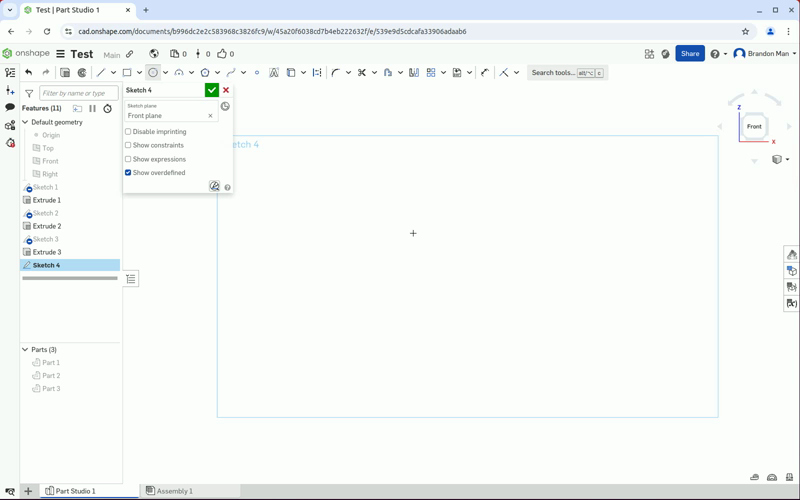
key_up(shift)
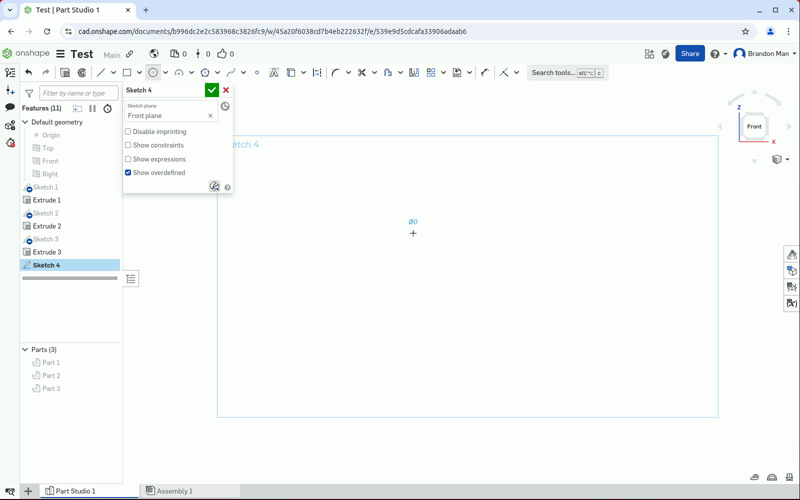
mouse_move(420, 232)
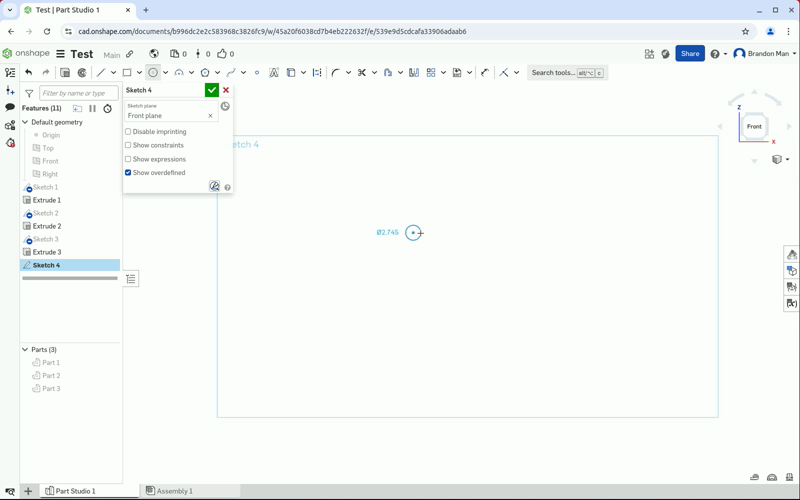
click(420, 232)
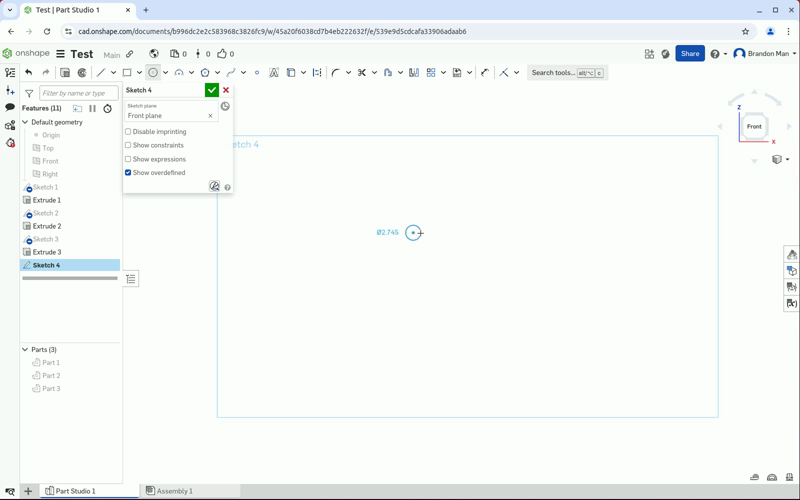
key(esc)
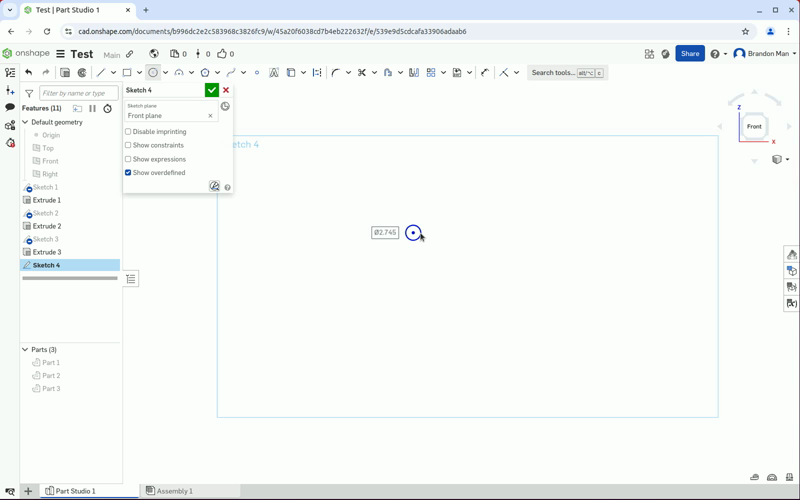
mouse_move(410, 228)
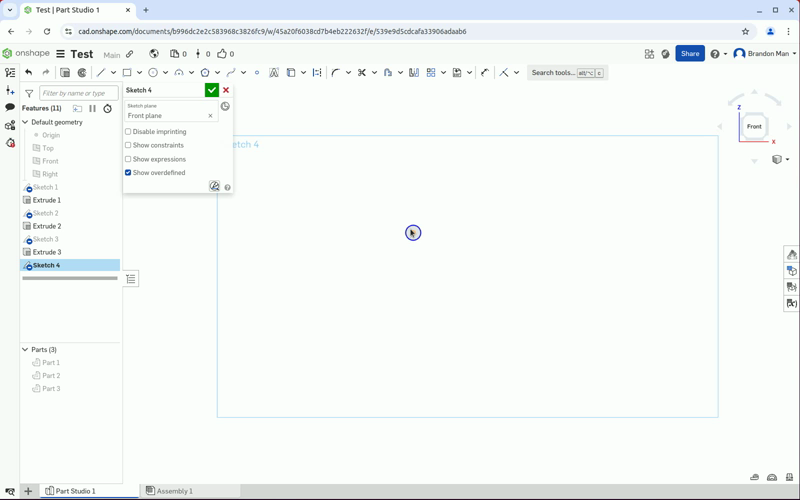
scroll(6)
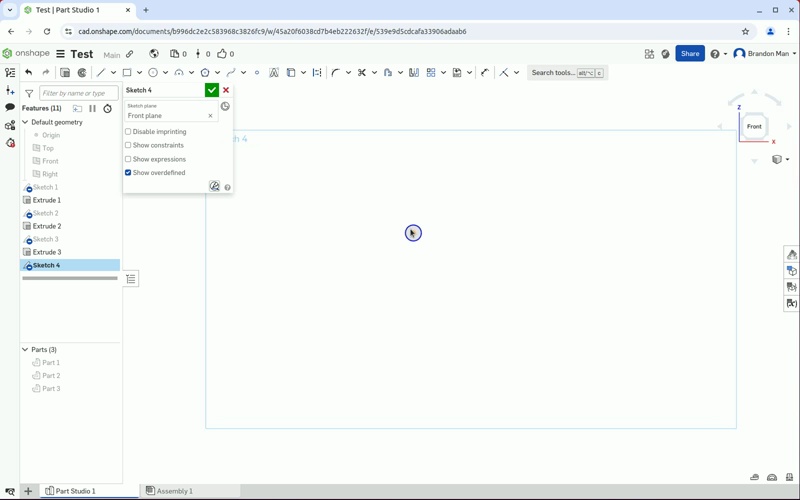
scroll(6)
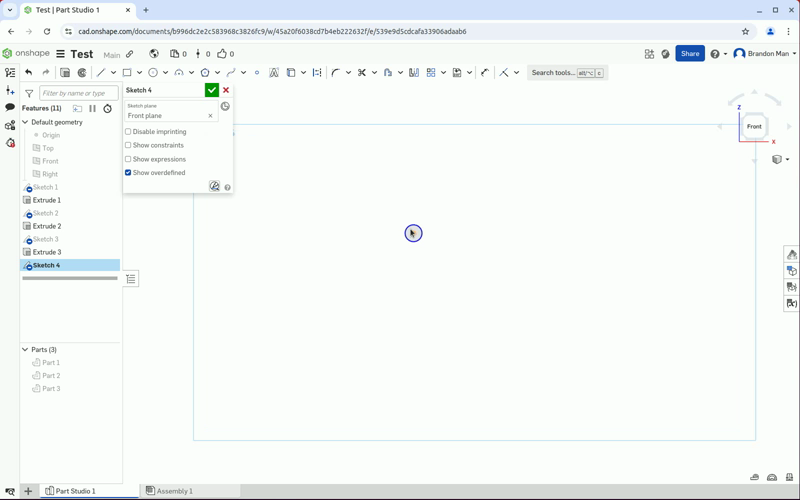
scroll(6)
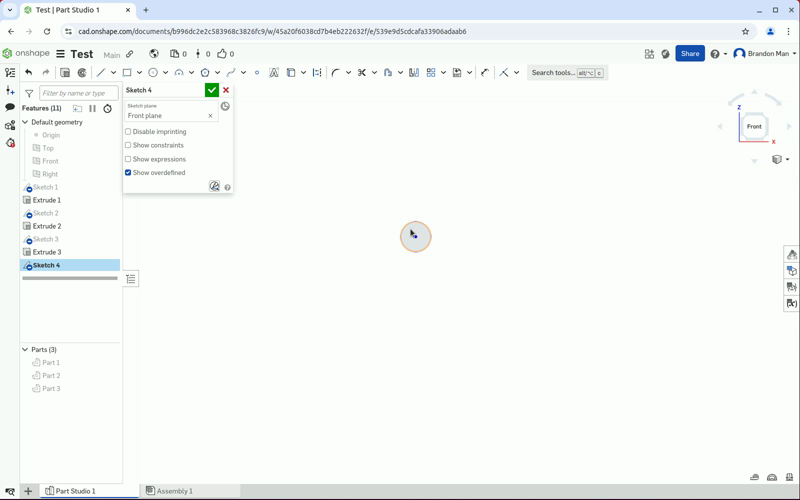
scroll(6)
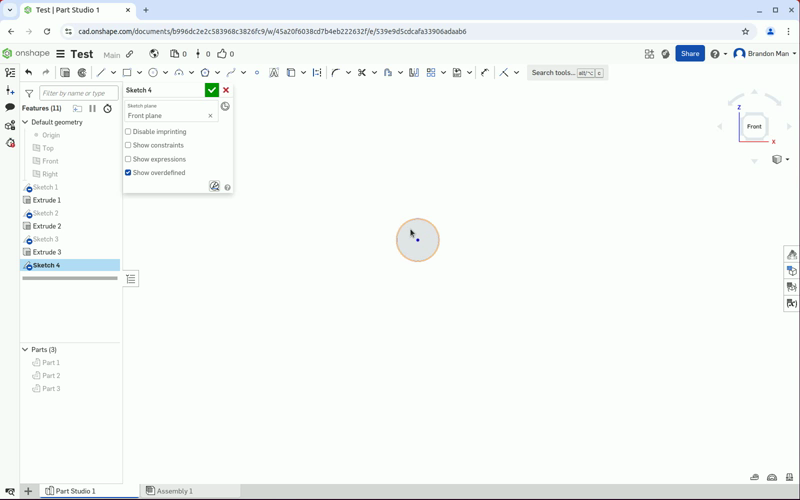
scroll(6)
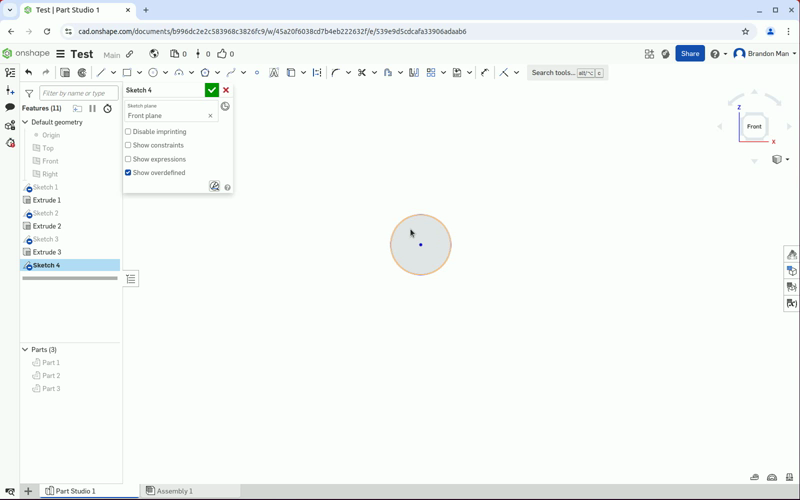
scroll(6)
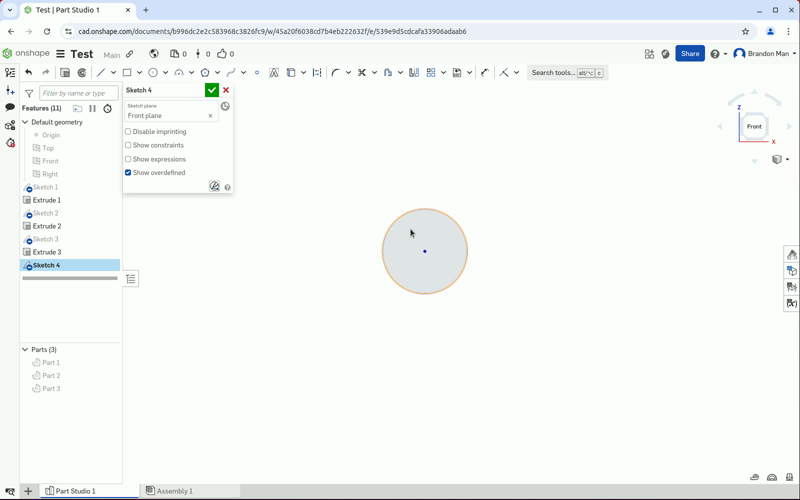
scroll(6)
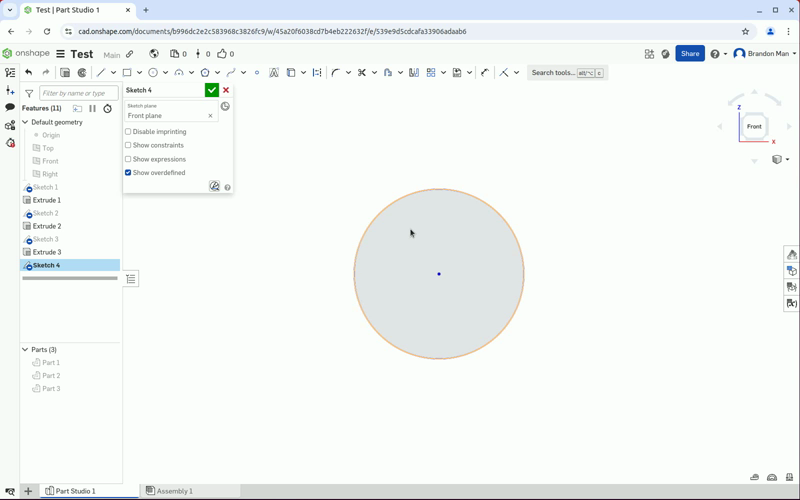
click(410, 228)
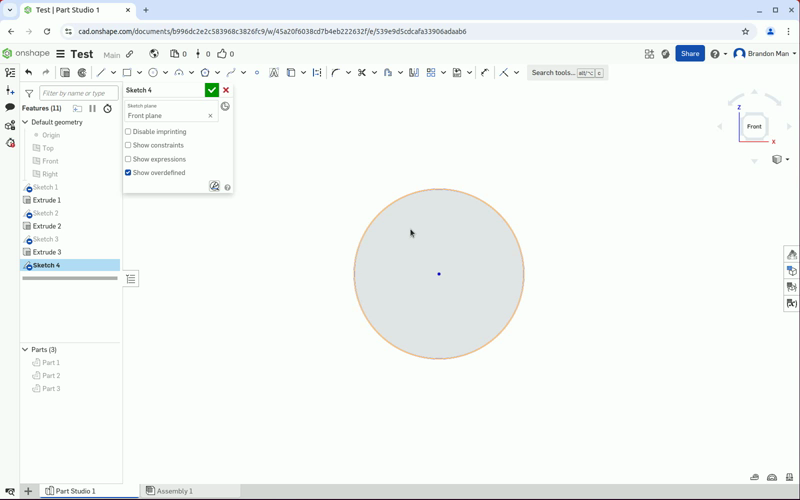
scroll(-6)
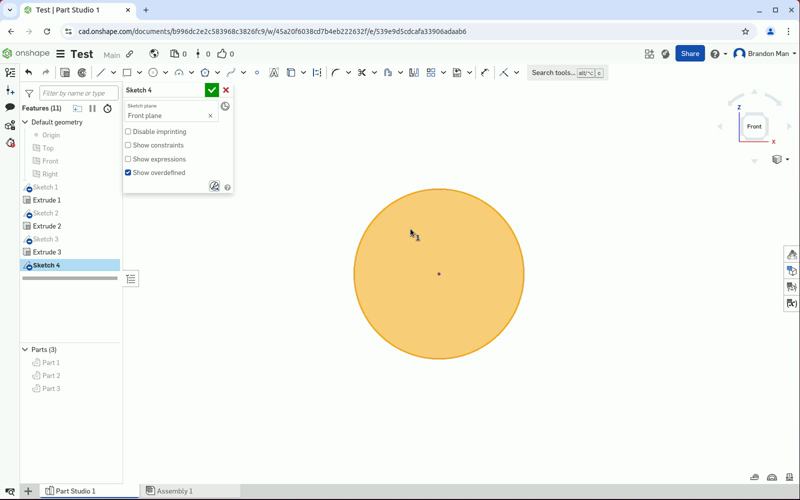
scroll(-6)
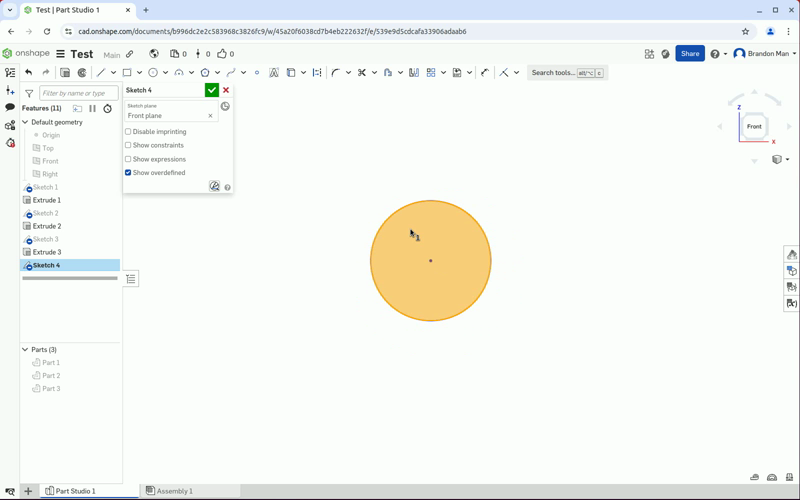
scroll(-6)
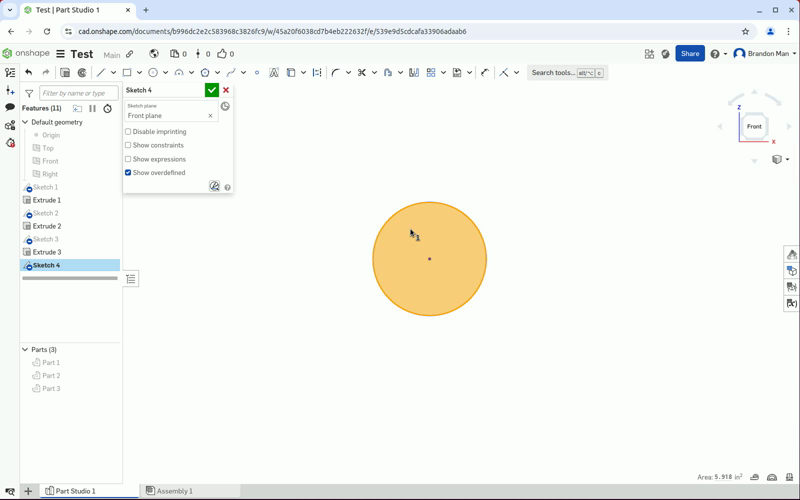
scroll(-6)
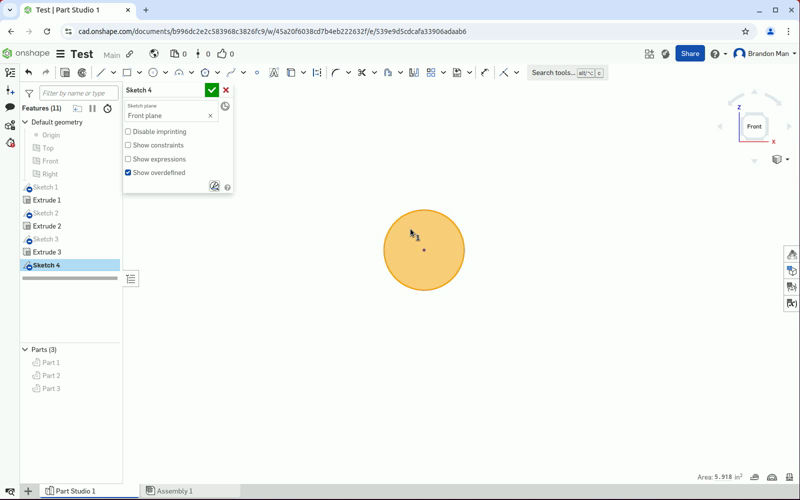
scroll(-6)
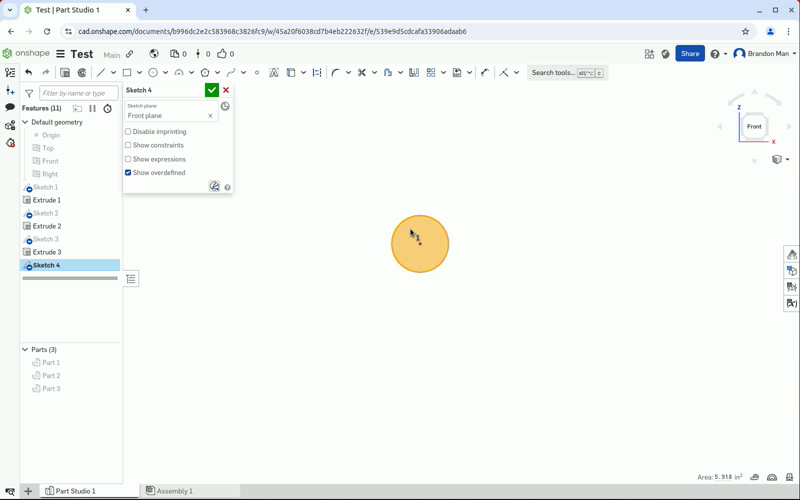
scroll(-6)
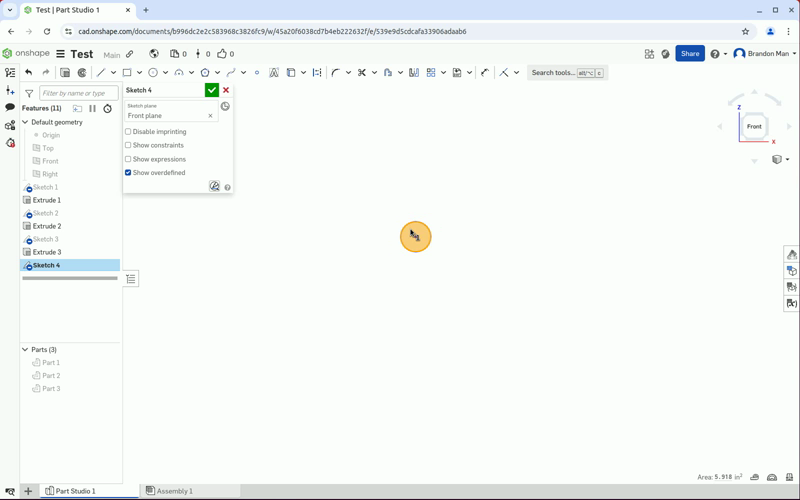
scroll(-6)
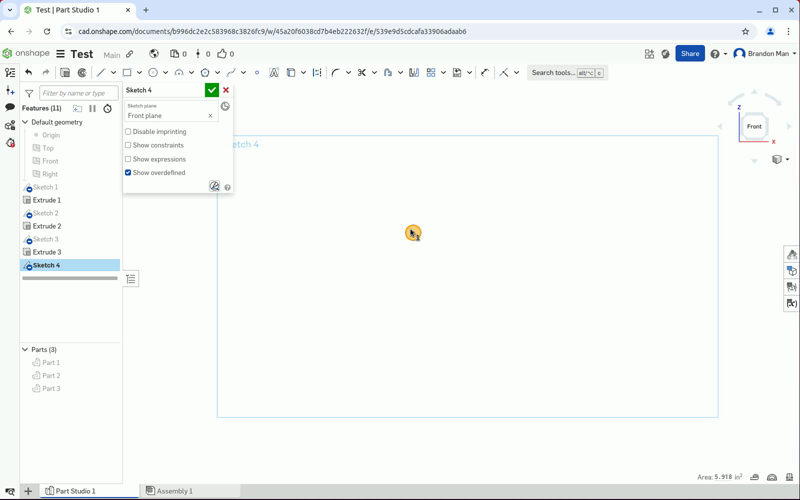
mouse_move(73, 352)
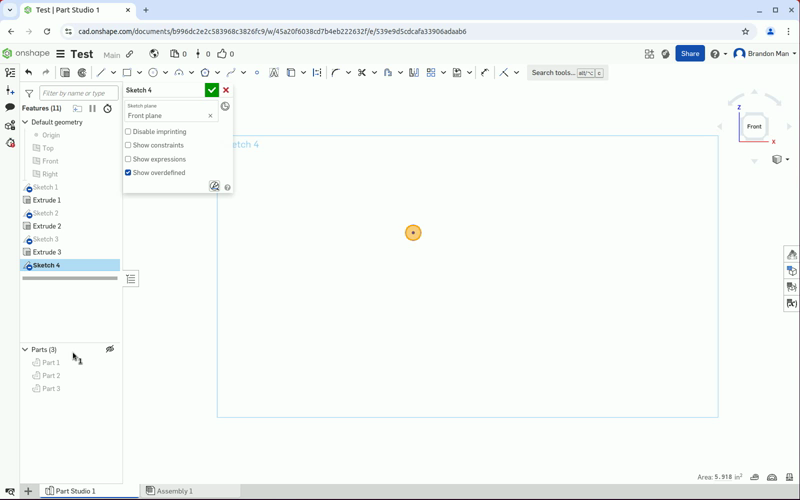
key(shift+y)
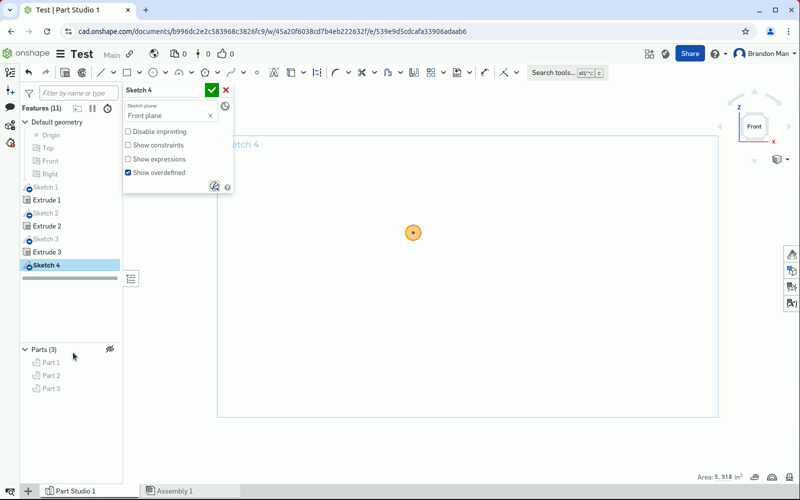
key(shift+e)
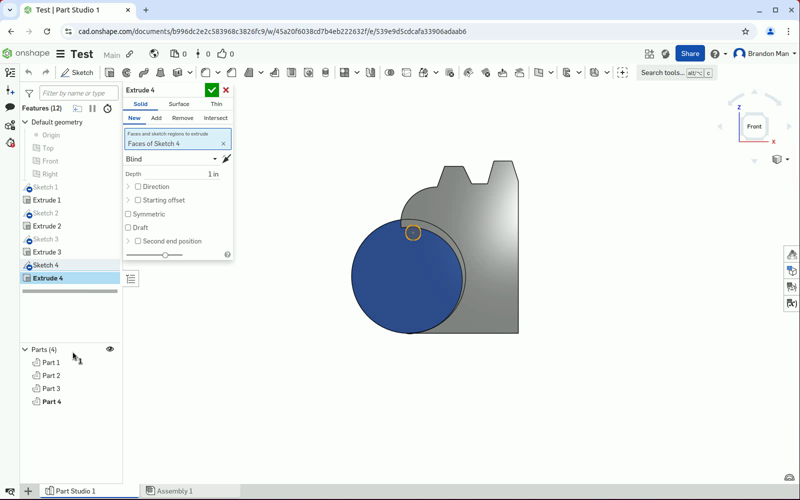
mouse_move(143, 106)
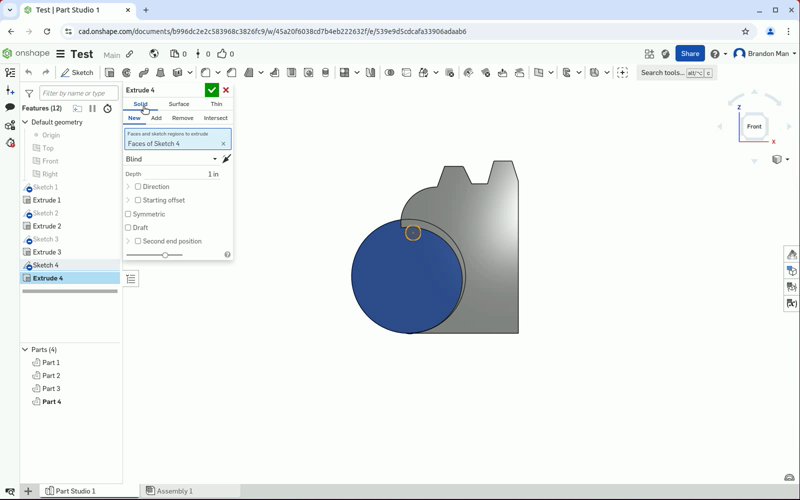
click(143, 106)
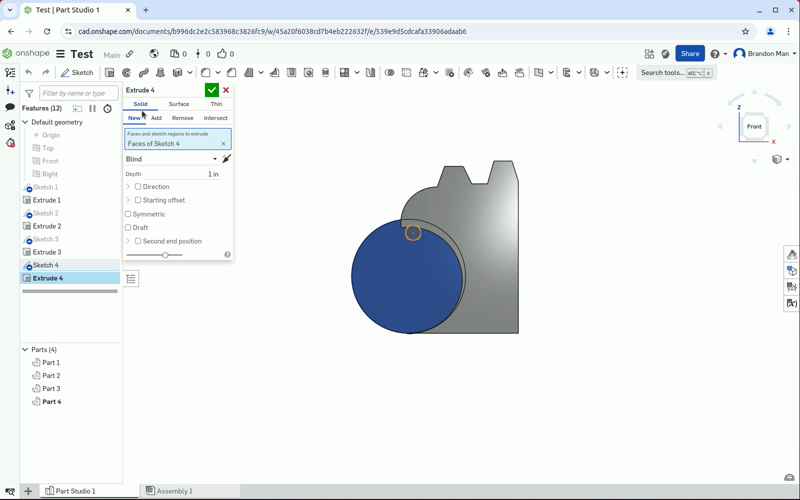
mouse_move(137, 120)
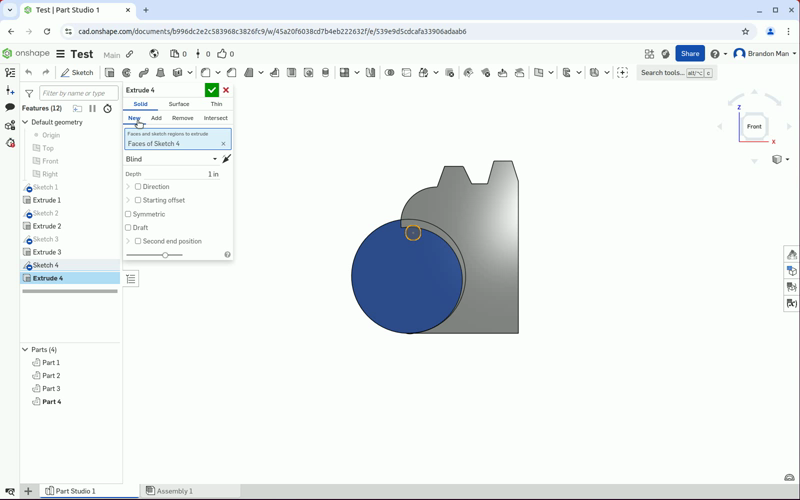
click(137, 120)
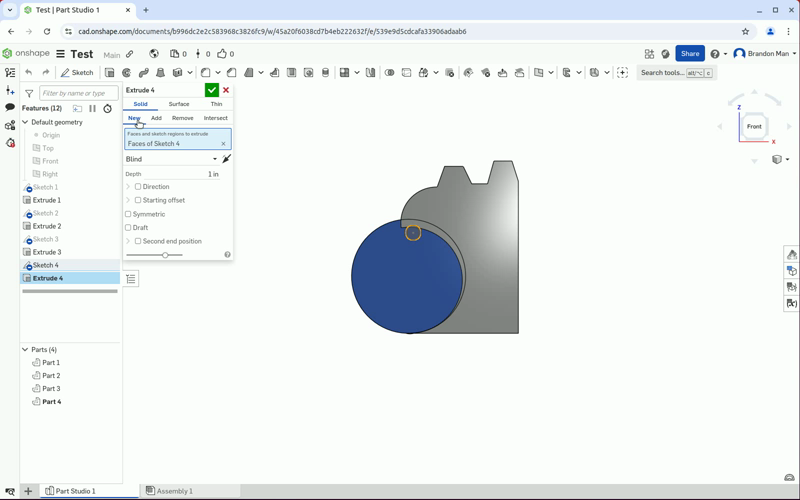
key(tab, 4)
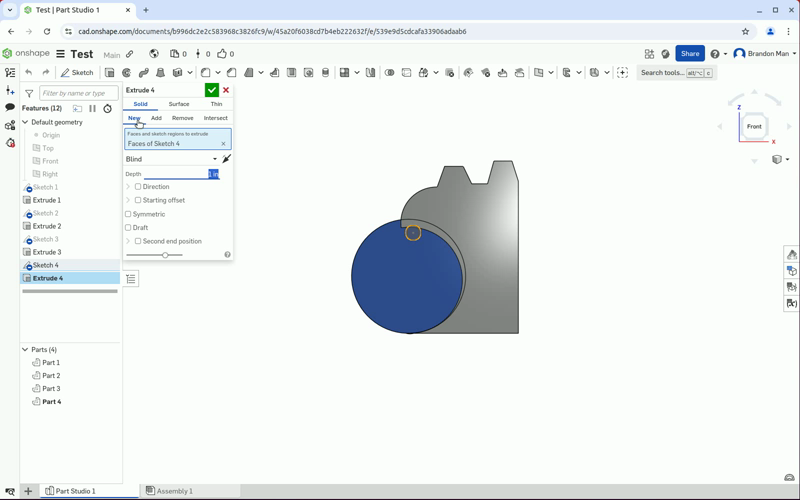
text(20.46)
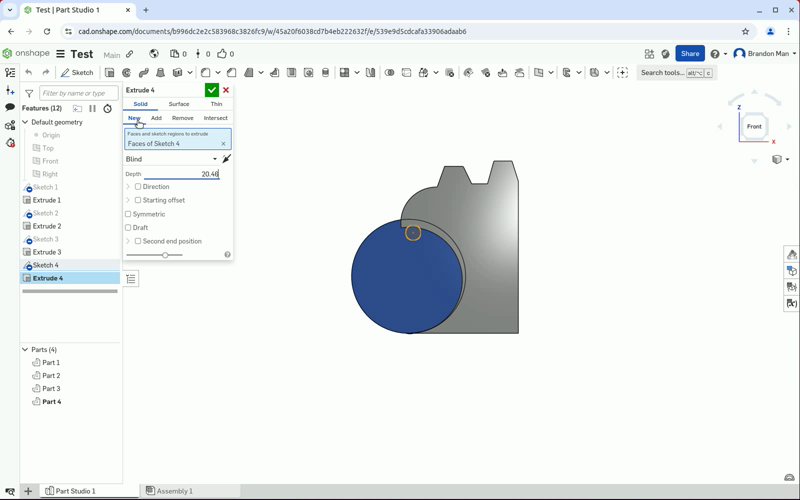
key(enter)
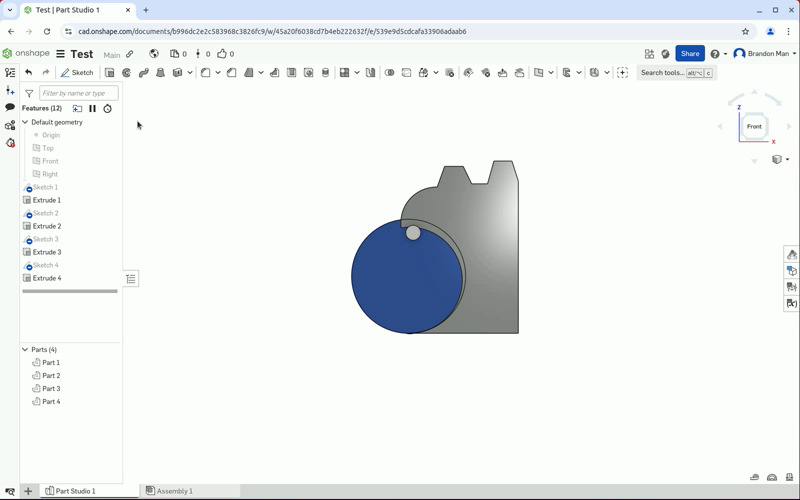
key(shift+h)
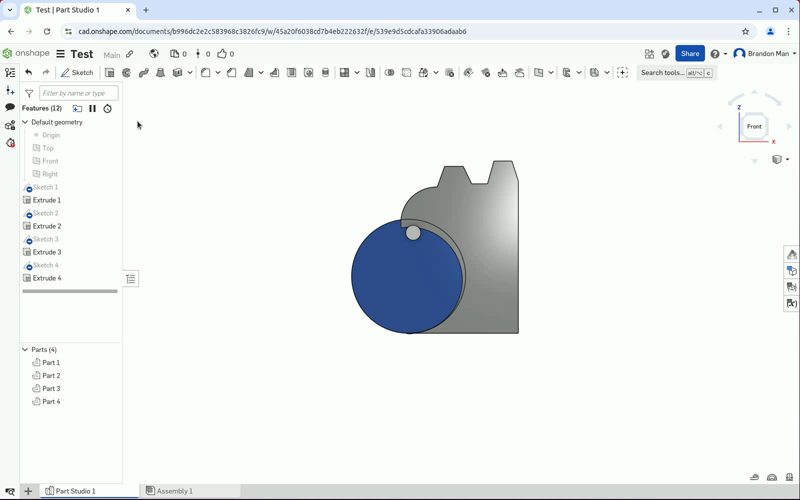
key(shift+h)
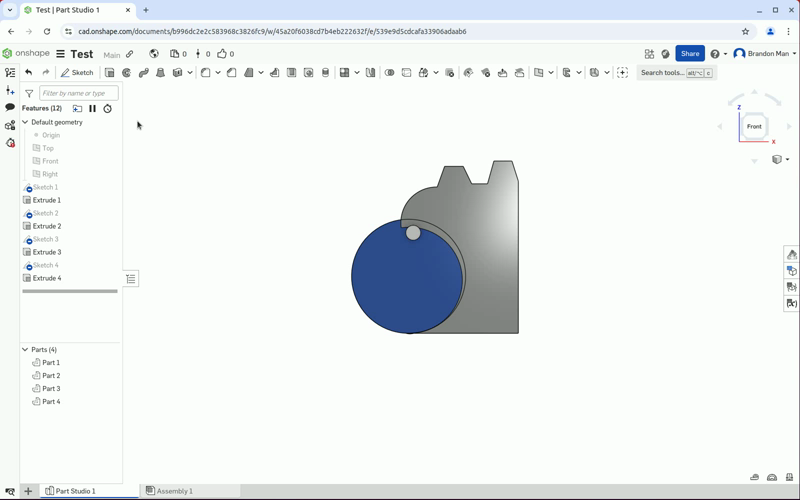
mouse_move(73, 189)
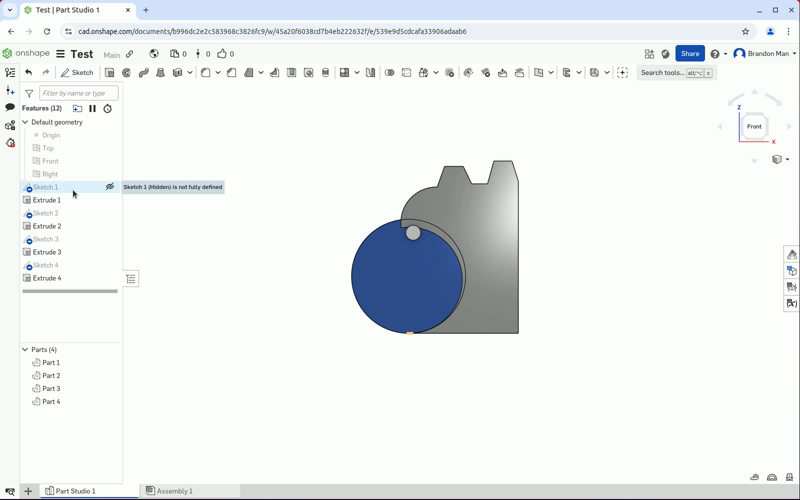
click(73, 189)
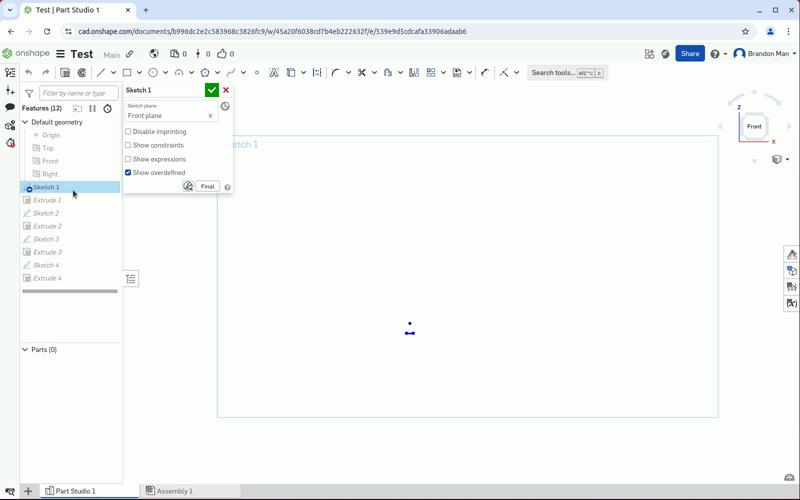
mouse_move(229, 92)
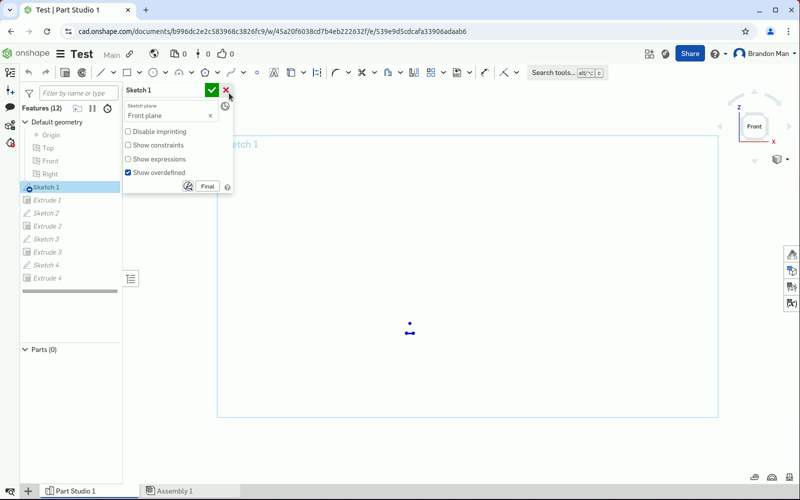
click(229, 92)
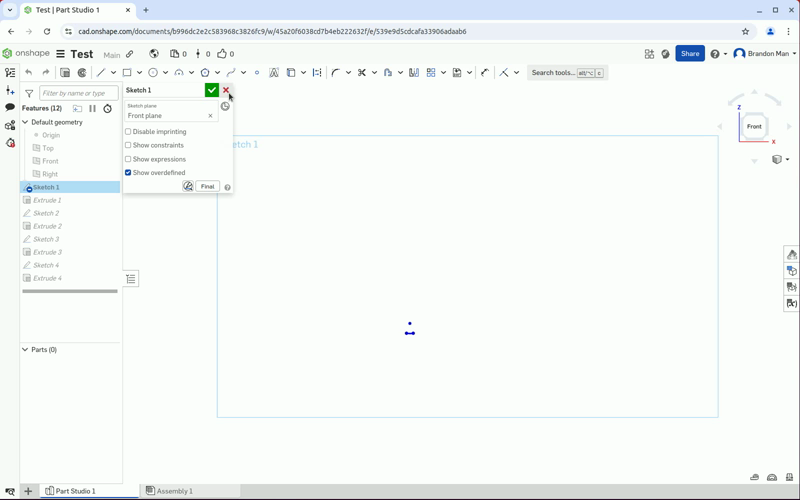
key(shift+s)
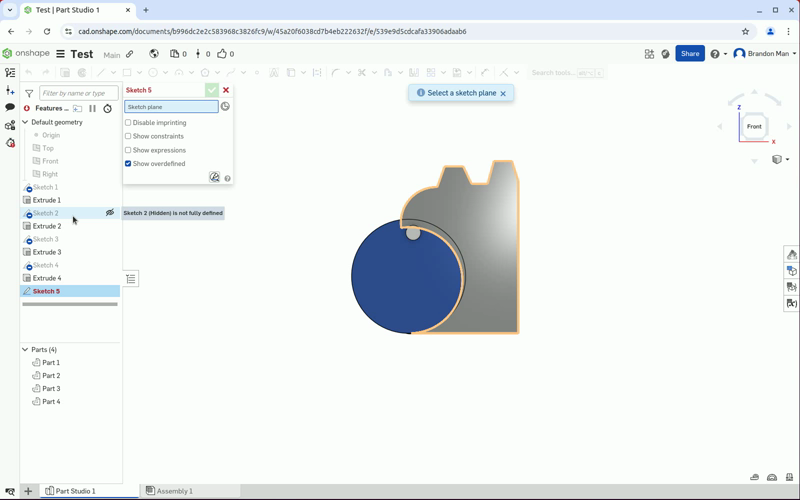
scroll(3)
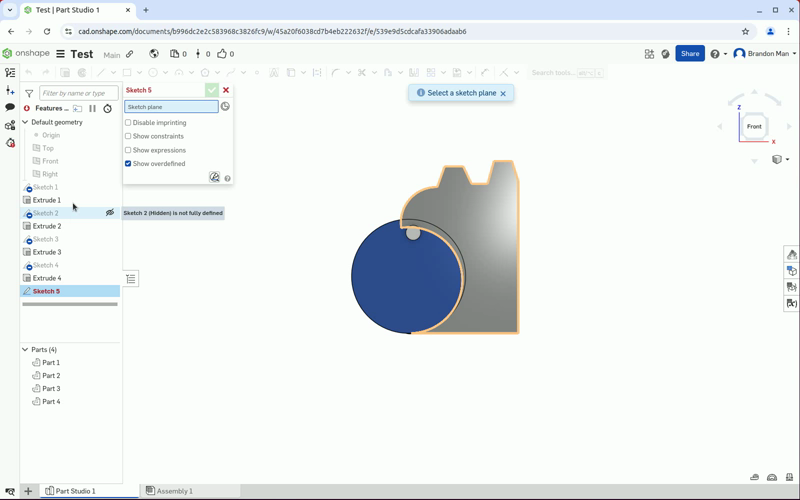
mouse_move(73, 163)
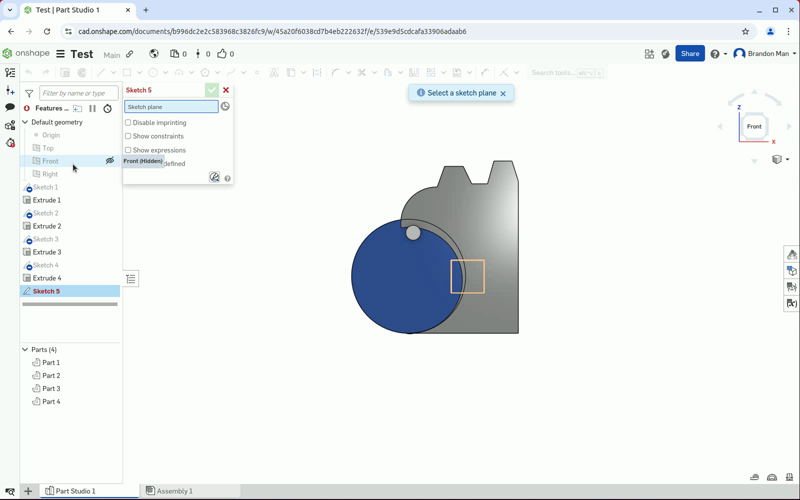
click(73, 163)
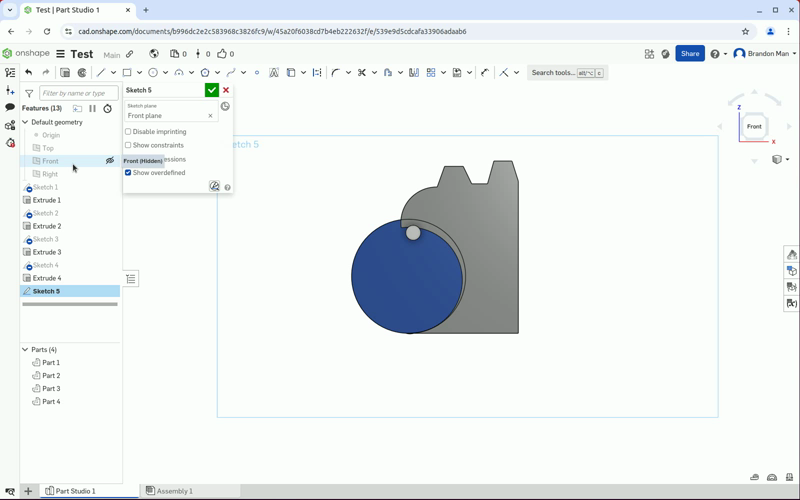
mouse_move(73, 352)
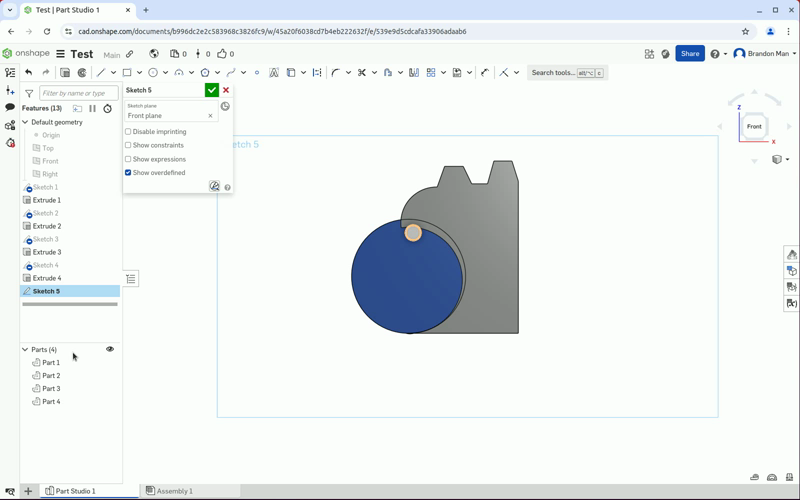
key(y)
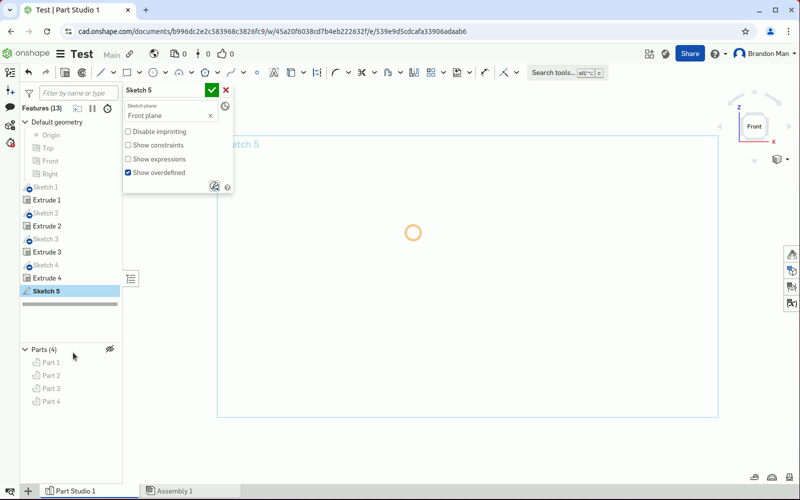
key(c)
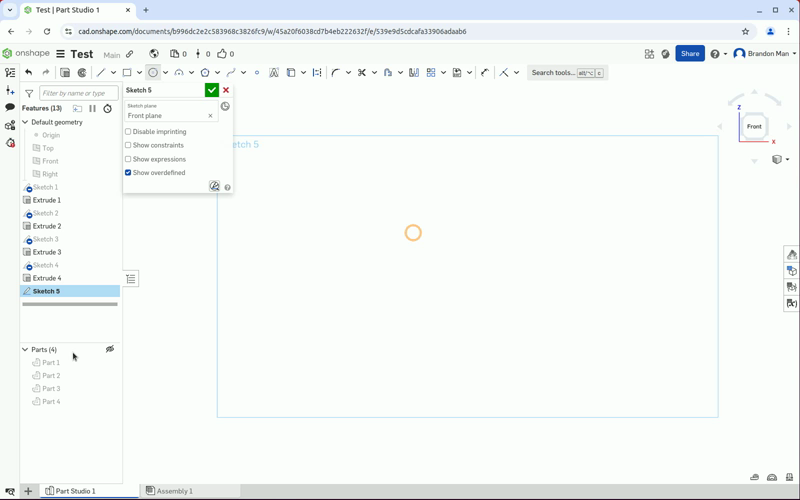
key_down(shift)
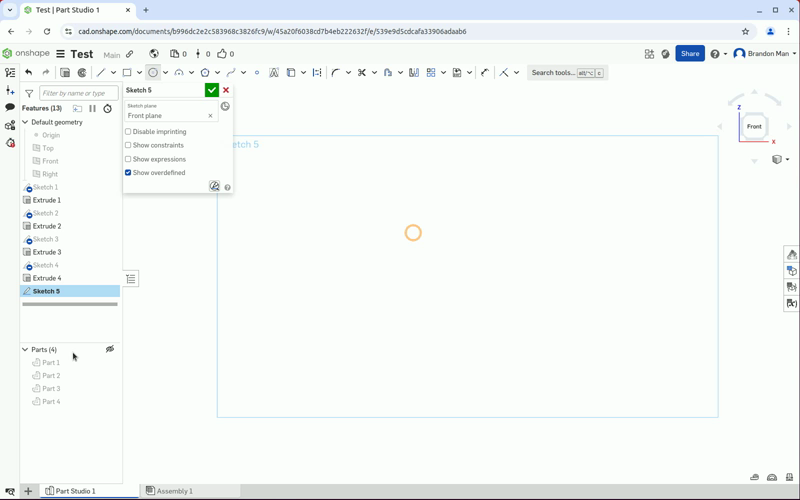
mouse_move(455, 232)
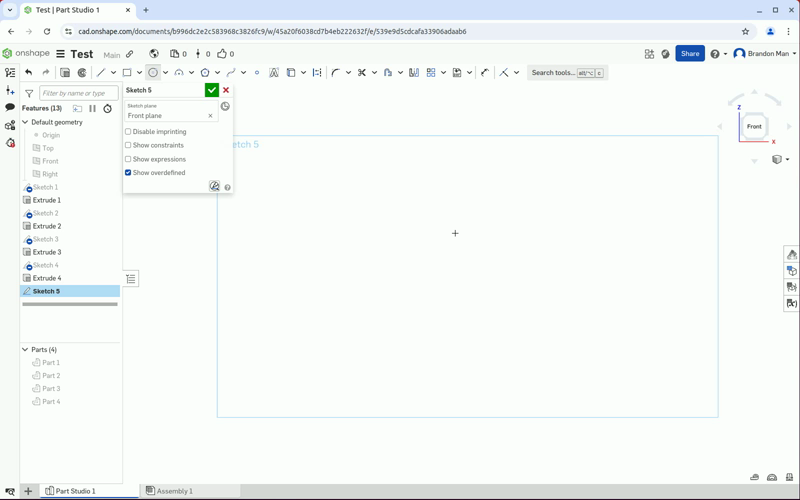
click(455, 232)
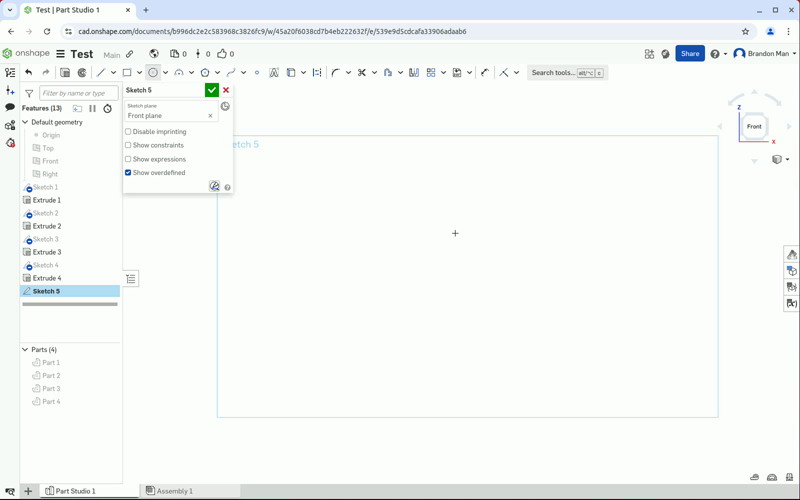
key_up(shift)
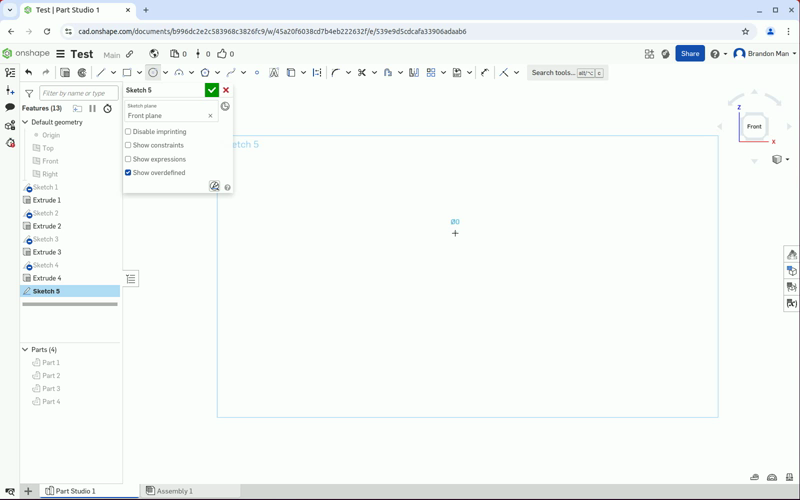
mouse_move(464, 232)
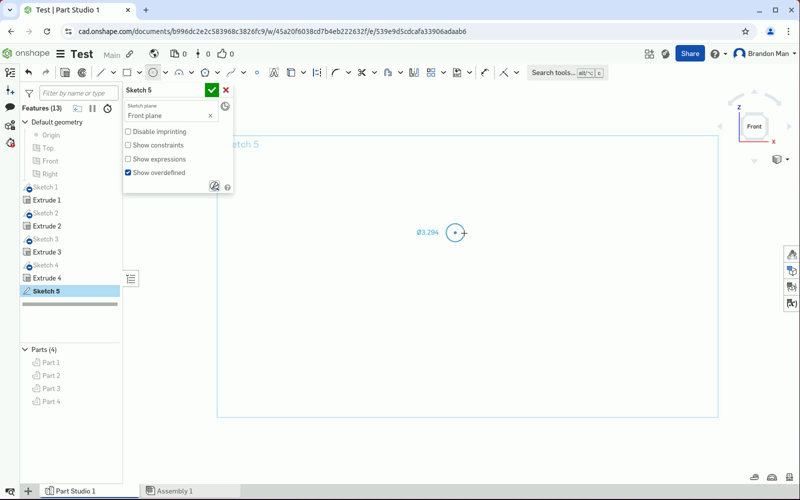
click(464, 232)
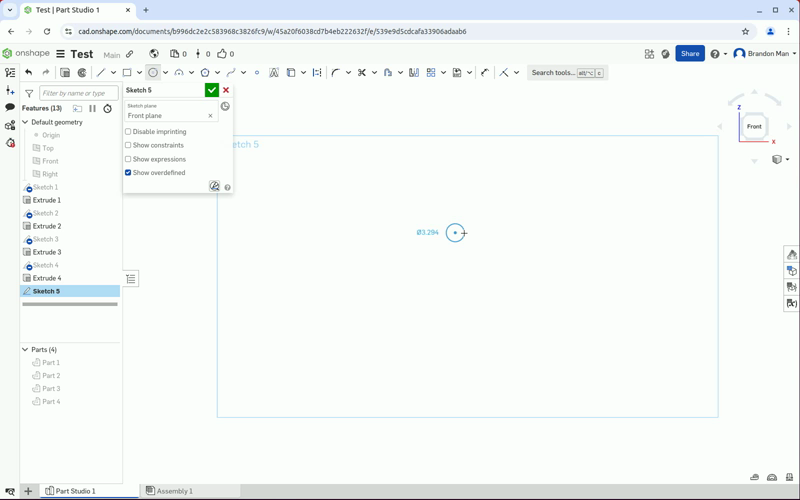
key(esc)
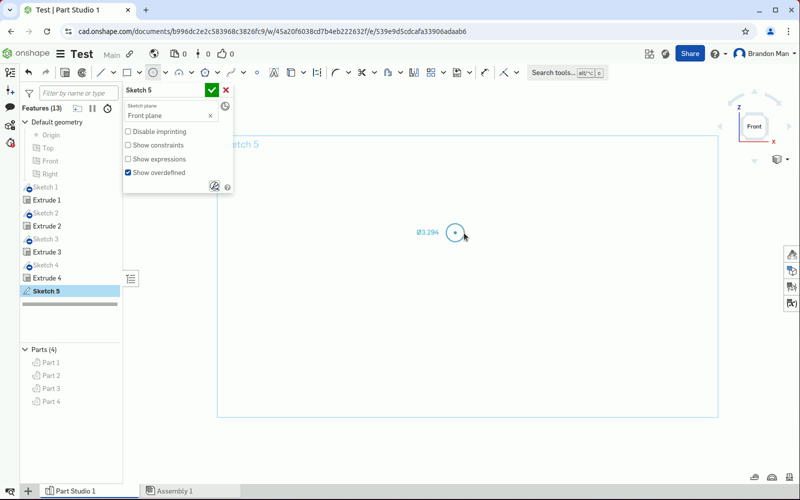
mouse_move(453, 238)
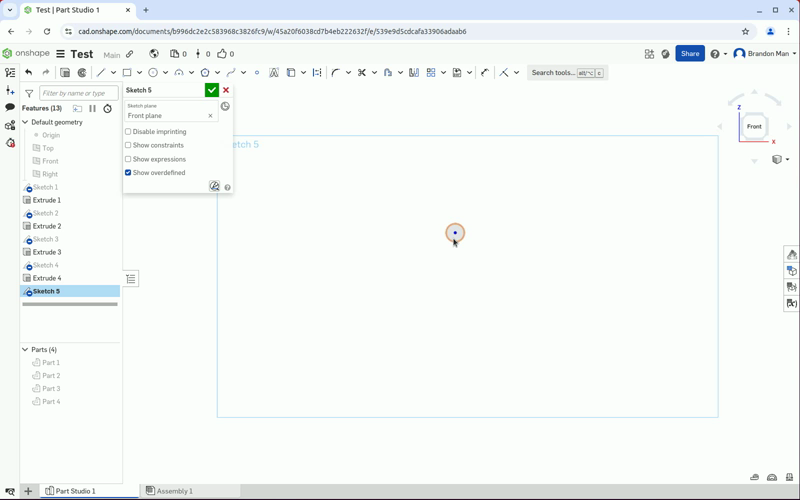
scroll(6)
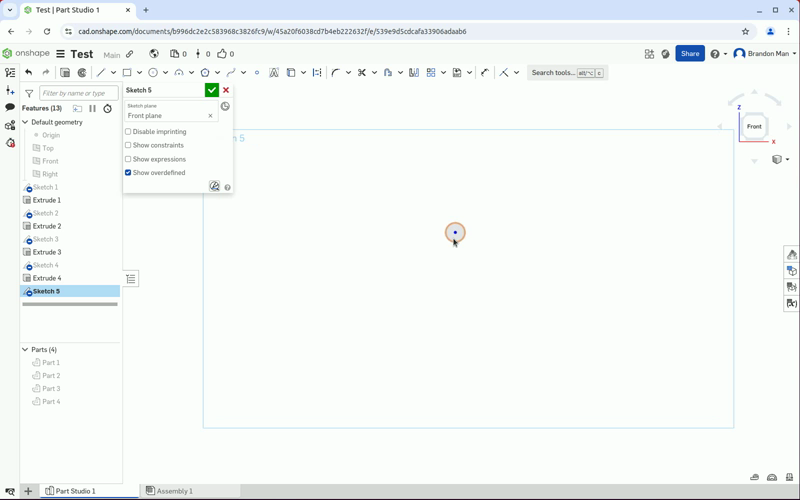
scroll(6)
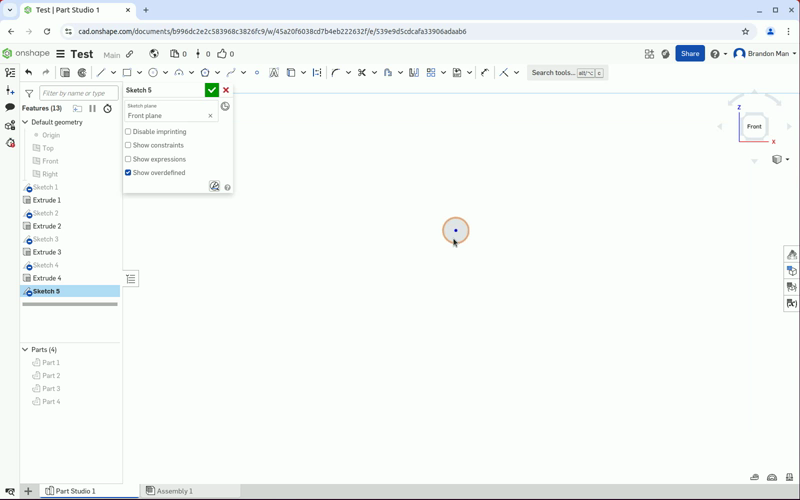
scroll(6)
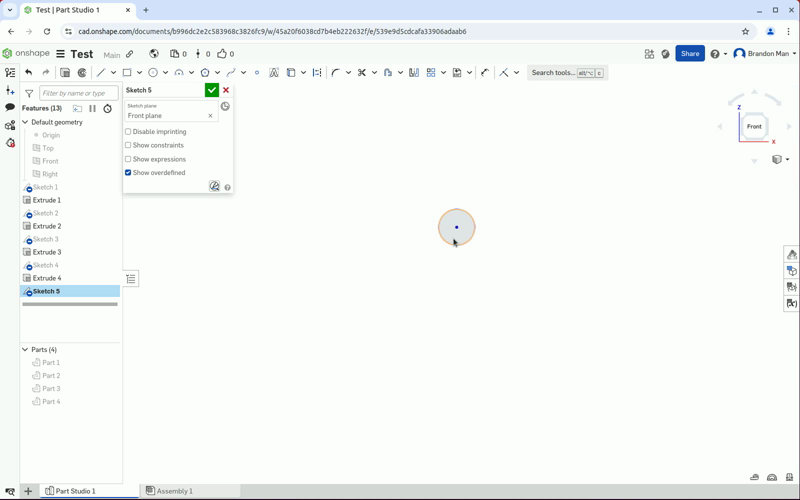
scroll(6)
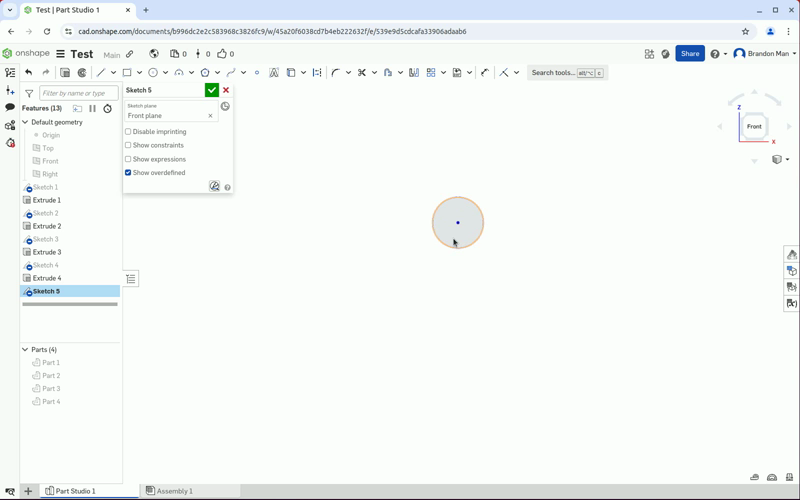
scroll(6)
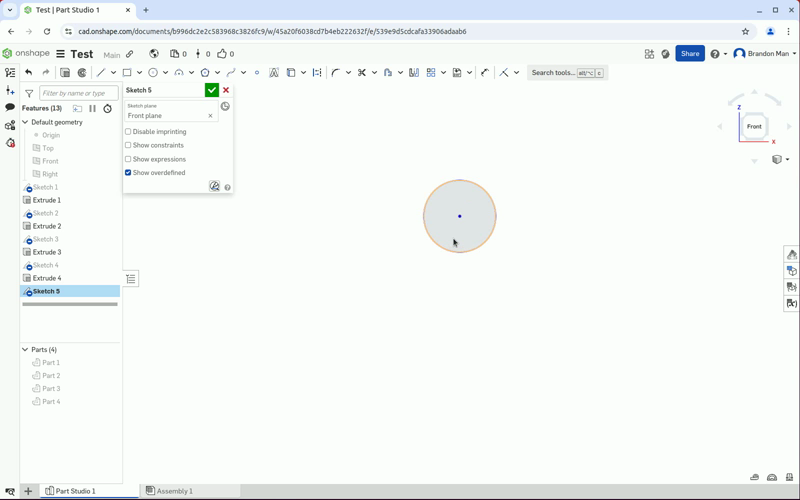
scroll(6)
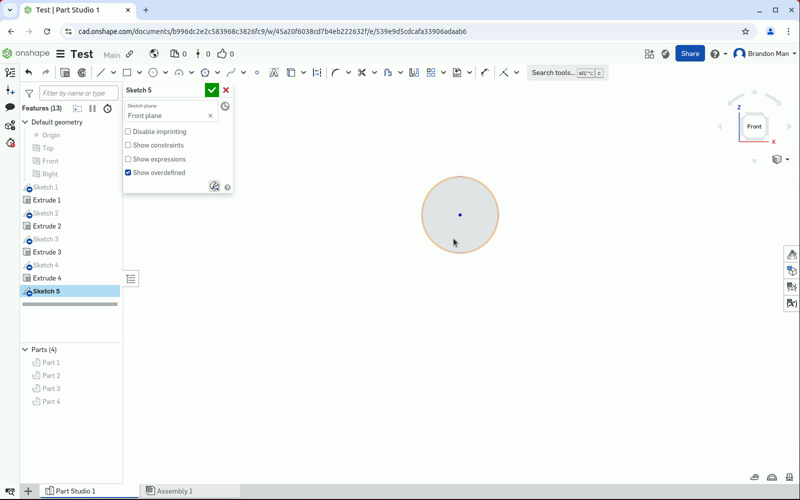
scroll(6)
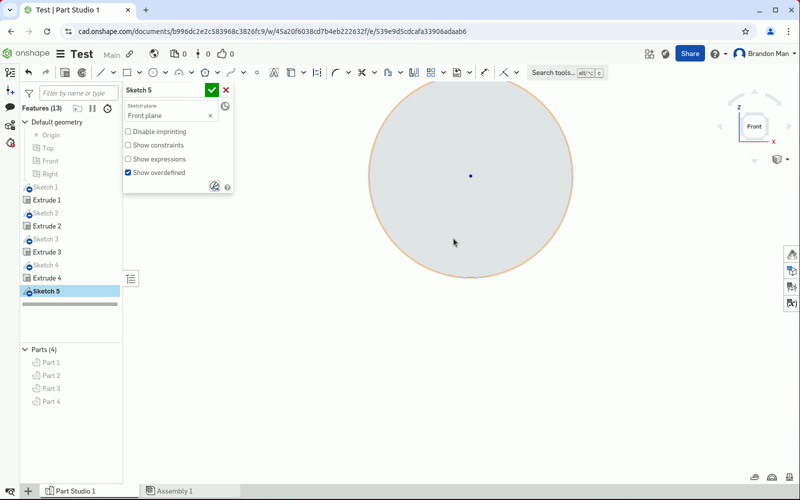
click(453, 238)
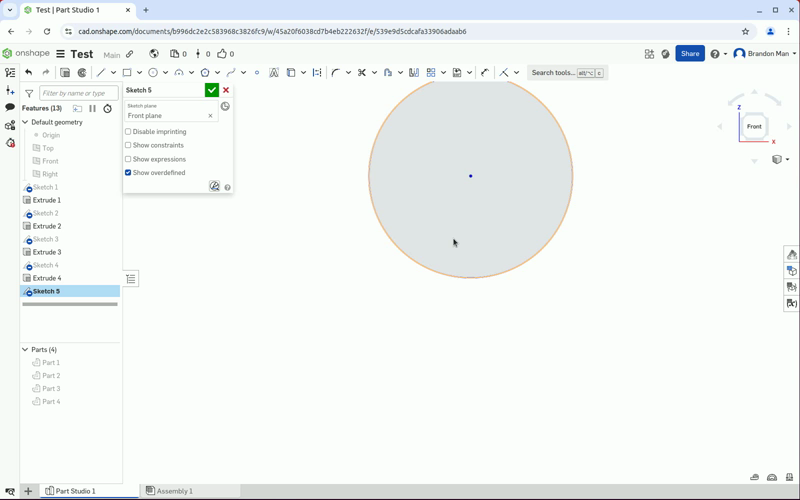
scroll(-6)
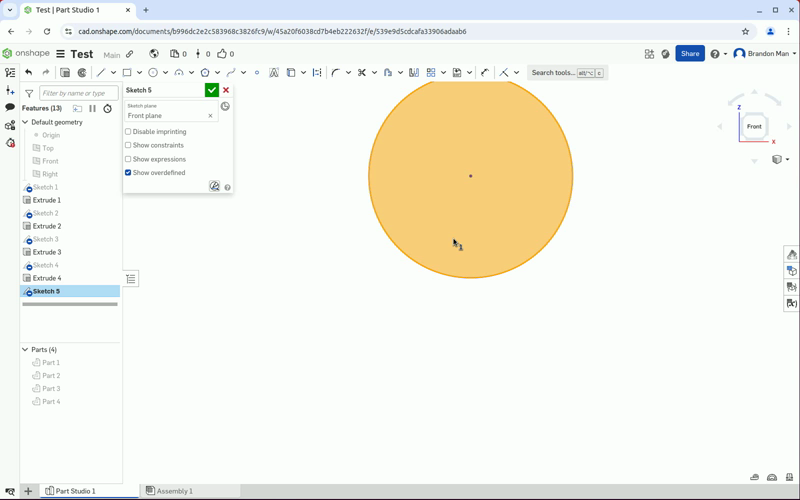
scroll(-6)
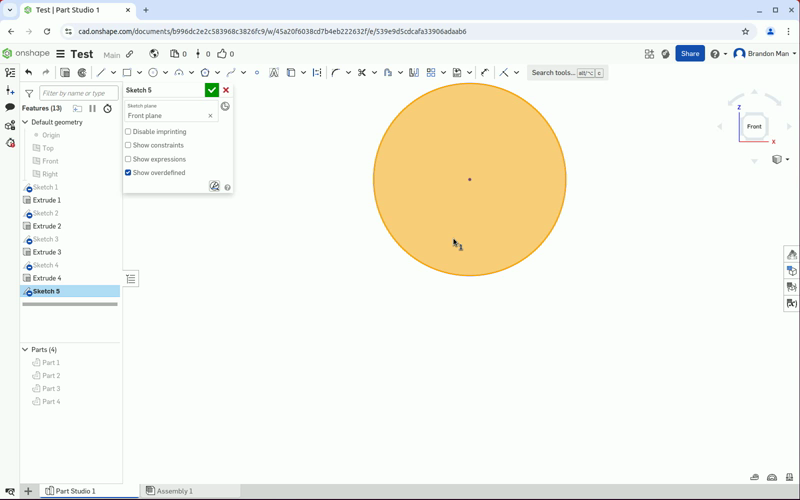
scroll(-6)
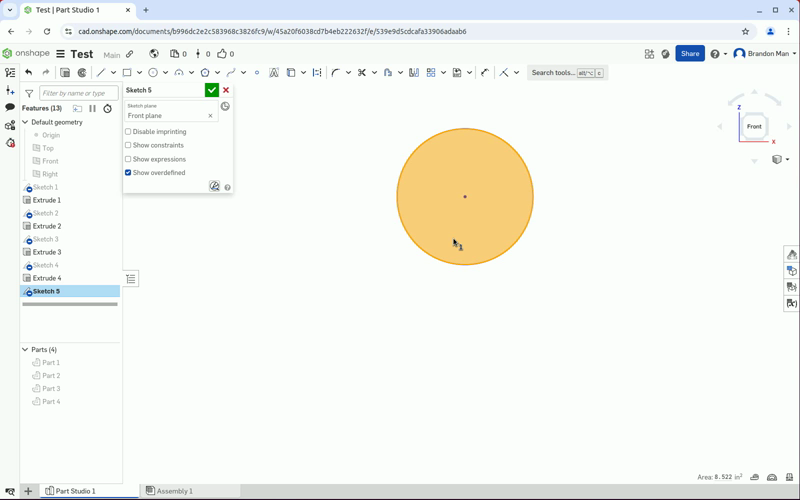
scroll(-6)
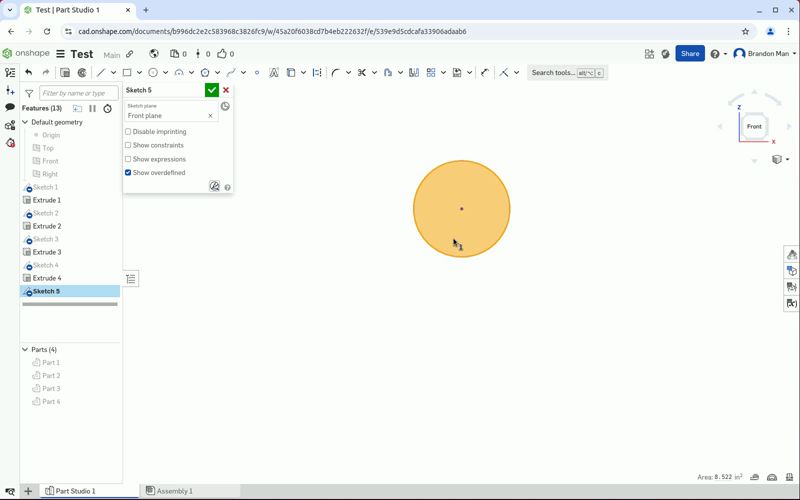
scroll(-6)
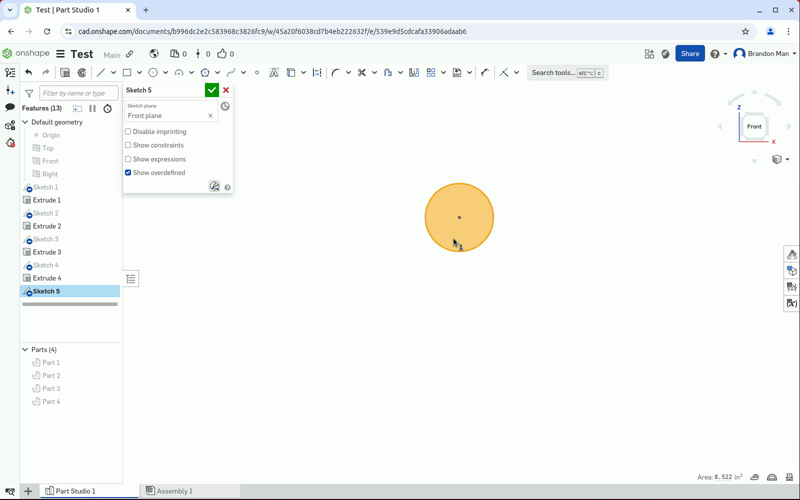
scroll(-6)
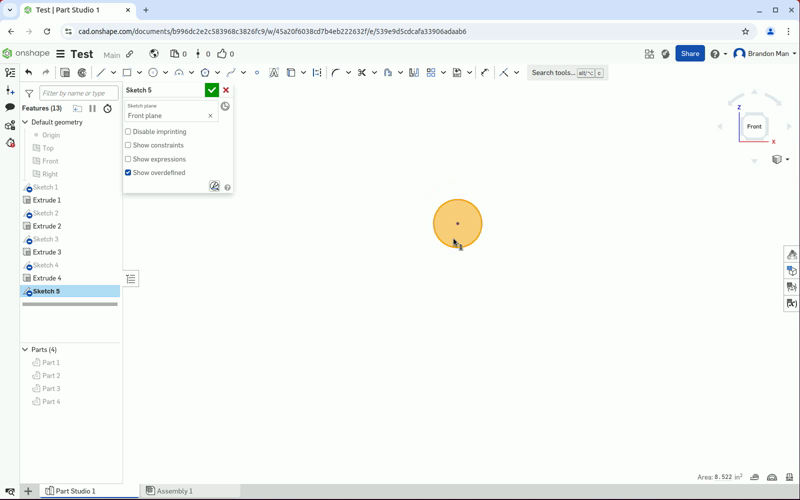
scroll(-6)
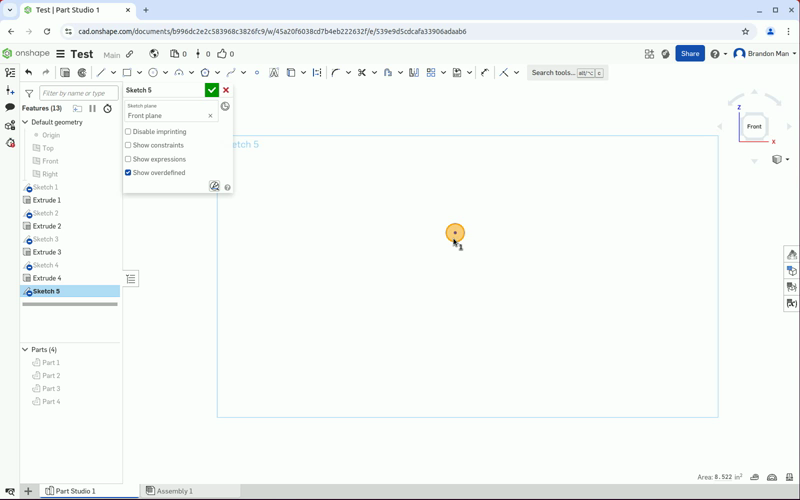
mouse_move(73, 352)
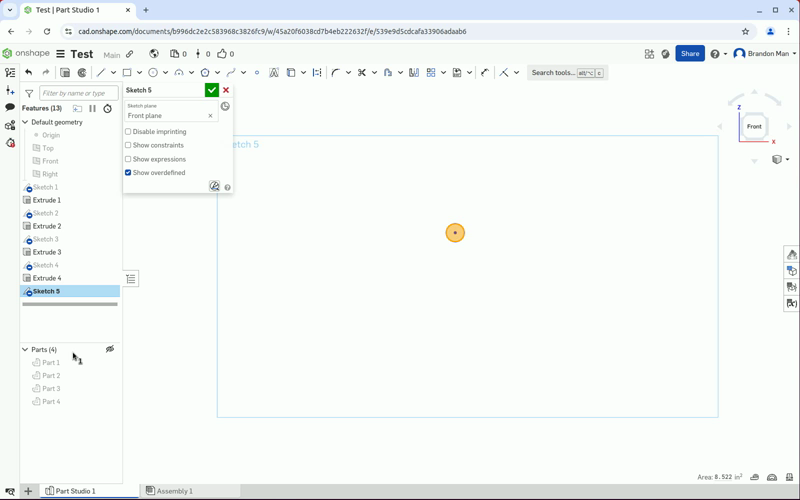
key(shift+y)
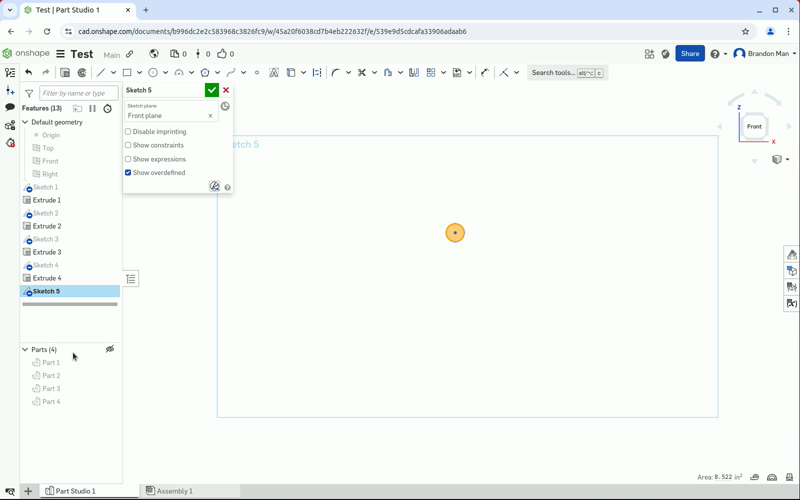
key(shift+e)
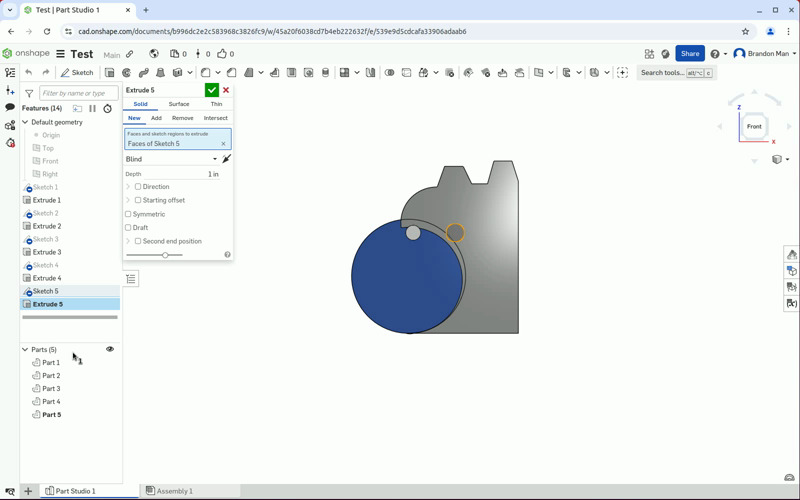
mouse_move(143, 106)
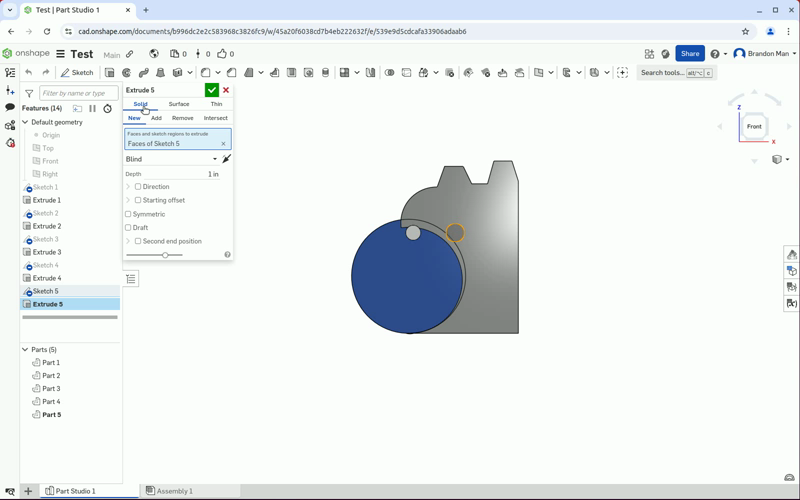
click(143, 106)
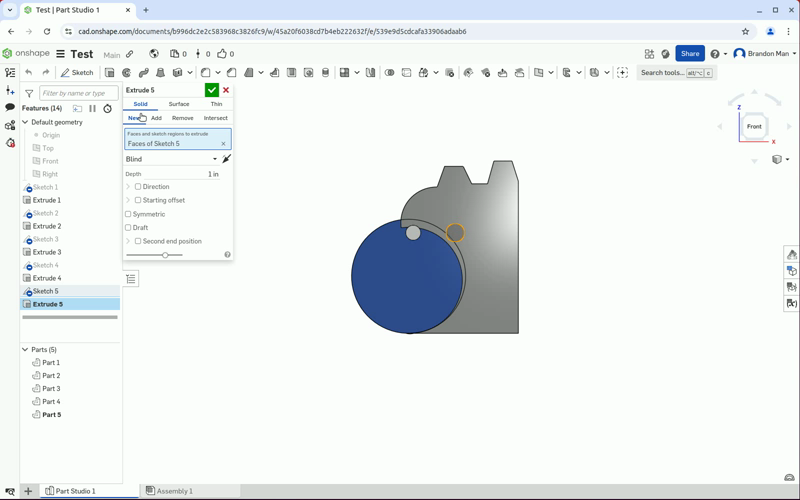
mouse_move(137, 120)
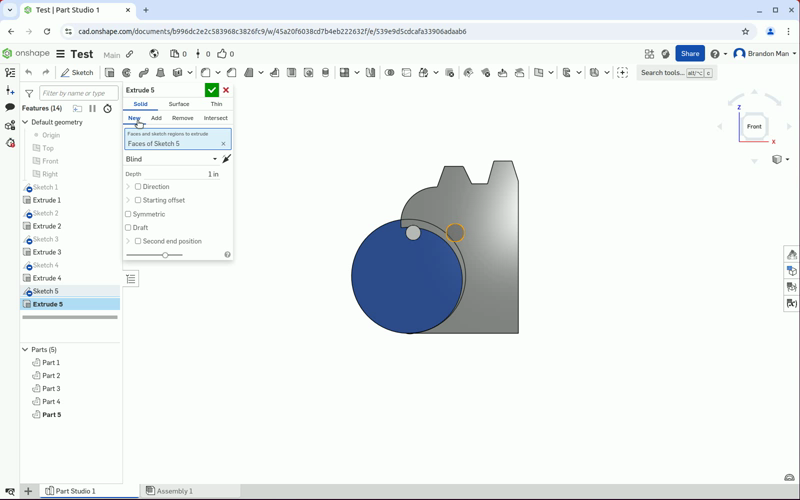
click(137, 120)
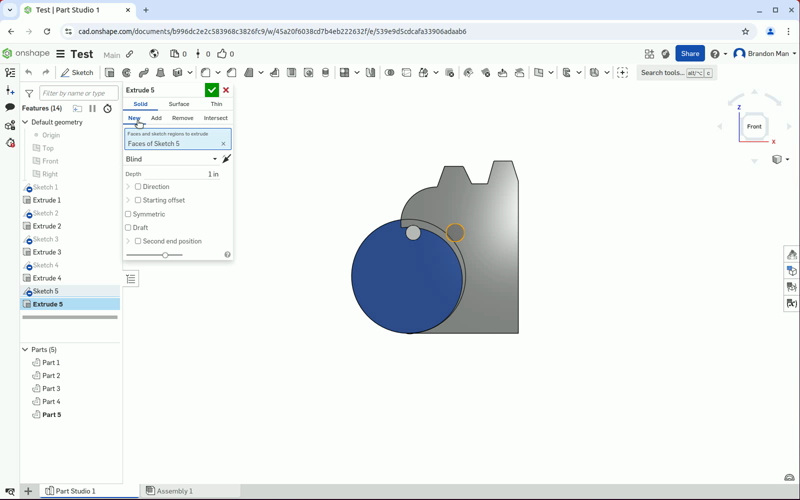
key(tab, 4)
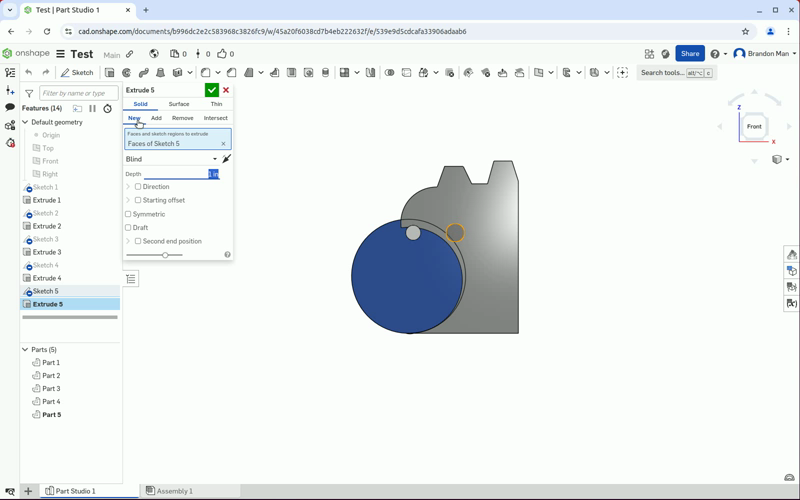
text(20.46)
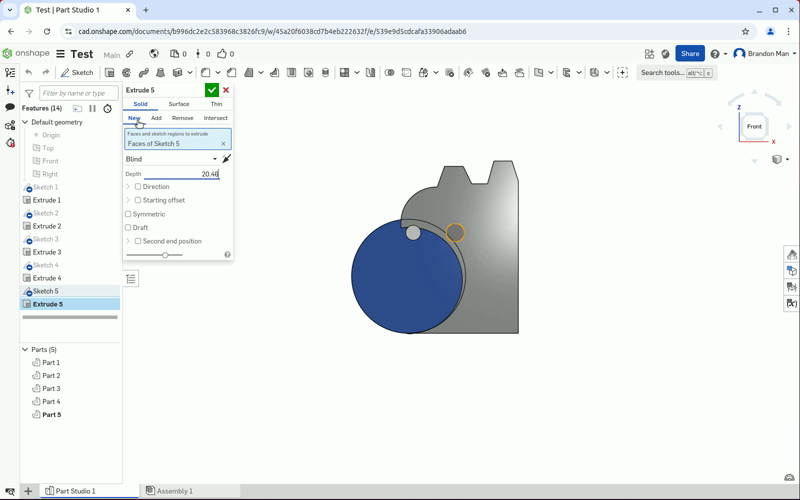
key(enter)
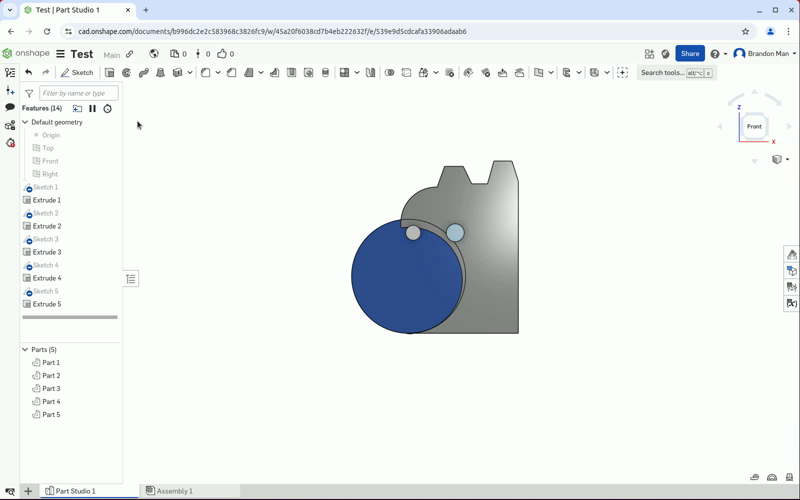
key(shift+h)
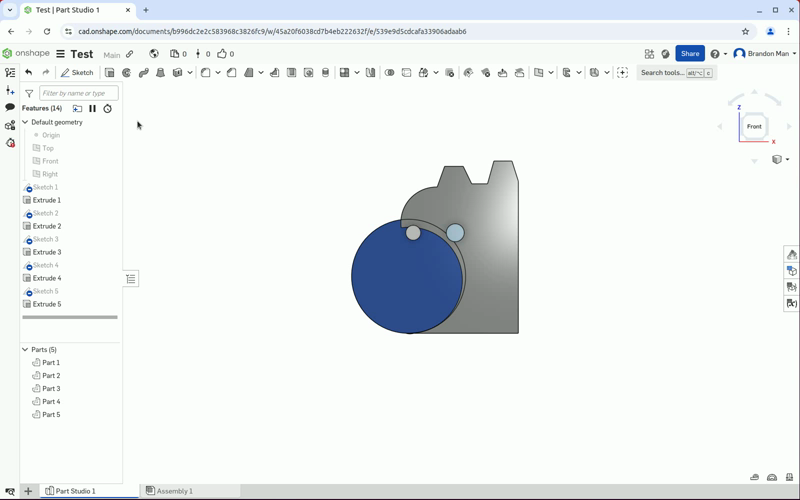
key(shift+h)
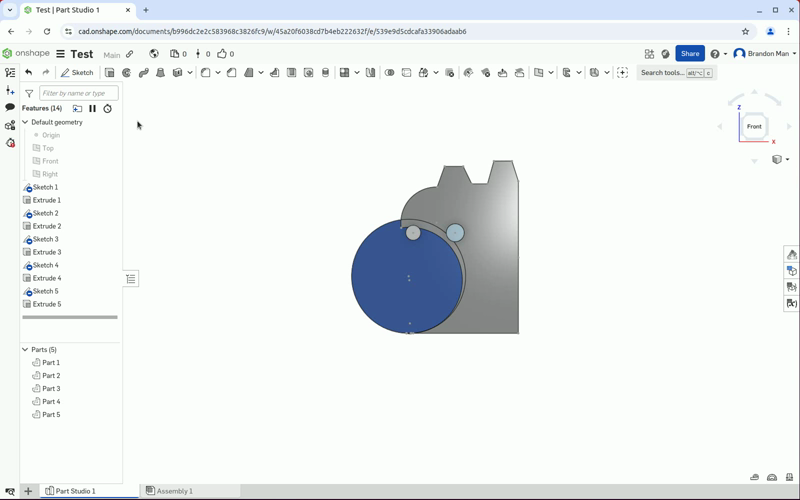
key(shift+7)
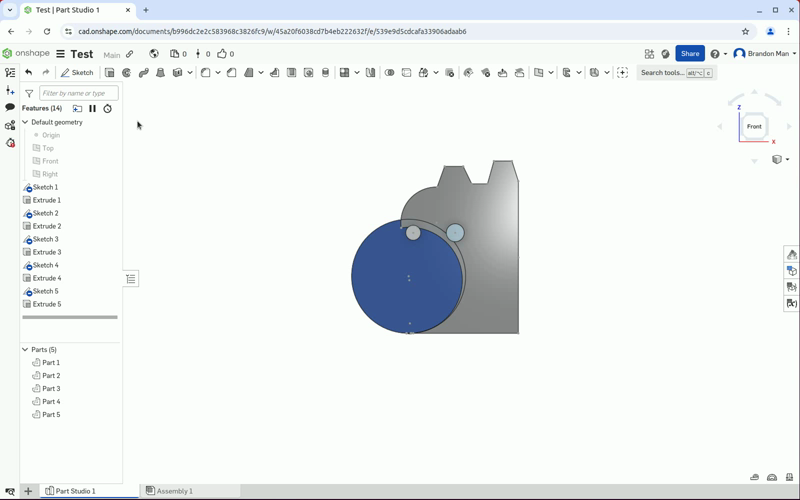
key(left, 2)
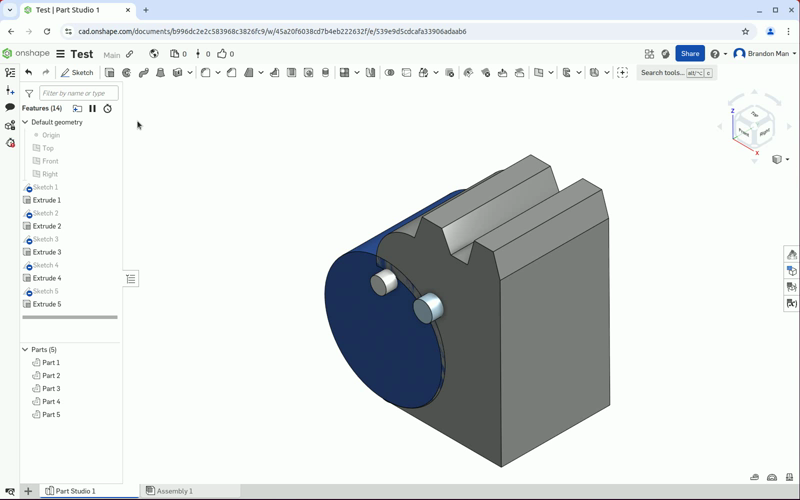
key(down, 2)
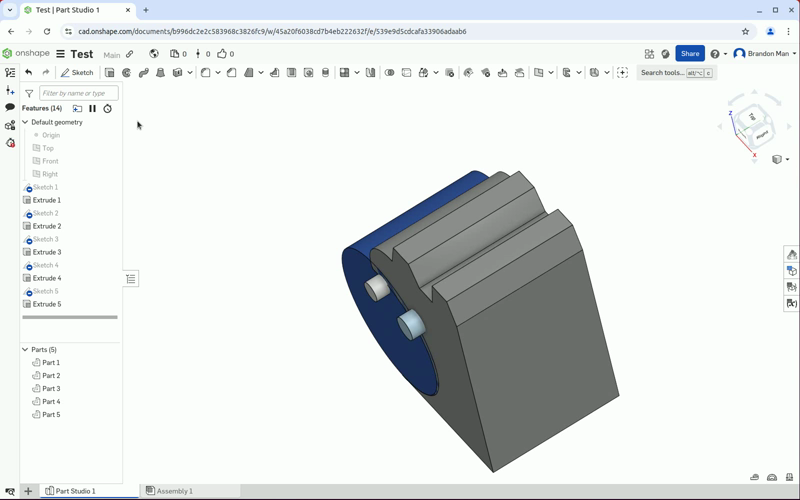
key(up, 2)
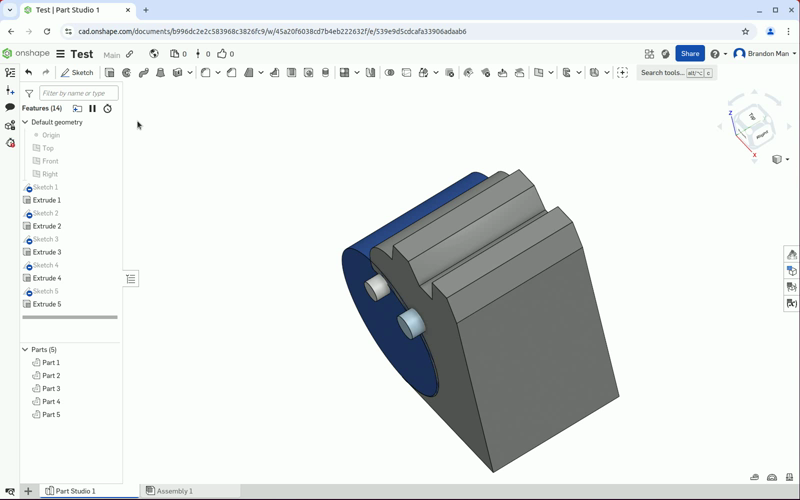
key(right, 2)
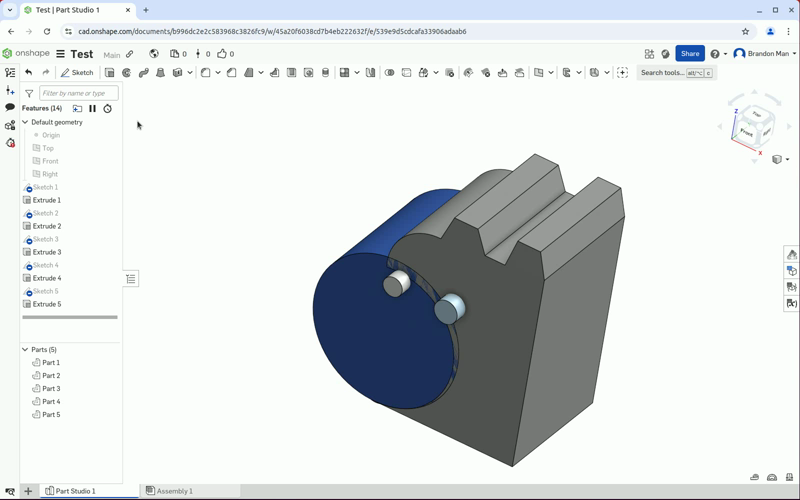
mouse_move(73, 189)
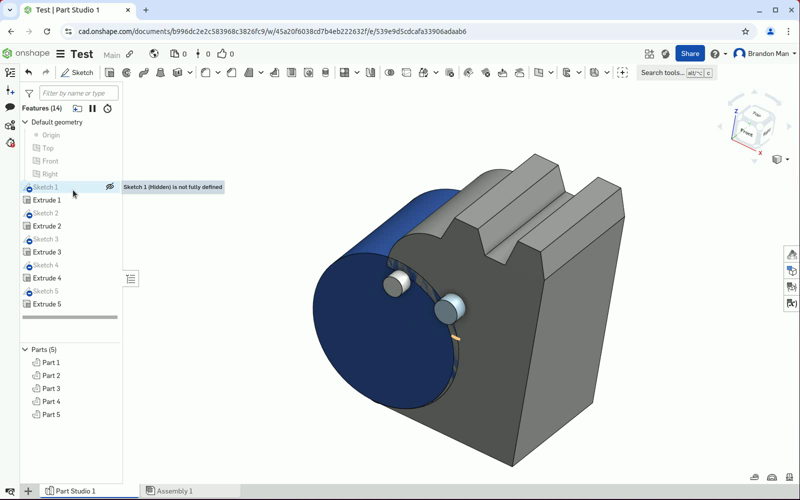
click(73, 189)